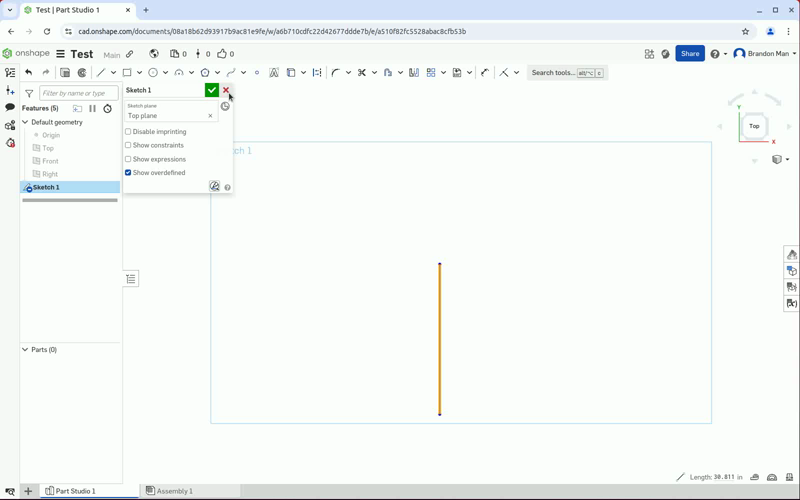
key(shift+h)
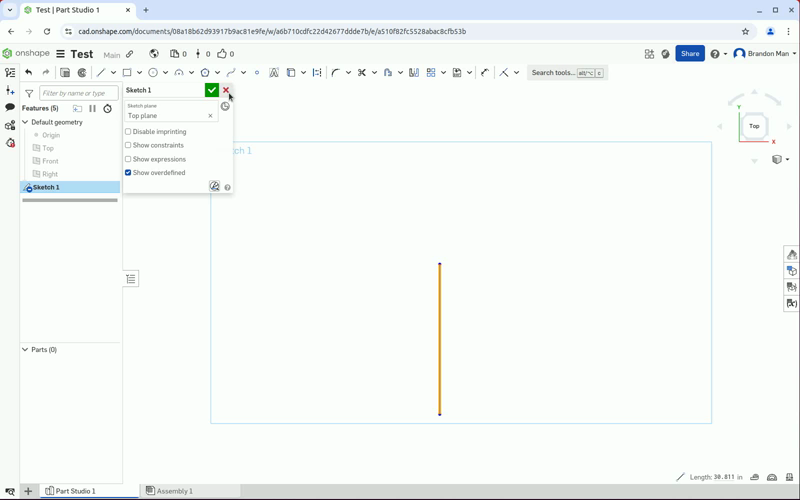
key(shift+s)
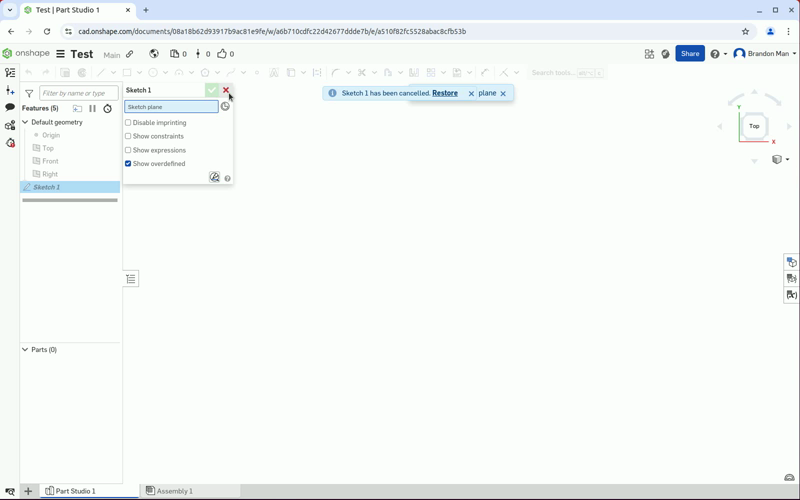
mouse_move(73, 150)
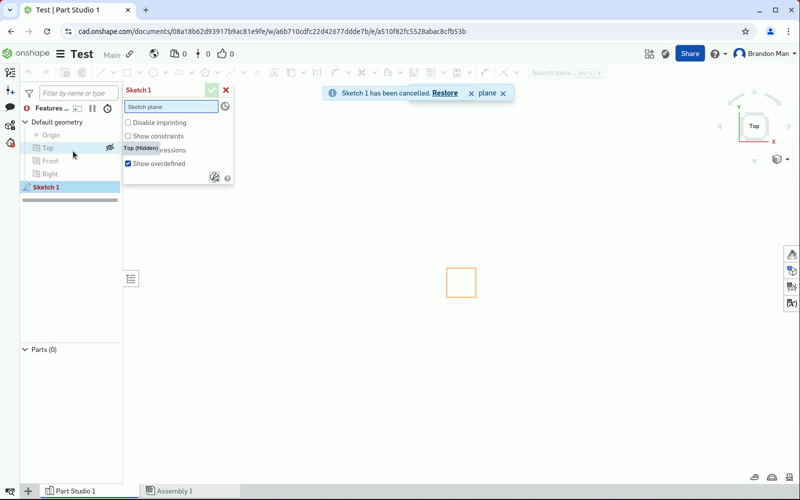
click(73, 150)
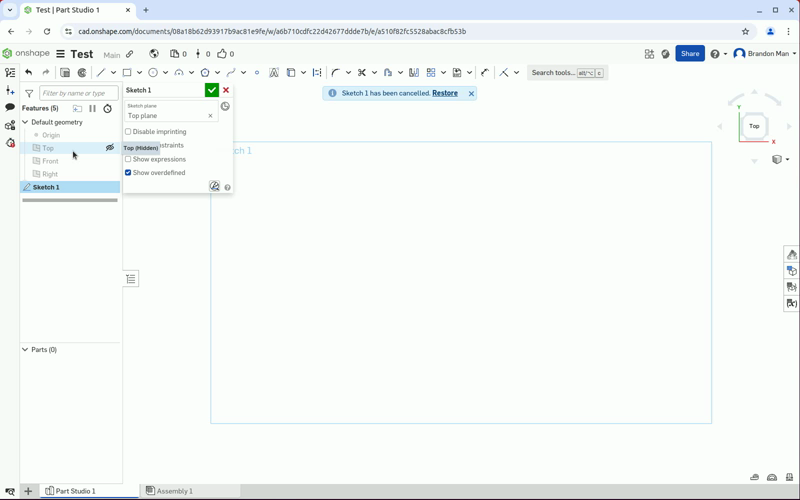
mouse_move(73, 352)
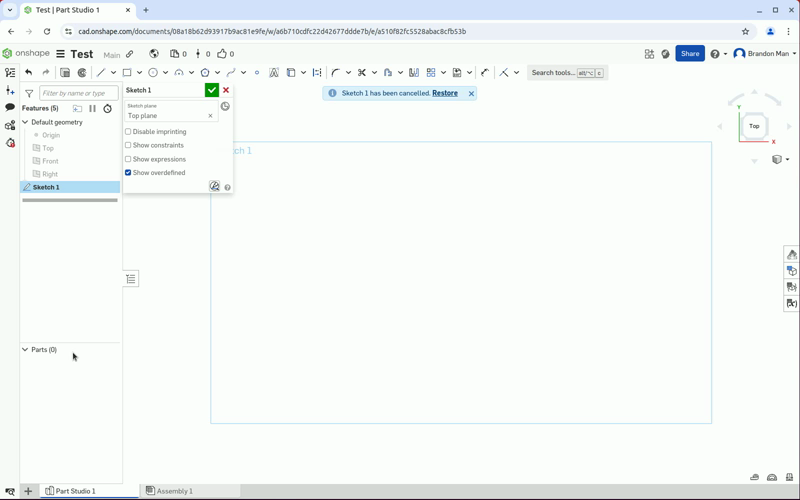
key(y)
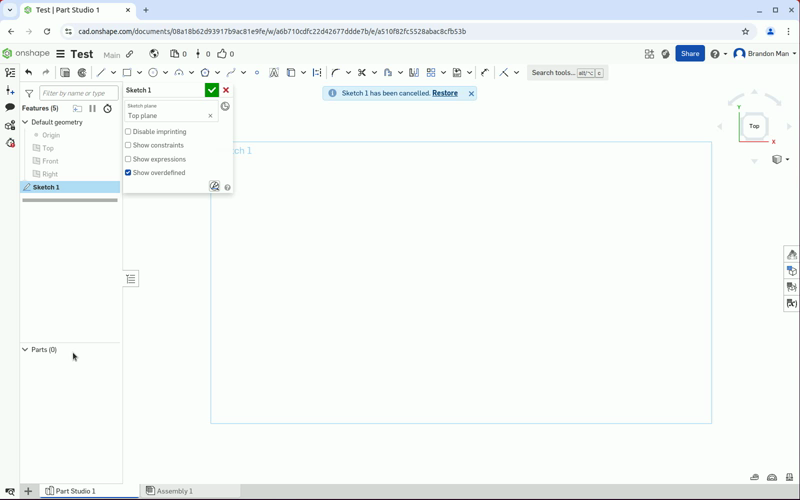
key(a)
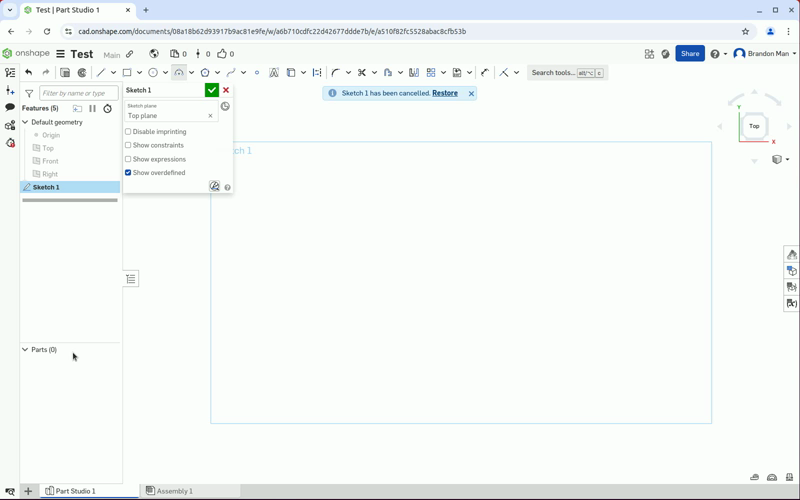
key_down(shift)
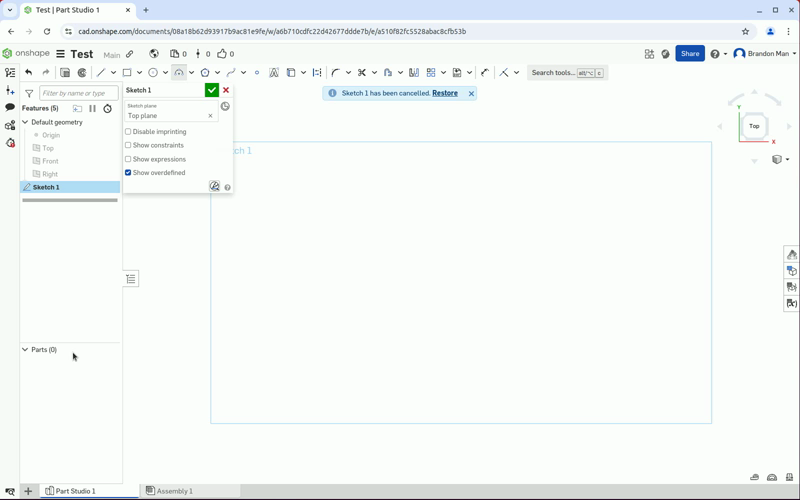
mouse_move(426, 307)
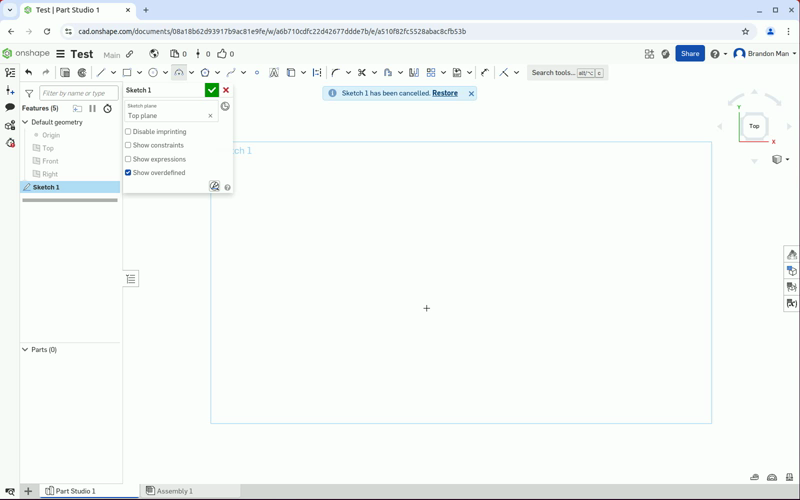
click(426, 307)
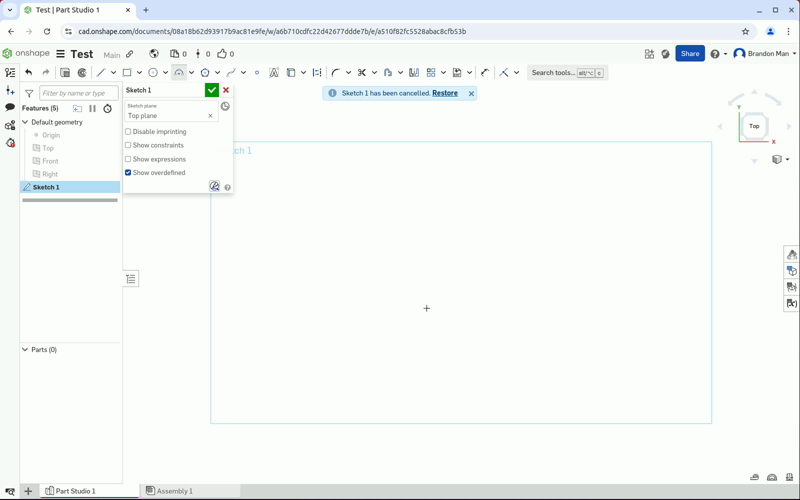
key_up(shift)
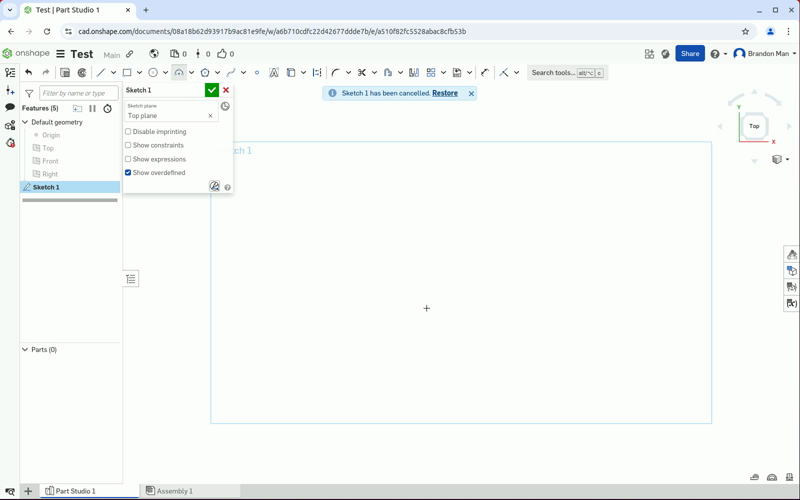
key_down(shift)
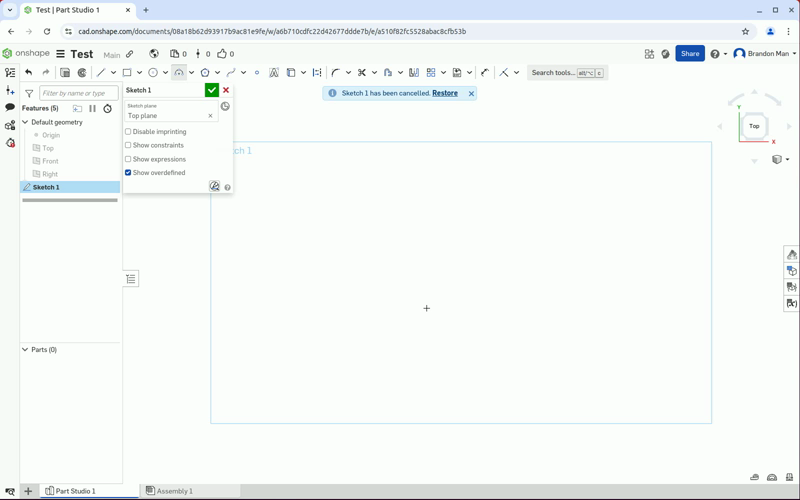
mouse_move(429, 310)
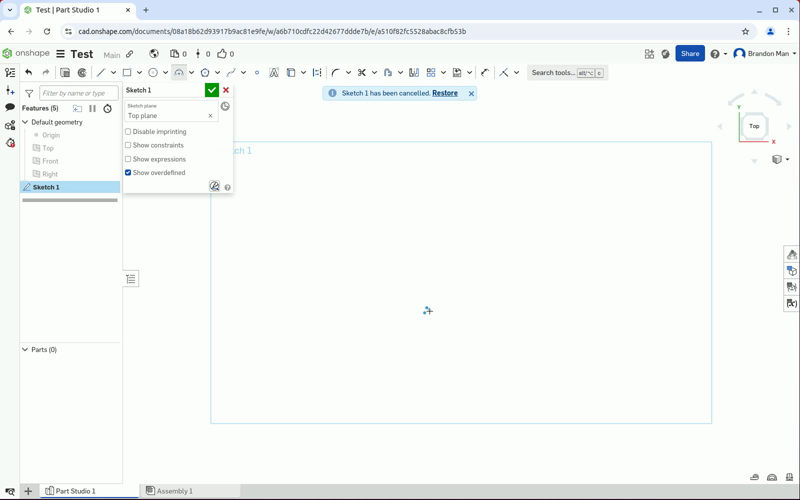
scroll(6)
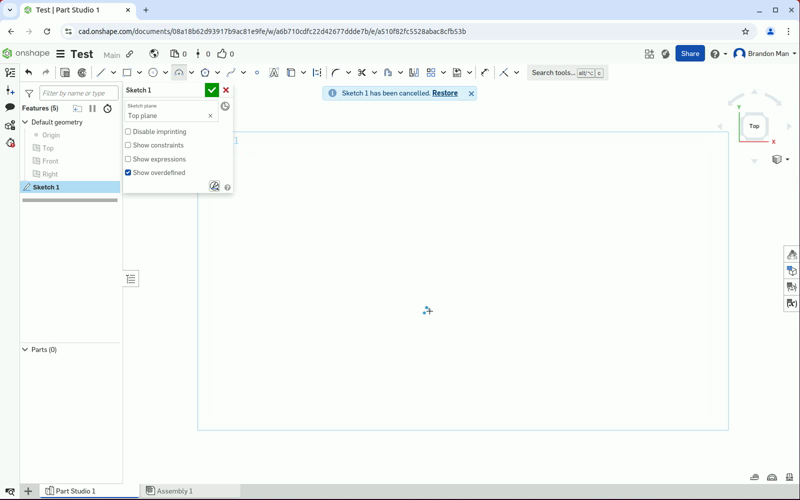
scroll(6)
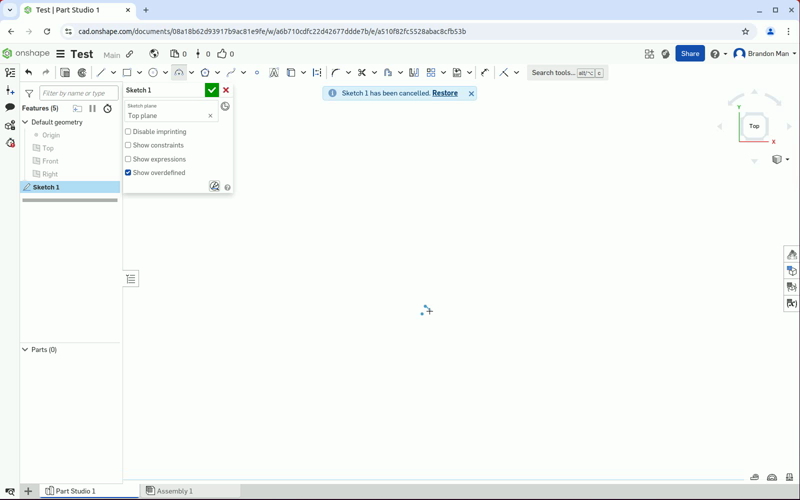
scroll(6)
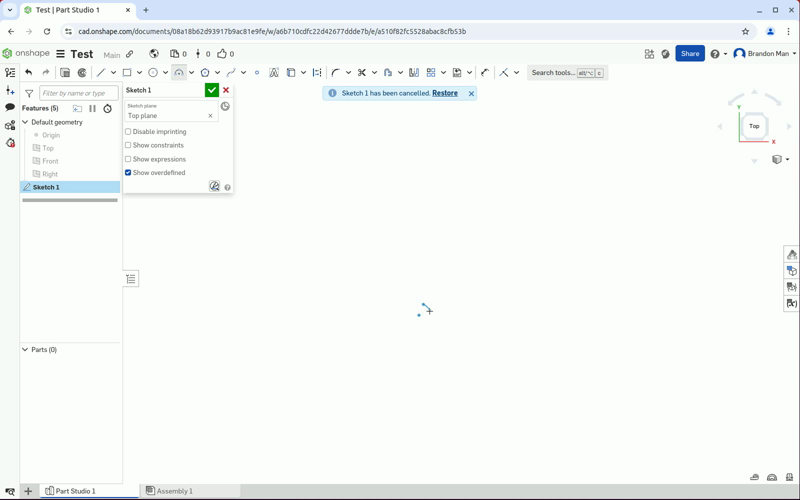
scroll(6)
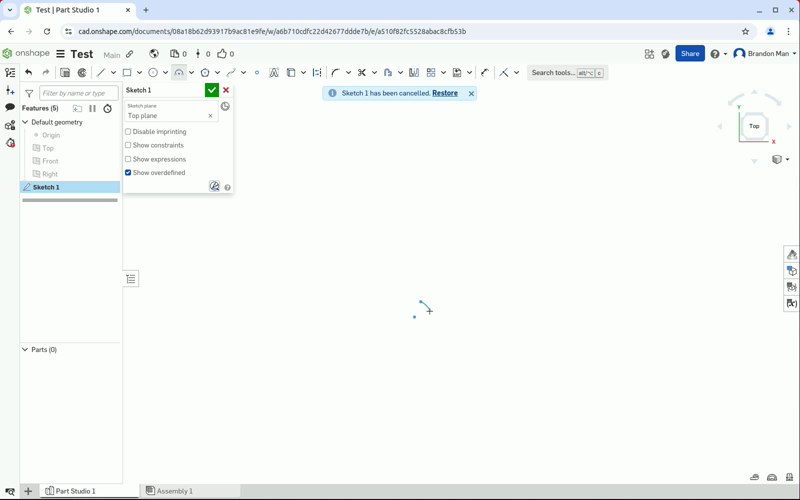
scroll(6)
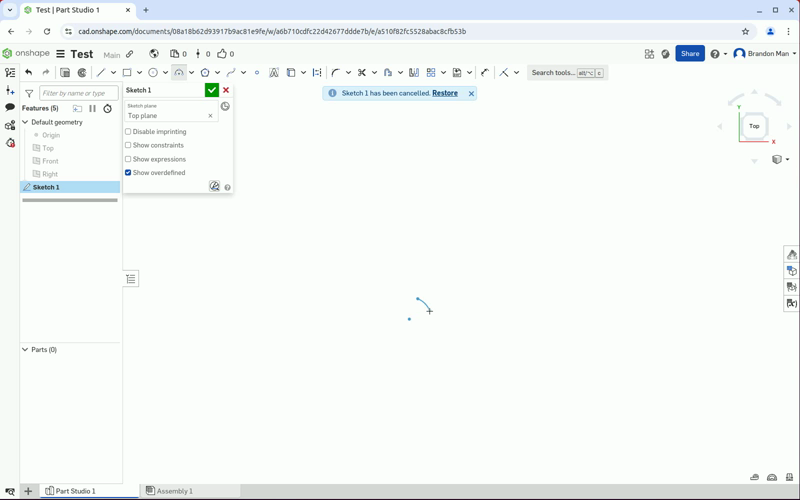
scroll(6)
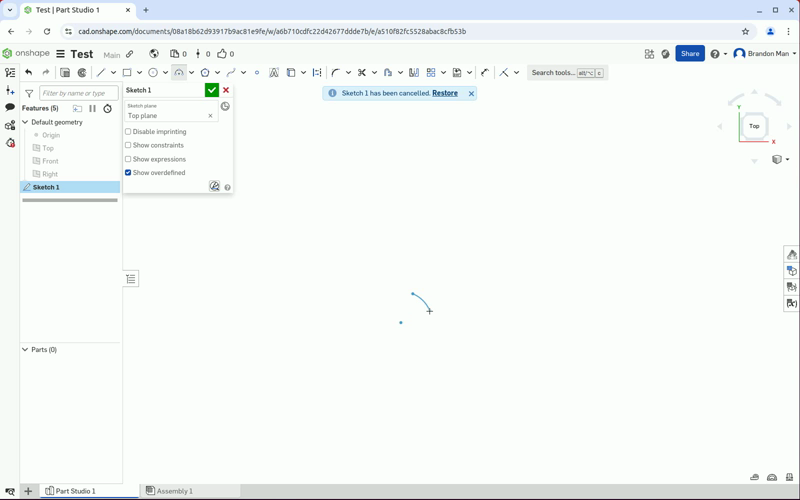
scroll(6)
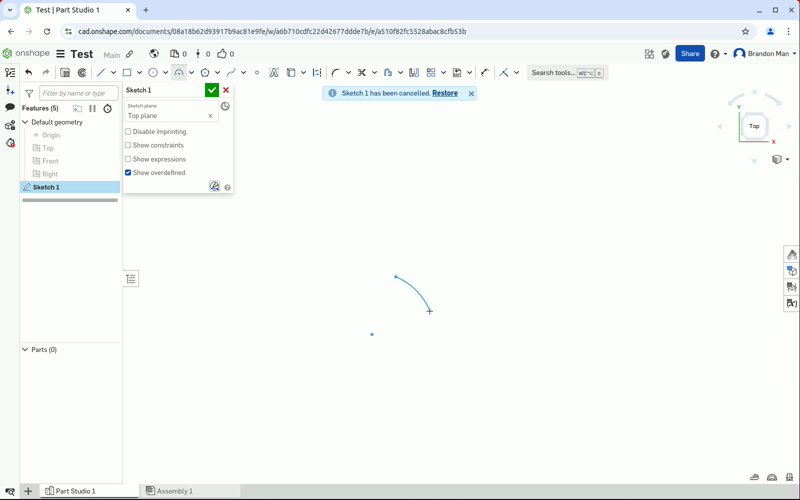
click(429, 310)
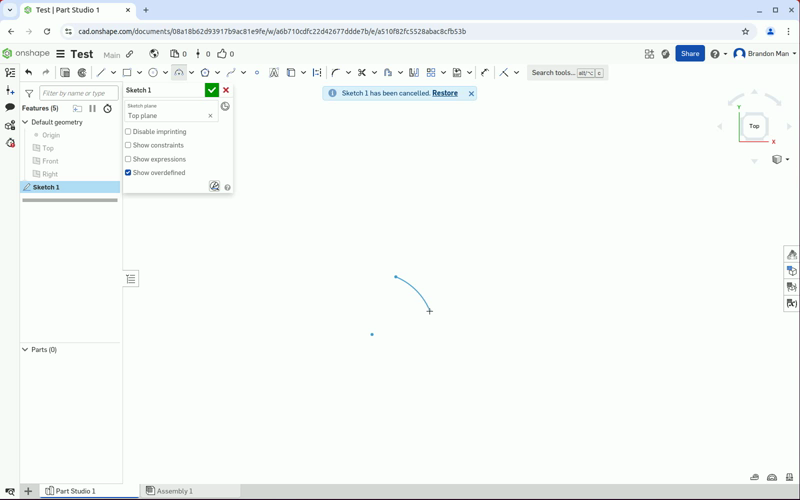
scroll(-6)
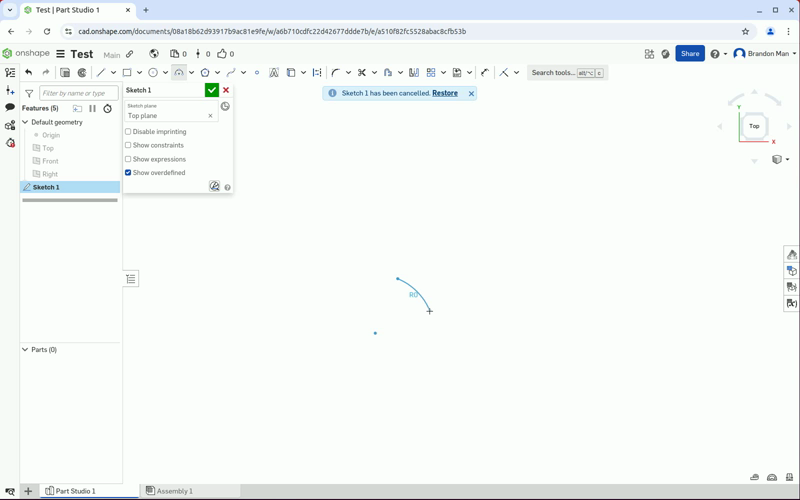
scroll(-6)
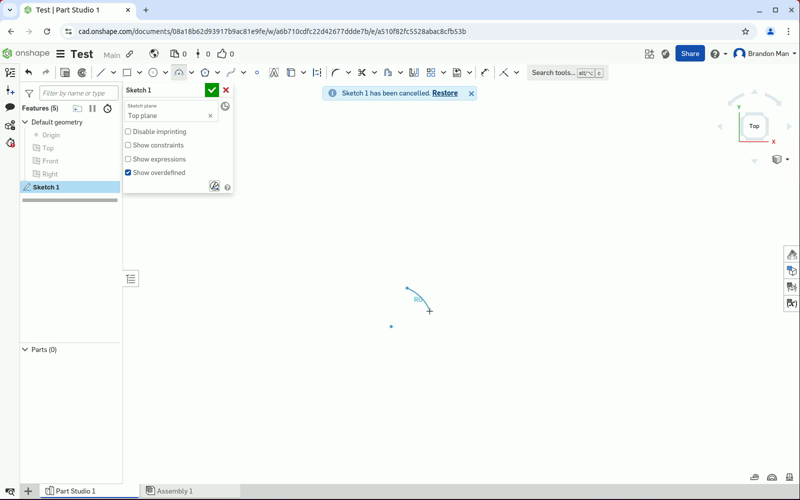
scroll(-6)
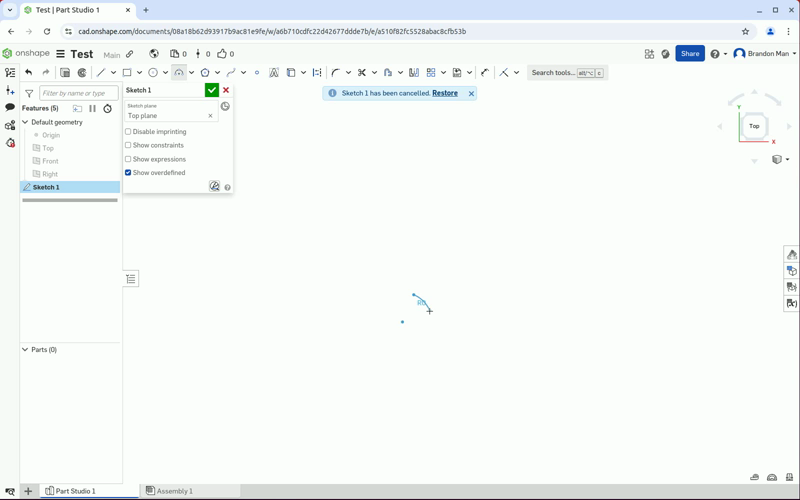
scroll(-6)
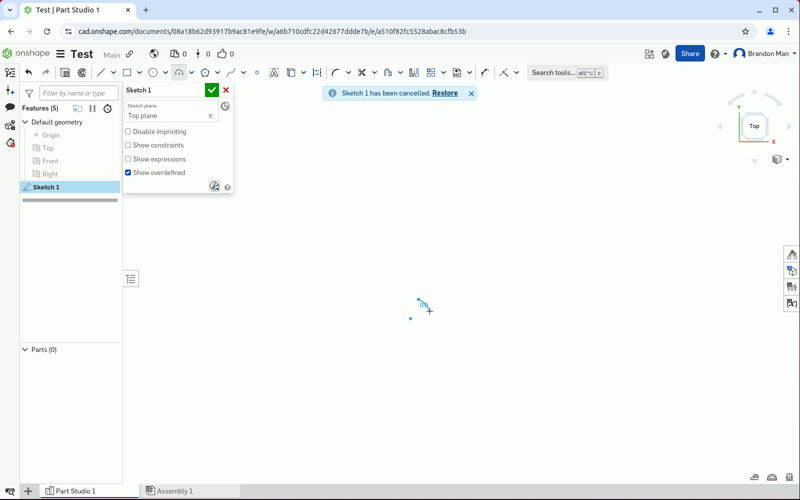
scroll(-6)
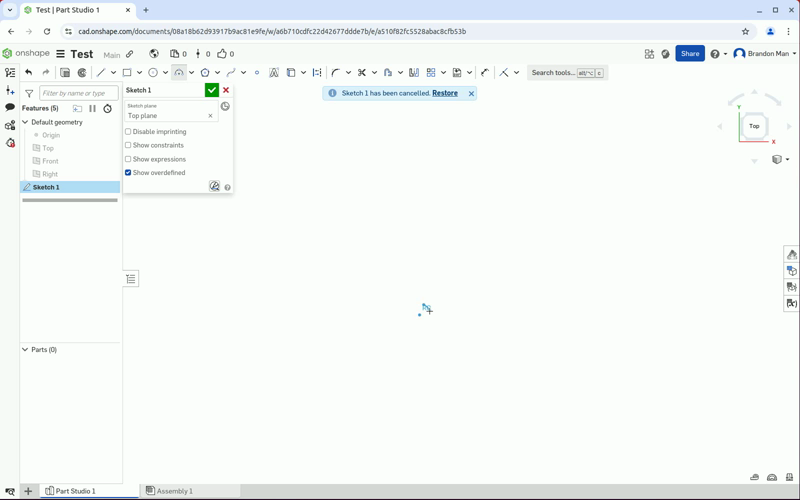
scroll(-6)
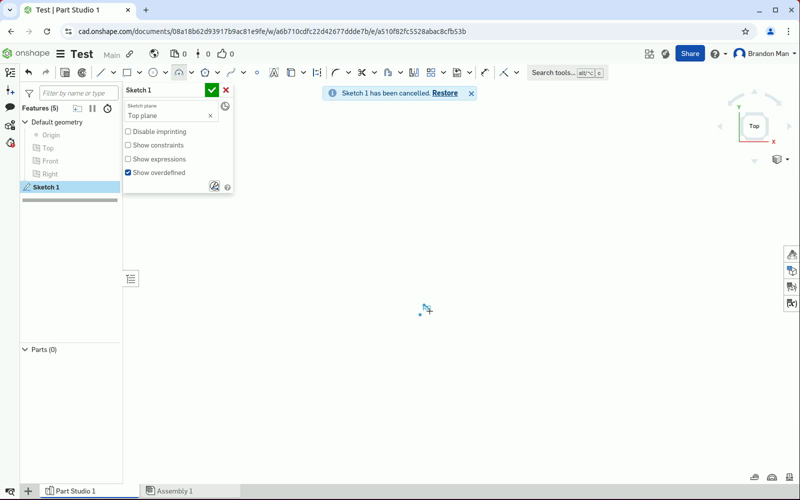
scroll(-6)
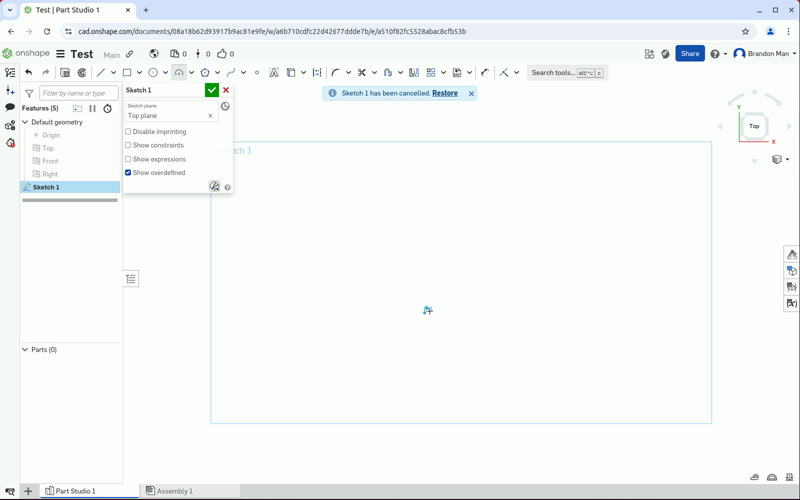
mouse_move(427, 309)
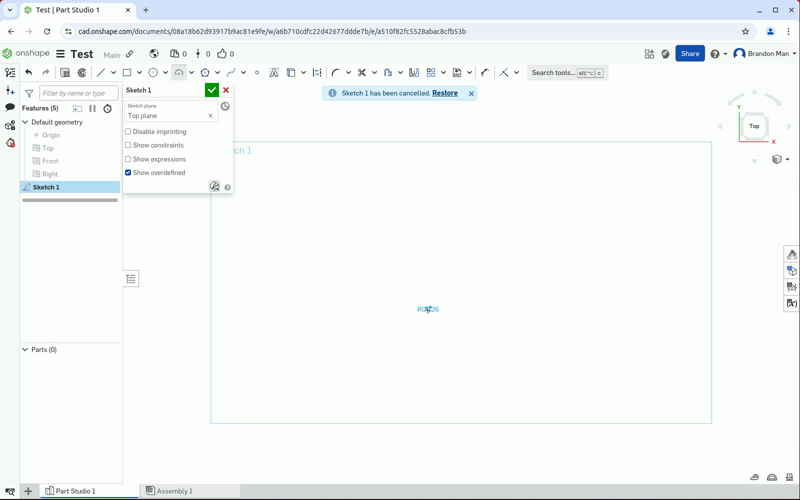
scroll(6)
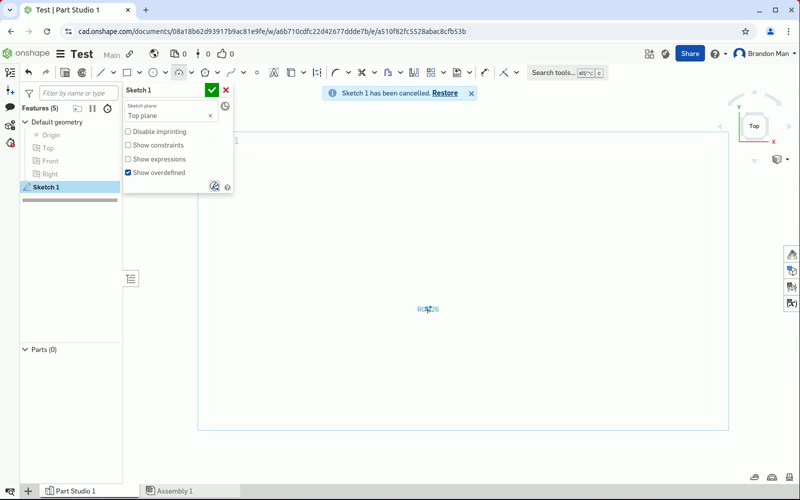
scroll(6)
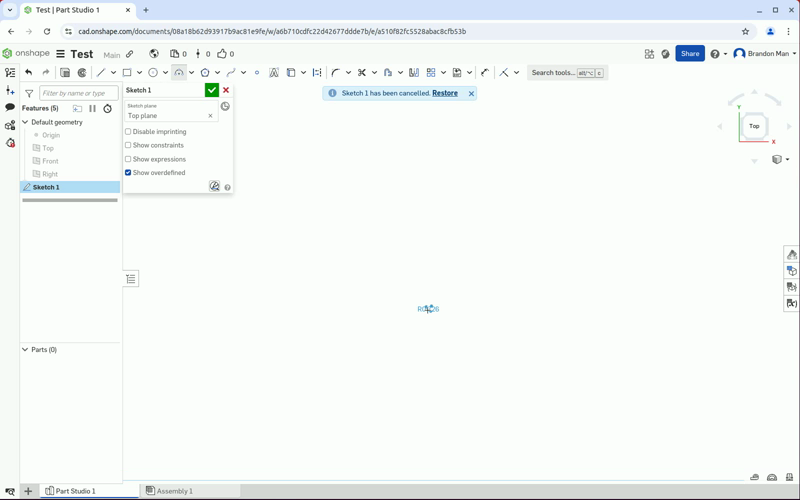
scroll(6)
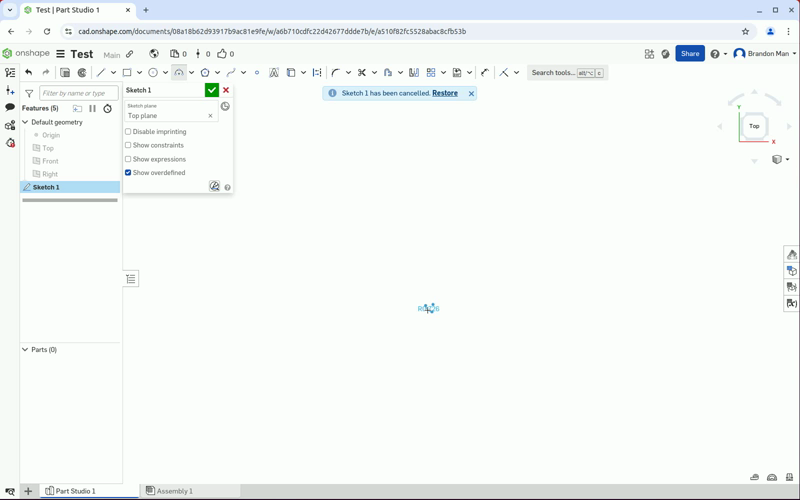
scroll(6)
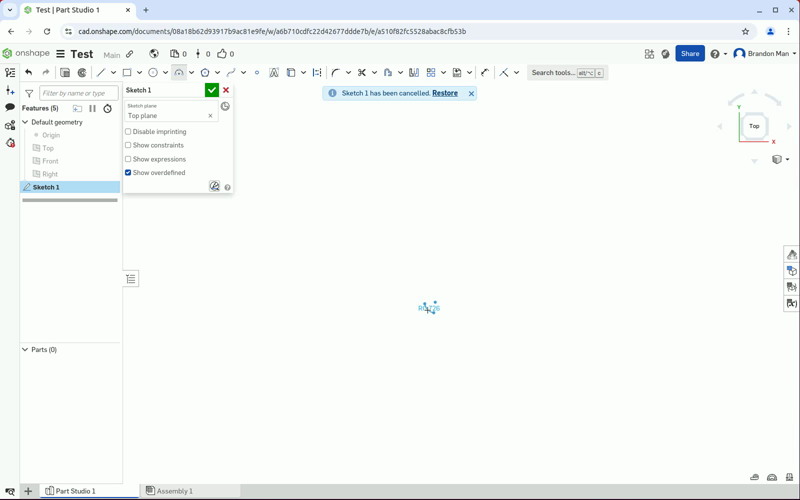
scroll(6)
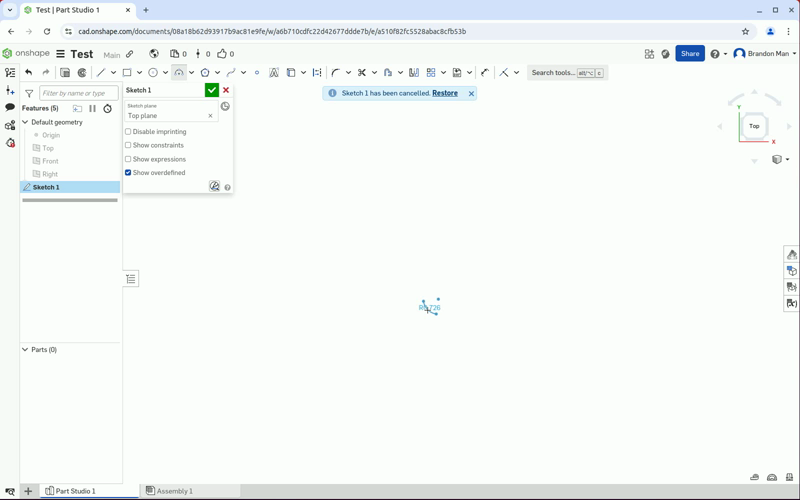
scroll(6)
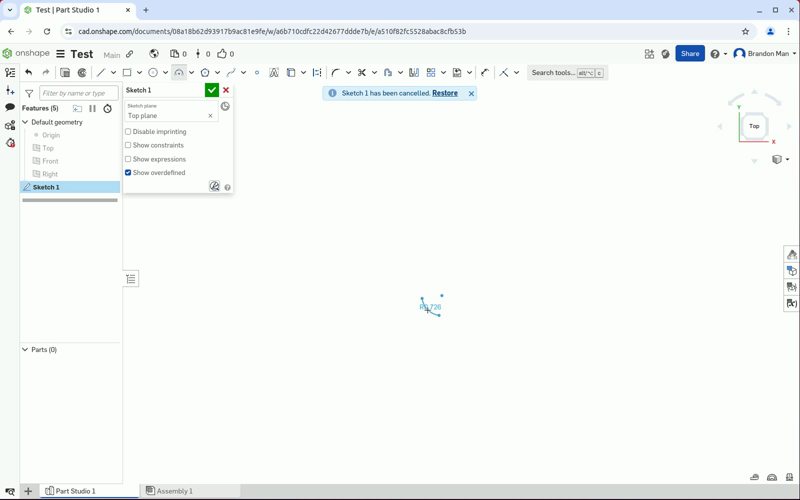
scroll(6)
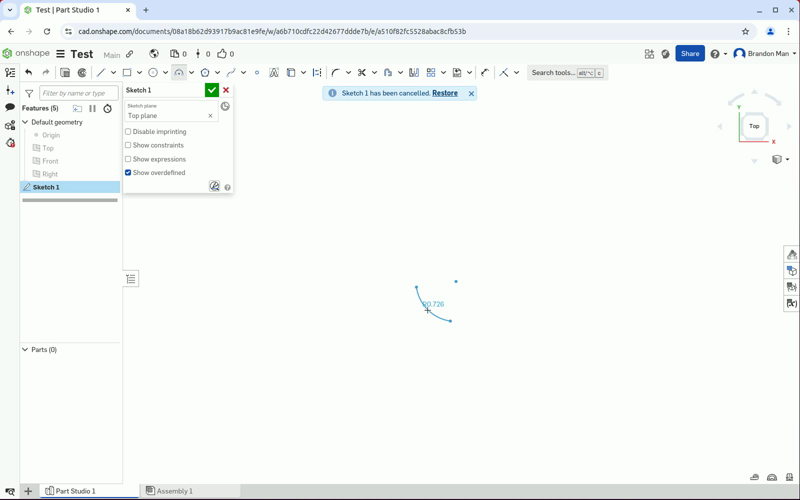
click(427, 309)
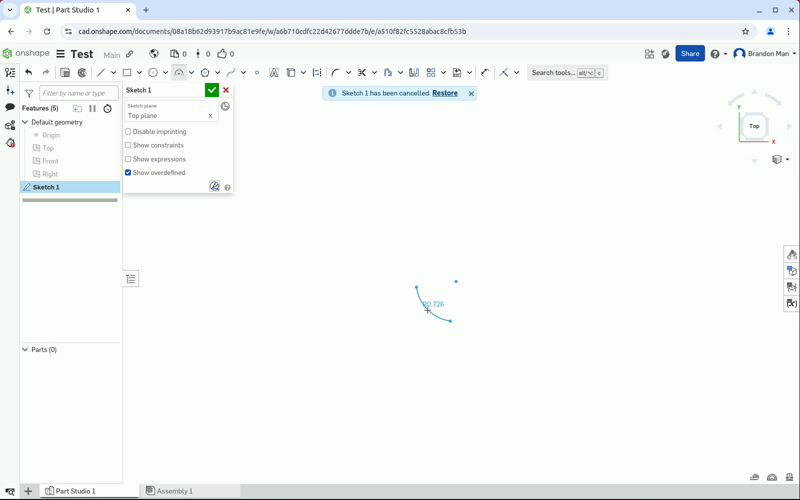
scroll(-6)
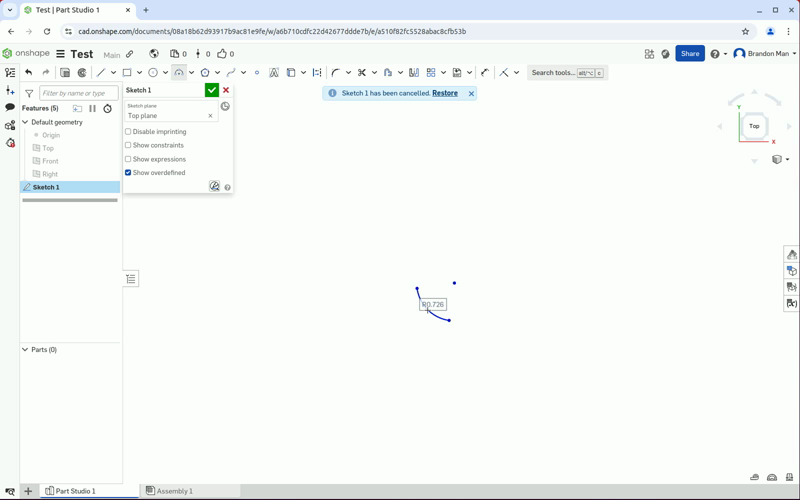
scroll(-6)
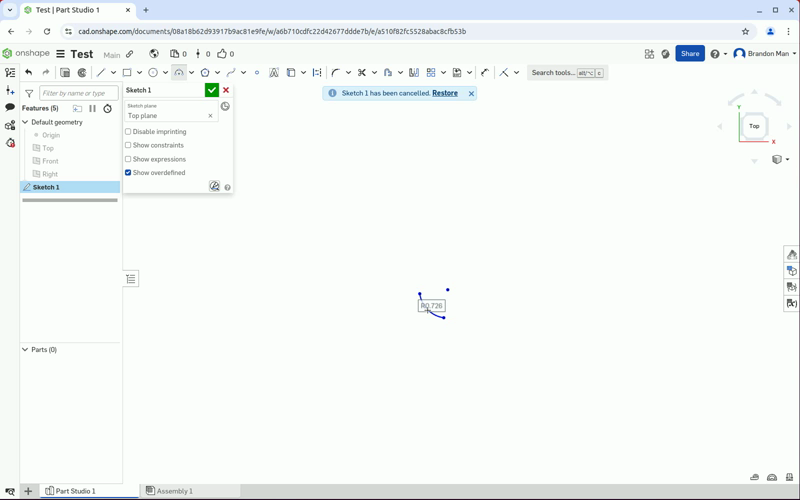
scroll(-6)
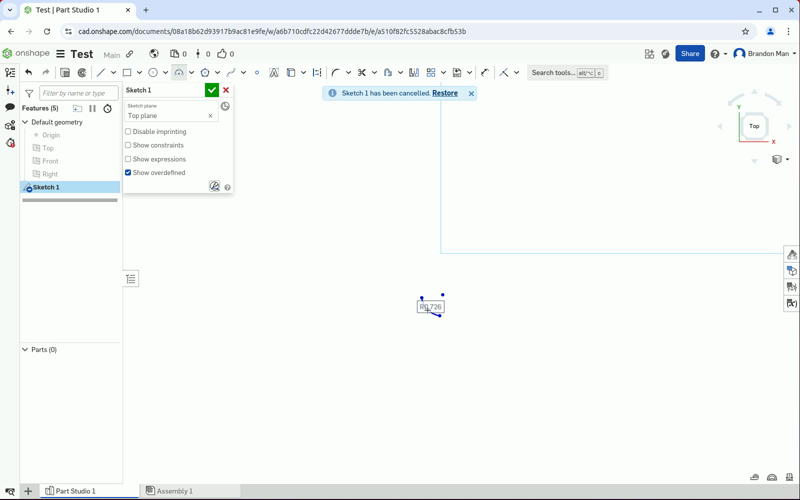
scroll(-6)
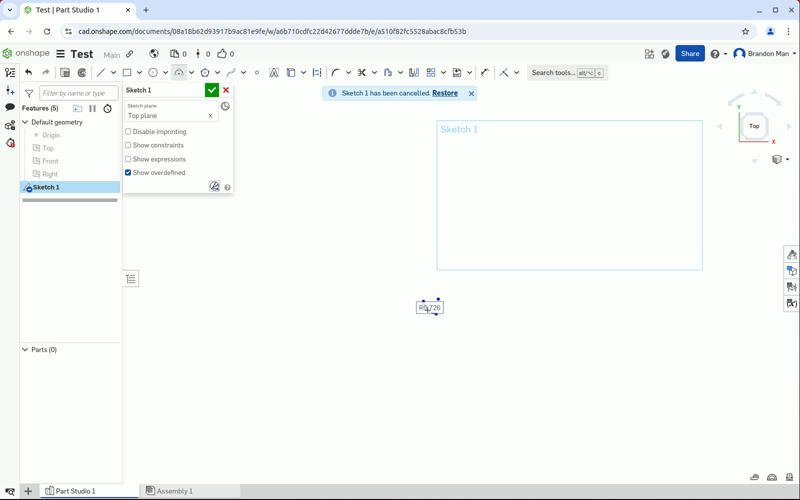
scroll(-6)
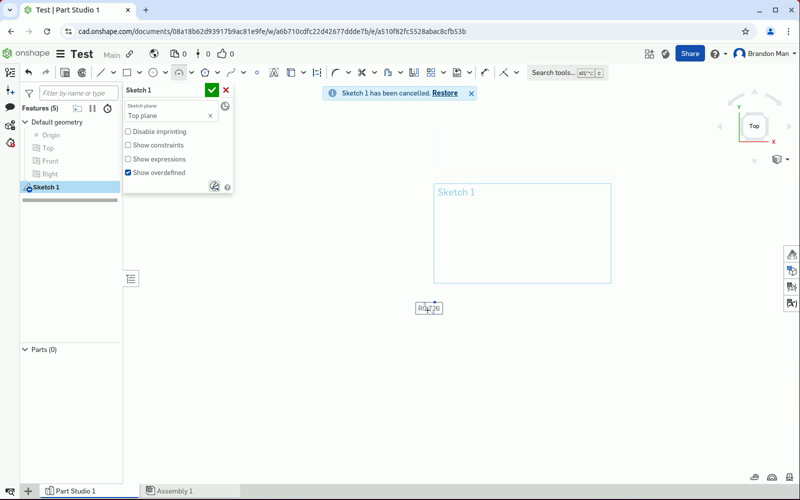
scroll(-6)
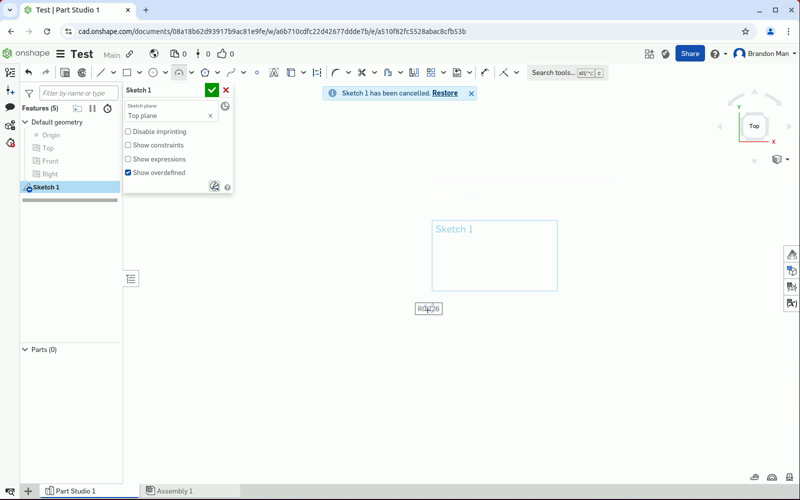
scroll(-6)
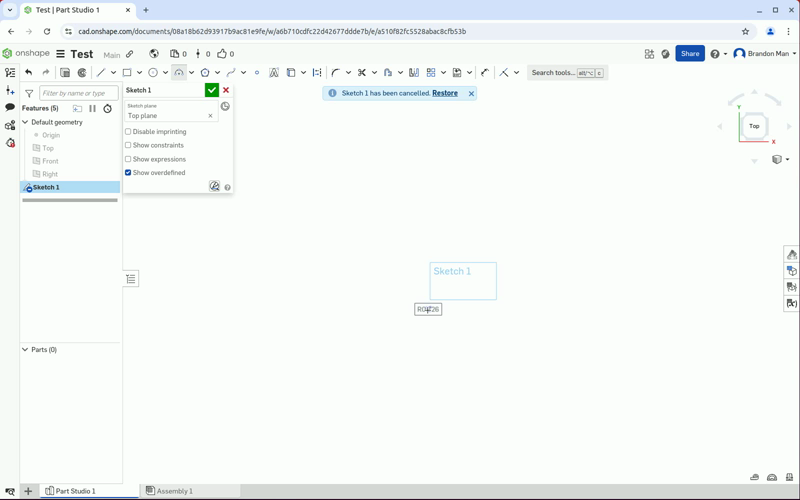
key_up(shift)
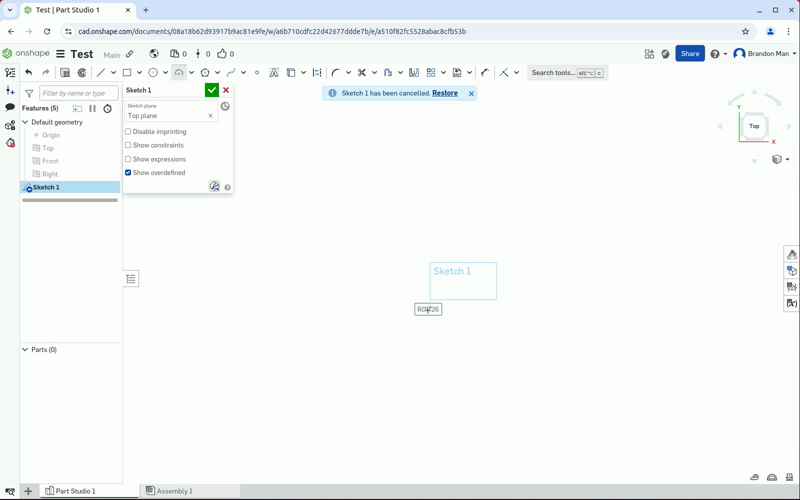
key(esc)
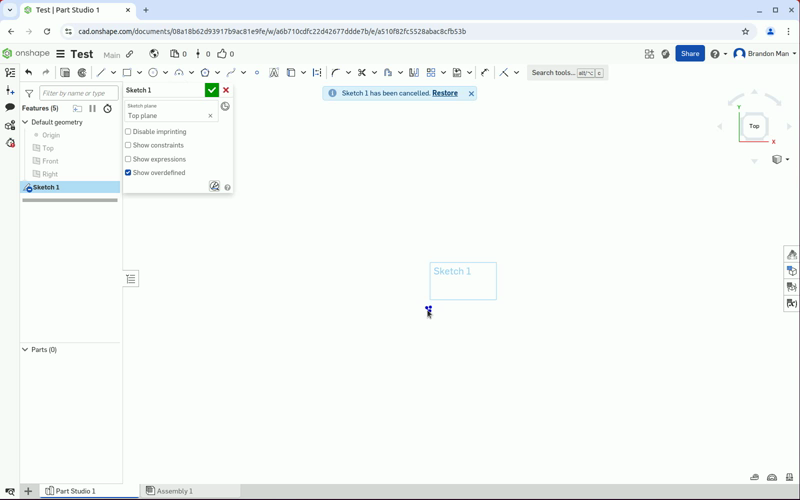
key(l)
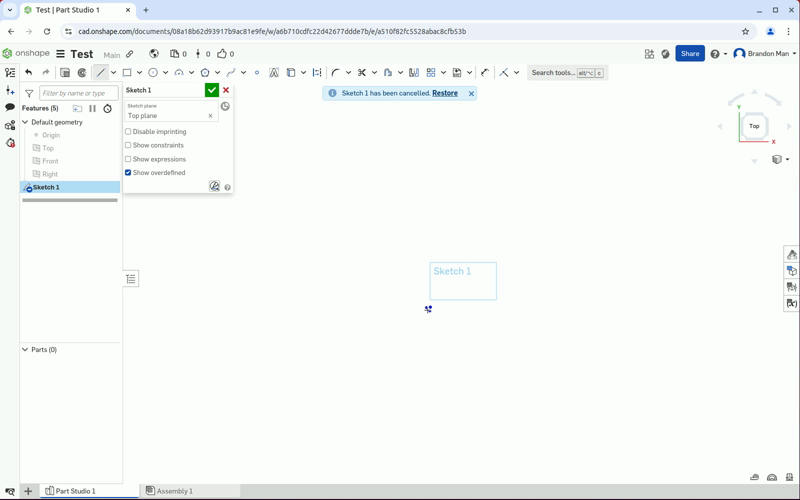
mouse_move(429, 310)
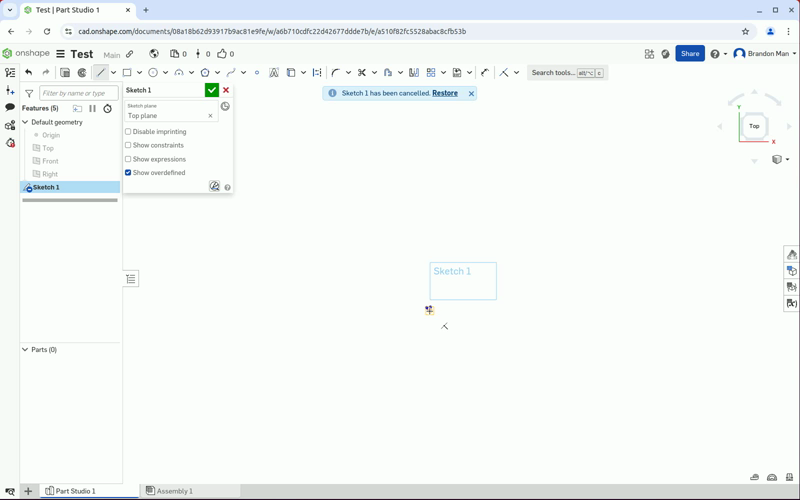
scroll(6)
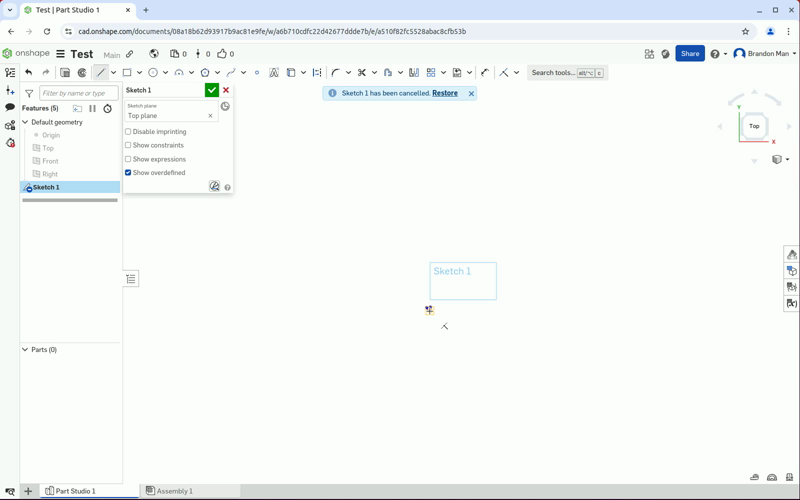
scroll(6)
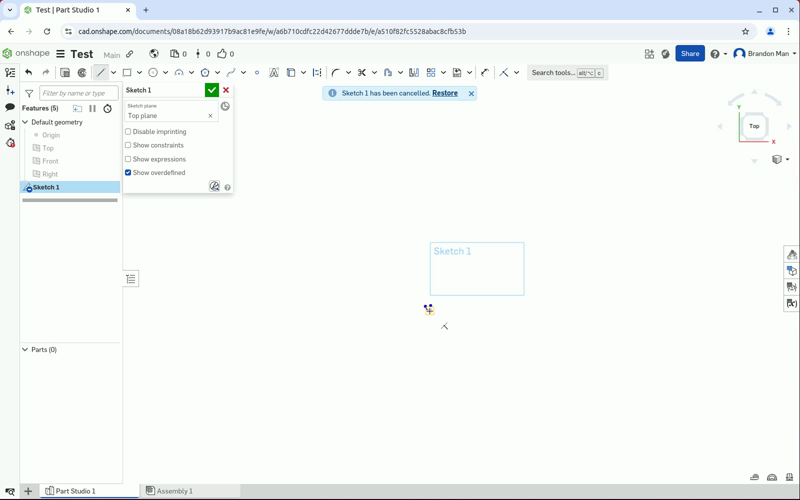
scroll(6)
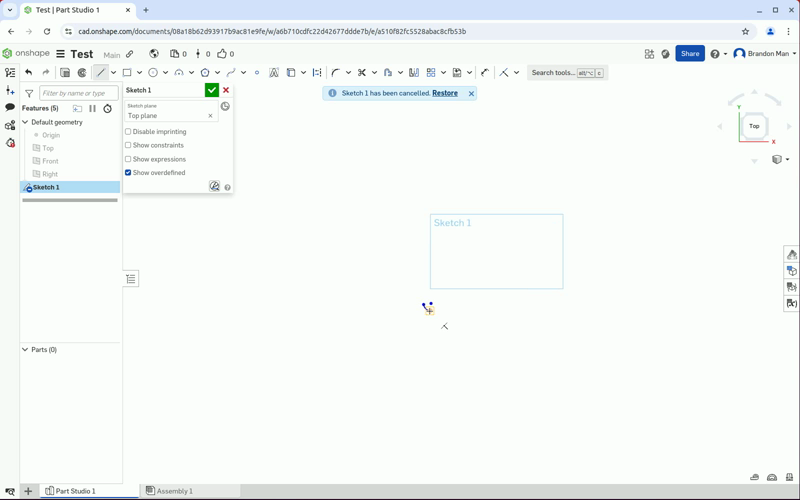
scroll(6)
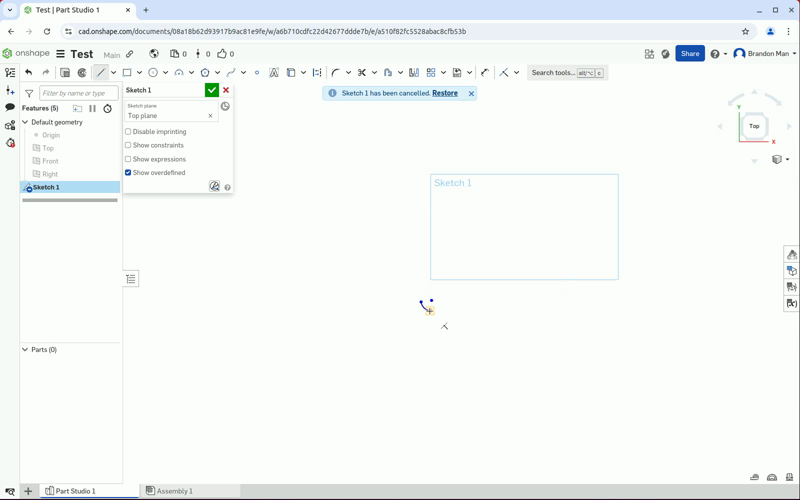
scroll(6)
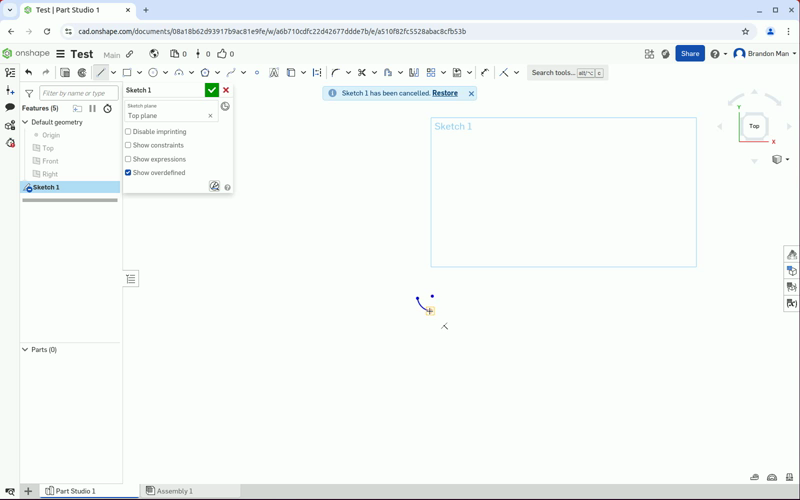
scroll(6)
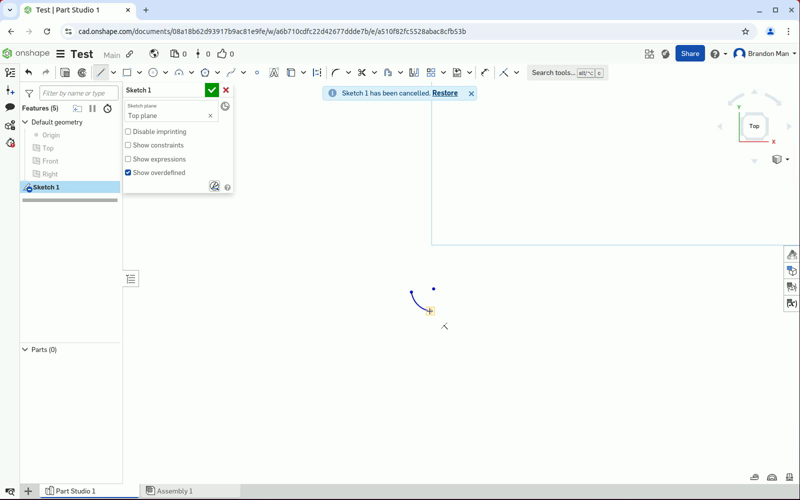
scroll(6)
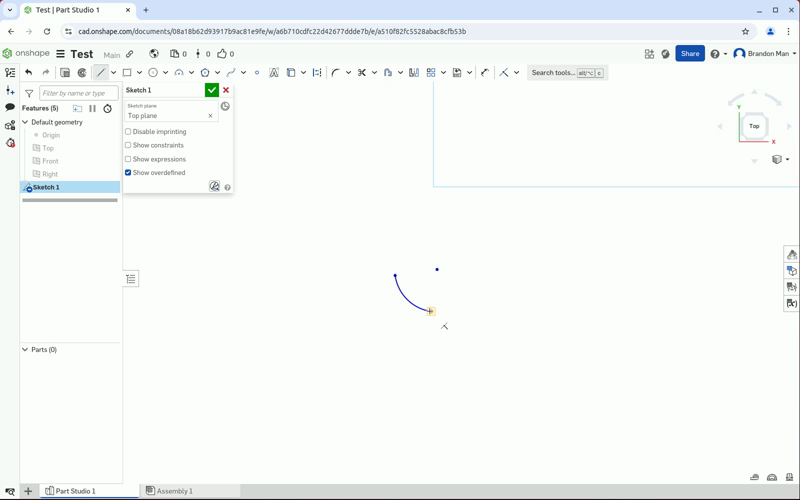
click(429, 310)
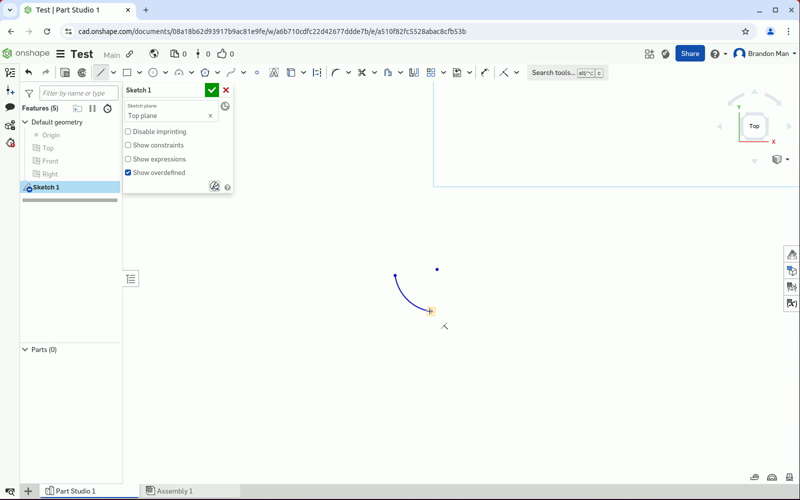
scroll(-6)
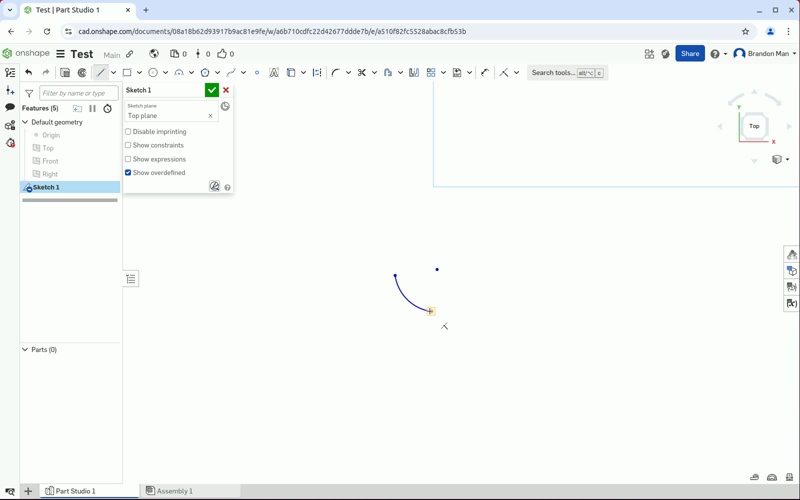
scroll(-6)
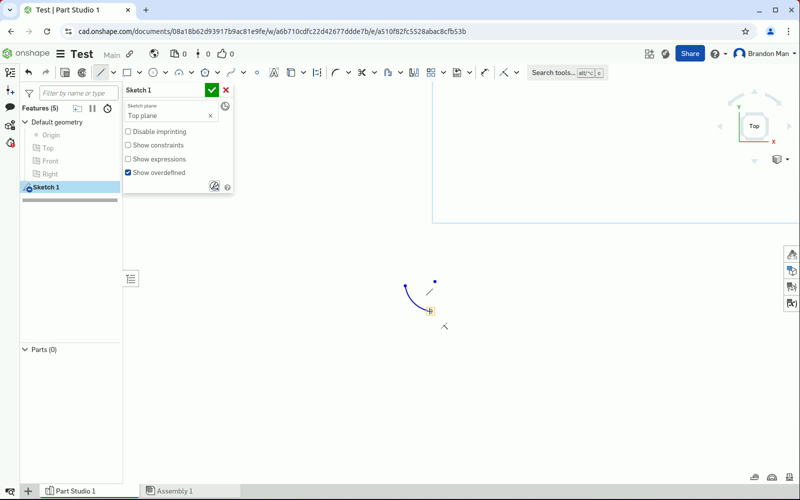
scroll(-6)
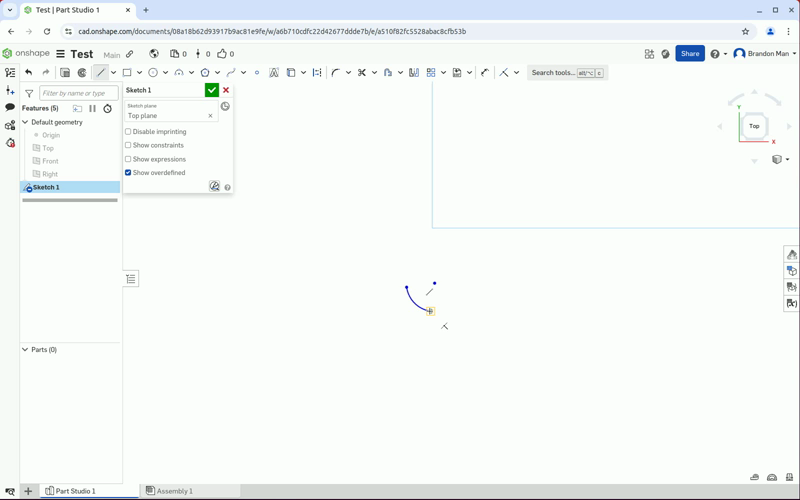
scroll(-6)
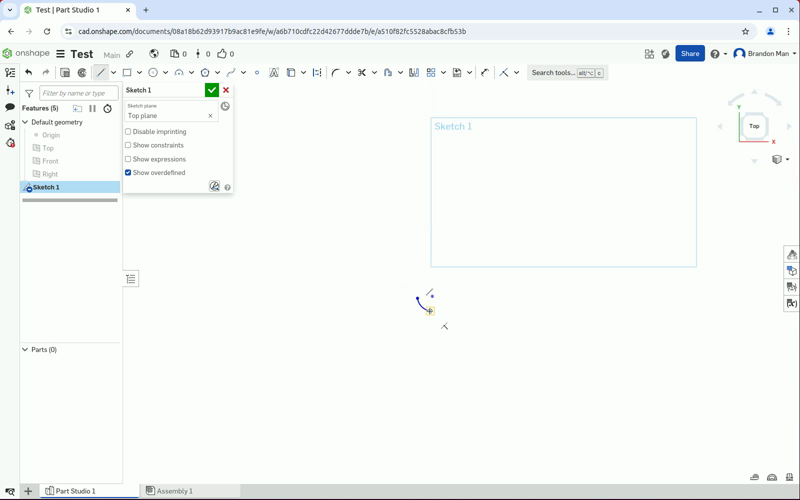
scroll(-6)
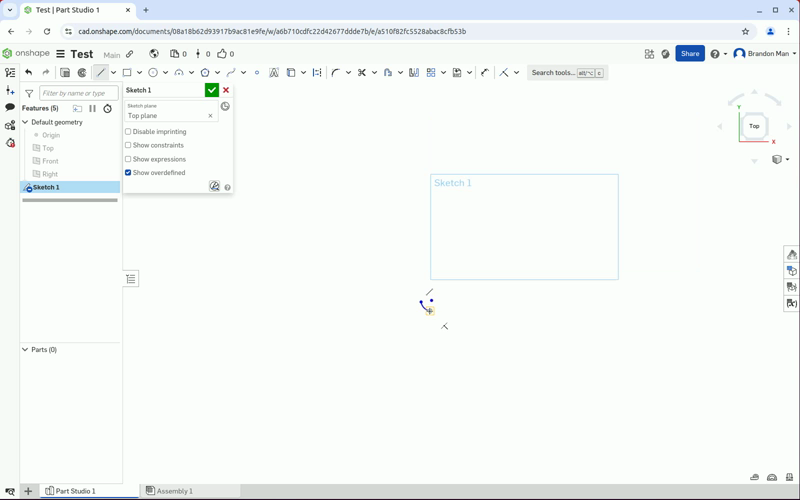
scroll(-6)
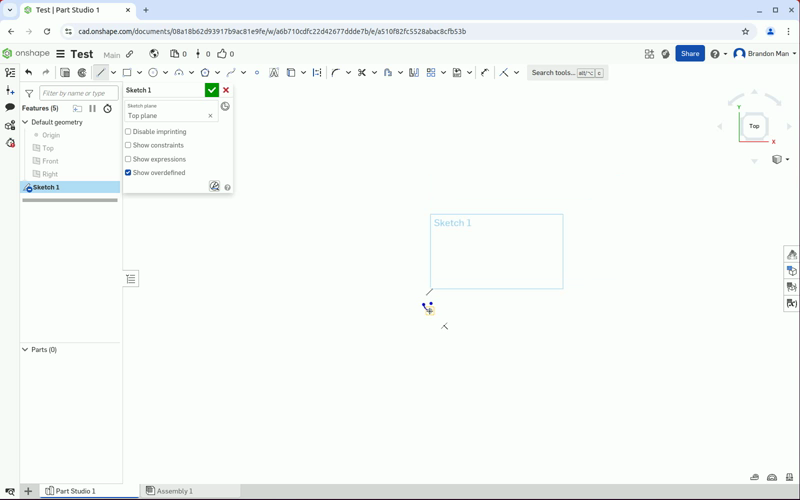
scroll(-6)
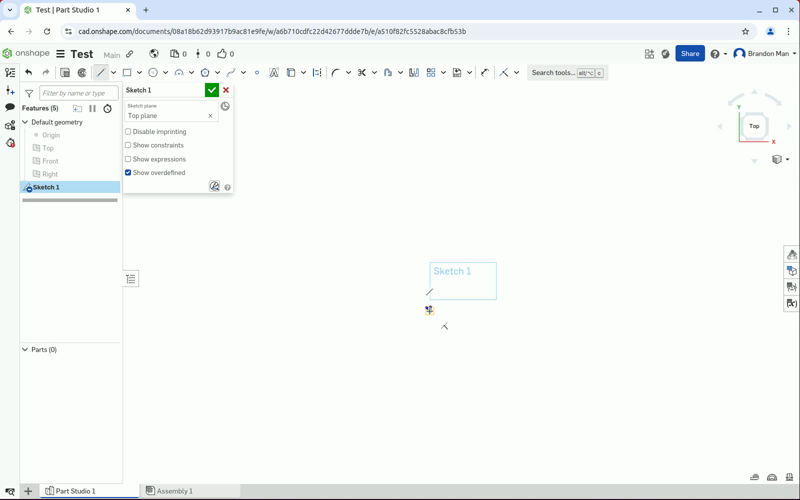
key_down(shift)
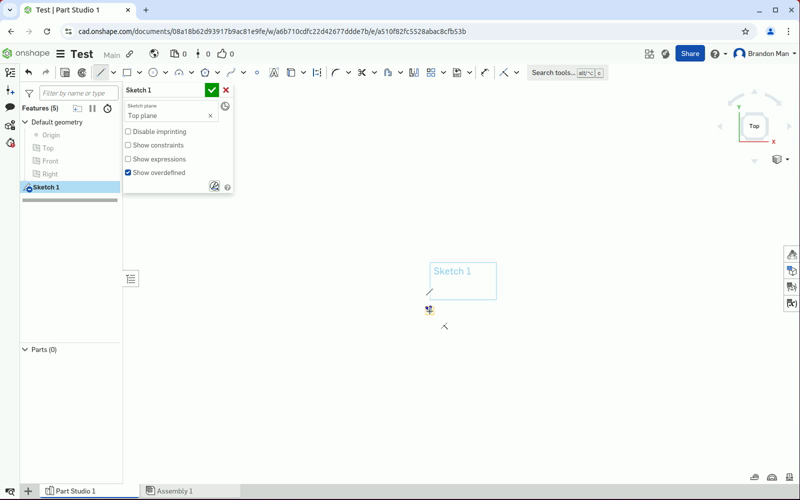
mouse_move(493, 310)
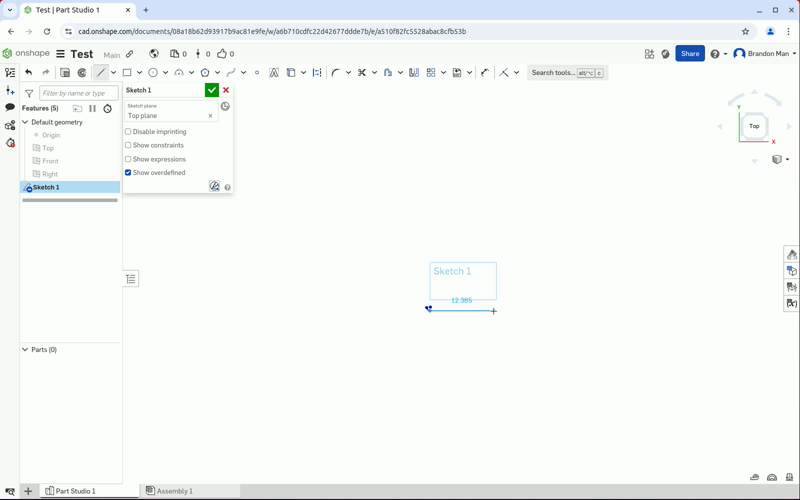
click(493, 310)
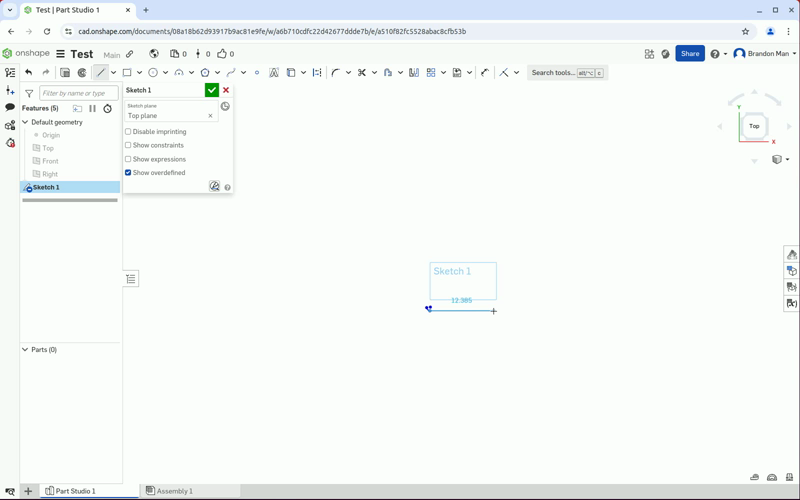
key_up(shift)
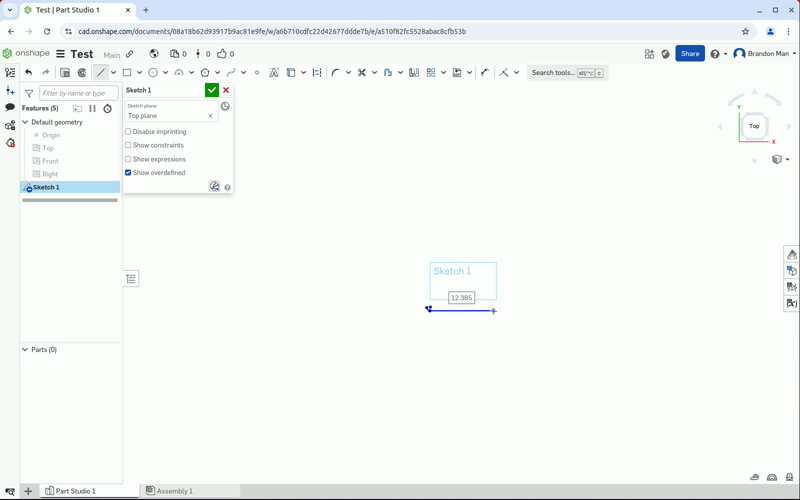
key(esc)
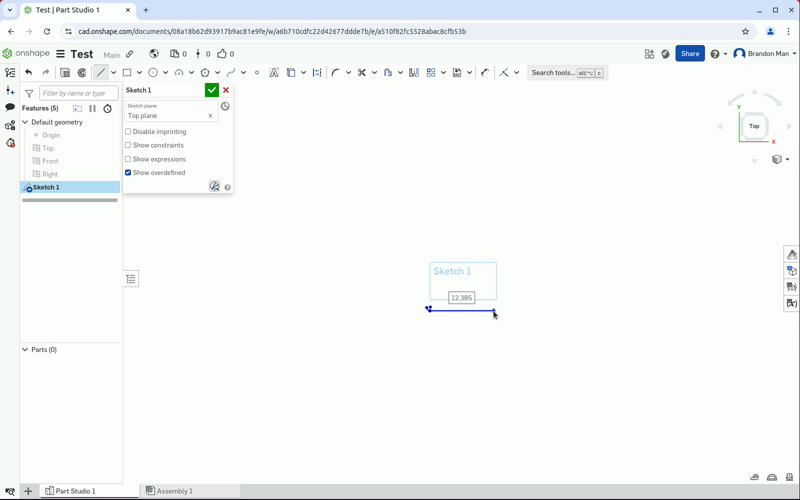
key(a)
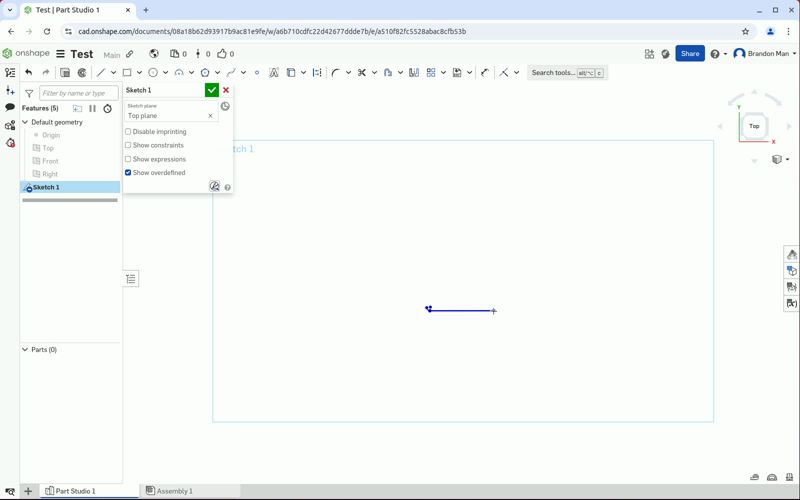
mouse_move(493, 310)
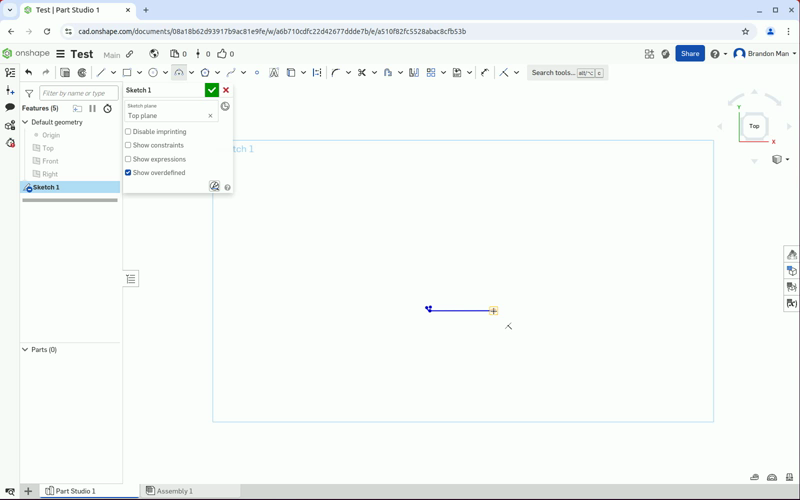
click(493, 310)
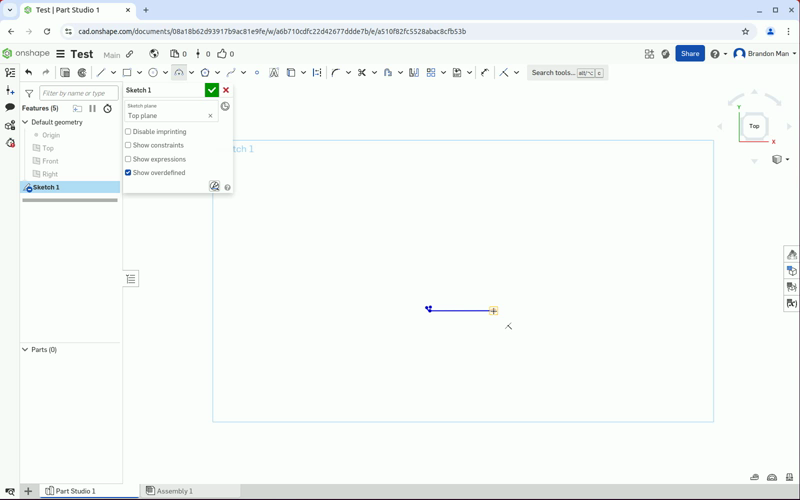
key_down(shift)
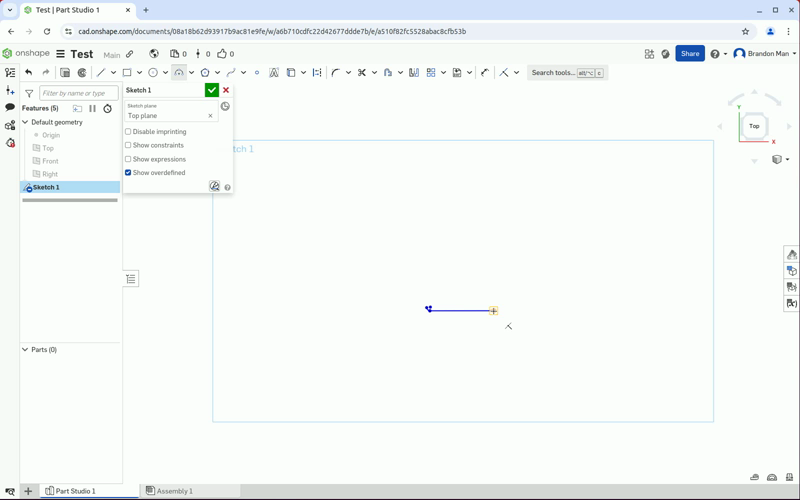
mouse_move(496, 307)
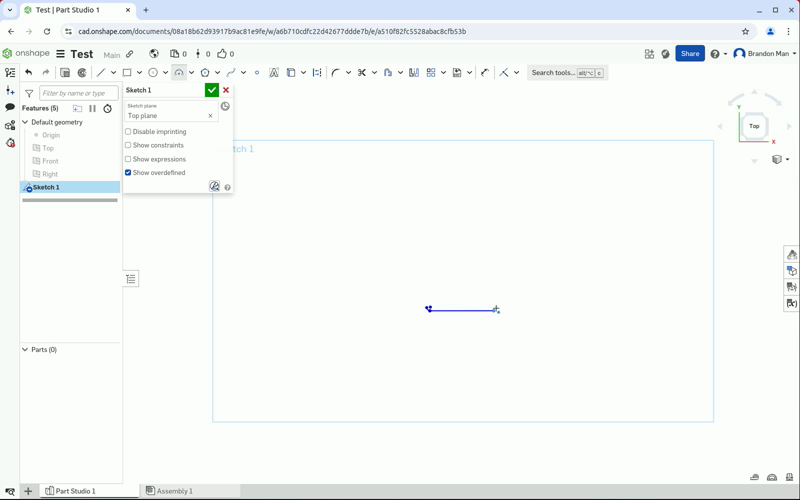
scroll(6)
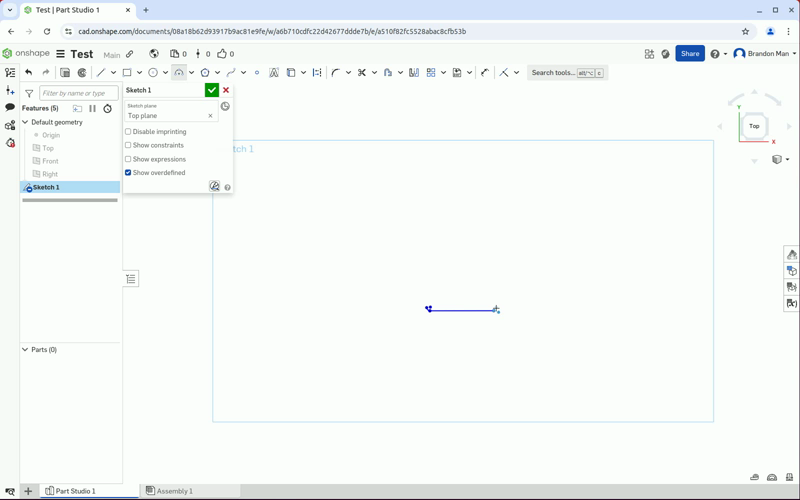
scroll(6)
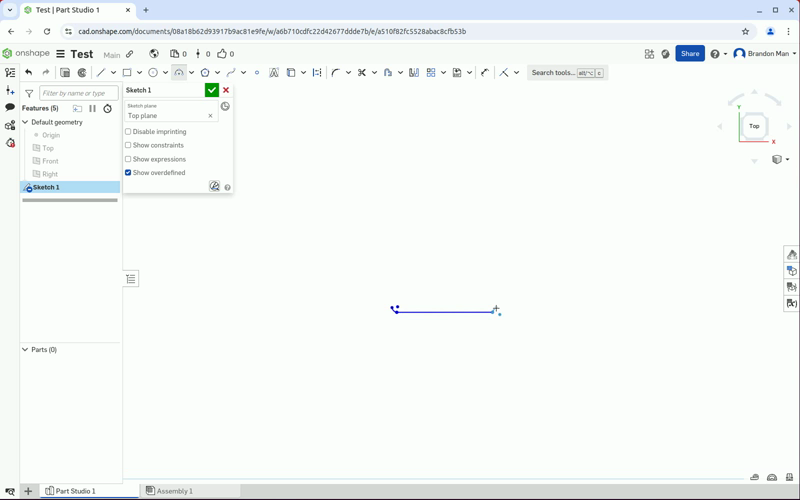
scroll(6)
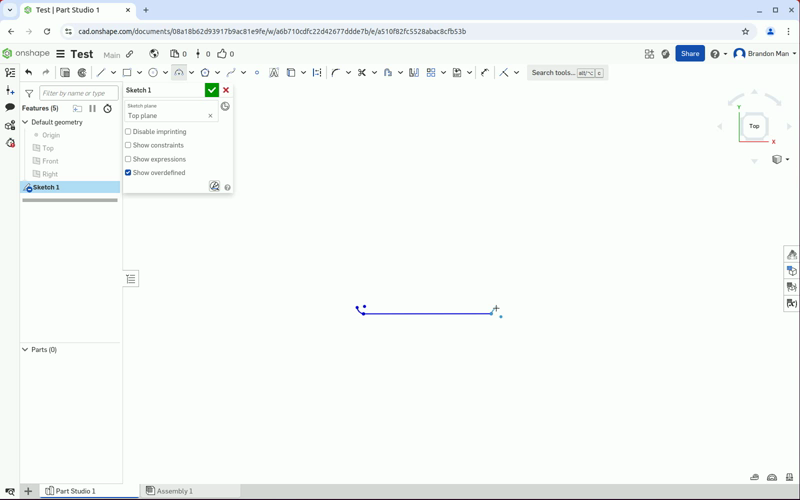
scroll(6)
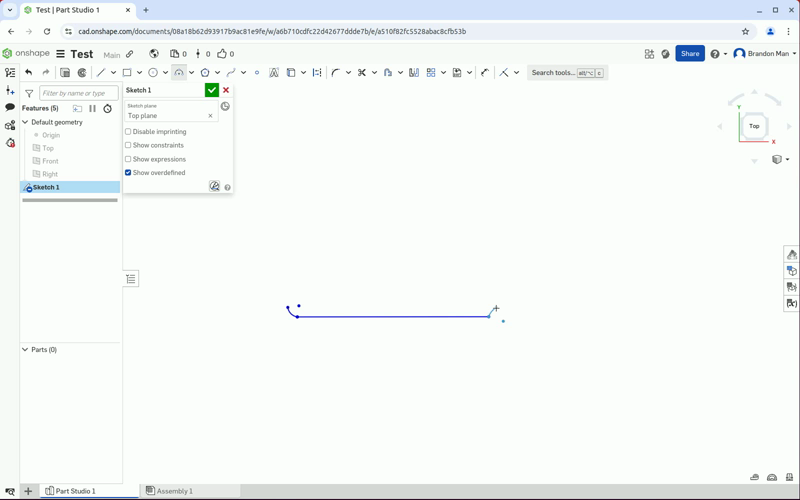
scroll(6)
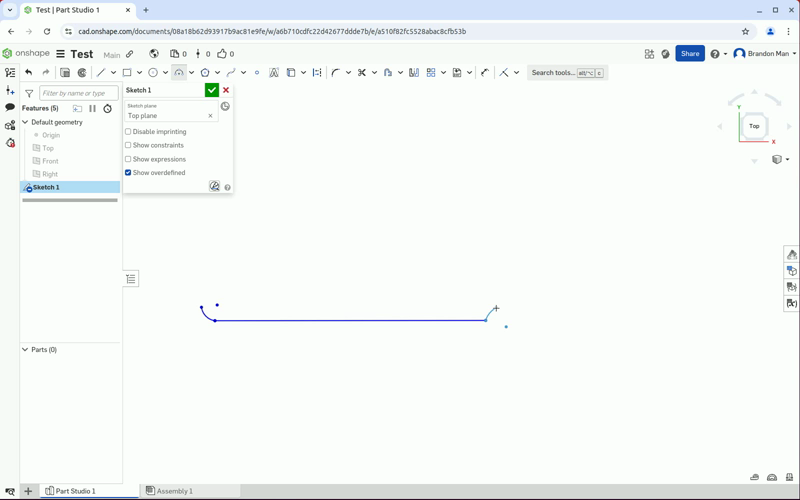
scroll(6)
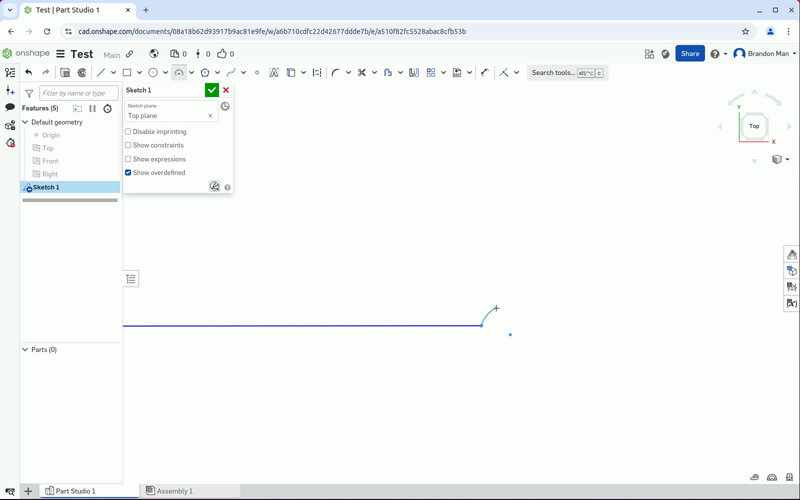
scroll(6)
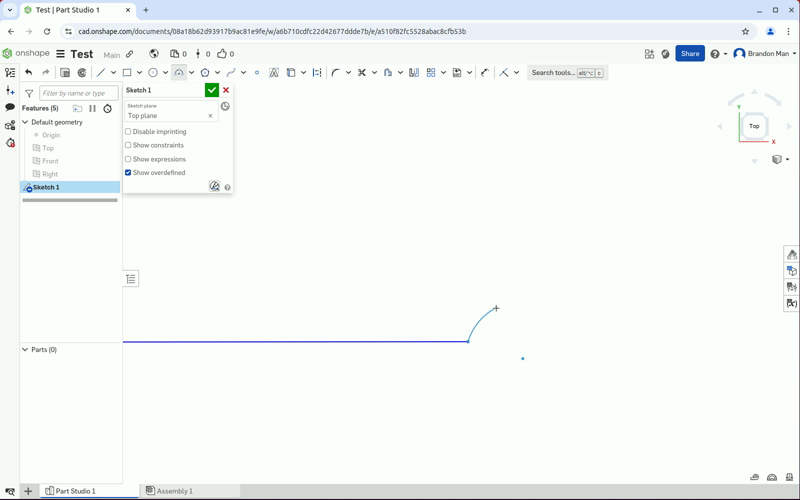
click(496, 307)
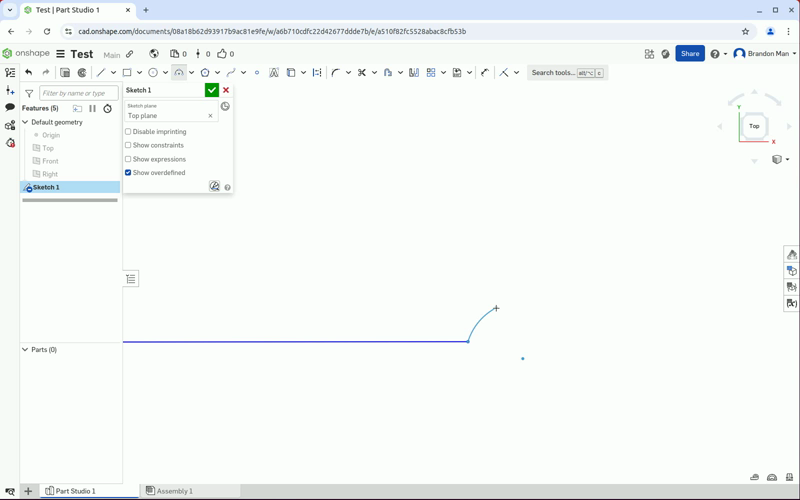
scroll(-6)
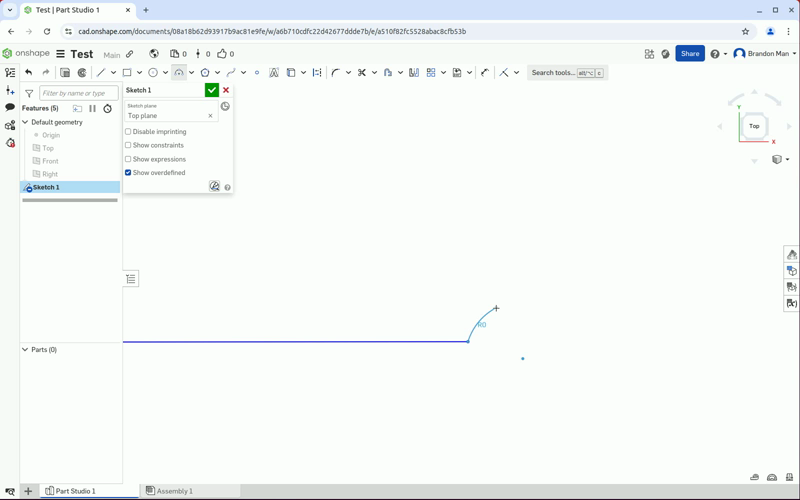
scroll(-6)
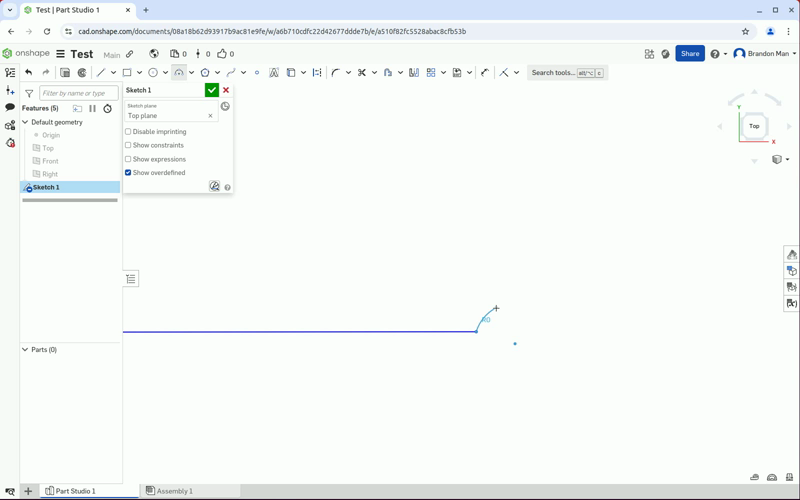
scroll(-6)
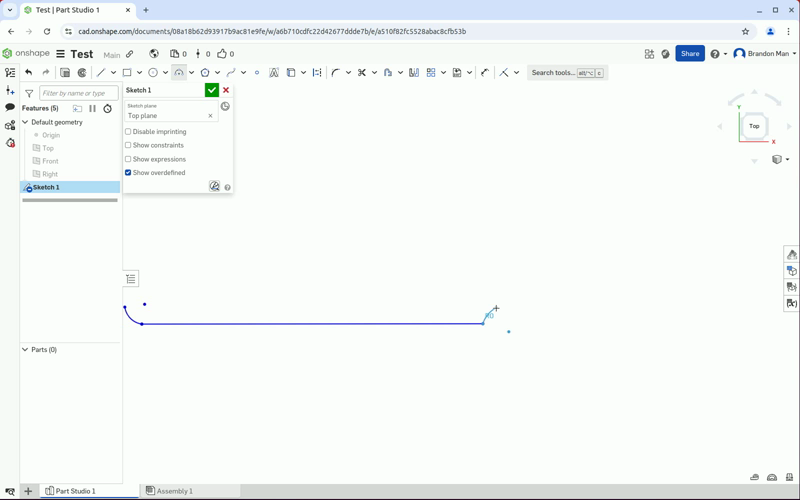
scroll(-6)
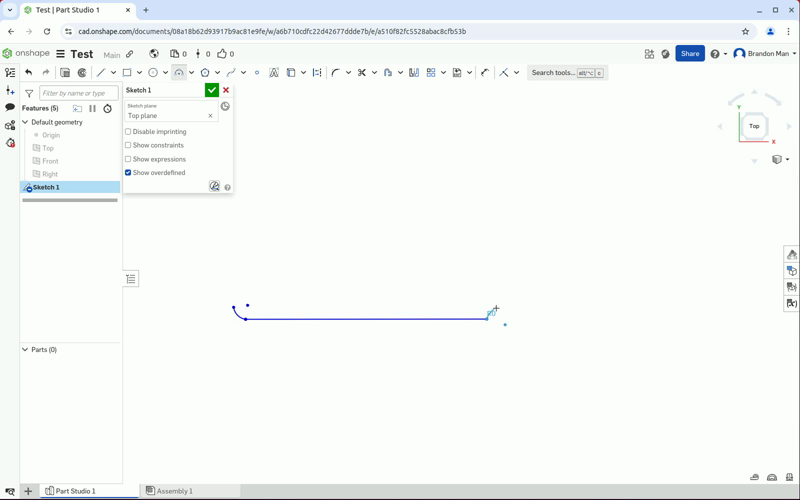
scroll(-6)
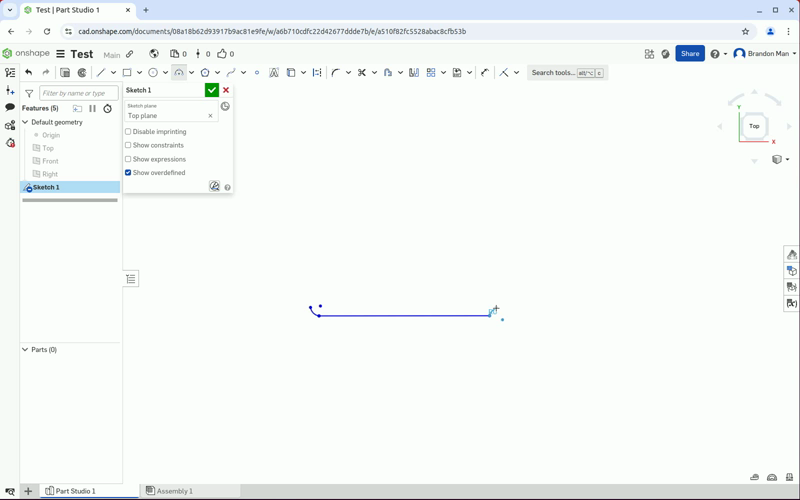
scroll(-6)
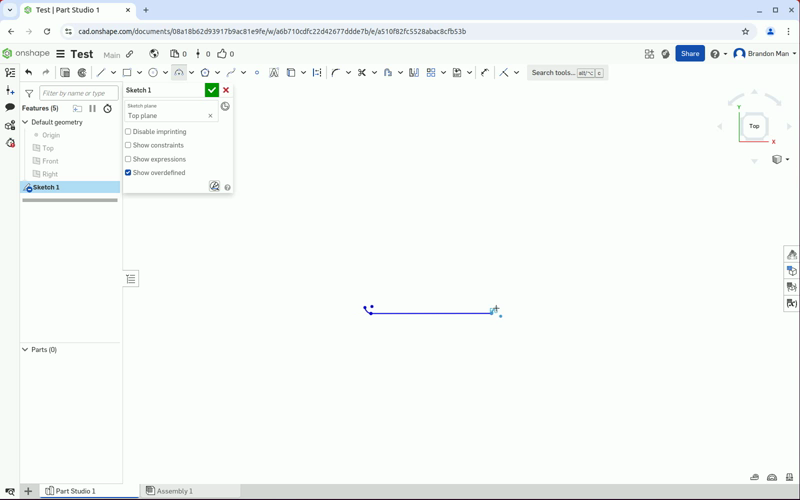
scroll(-6)
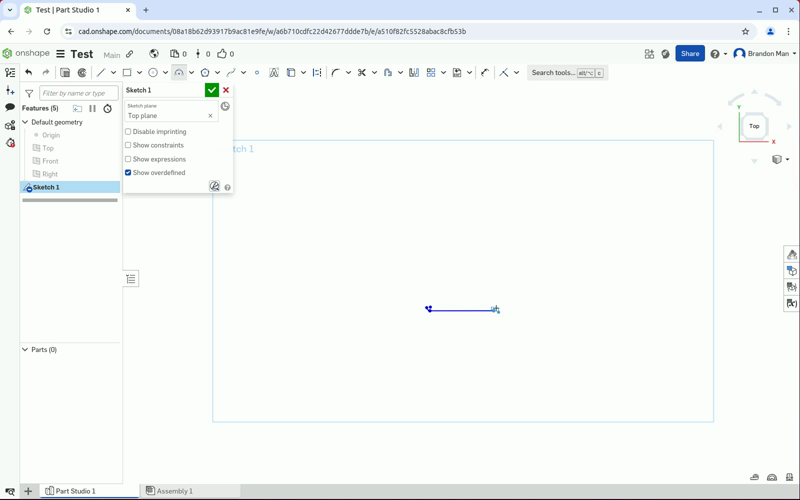
mouse_move(496, 309)
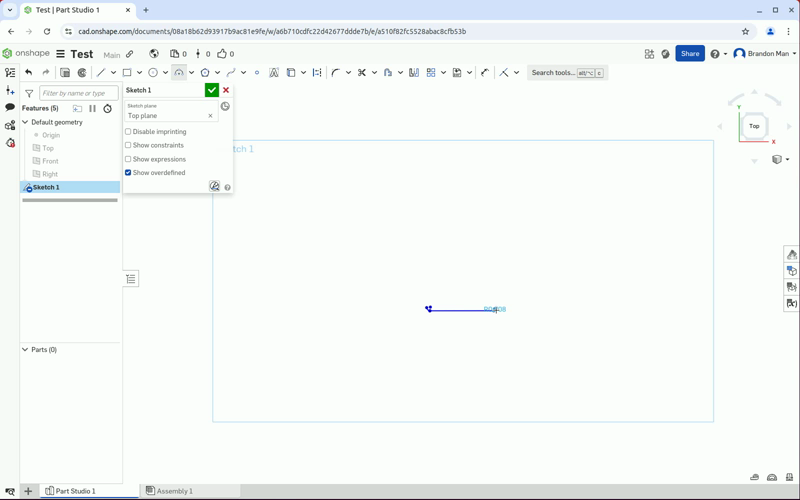
scroll(6)
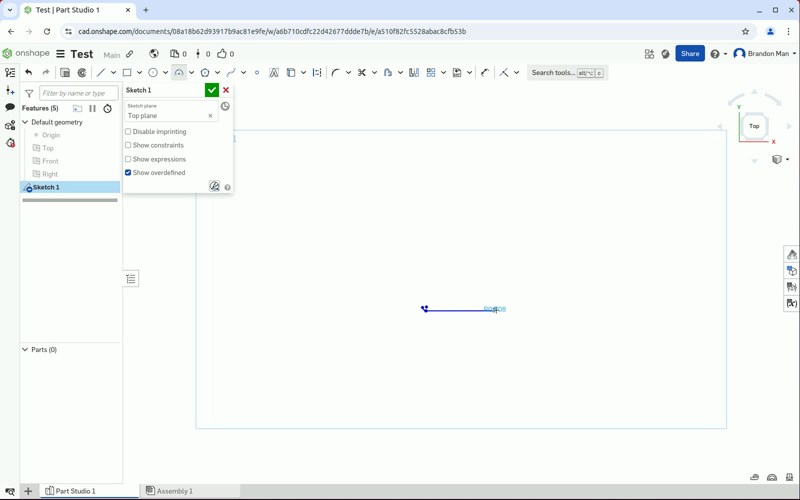
scroll(6)
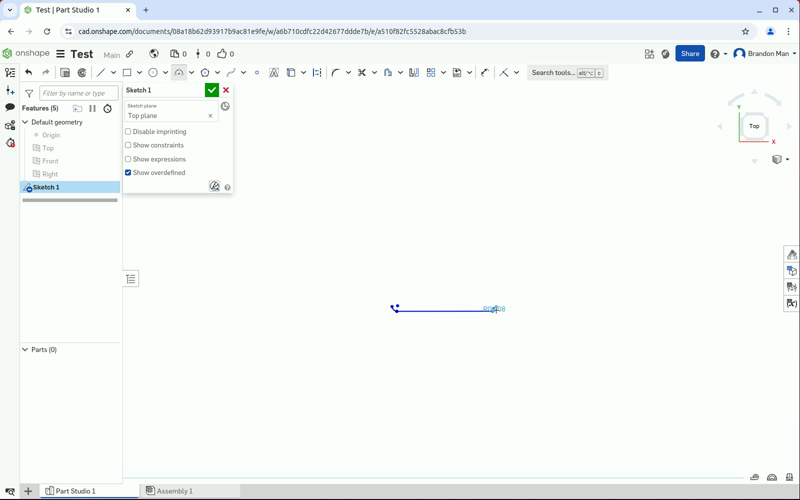
scroll(6)
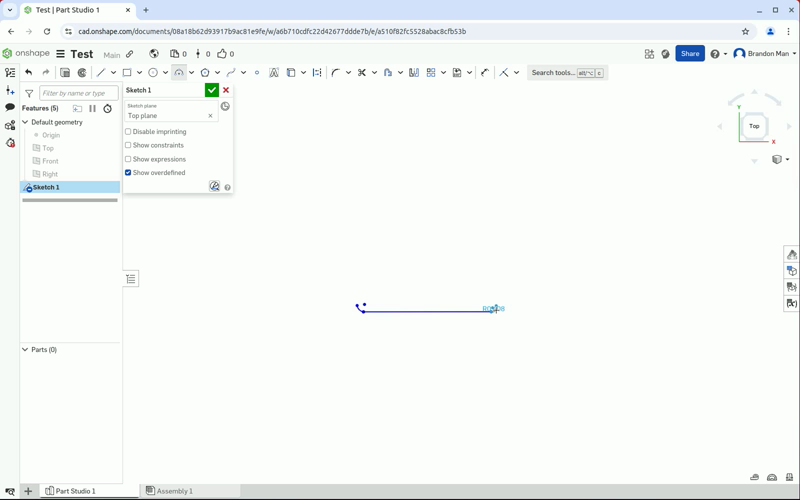
scroll(6)
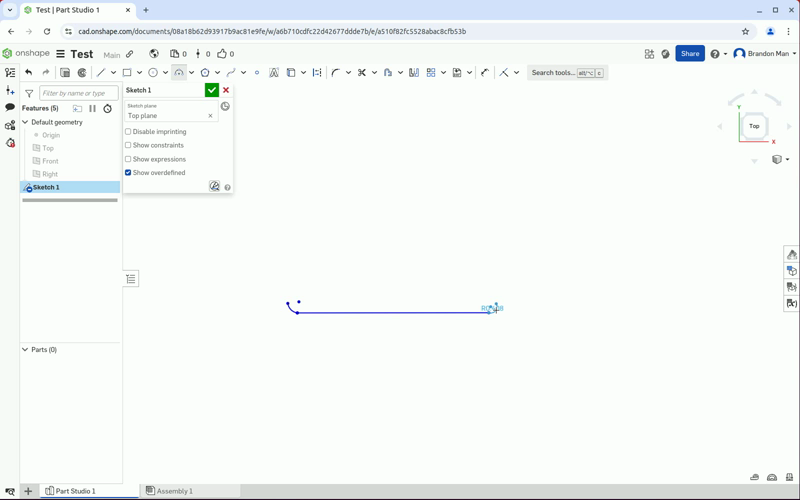
scroll(6)
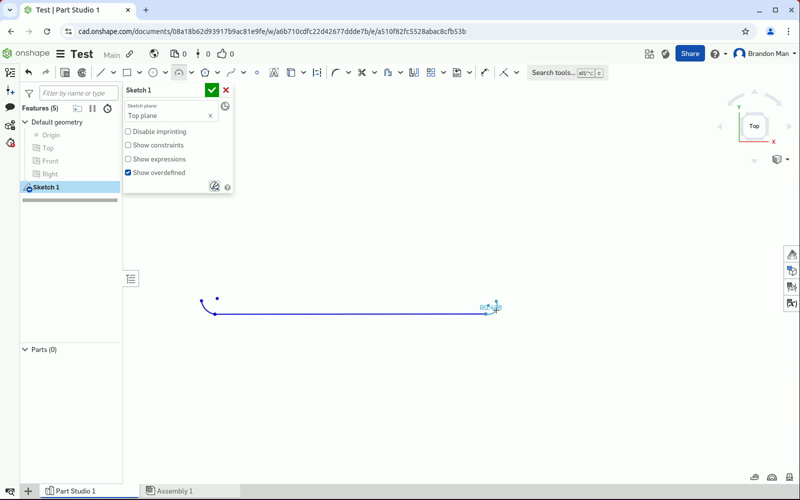
scroll(6)
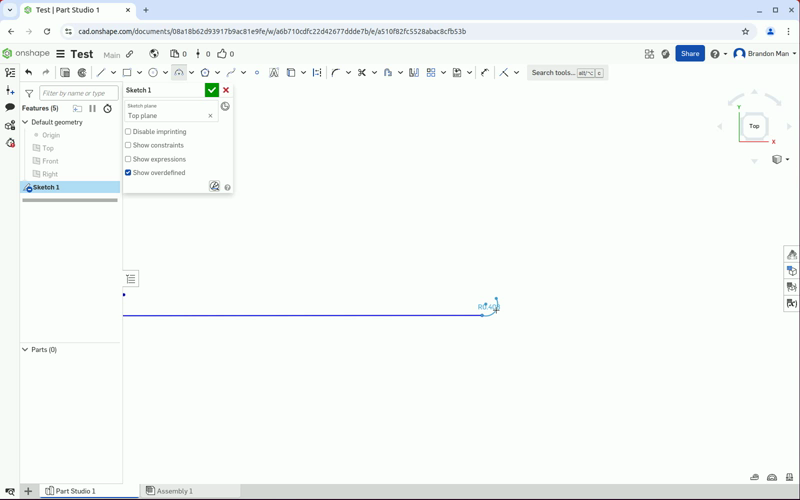
scroll(6)
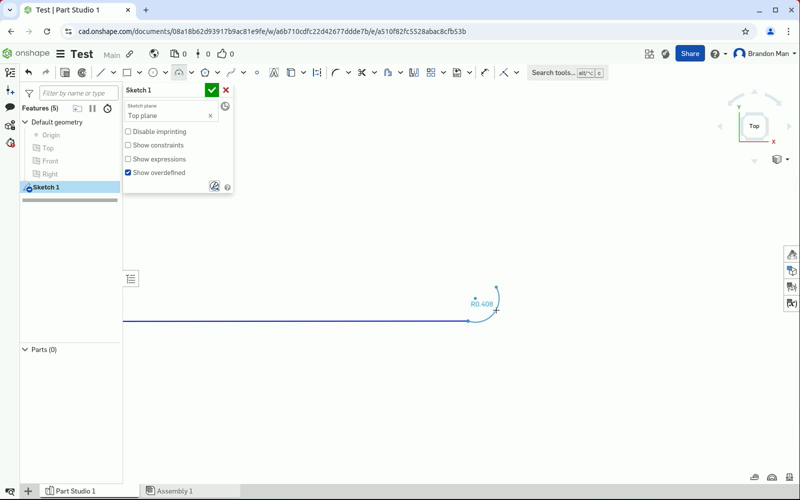
click(496, 309)
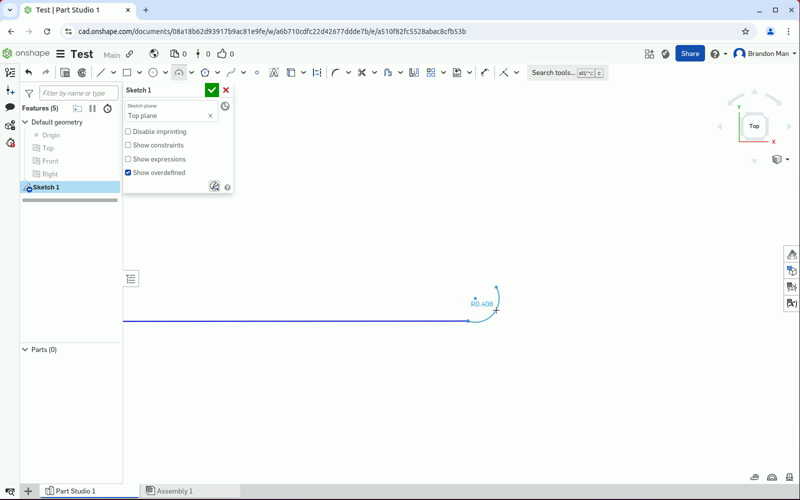
scroll(-6)
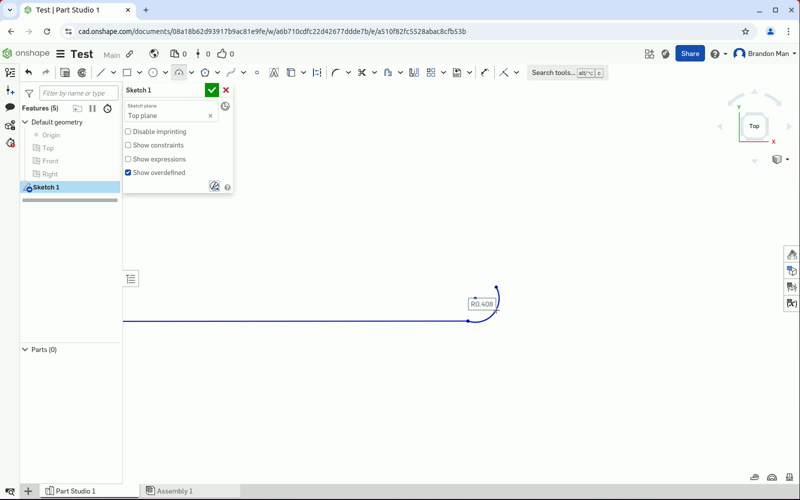
scroll(-6)
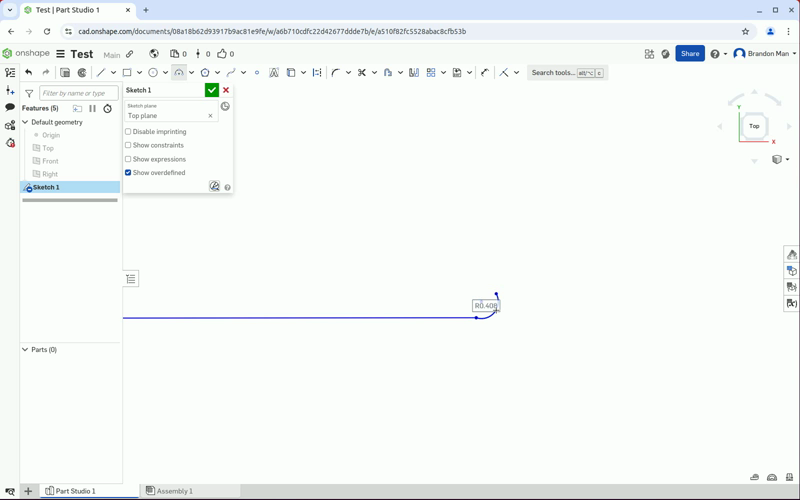
scroll(-6)
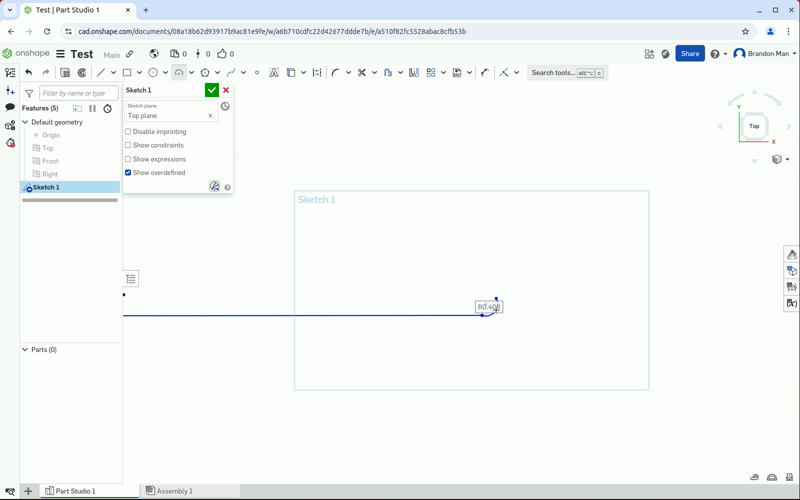
scroll(-6)
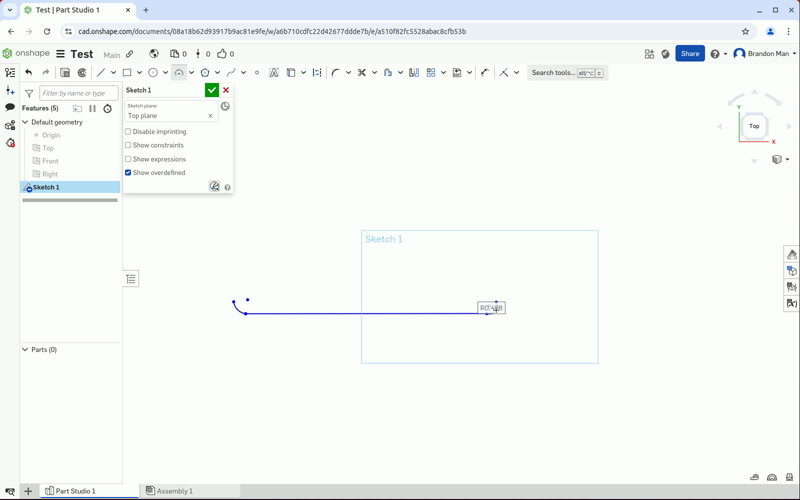
scroll(-6)
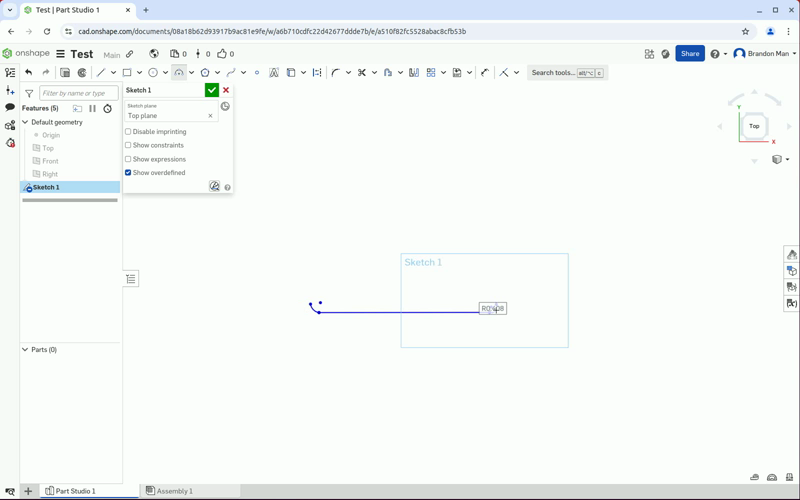
scroll(-6)
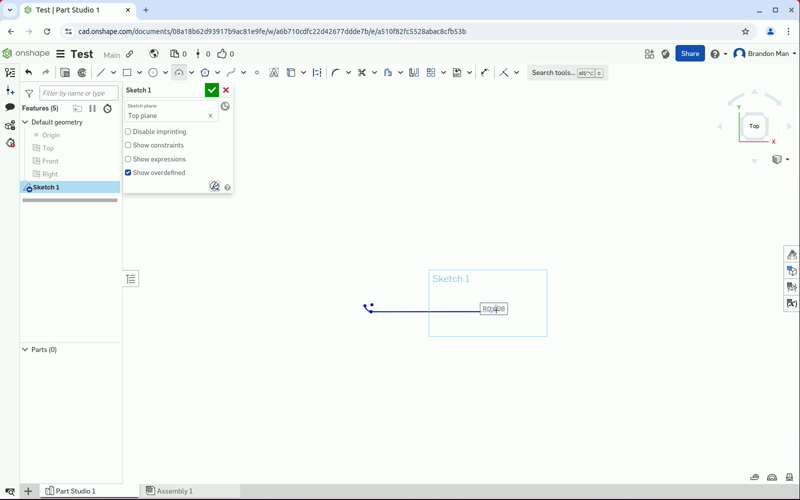
scroll(-6)
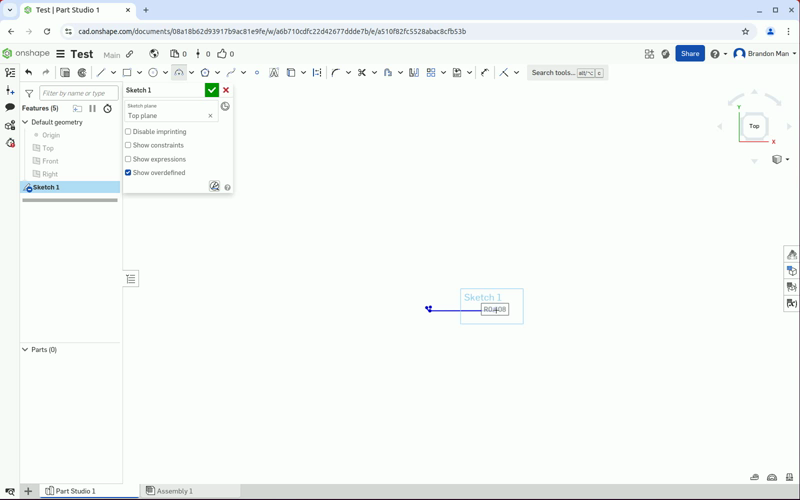
key_up(shift)
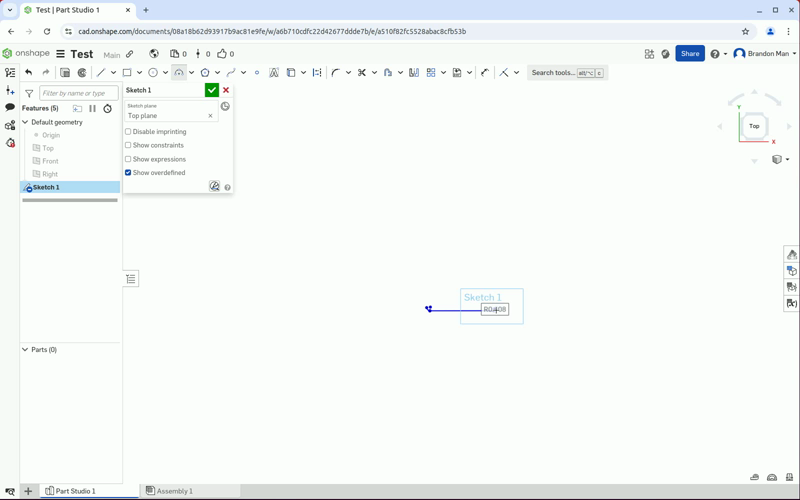
key(esc)
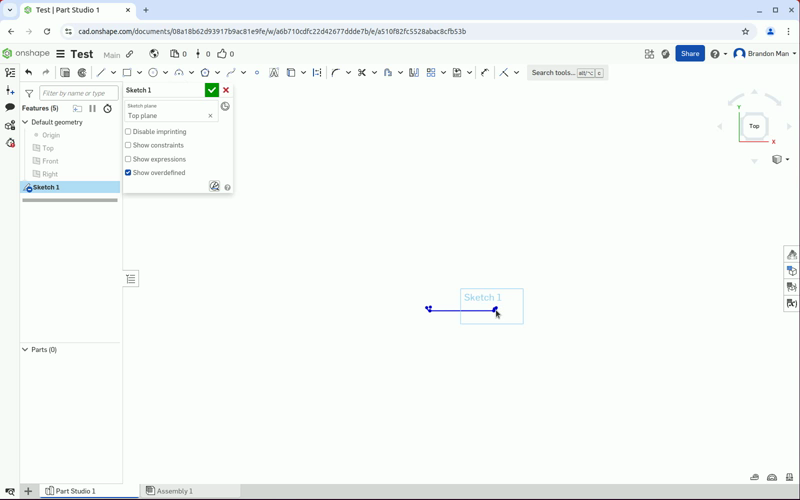
key(l)
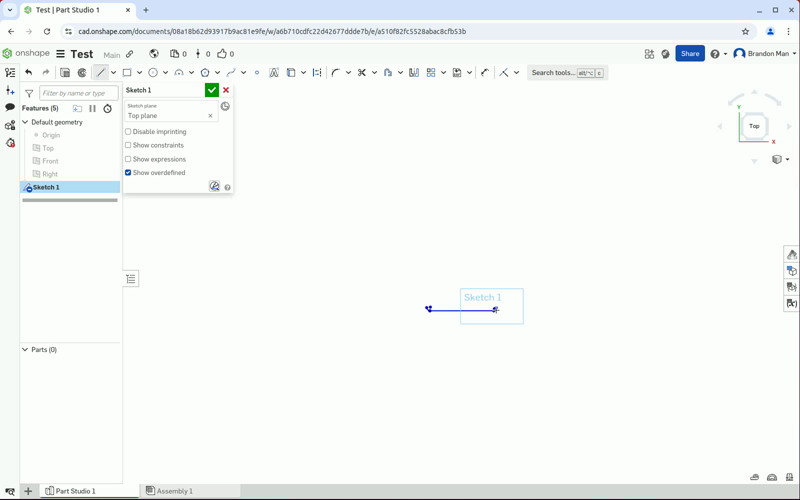
mouse_move(496, 307)
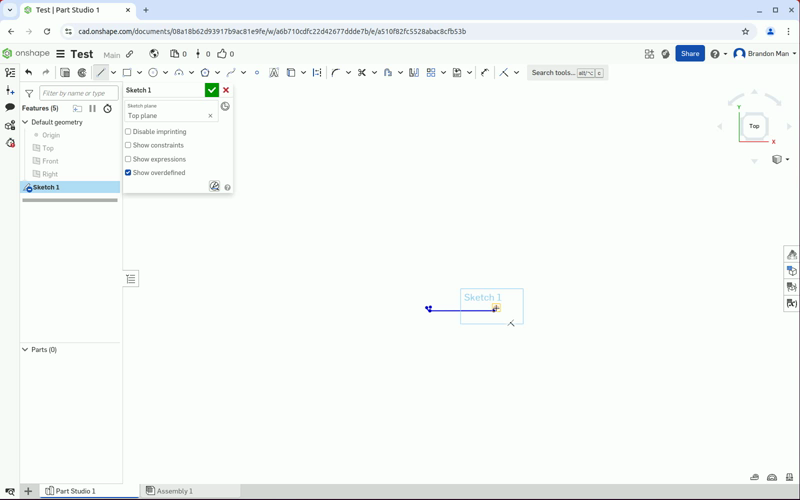
scroll(6)
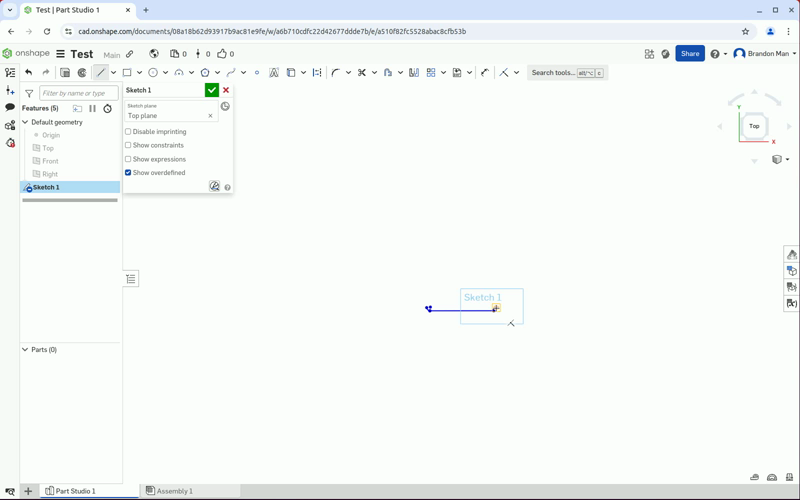
scroll(6)
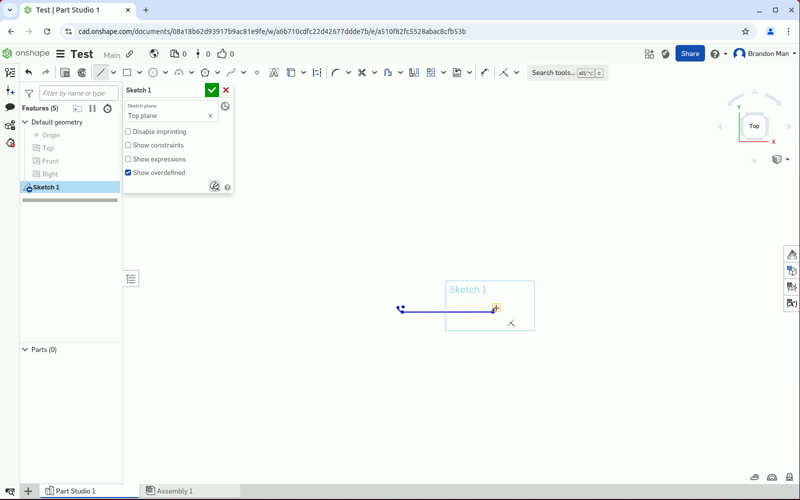
scroll(6)
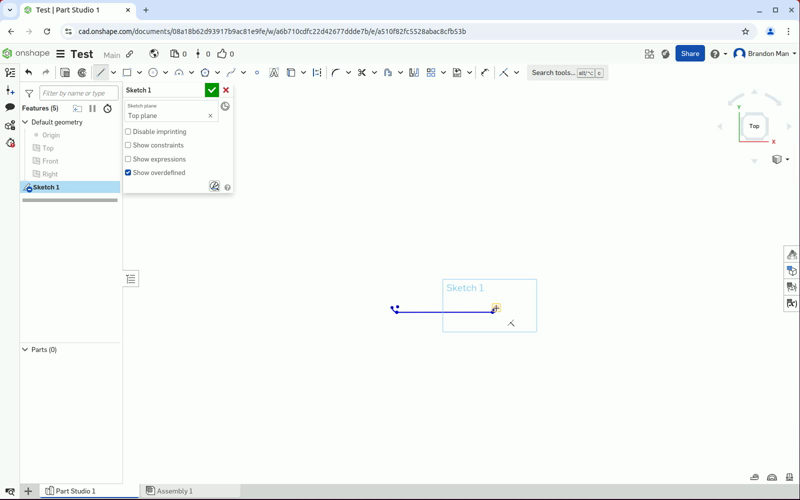
scroll(6)
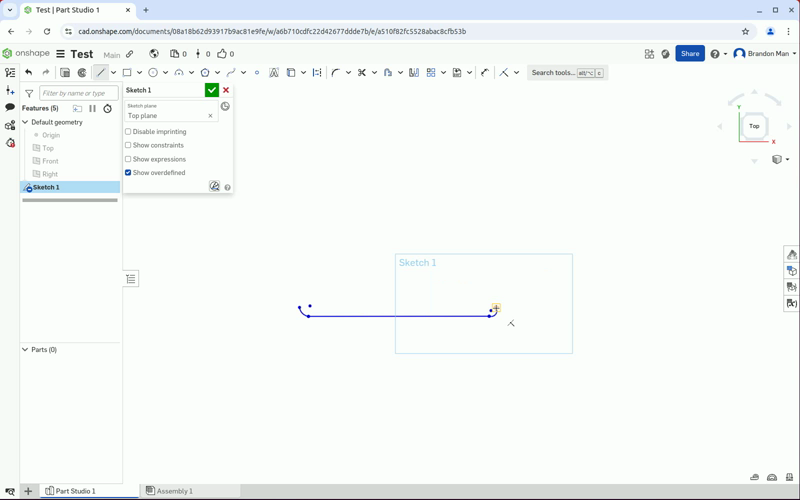
scroll(6)
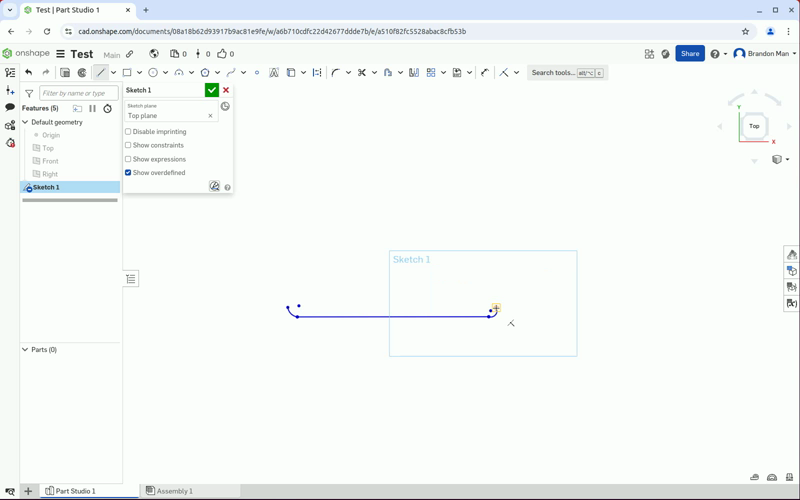
scroll(6)
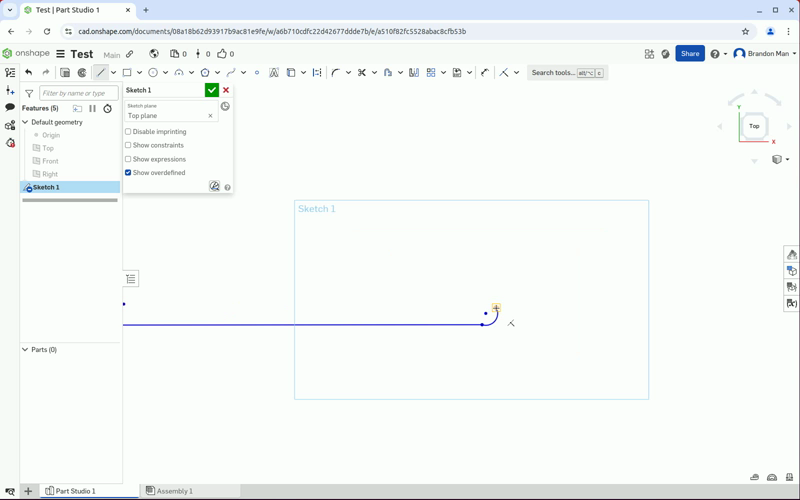
scroll(6)
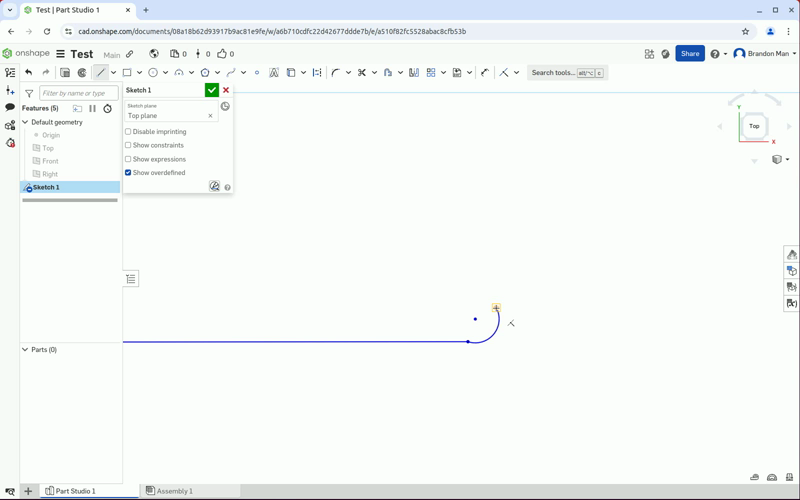
click(496, 307)
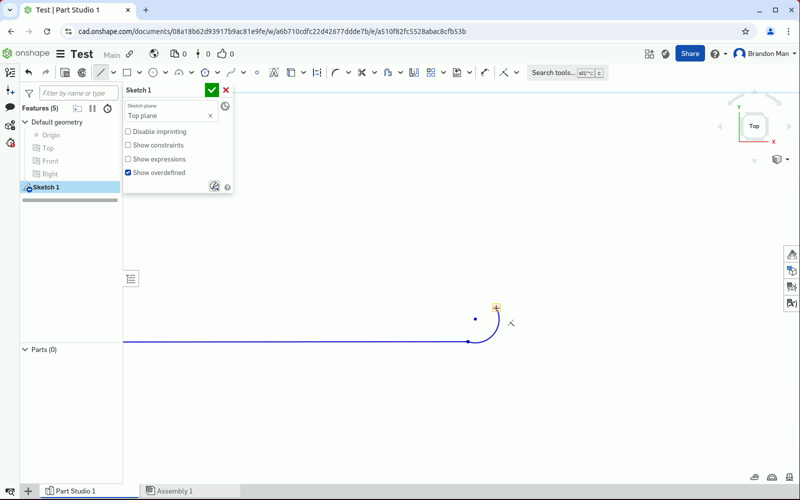
scroll(-6)
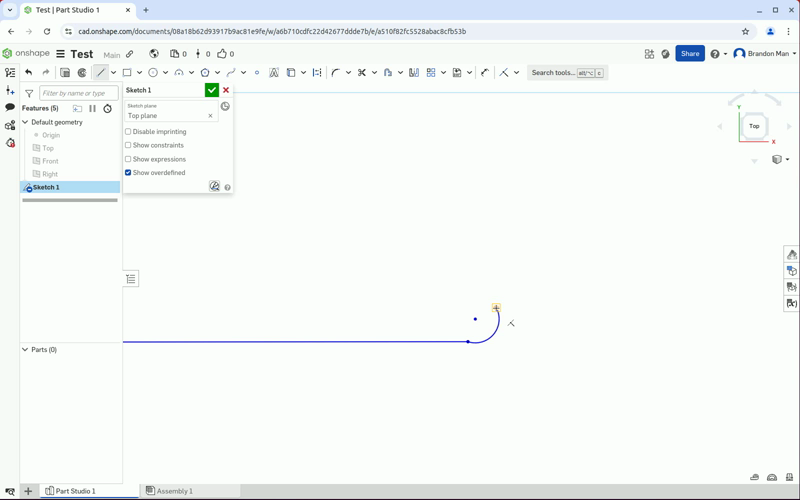
scroll(-6)
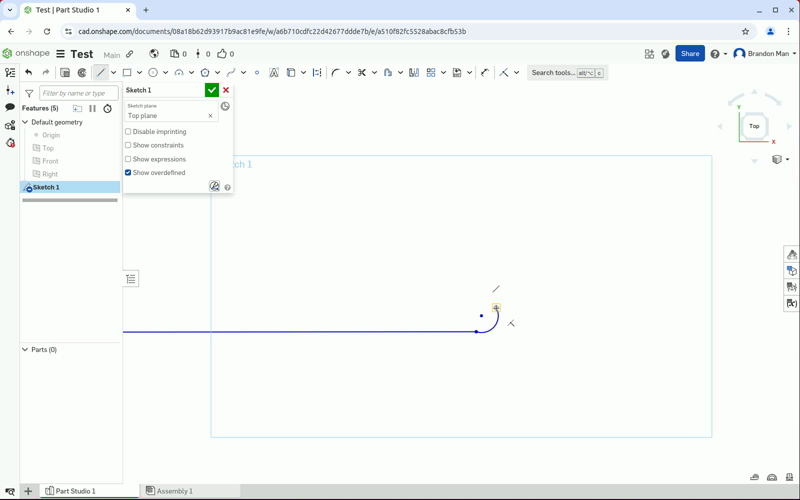
scroll(-6)
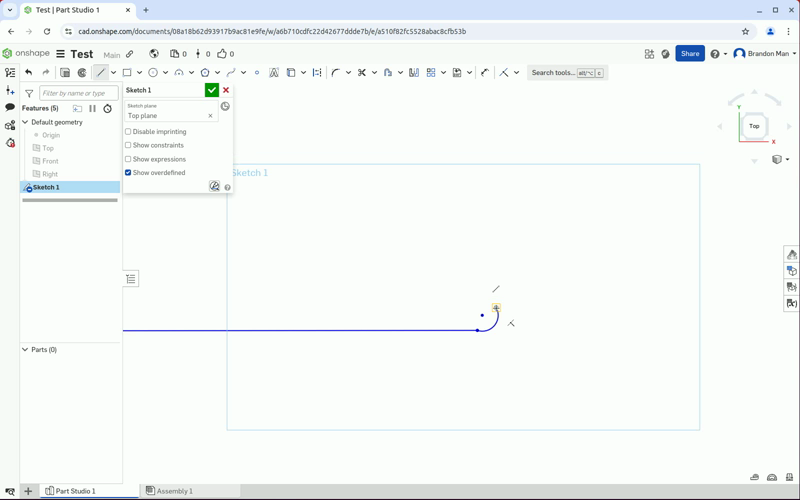
scroll(-6)
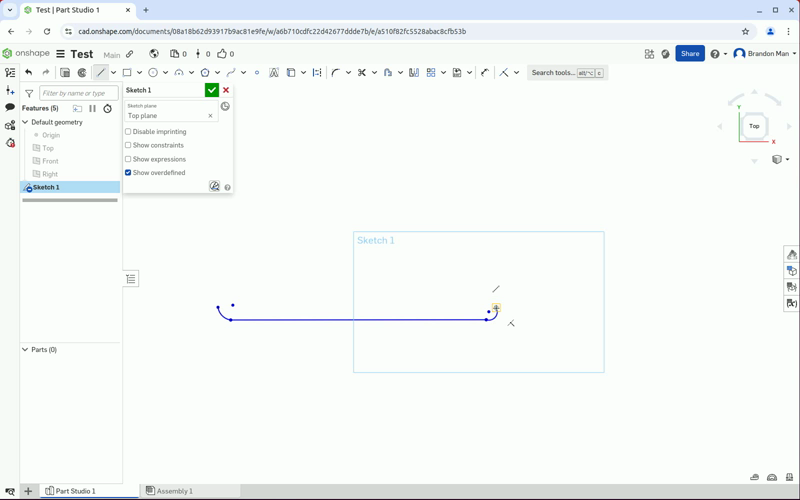
scroll(-6)
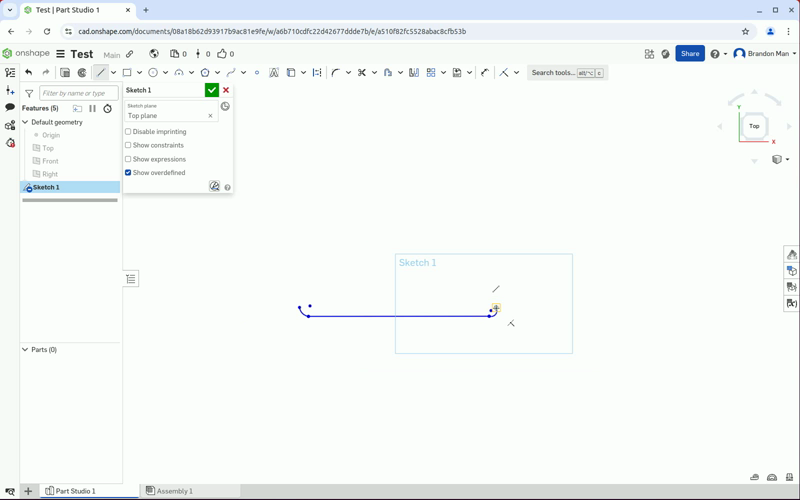
scroll(-6)
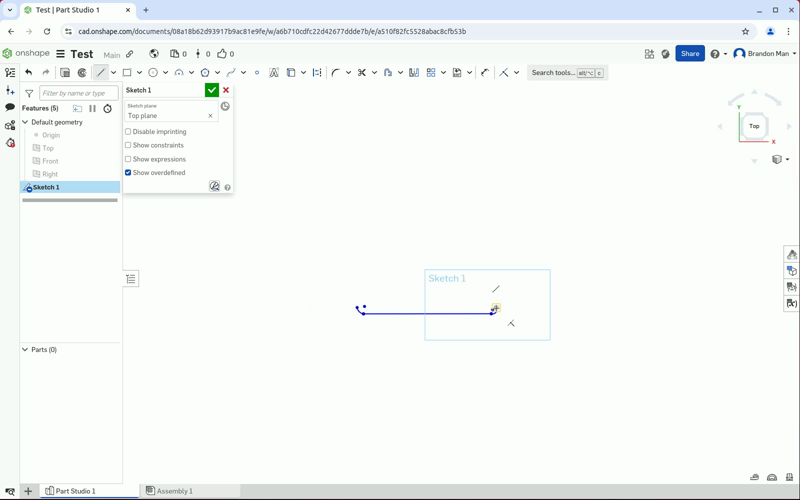
scroll(-6)
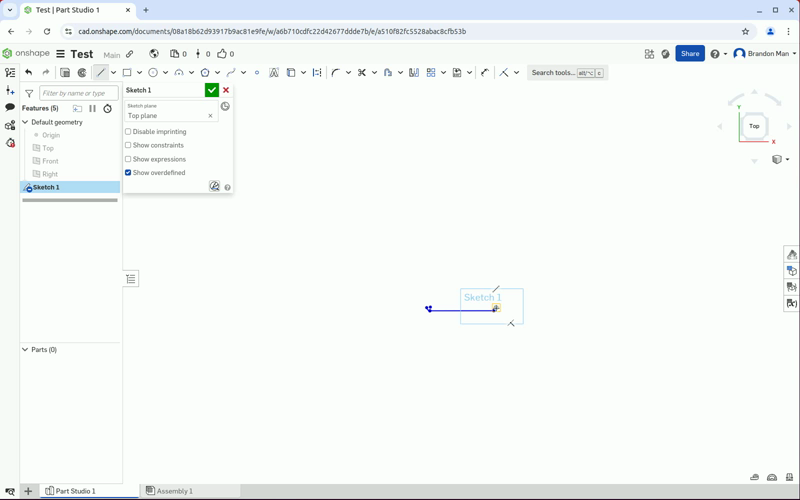
key_down(shift)
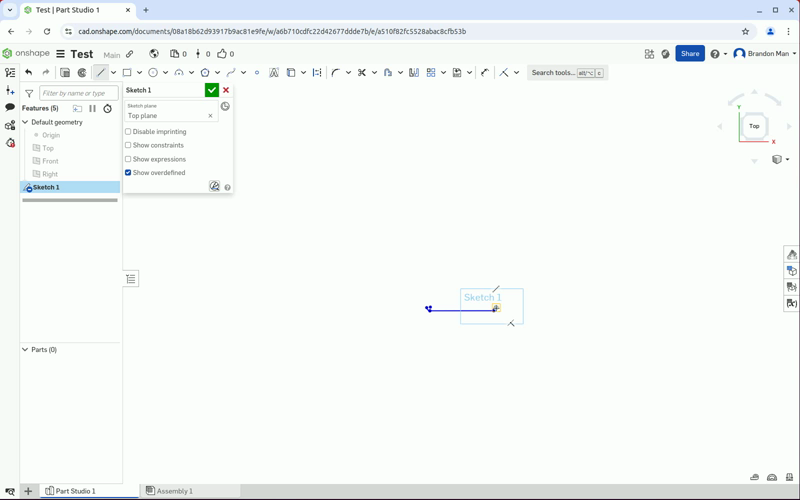
mouse_move(526, 307)
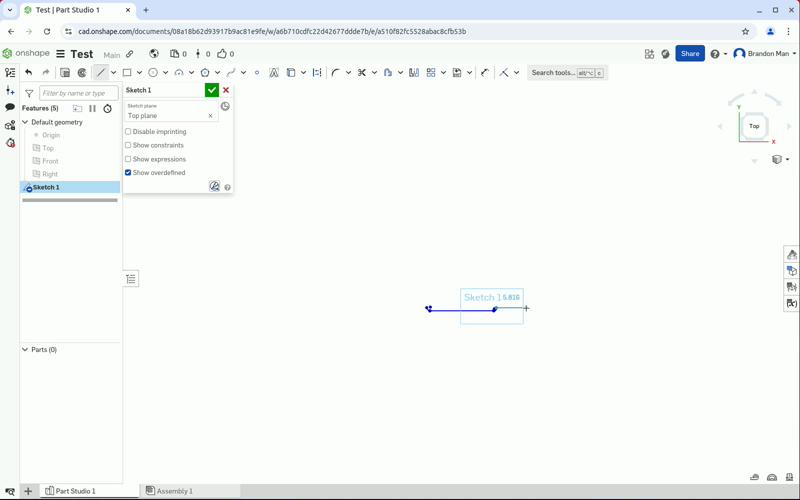
mouse_move(496, 257)
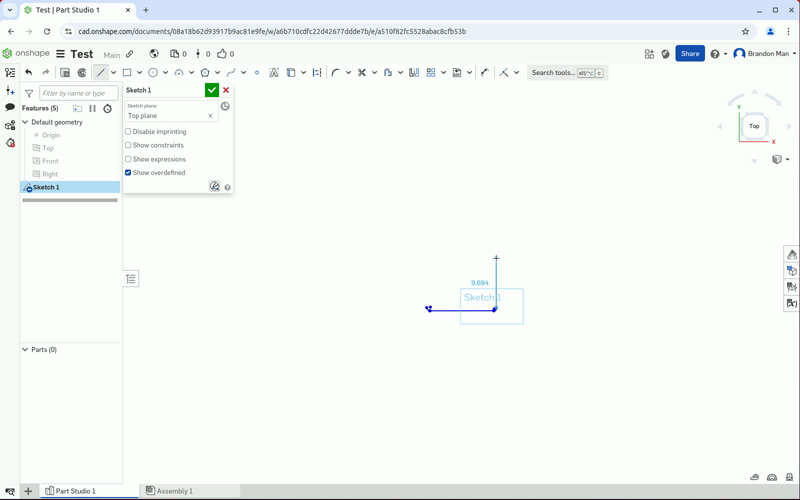
click(496, 257)
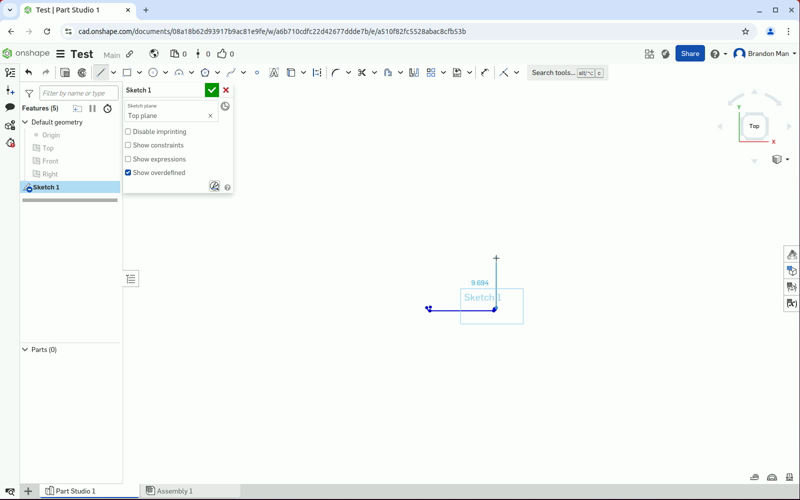
key_up(shift)
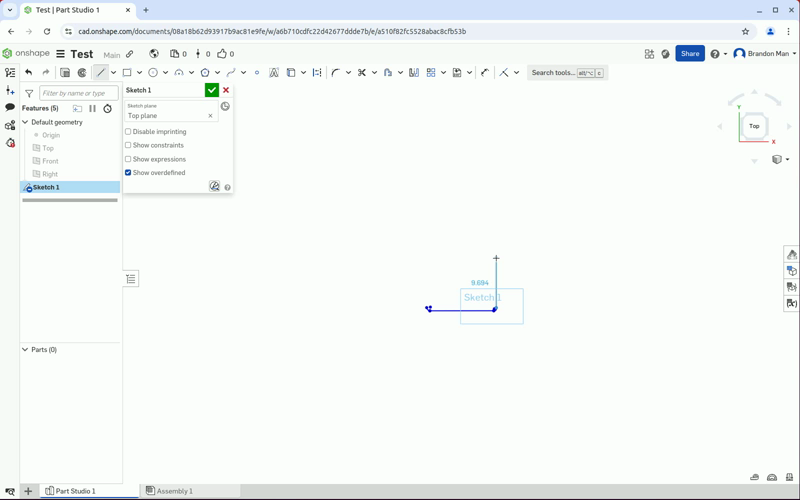
key(esc)
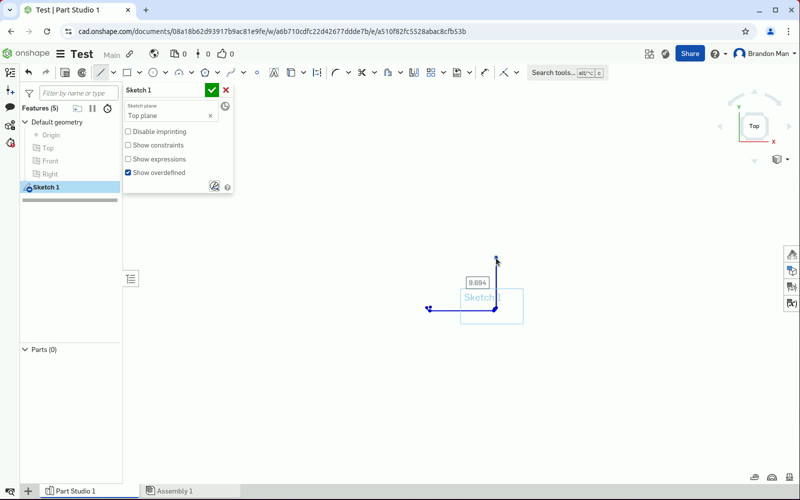
key(a)
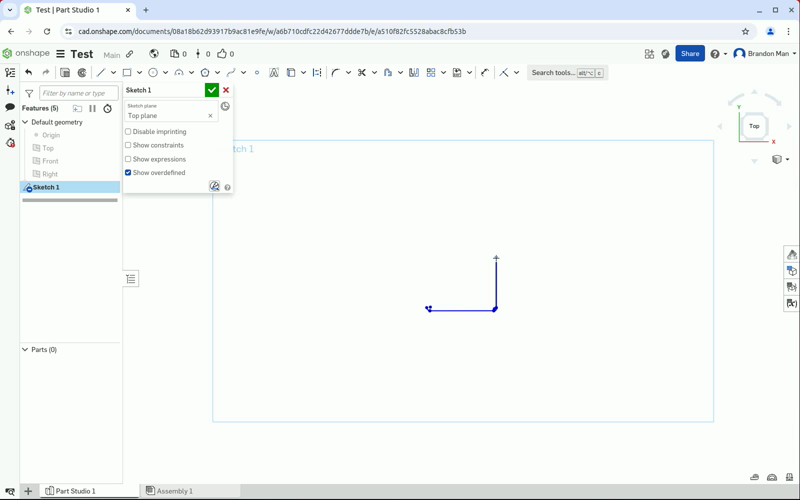
mouse_move(496, 257)
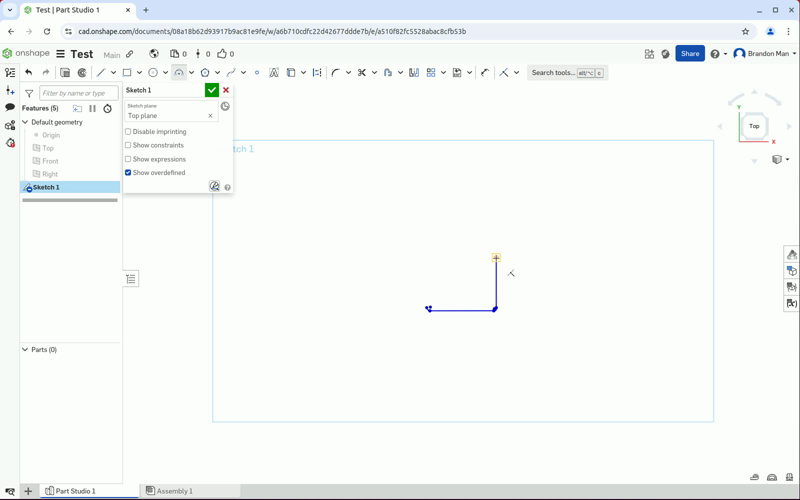
click(496, 257)
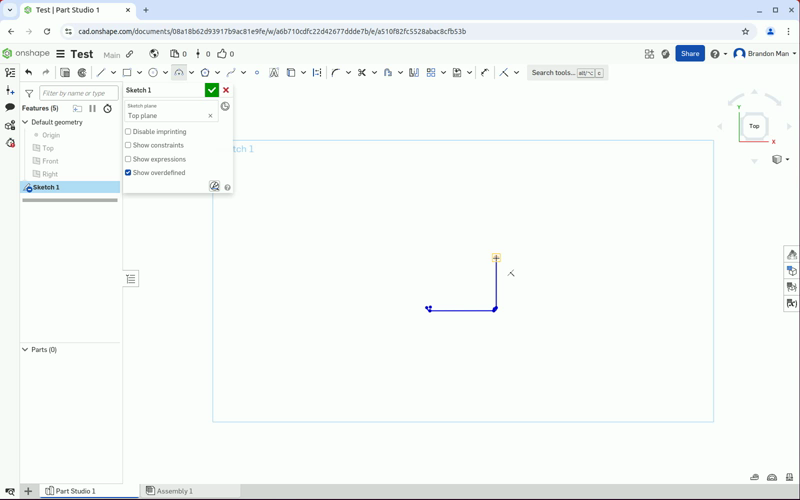
key_down(shift)
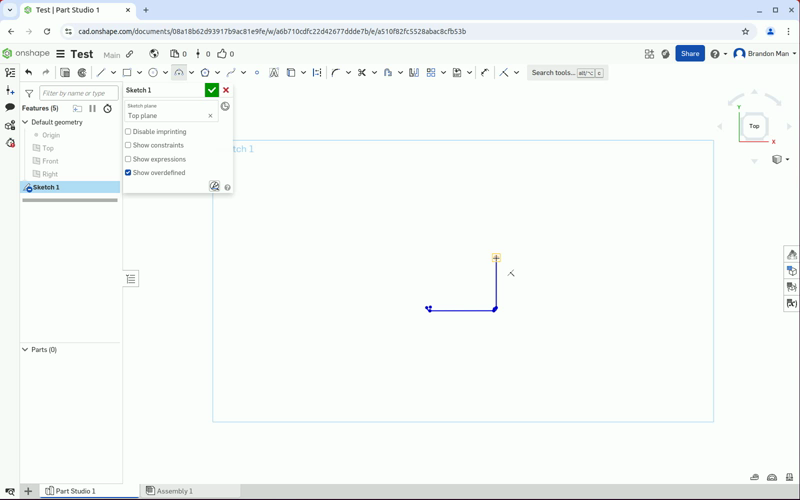
mouse_move(493, 254)
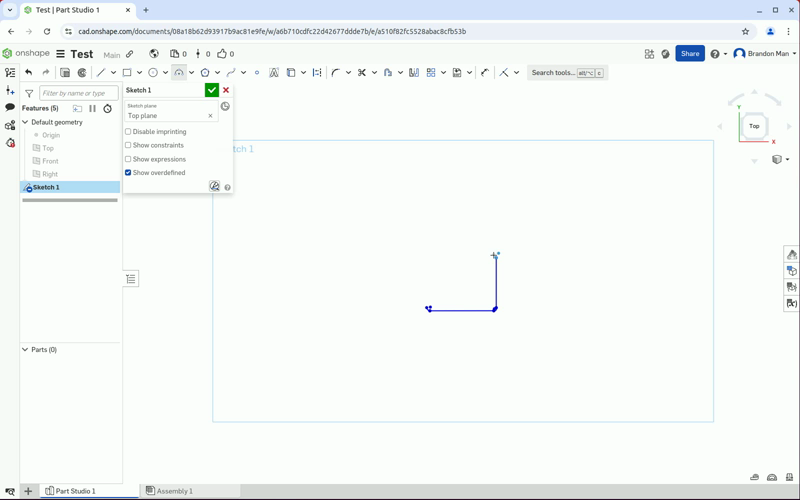
scroll(6)
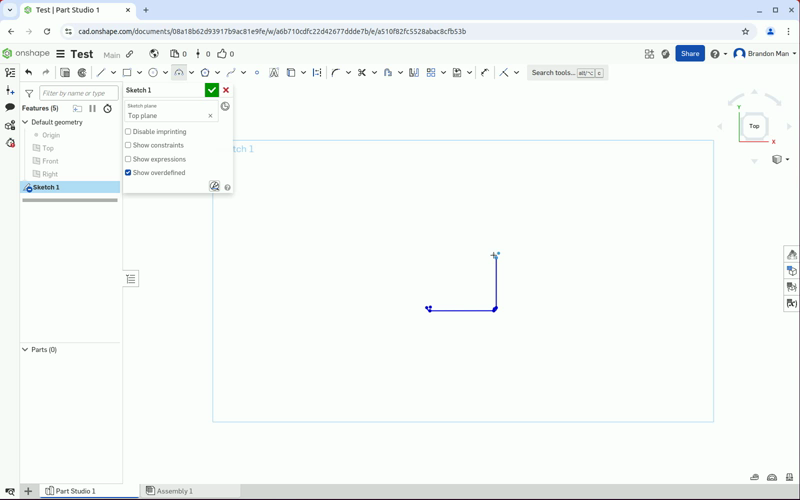
scroll(6)
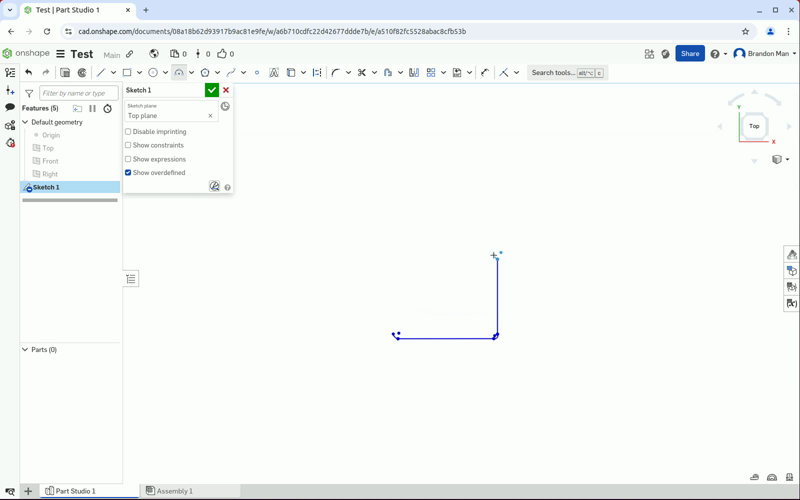
scroll(6)
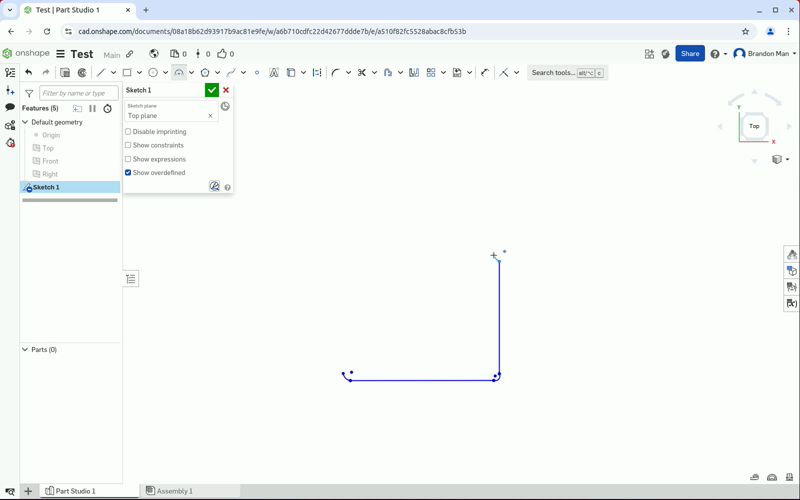
scroll(6)
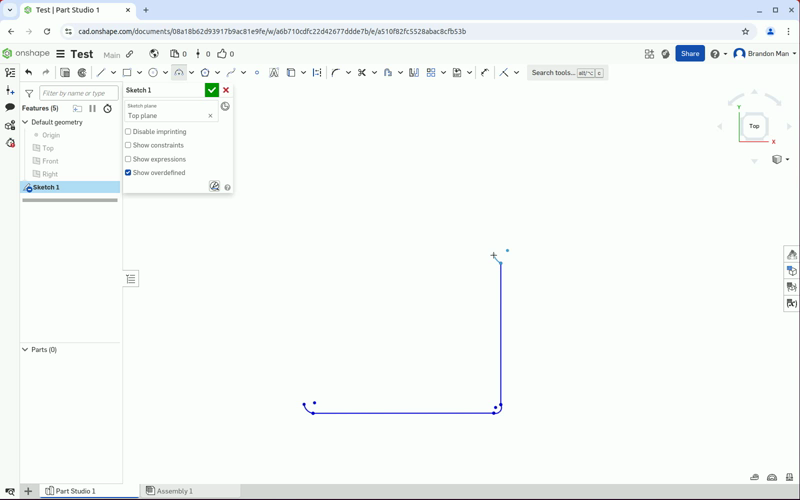
scroll(6)
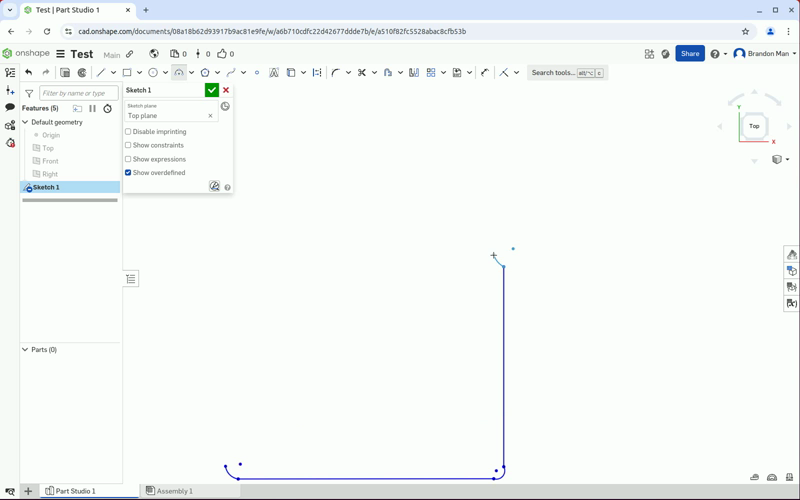
scroll(6)
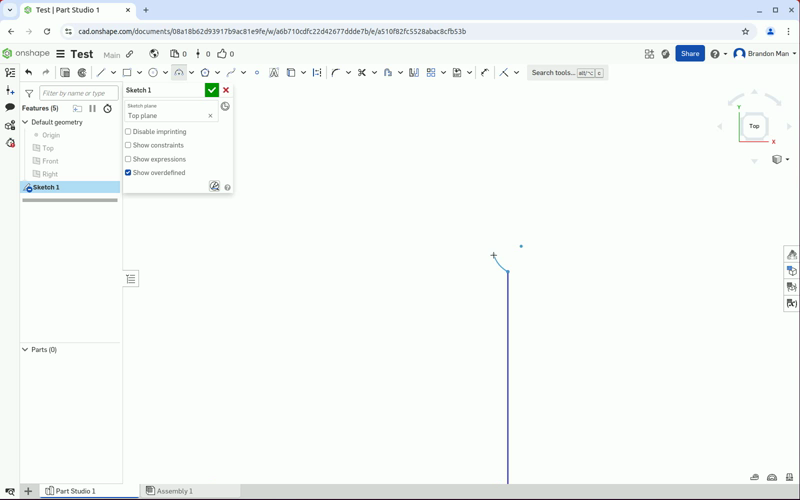
scroll(6)
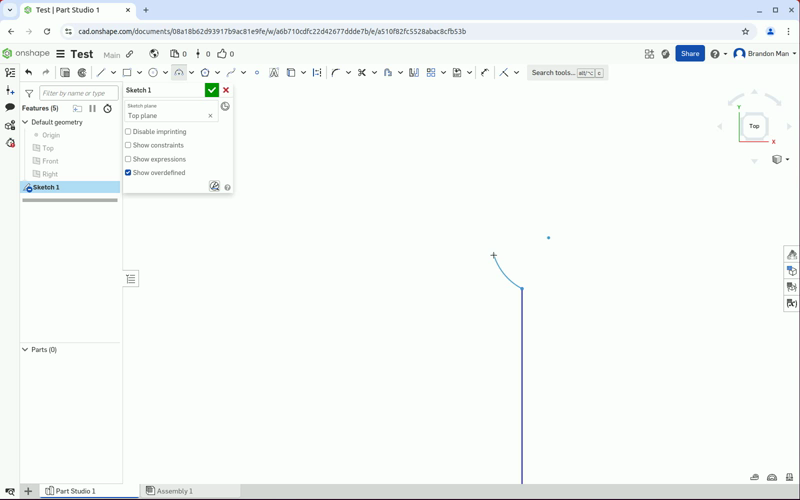
click(493, 254)
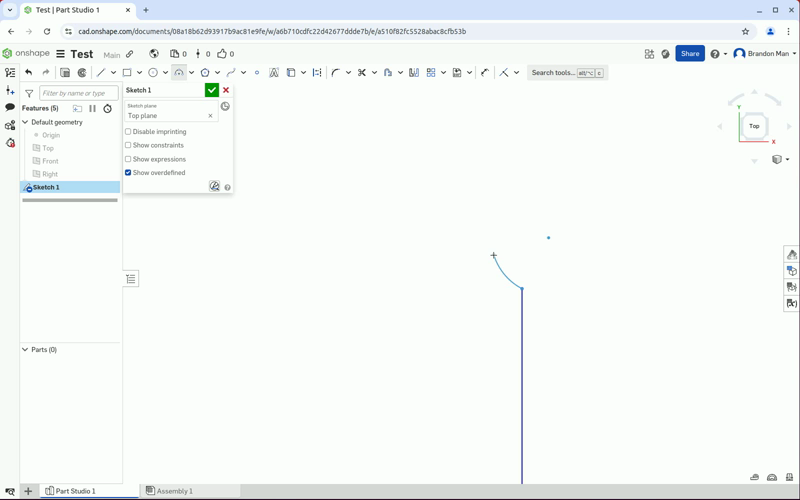
scroll(-6)
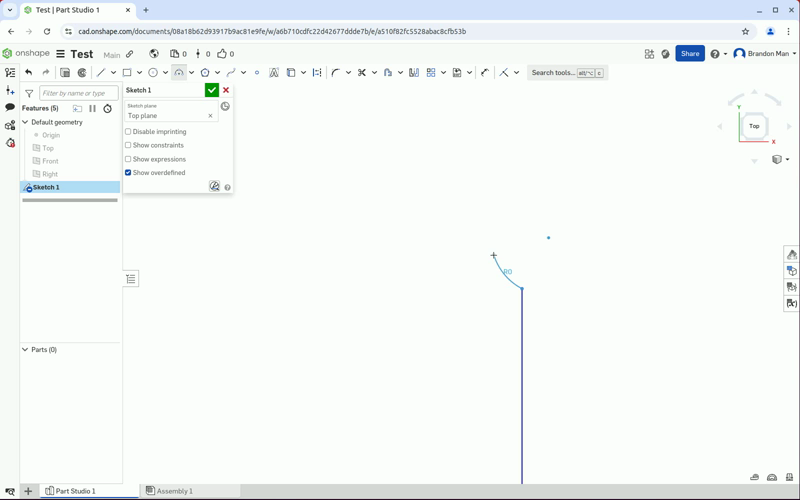
scroll(-6)
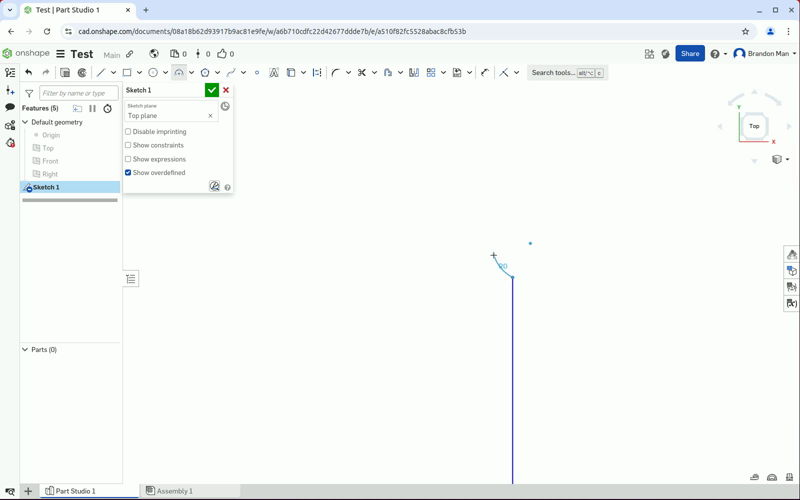
scroll(-6)
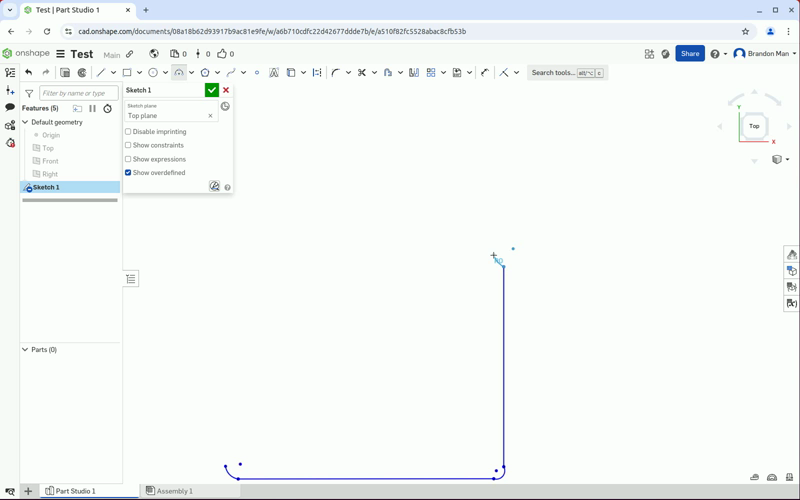
scroll(-6)
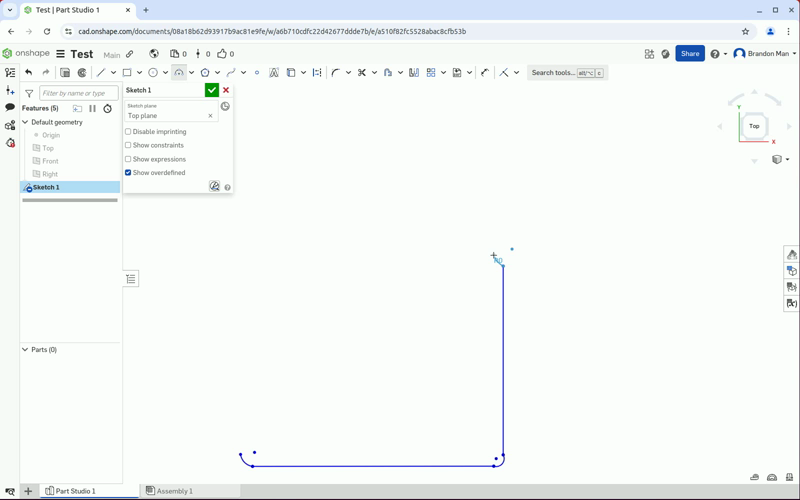
scroll(-6)
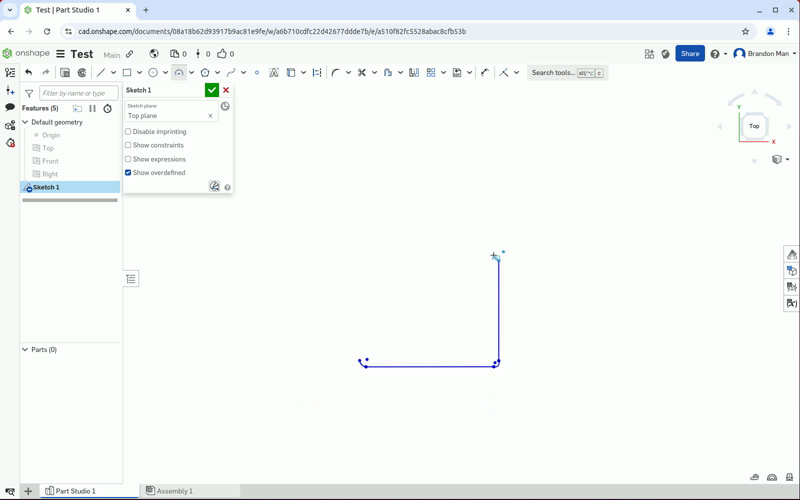
scroll(-6)
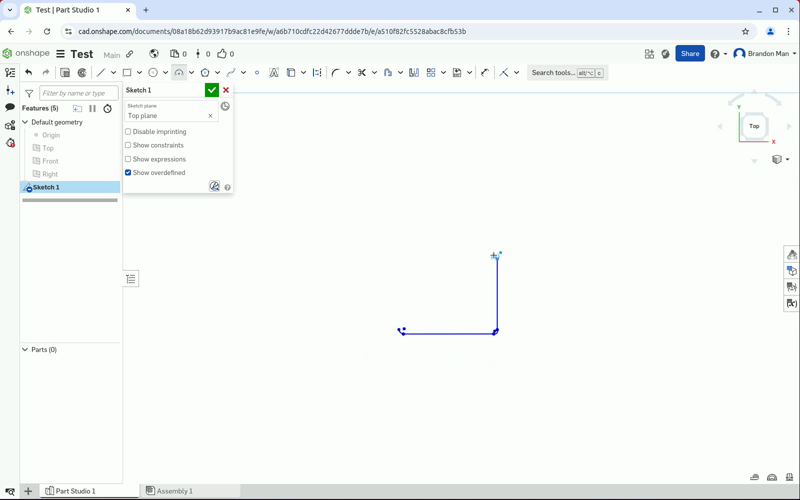
scroll(-6)
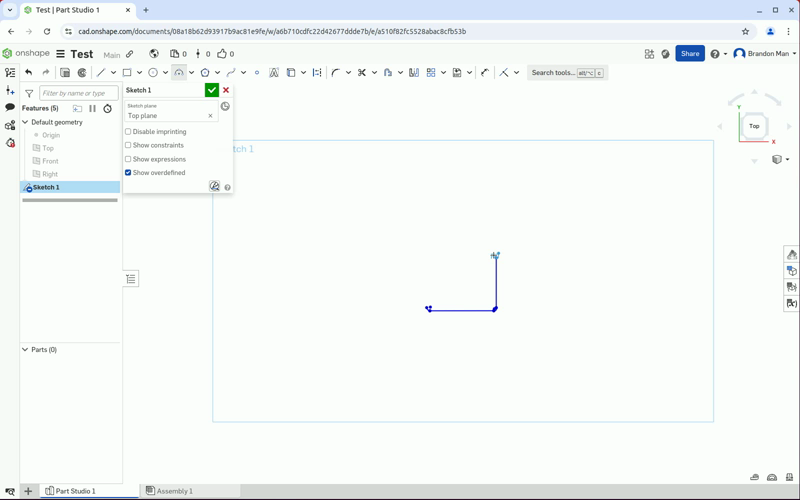
mouse_move(496, 255)
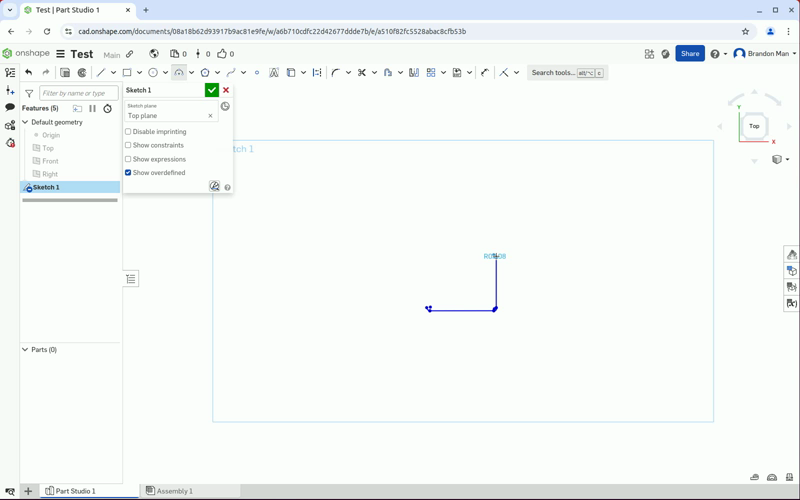
scroll(6)
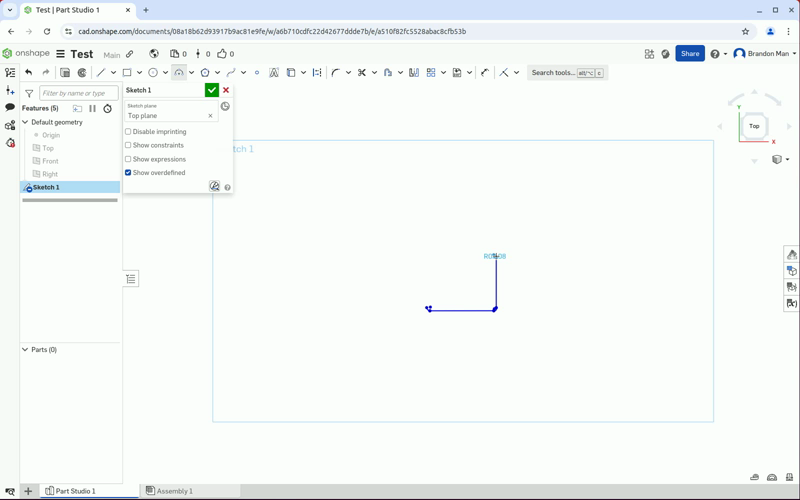
scroll(6)
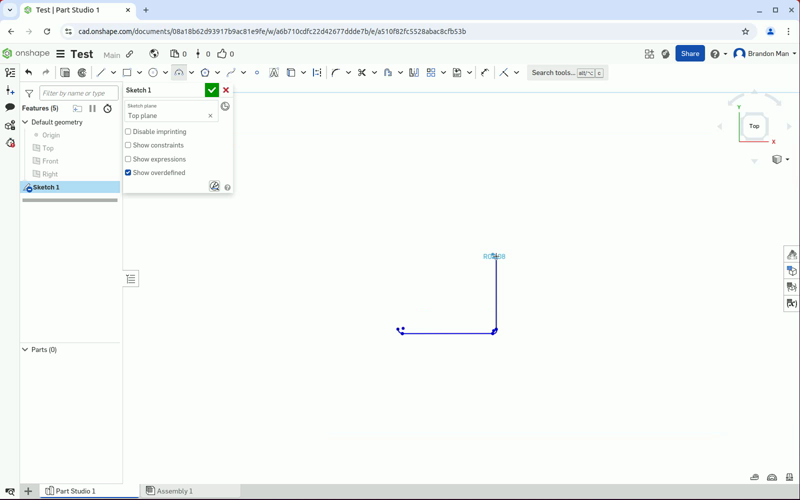
scroll(6)
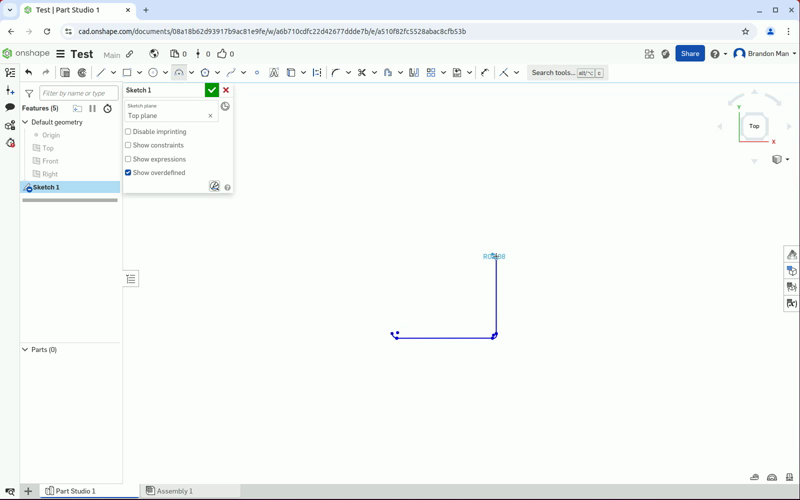
scroll(6)
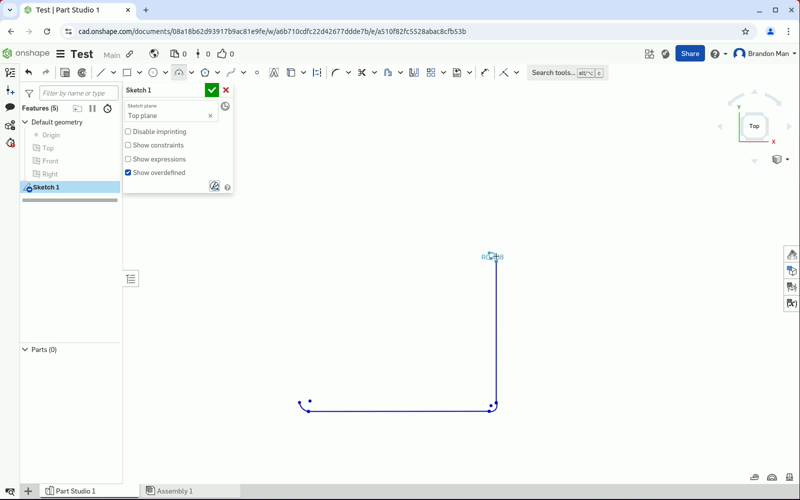
scroll(6)
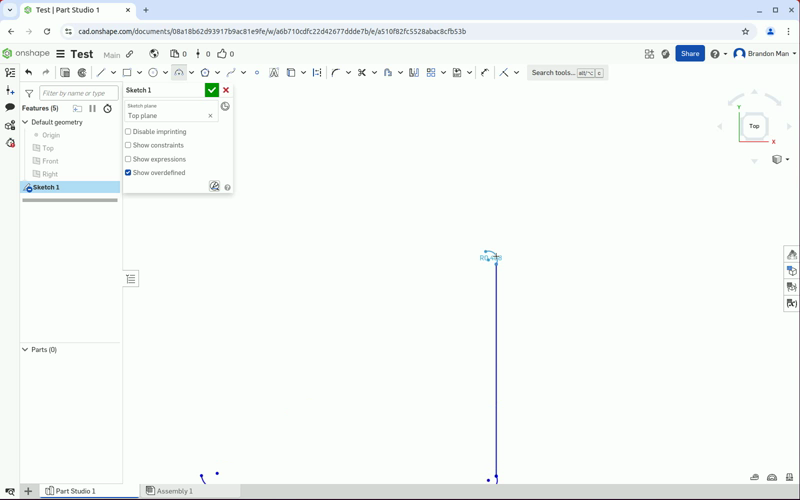
scroll(6)
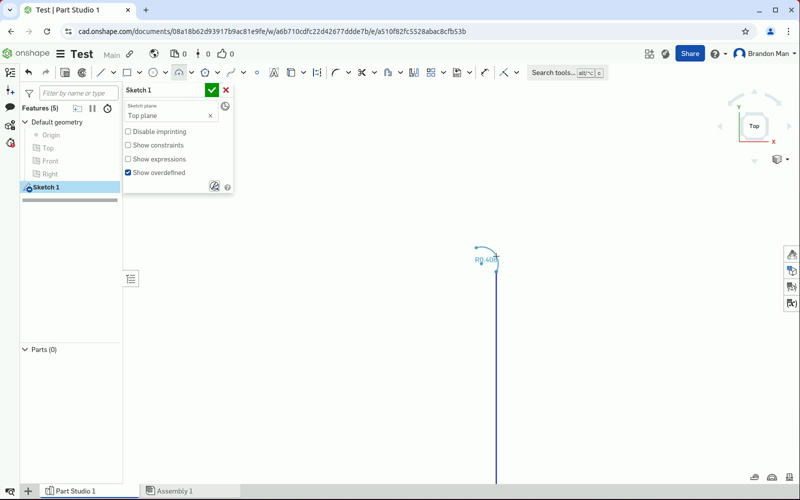
scroll(6)
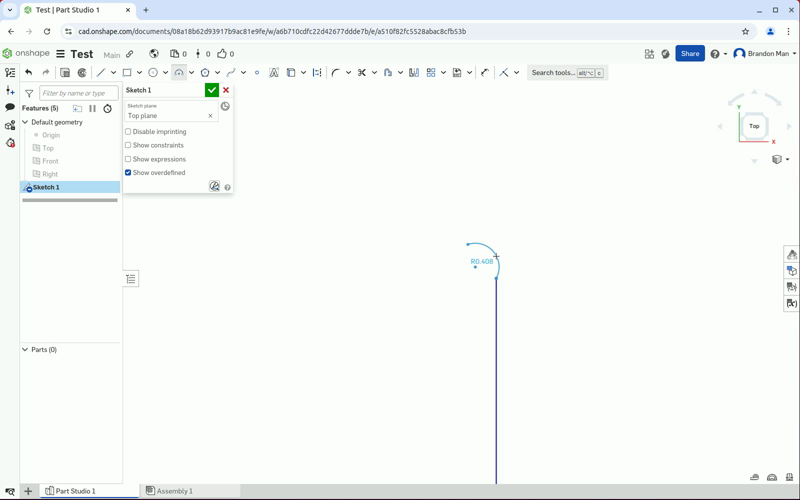
click(496, 255)
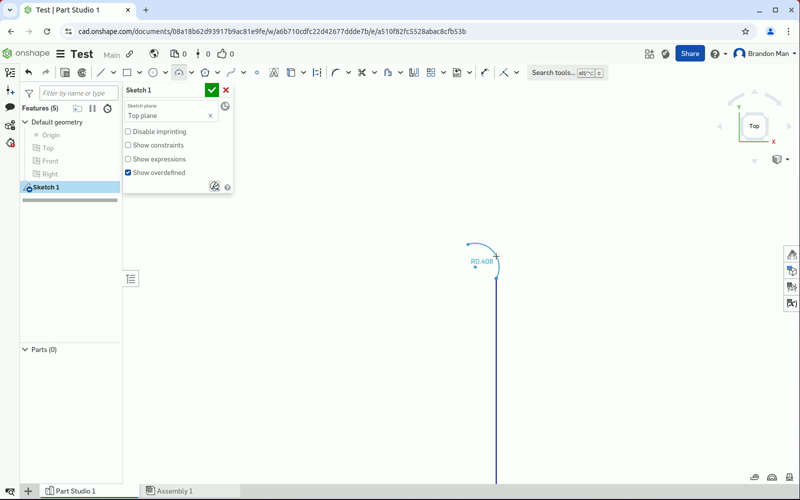
scroll(-6)
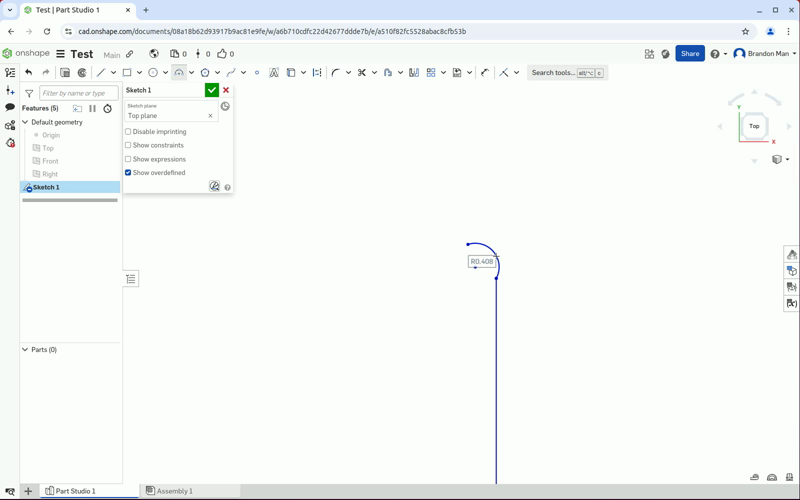
scroll(-6)
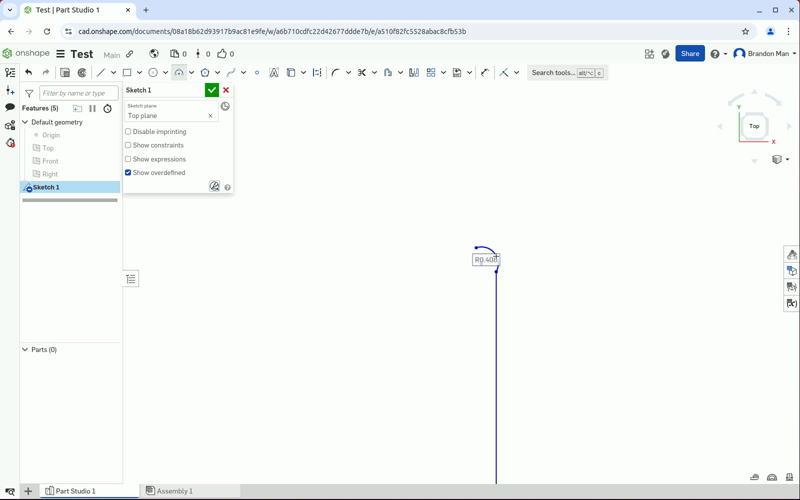
scroll(-6)
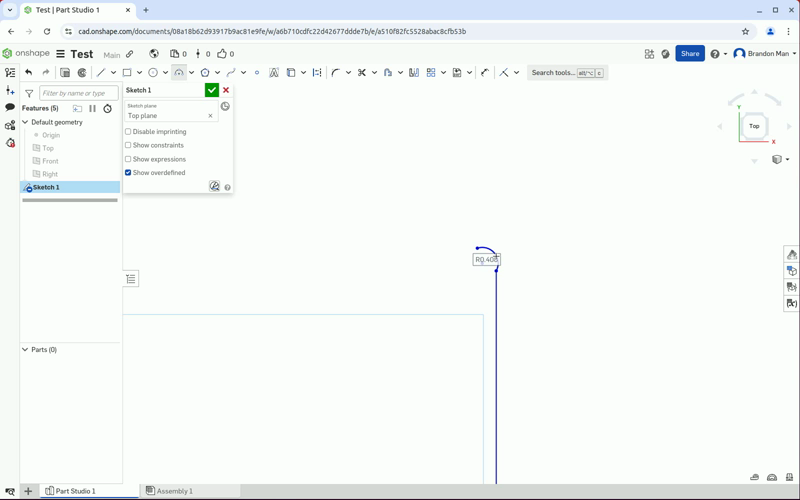
scroll(-6)
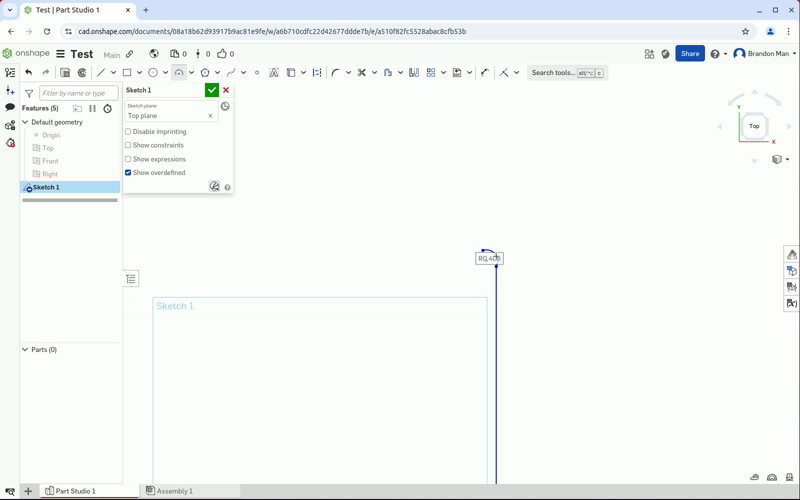
scroll(-6)
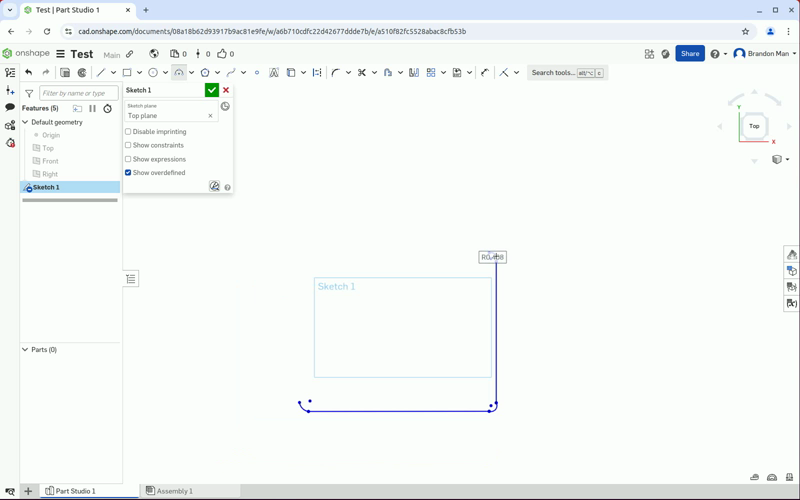
scroll(-6)
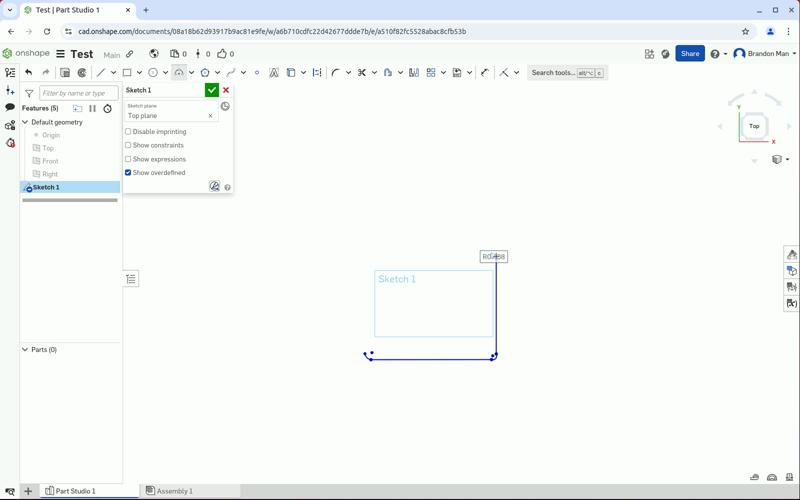
scroll(-6)
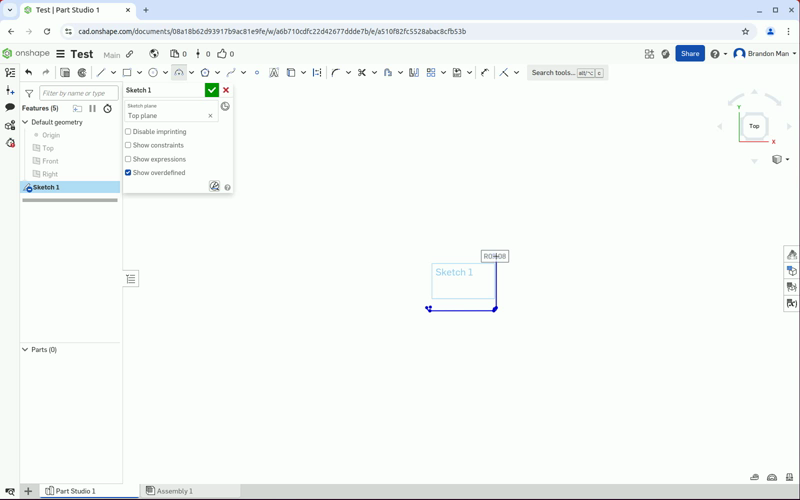
key_up(shift)
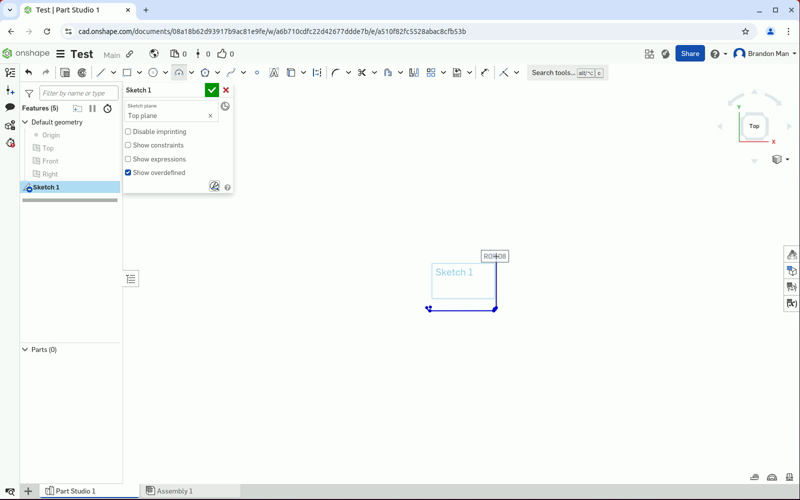
key(esc)
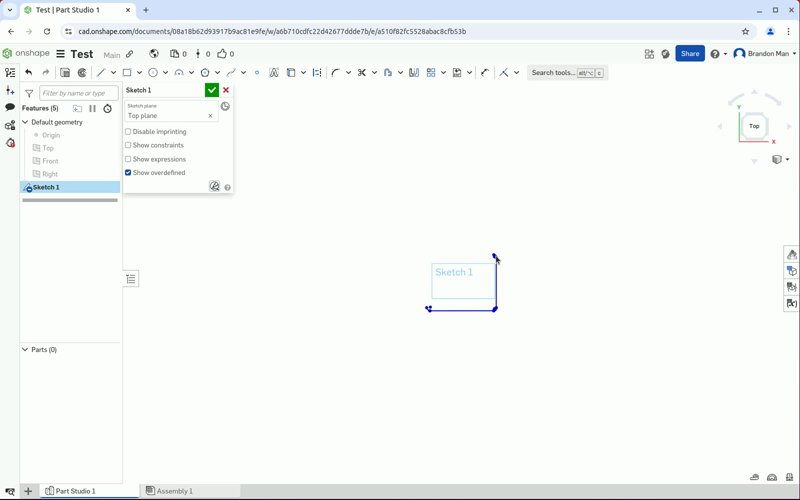
key(l)
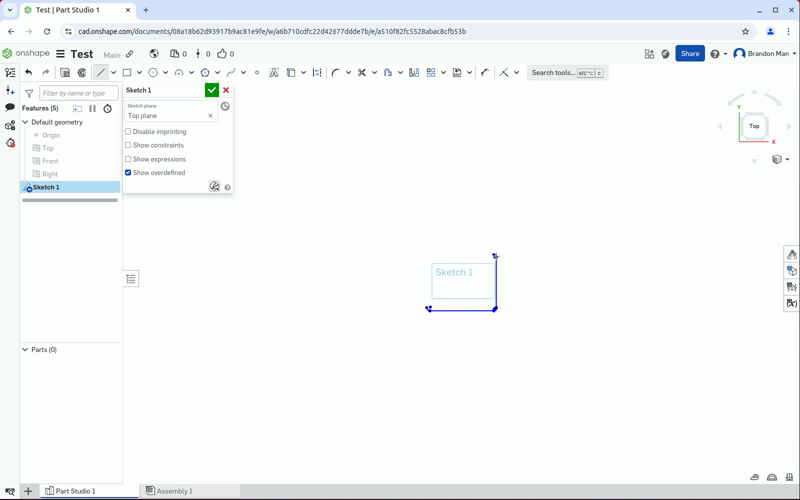
mouse_move(493, 254)
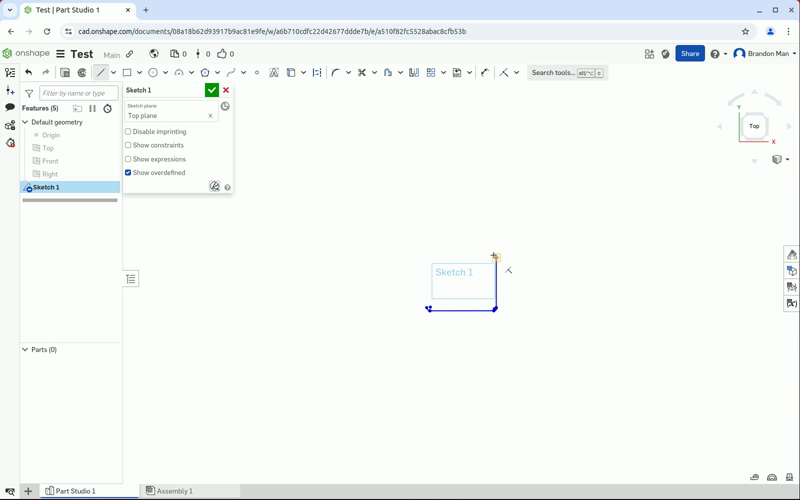
scroll(6)
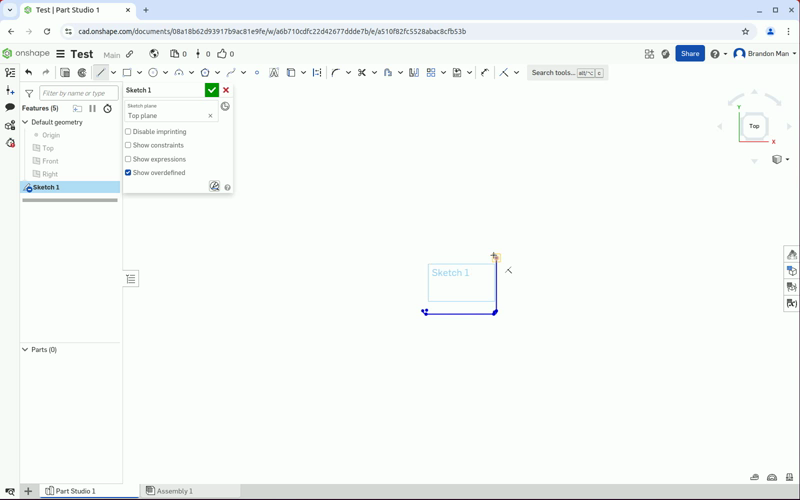
scroll(6)
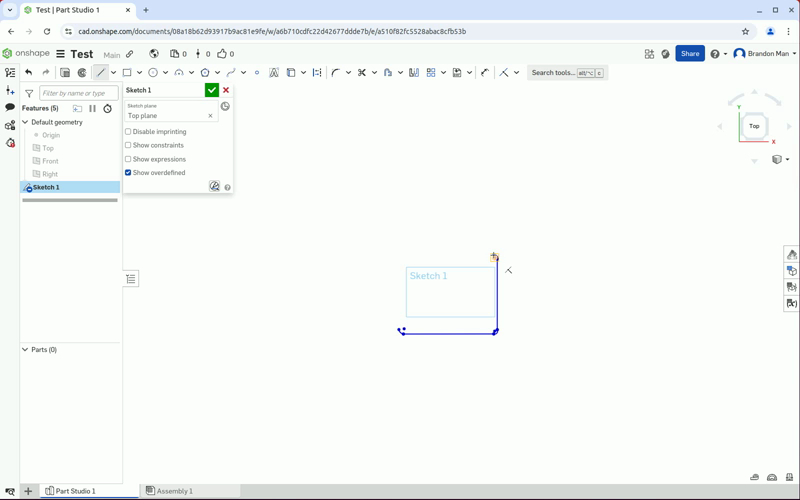
scroll(6)
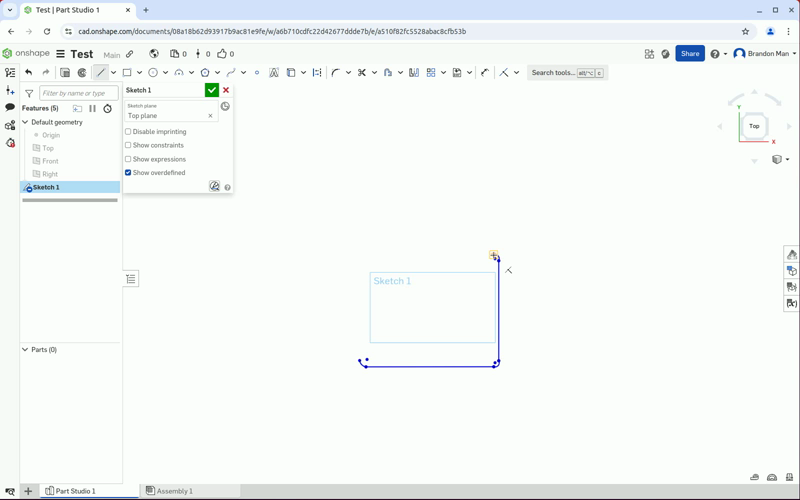
scroll(6)
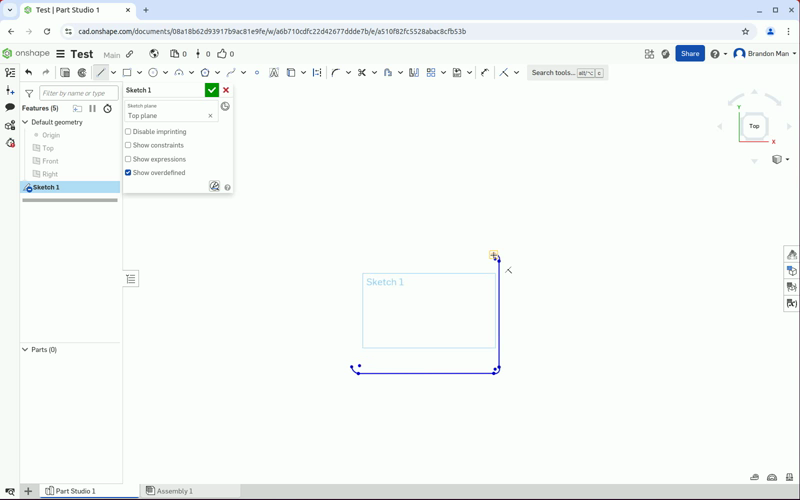
scroll(6)
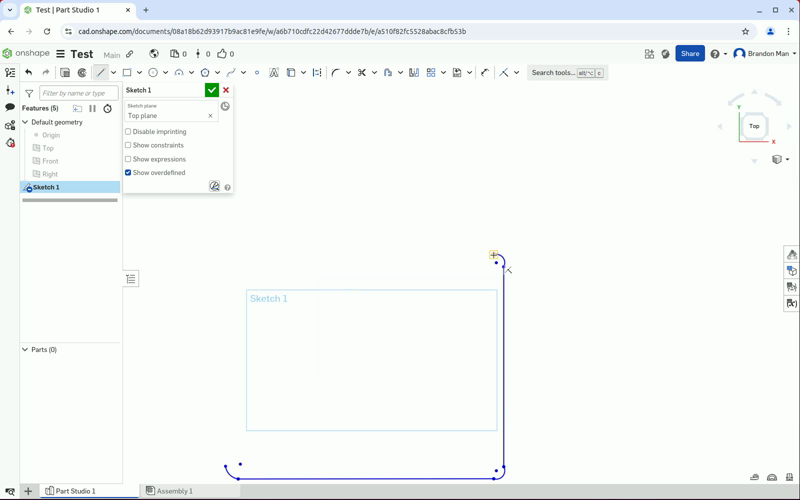
scroll(6)
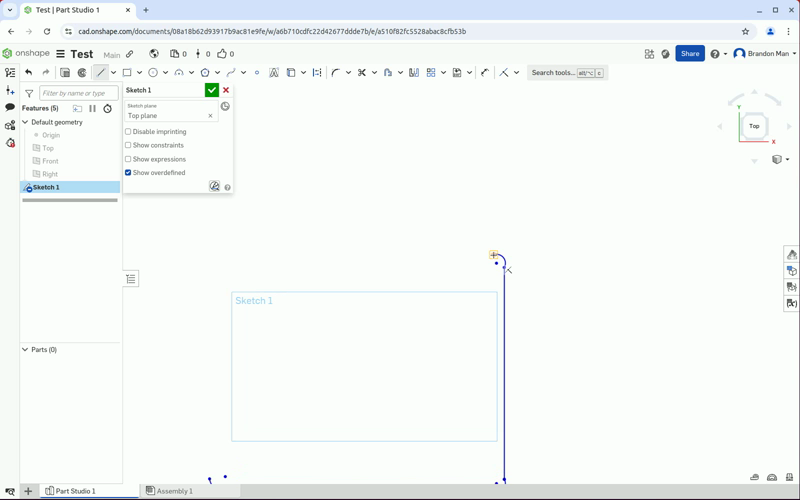
scroll(6)
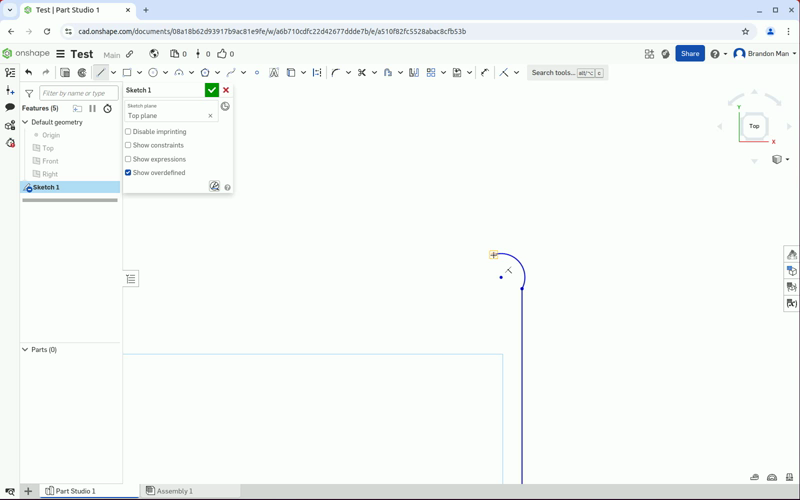
click(493, 254)
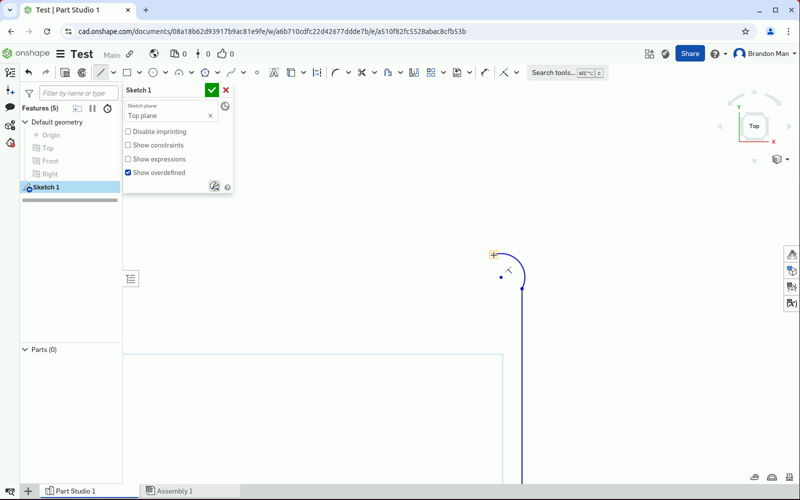
scroll(-6)
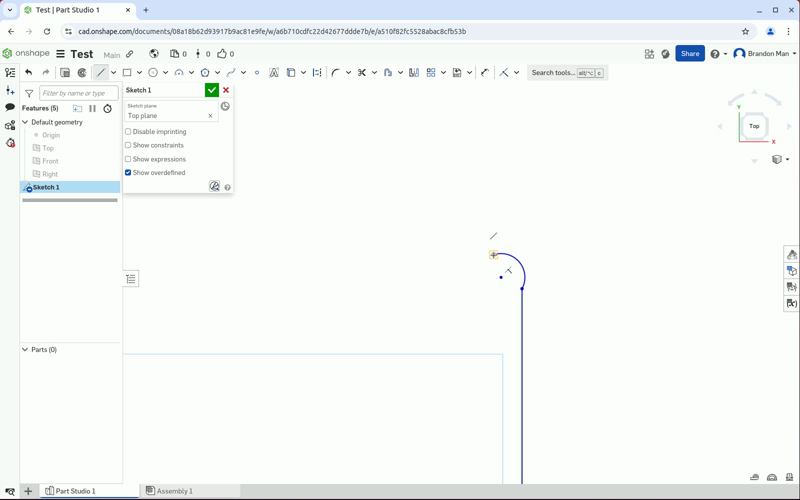
scroll(-6)
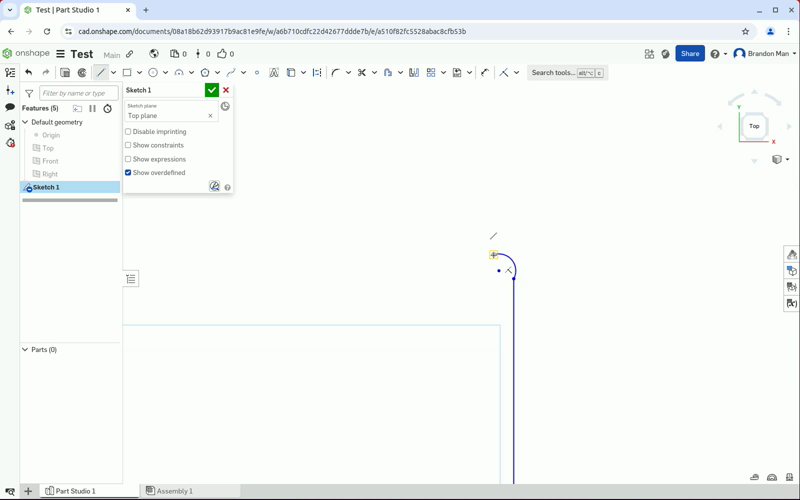
scroll(-6)
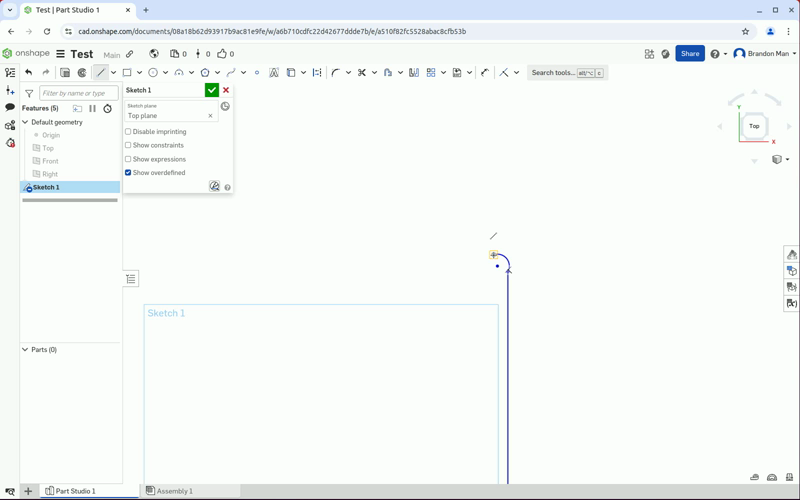
scroll(-6)
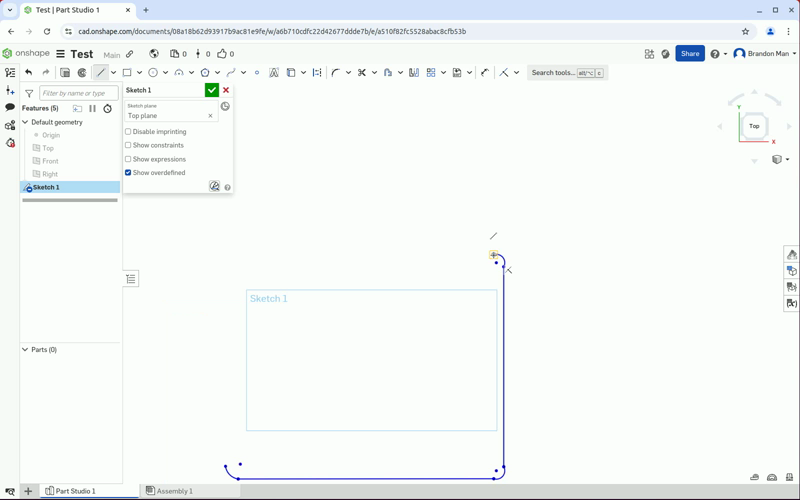
scroll(-6)
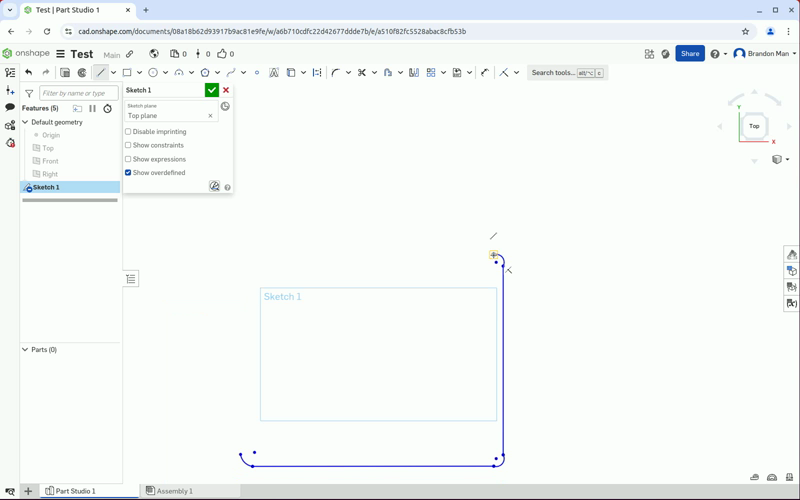
scroll(-6)
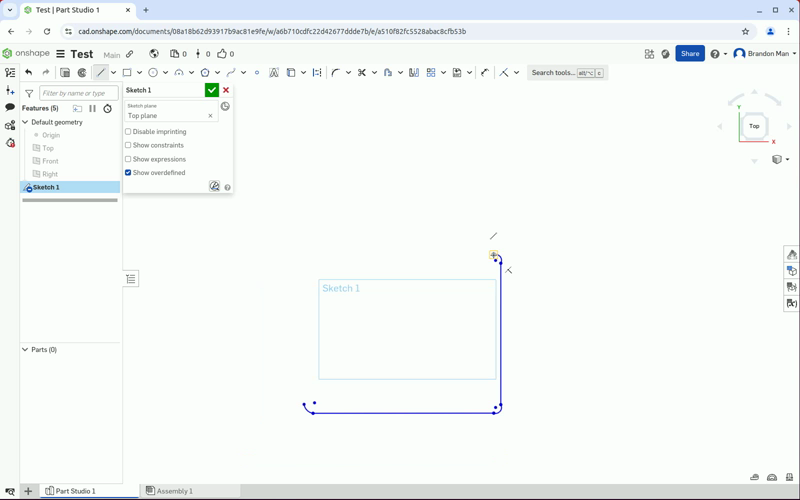
scroll(-6)
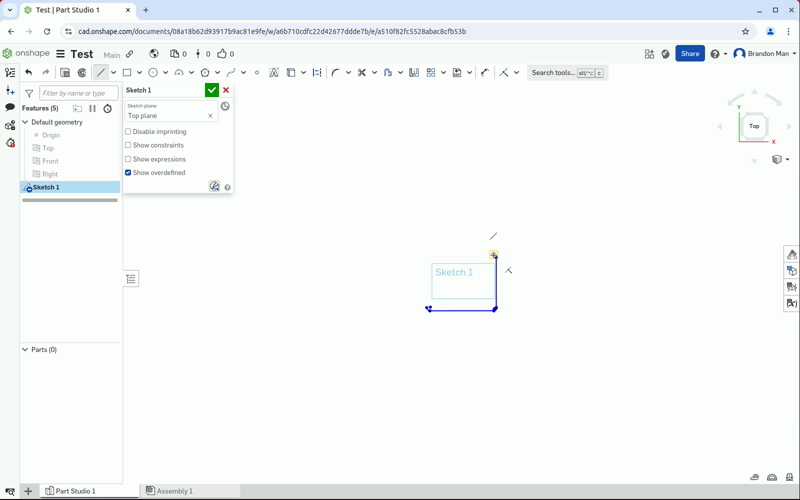
key_down(shift)
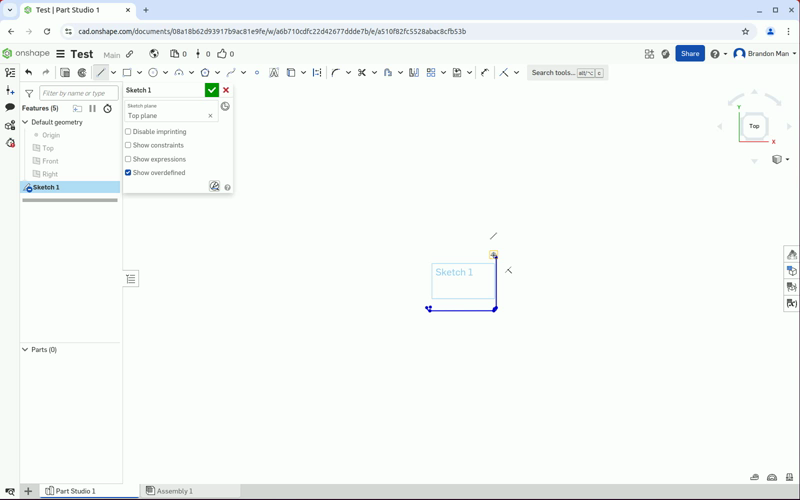
mouse_move(429, 254)
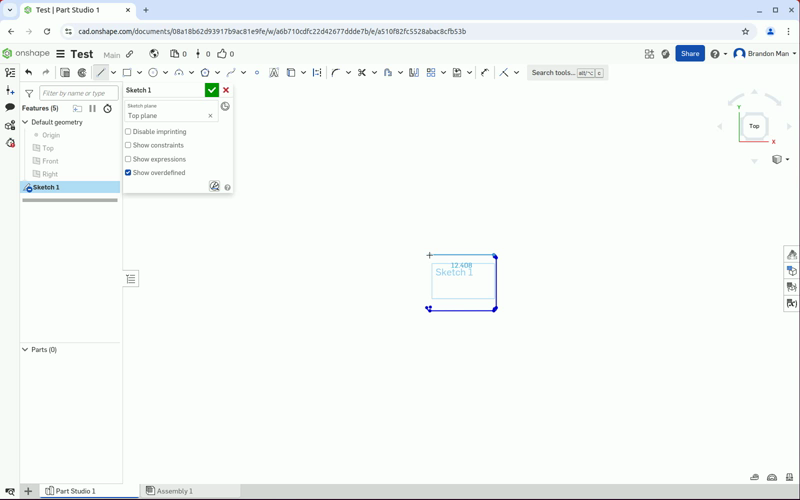
click(429, 254)
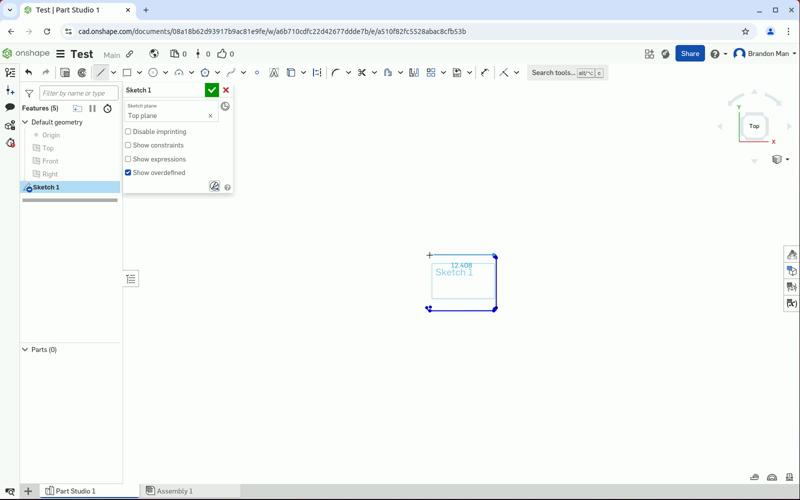
key_up(shift)
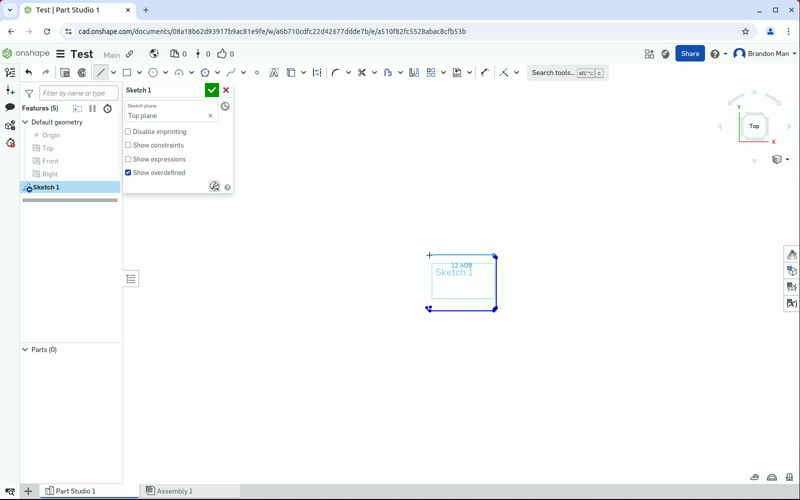
key(esc)
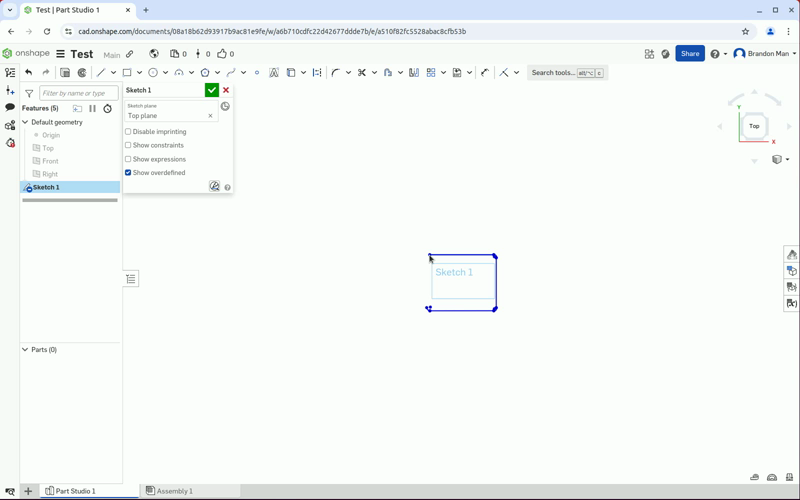
key(a)
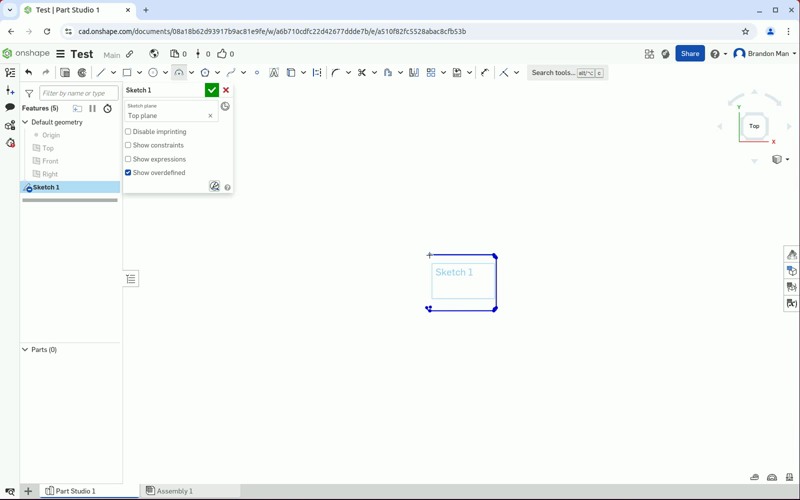
mouse_move(429, 254)
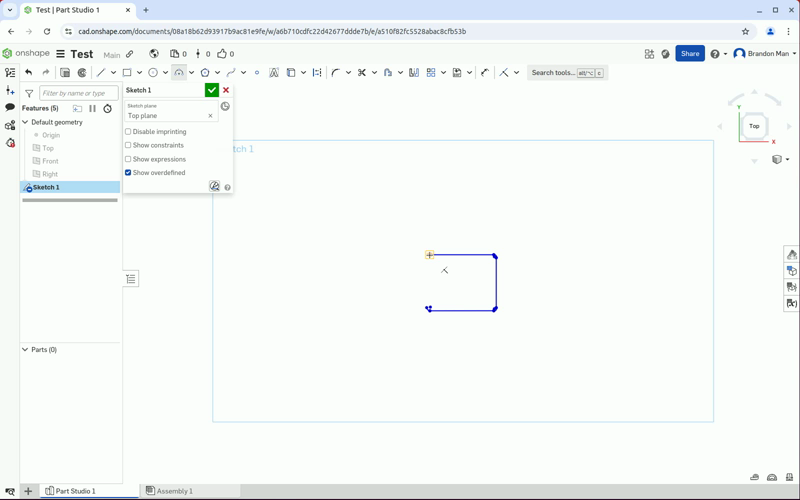
click(429, 254)
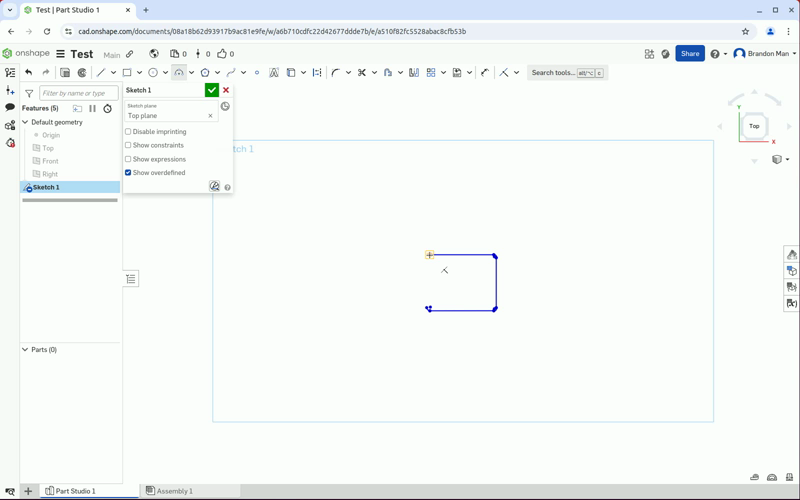
key_down(shift)
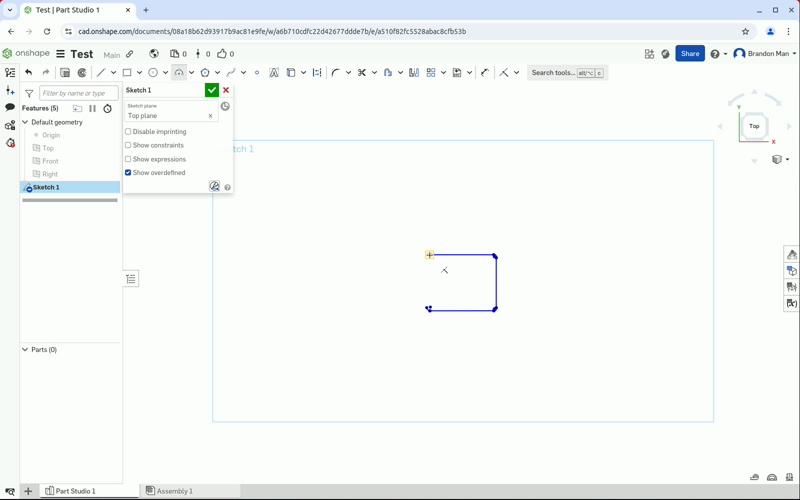
mouse_move(426, 257)
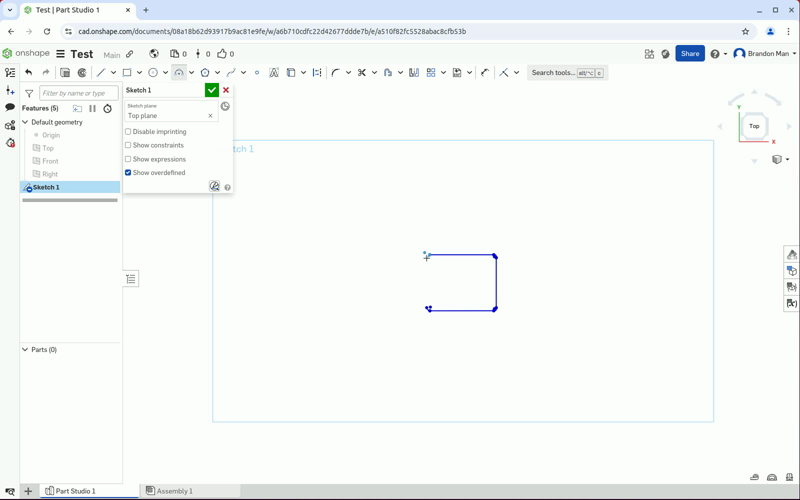
scroll(6)
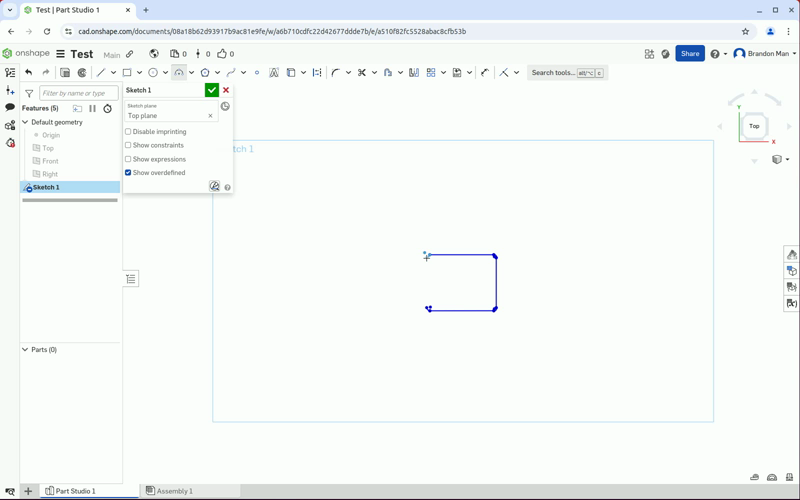
scroll(6)
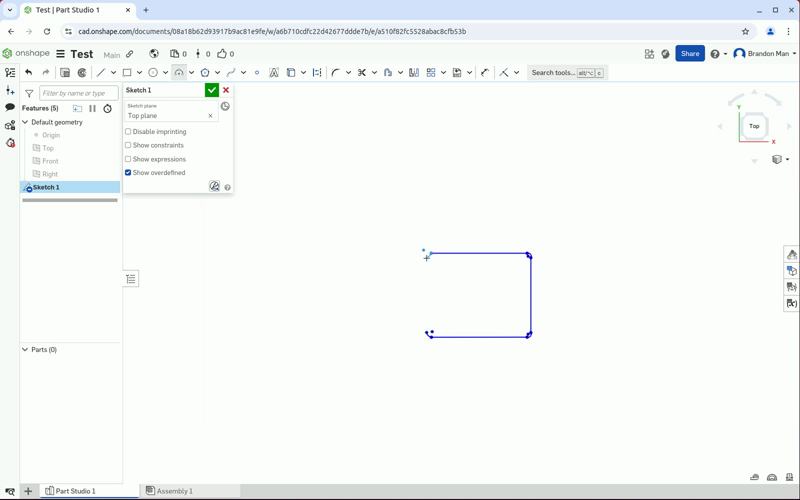
scroll(6)
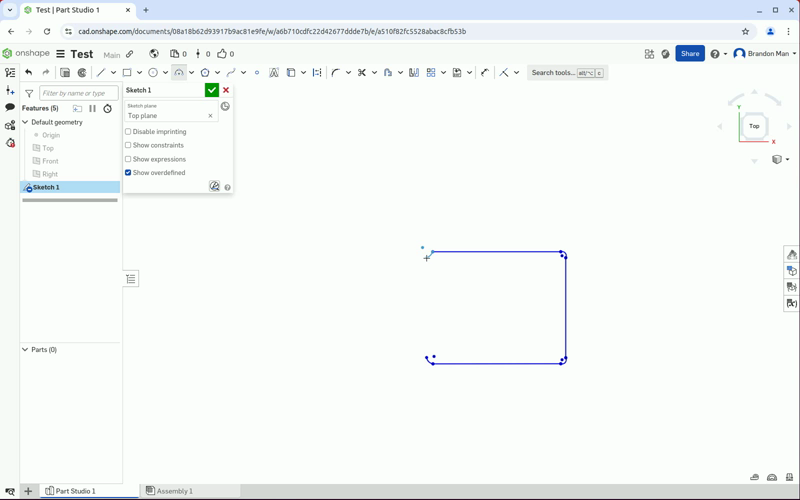
scroll(6)
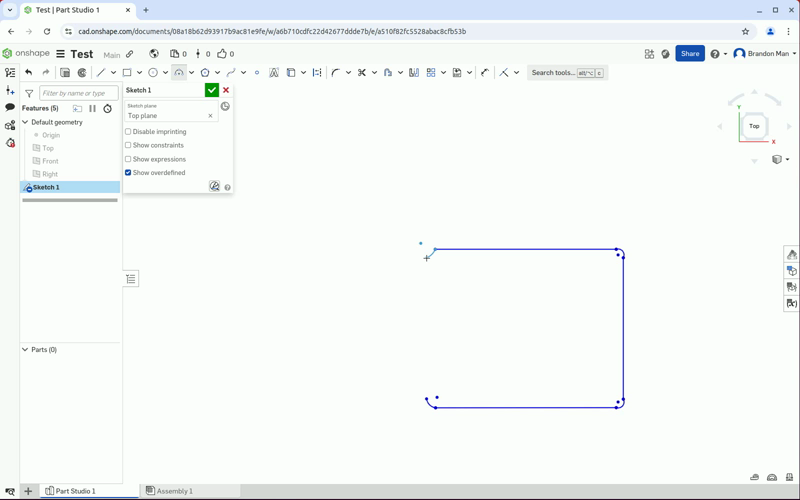
scroll(6)
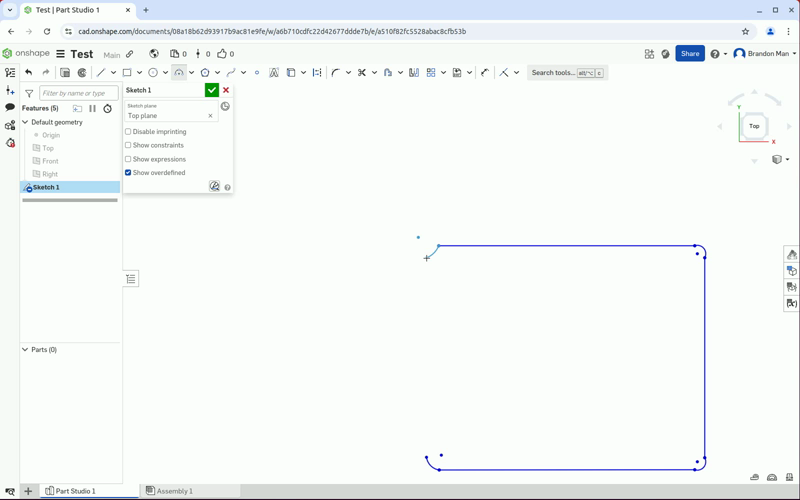
scroll(6)
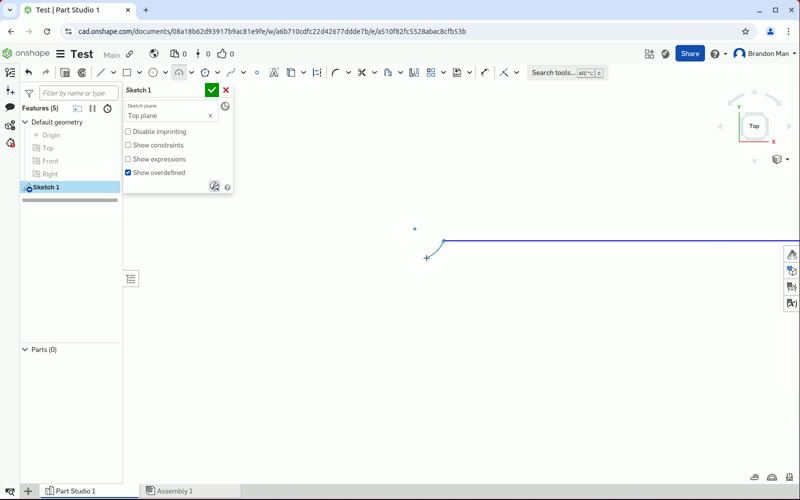
scroll(6)
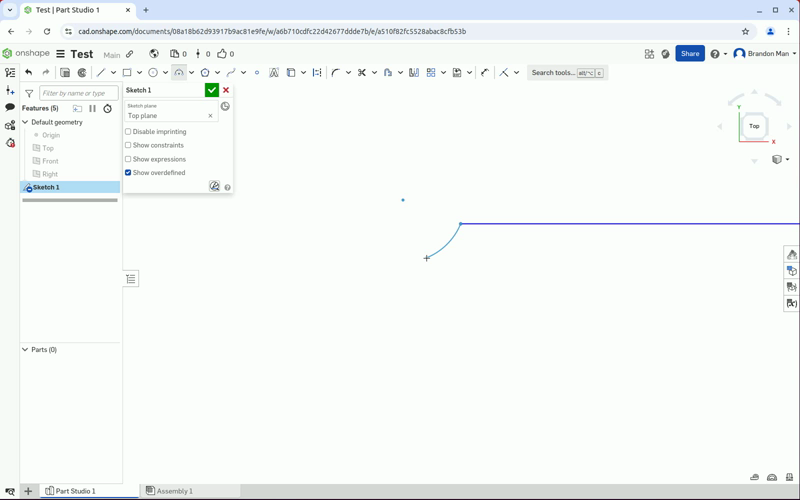
click(426, 257)
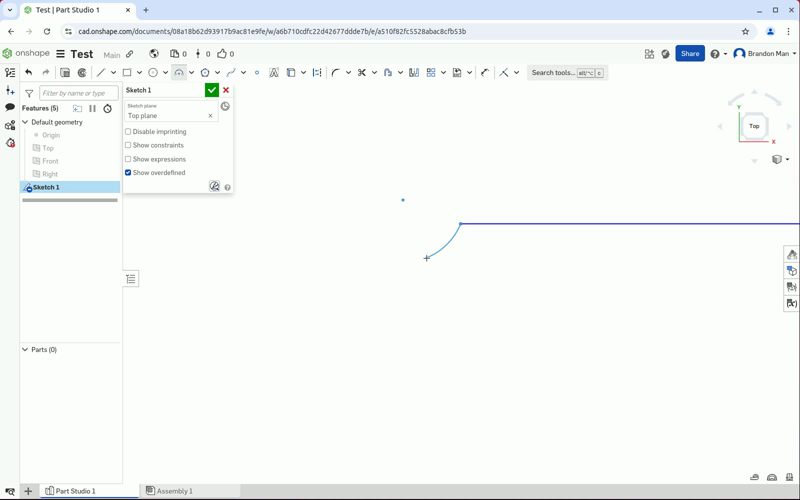
scroll(-6)
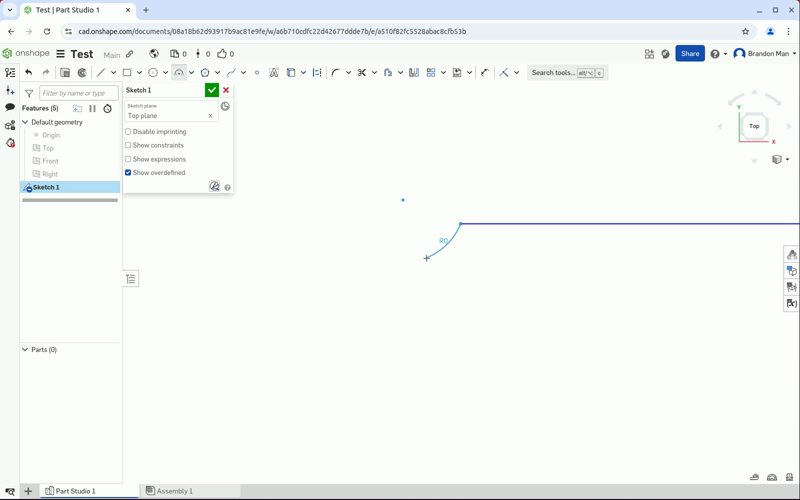
scroll(-6)
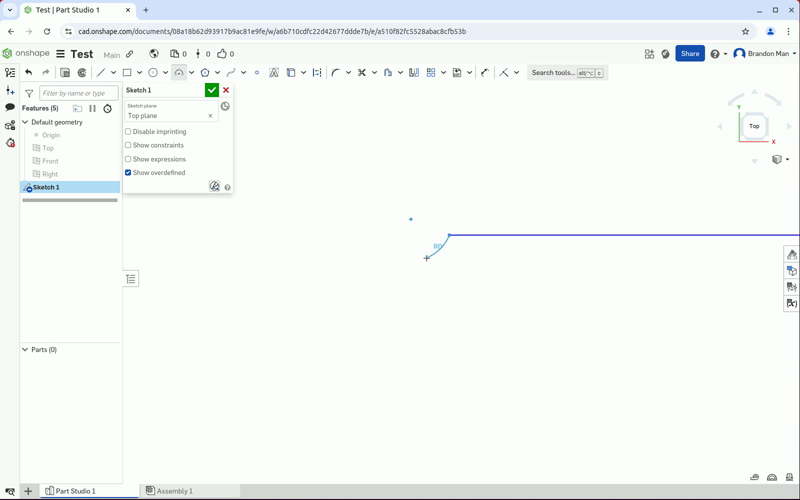
scroll(-6)
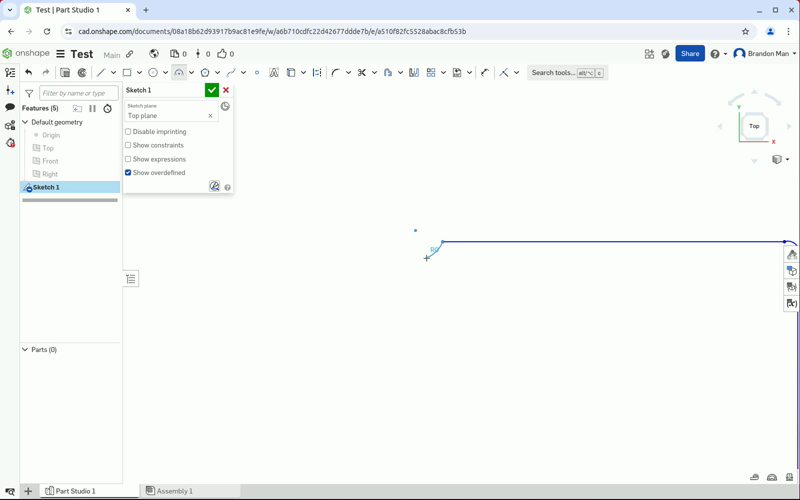
scroll(-6)
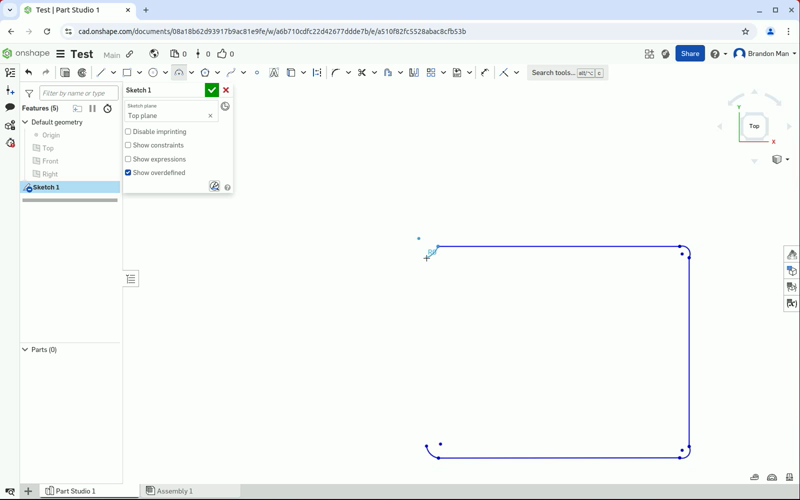
scroll(-6)
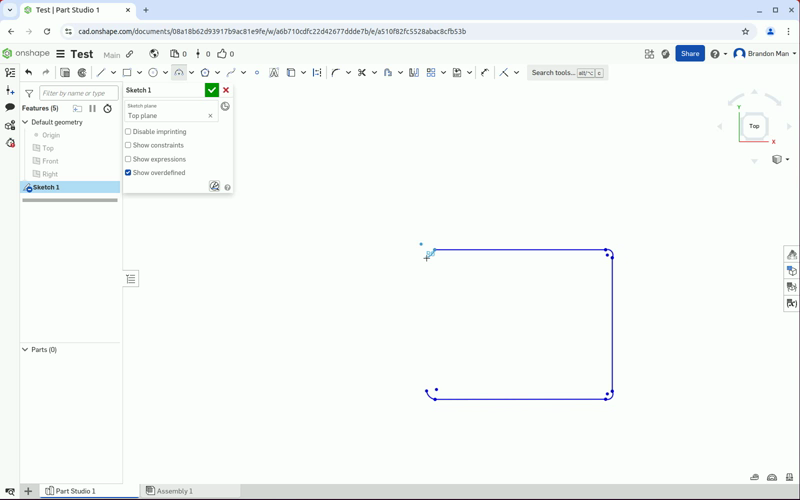
scroll(-6)
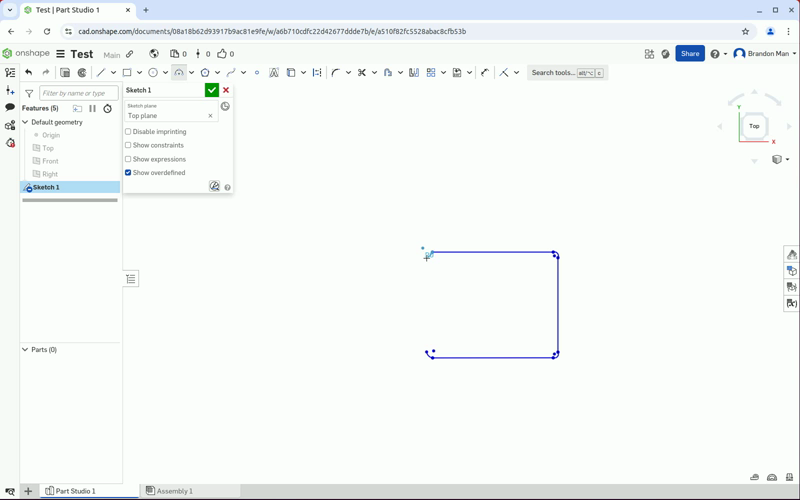
scroll(-6)
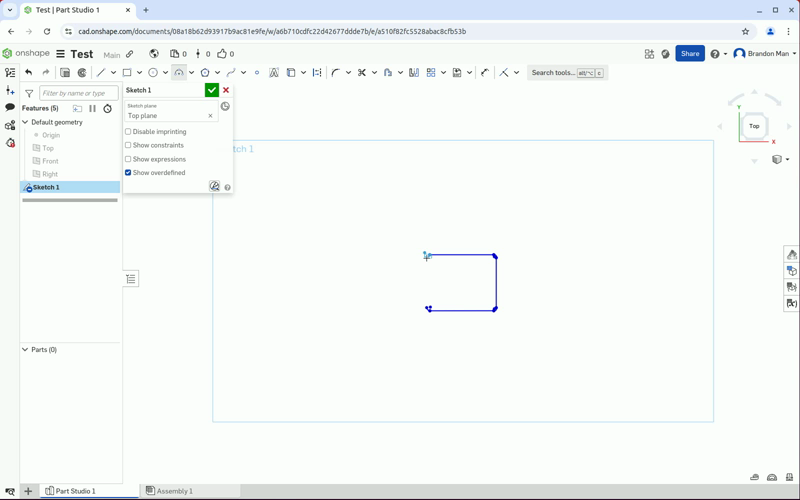
mouse_move(427, 255)
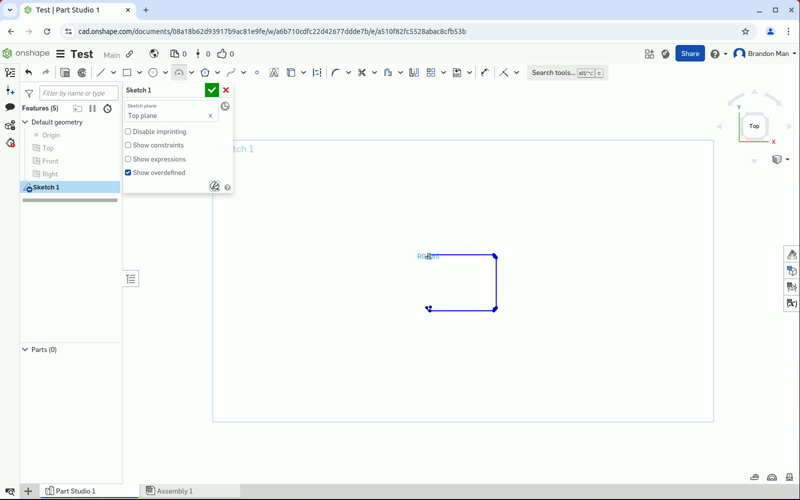
scroll(6)
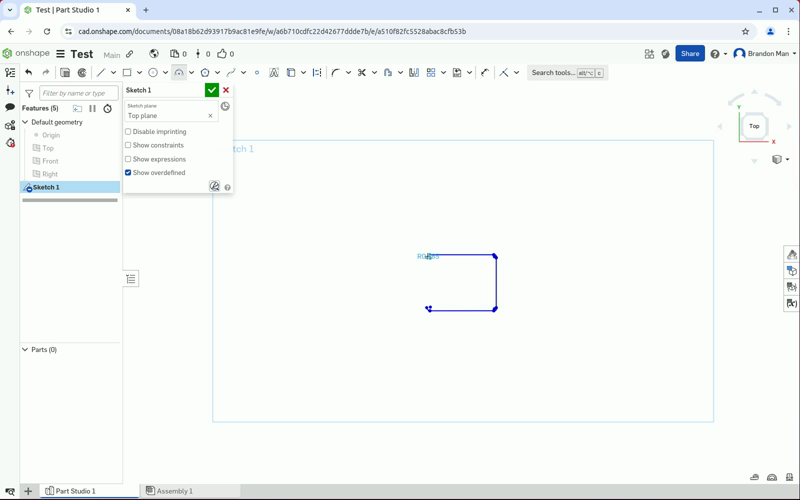
scroll(6)
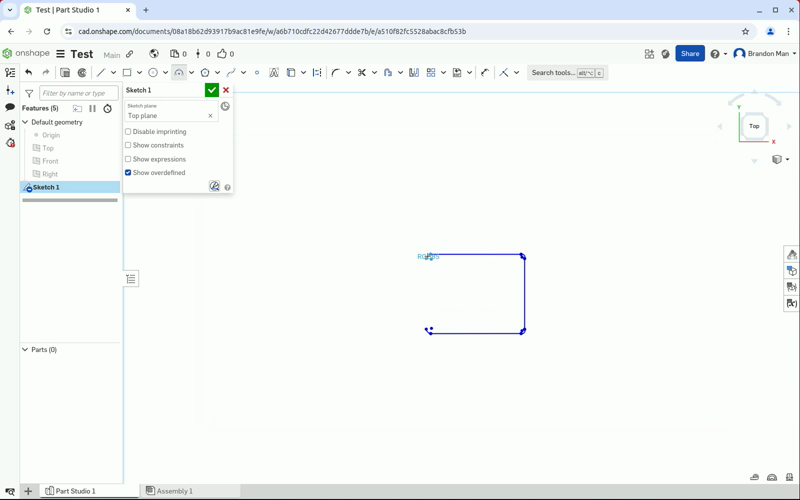
scroll(6)
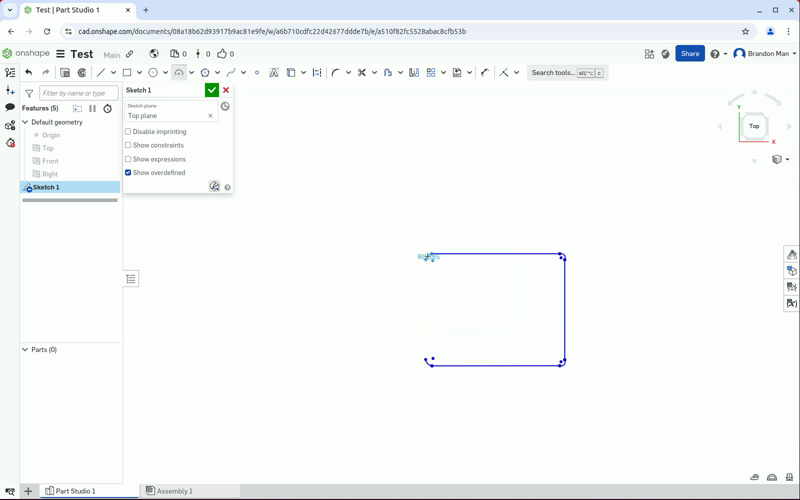
scroll(6)
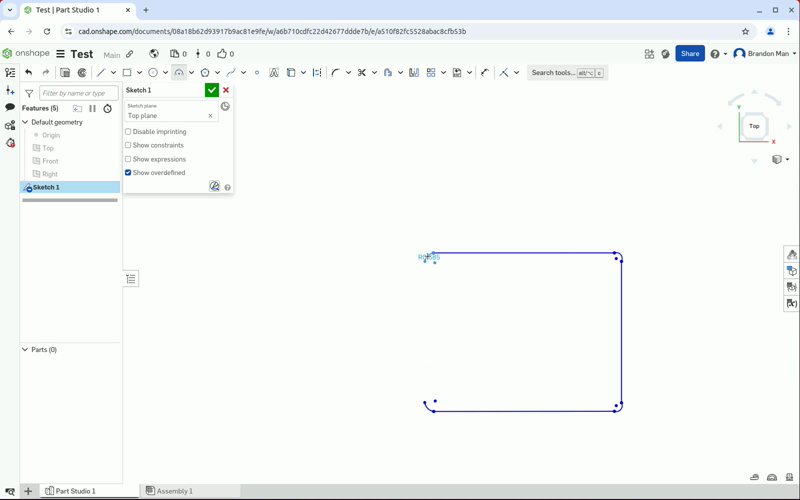
scroll(6)
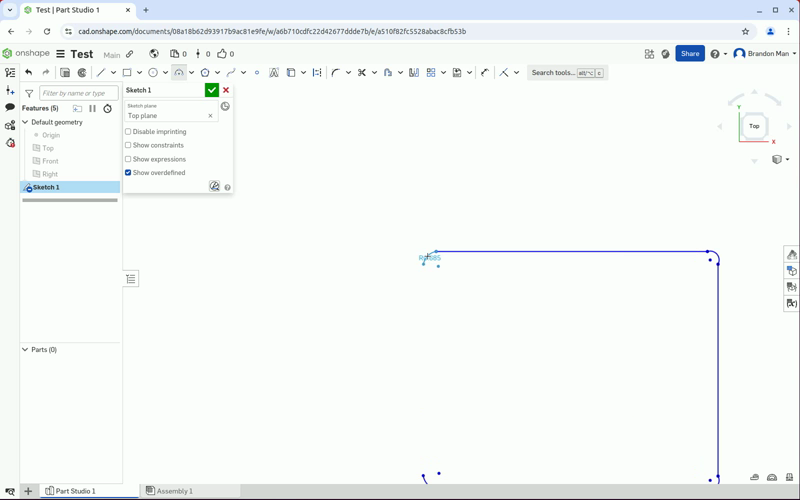
scroll(6)
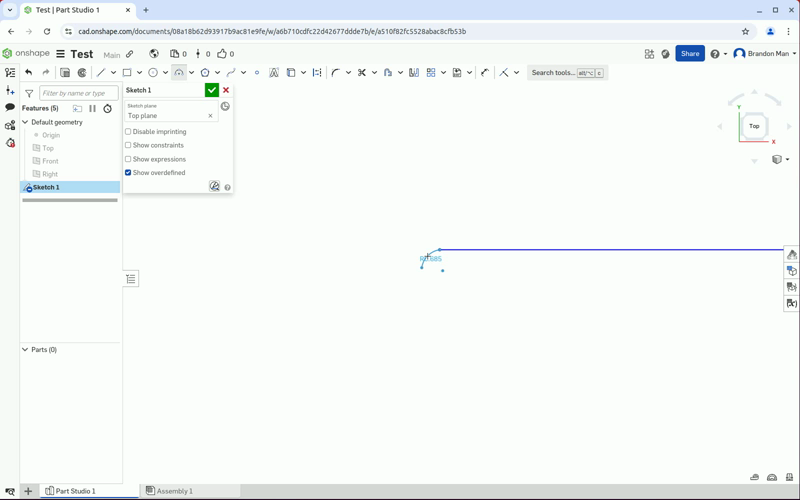
scroll(6)
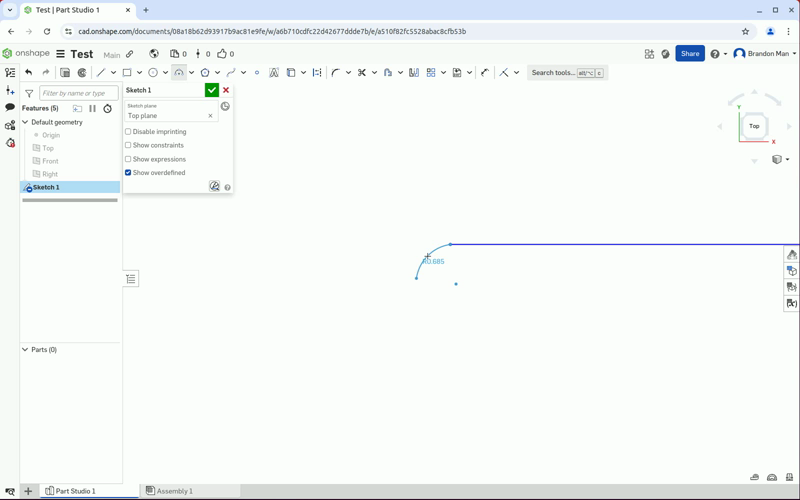
click(427, 255)
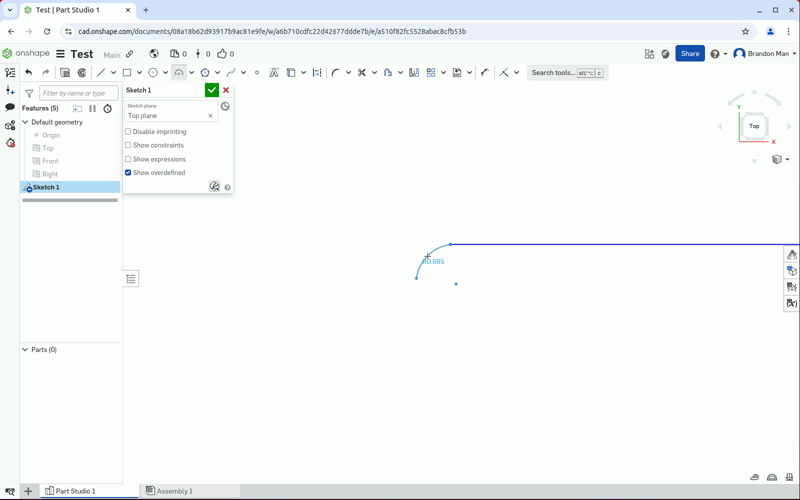
scroll(-6)
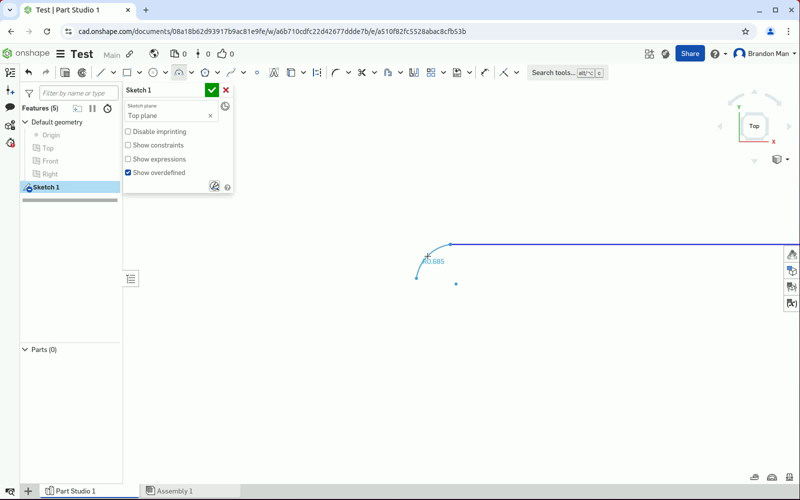
scroll(-6)
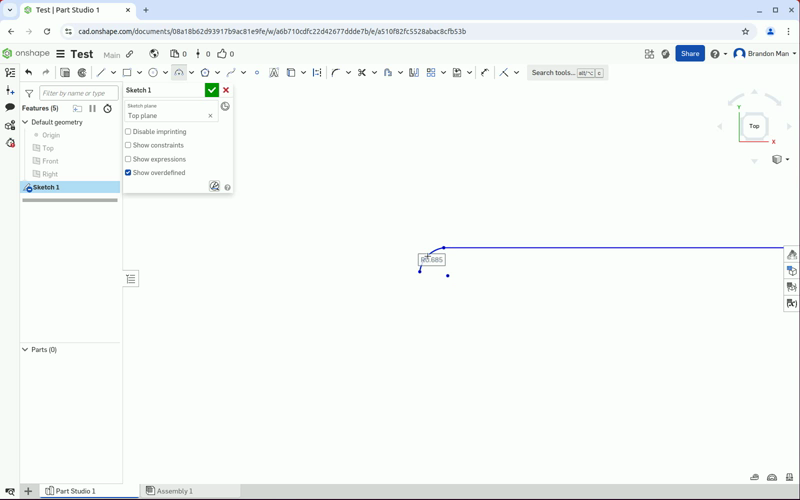
scroll(-6)
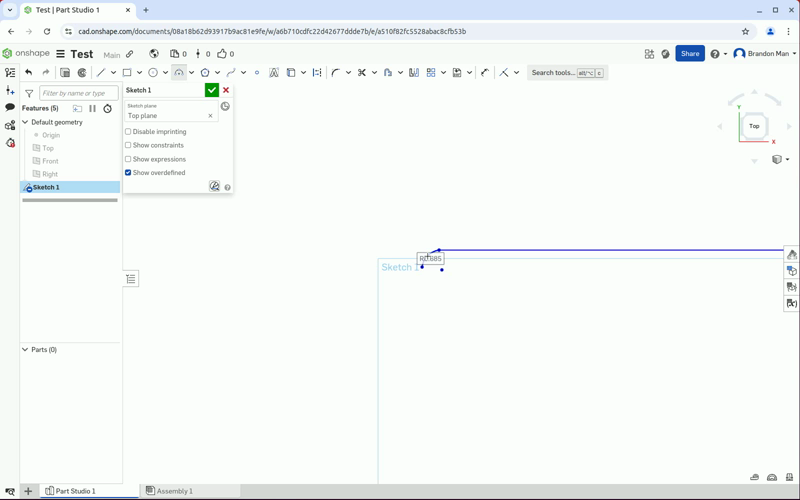
scroll(-6)
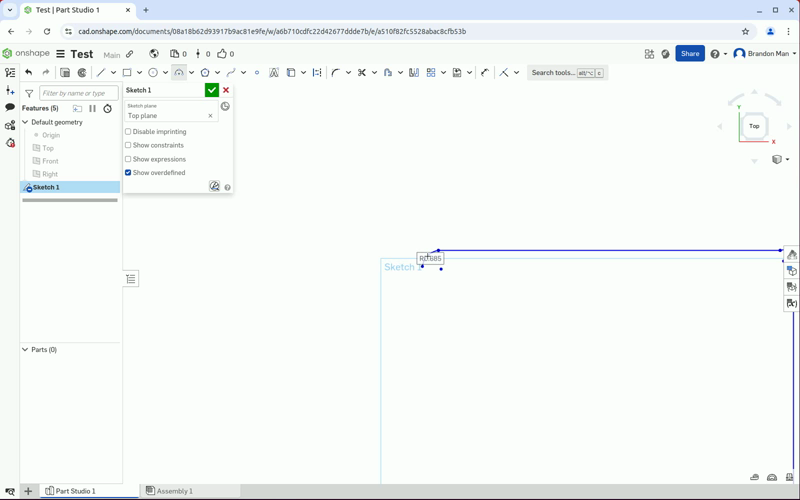
scroll(-6)
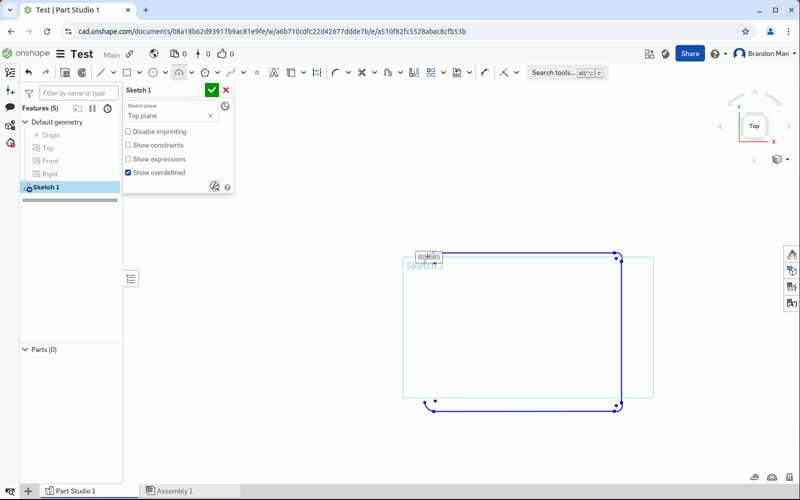
scroll(-6)
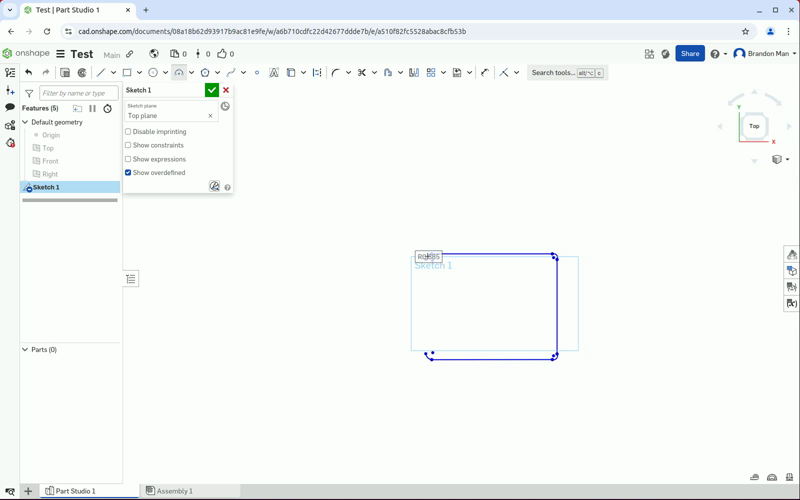
scroll(-6)
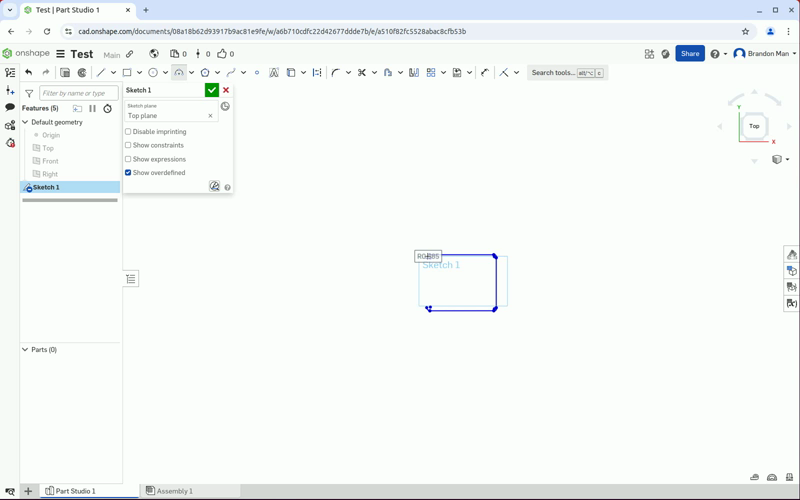
key_up(shift)
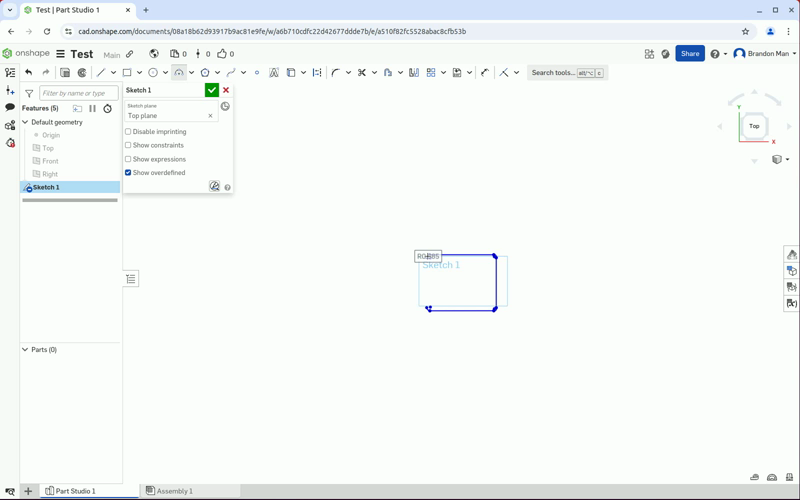
key(esc)
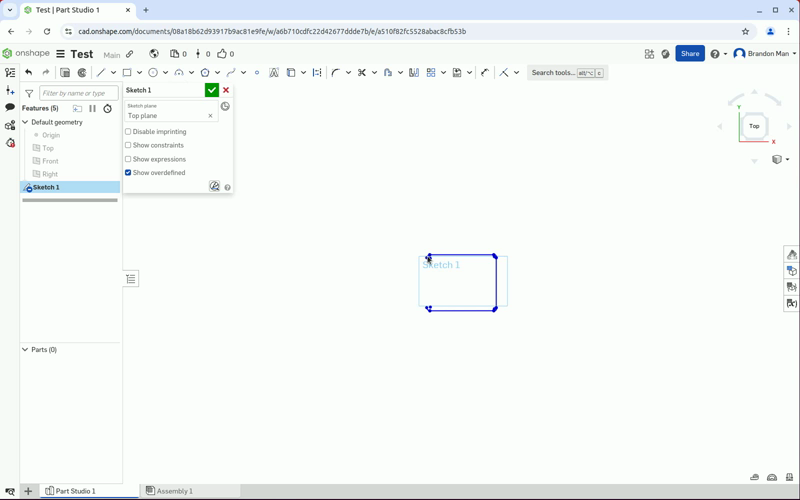
key(l)
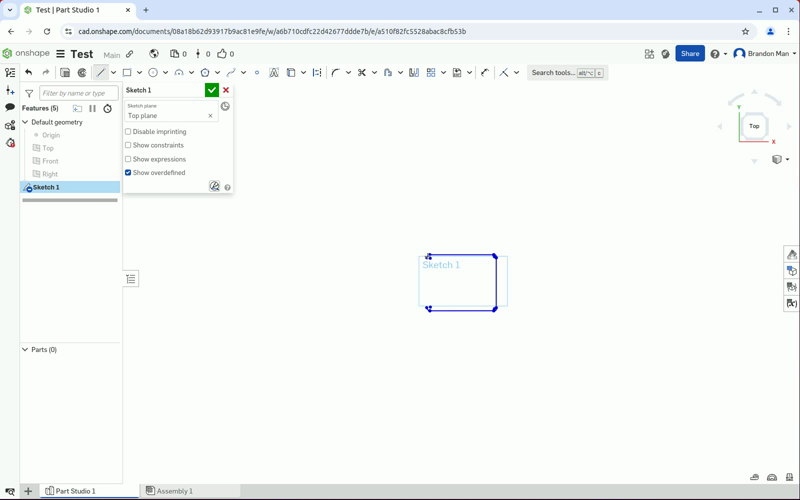
mouse_move(426, 257)
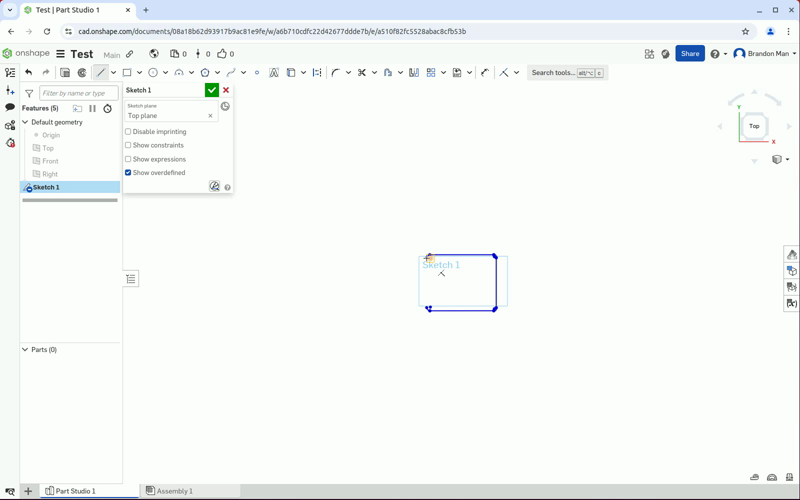
scroll(6)
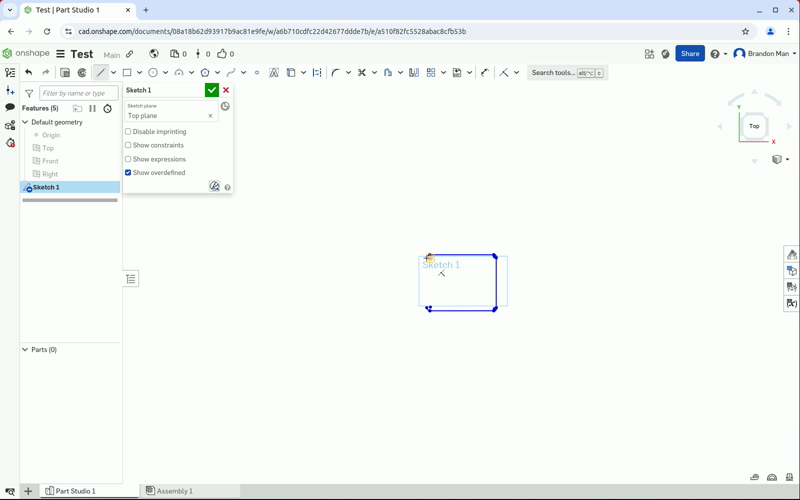
scroll(6)
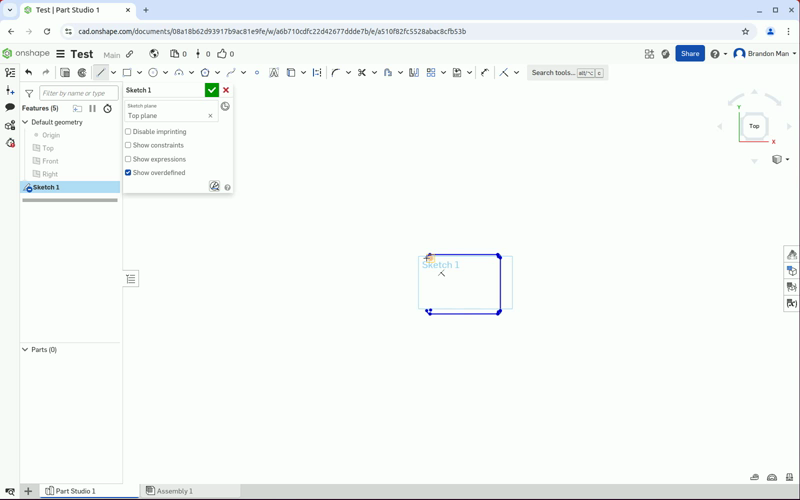
scroll(6)
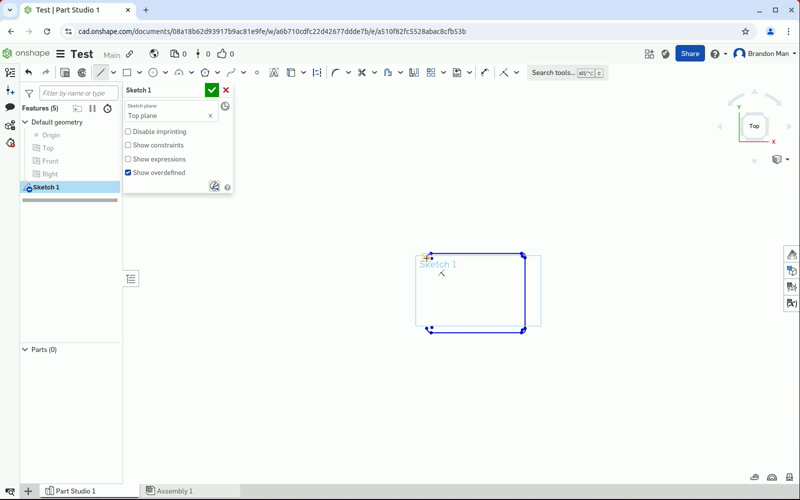
scroll(6)
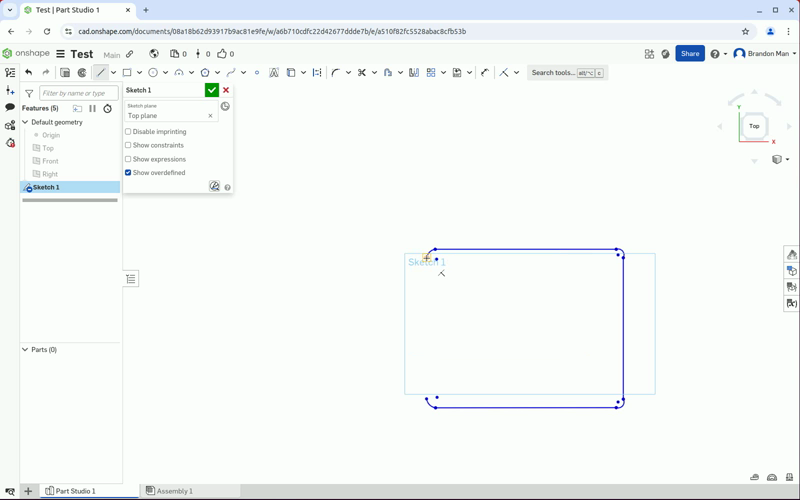
scroll(6)
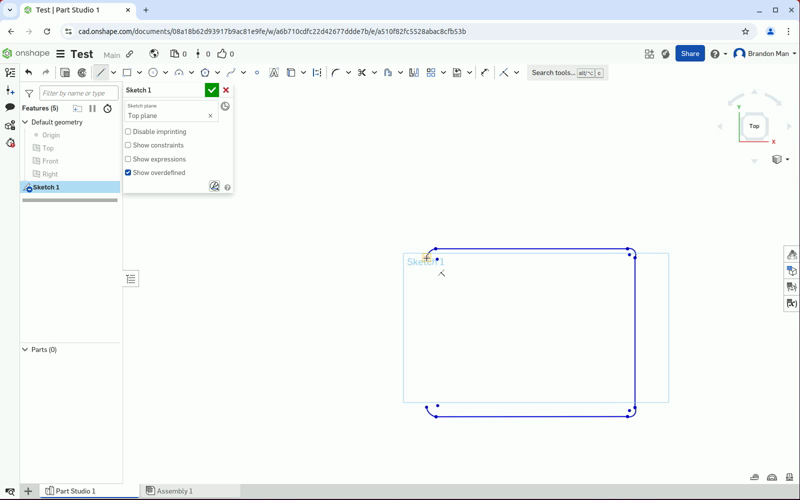
scroll(6)
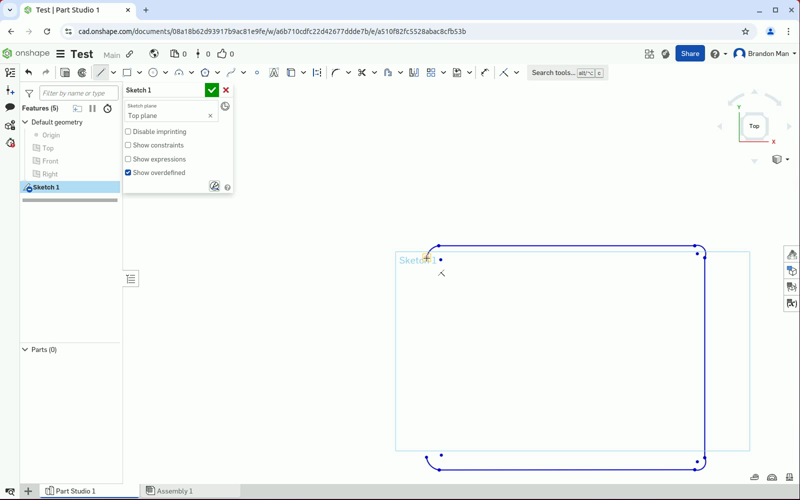
scroll(6)
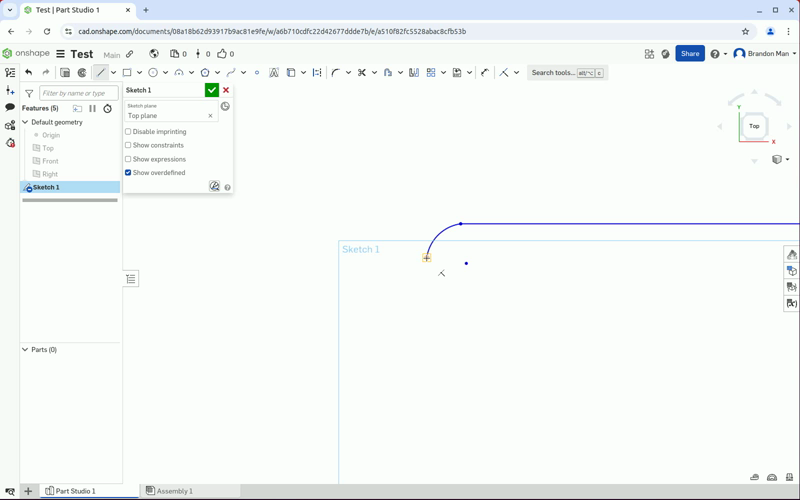
click(426, 257)
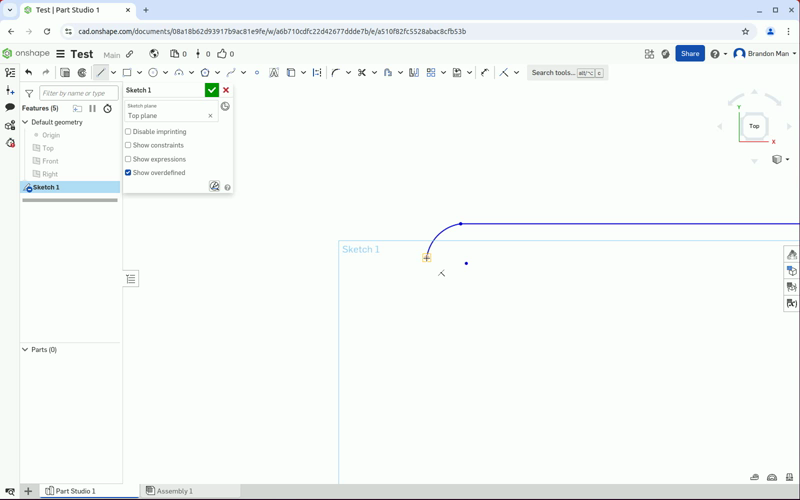
scroll(-6)
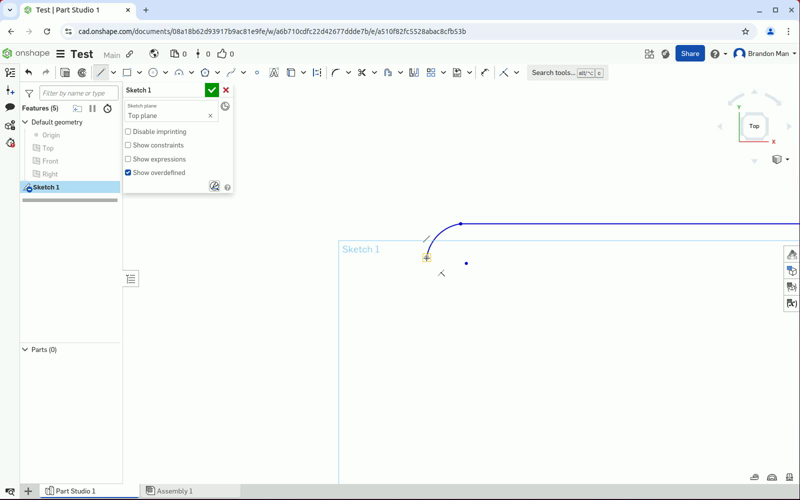
scroll(-6)
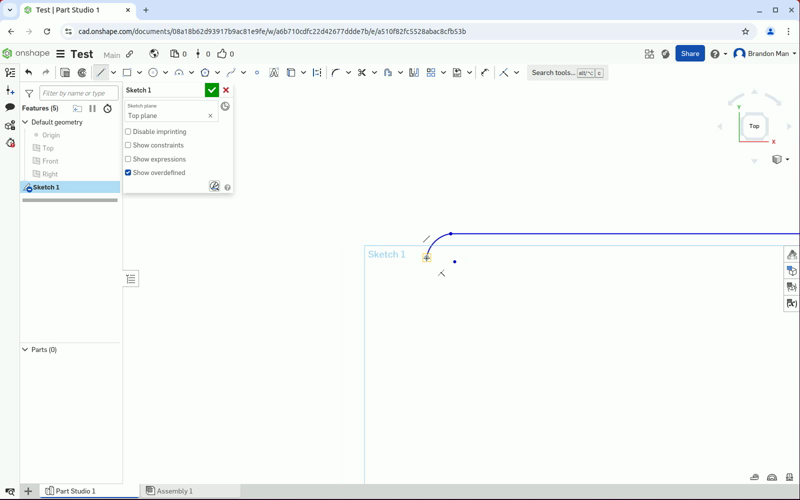
scroll(-6)
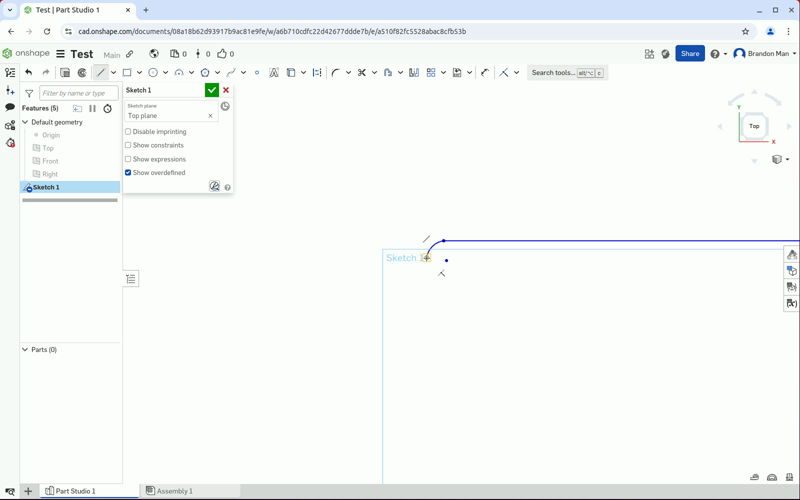
scroll(-6)
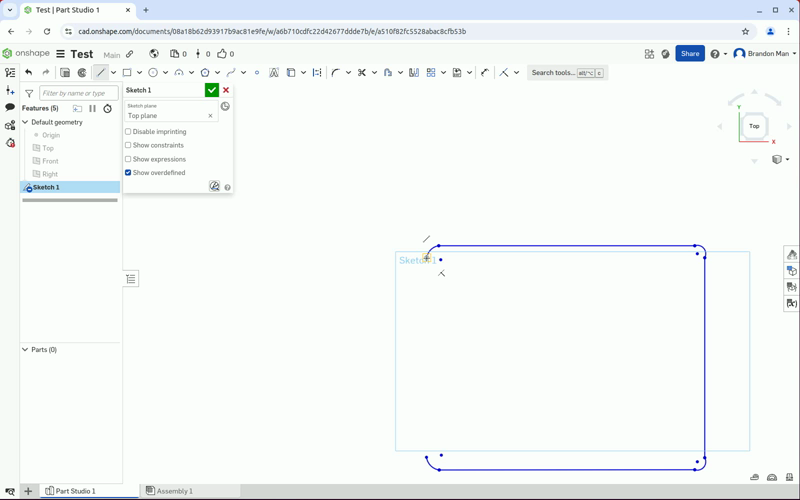
scroll(-6)
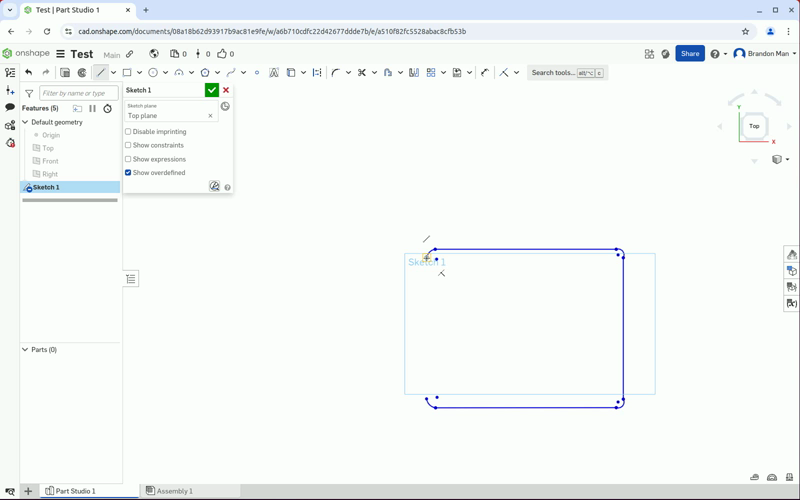
scroll(-6)
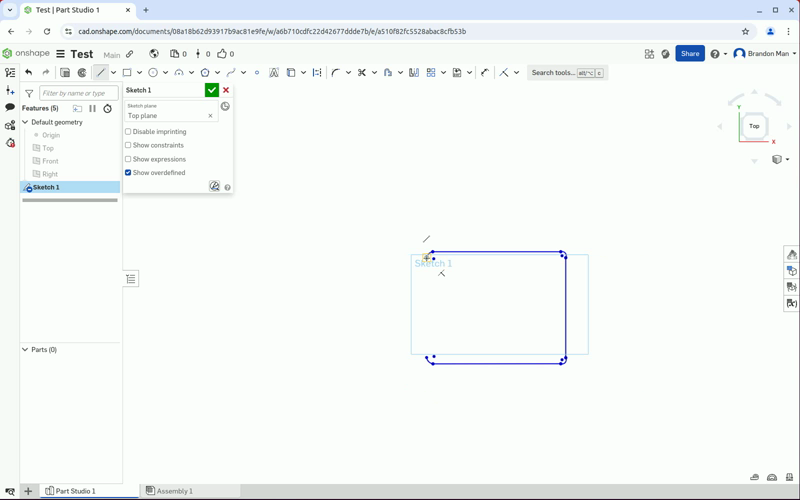
scroll(-6)
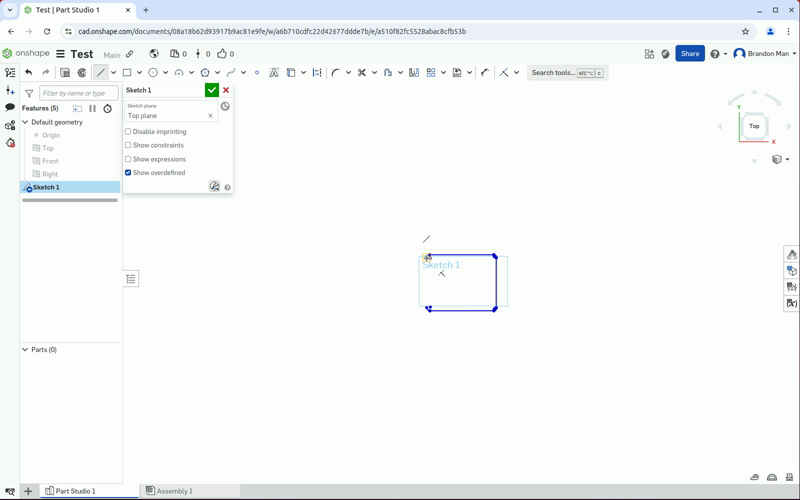
mouse_move(456, 257)
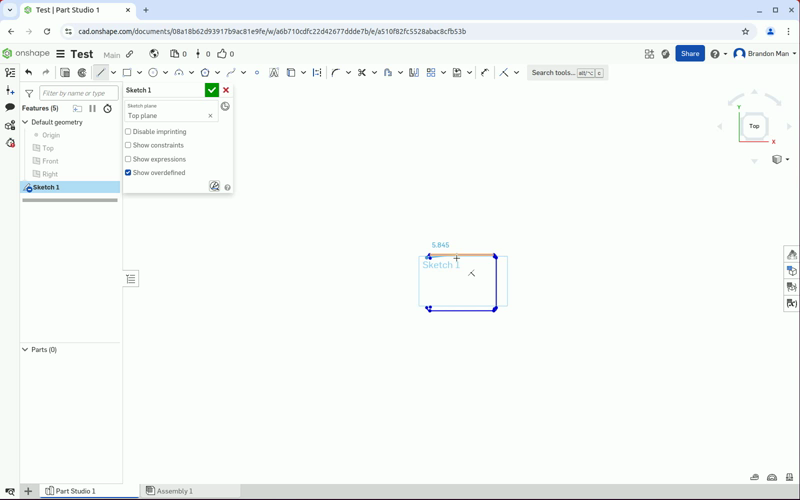
key_down(shift)
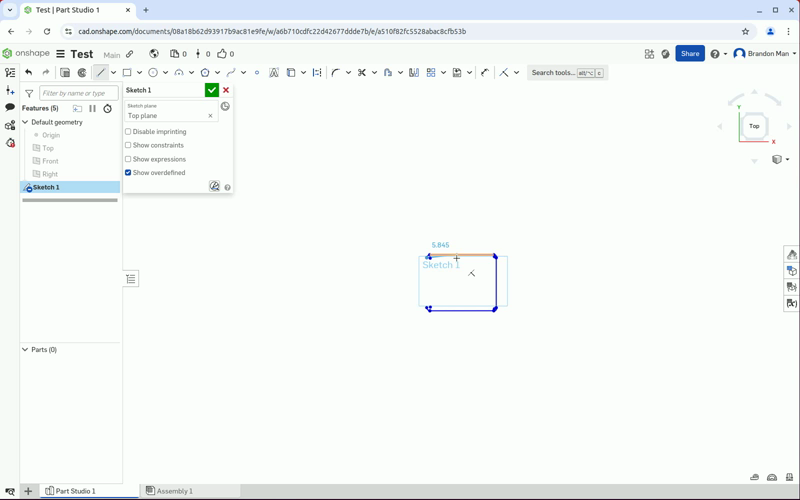
mouse_move(426, 307)
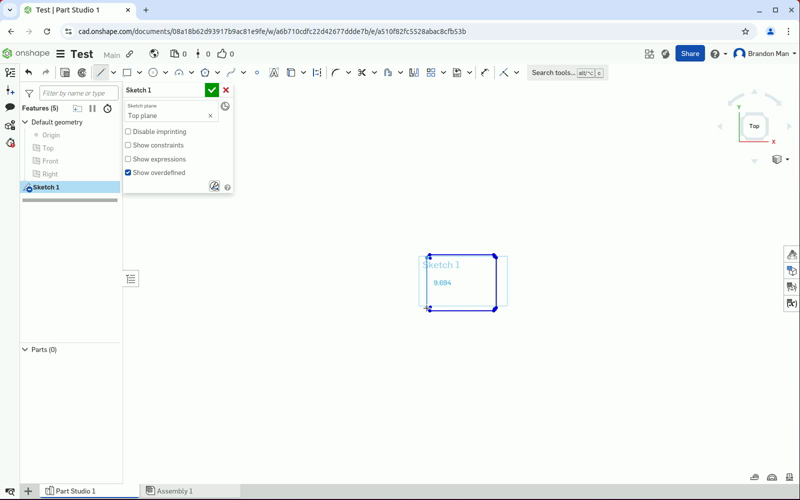
scroll(6)
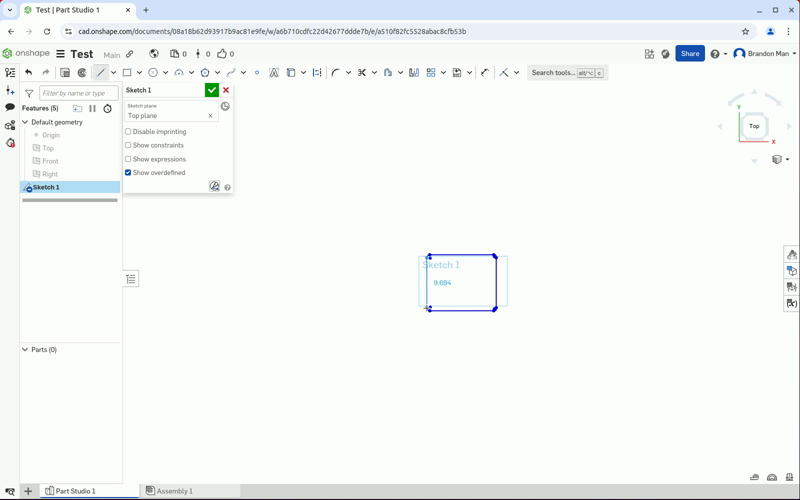
scroll(6)
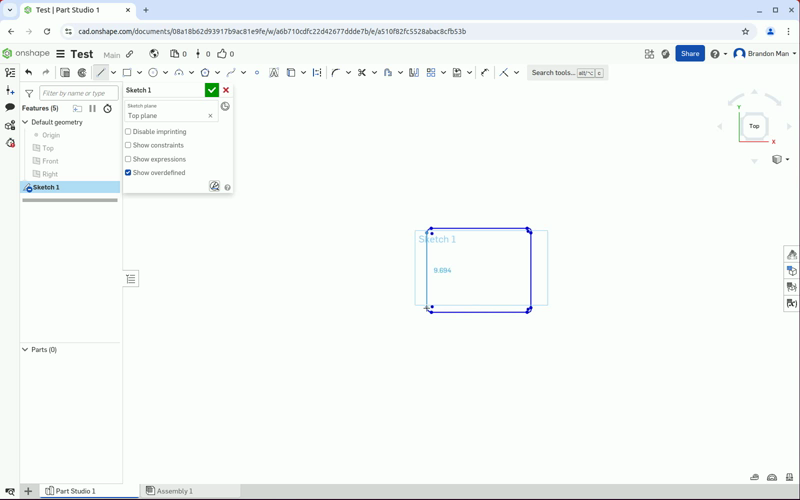
scroll(6)
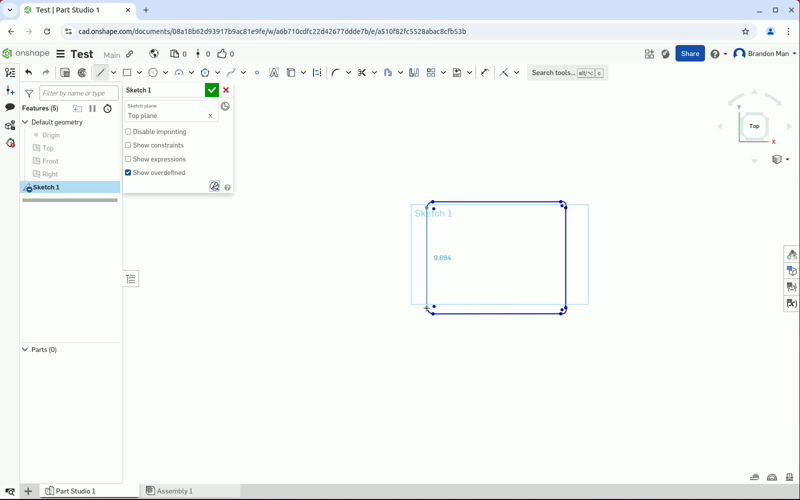
scroll(6)
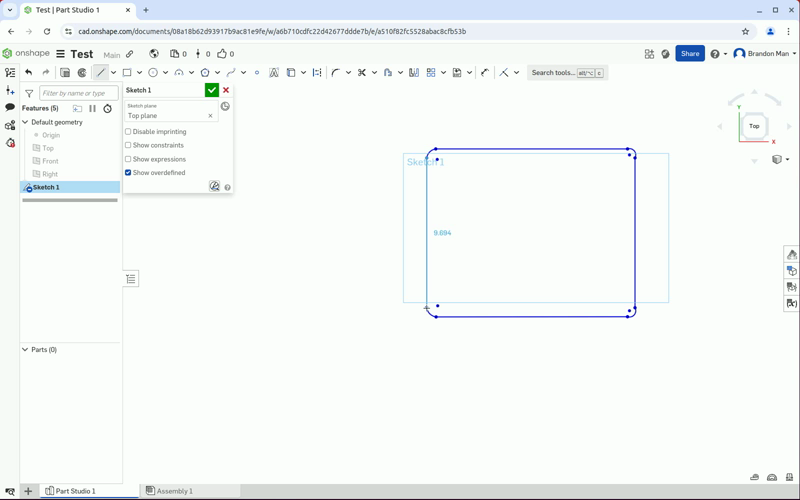
scroll(6)
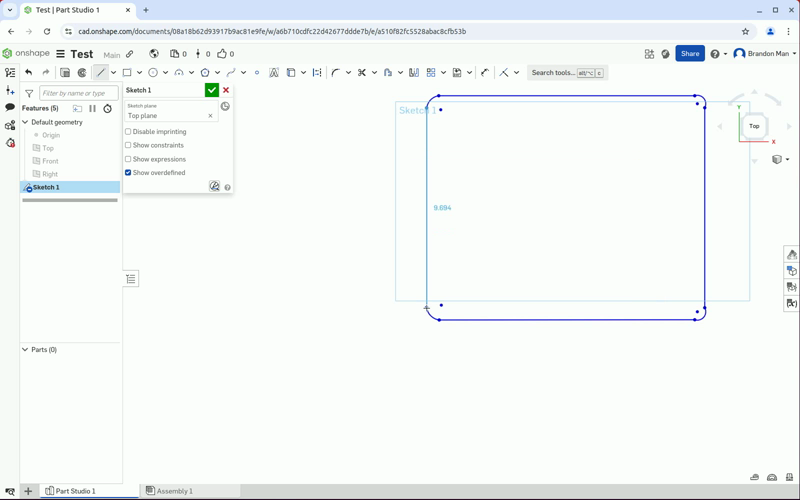
scroll(6)
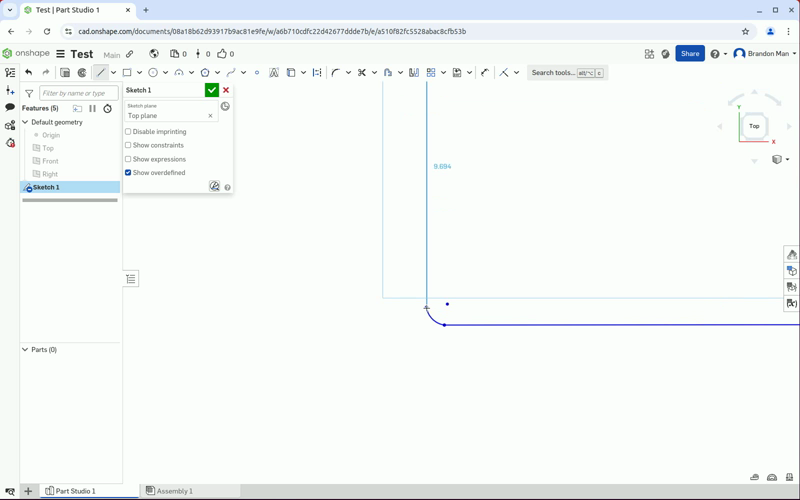
scroll(6)
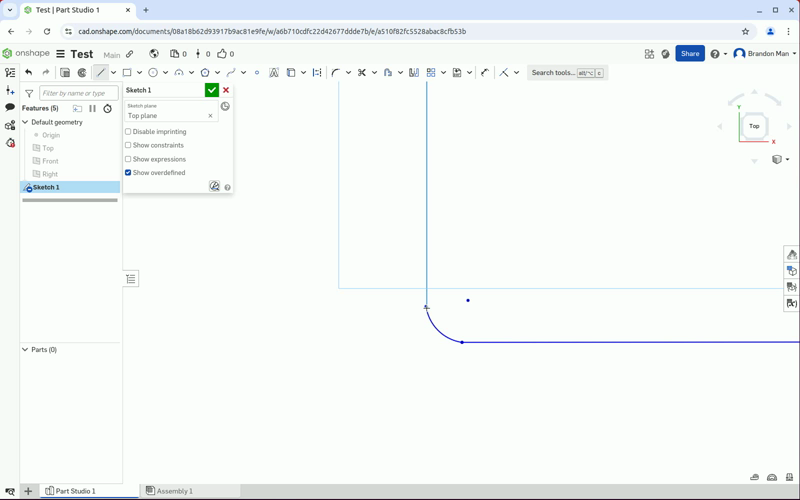
key_up(shift)
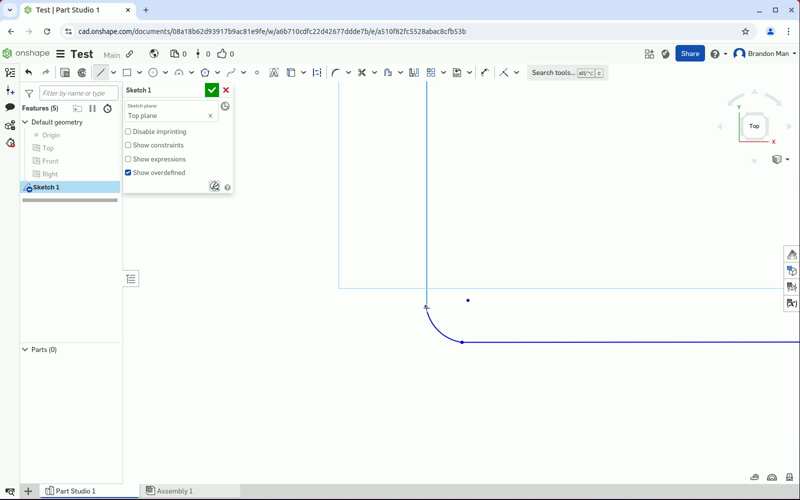
click(426, 307)
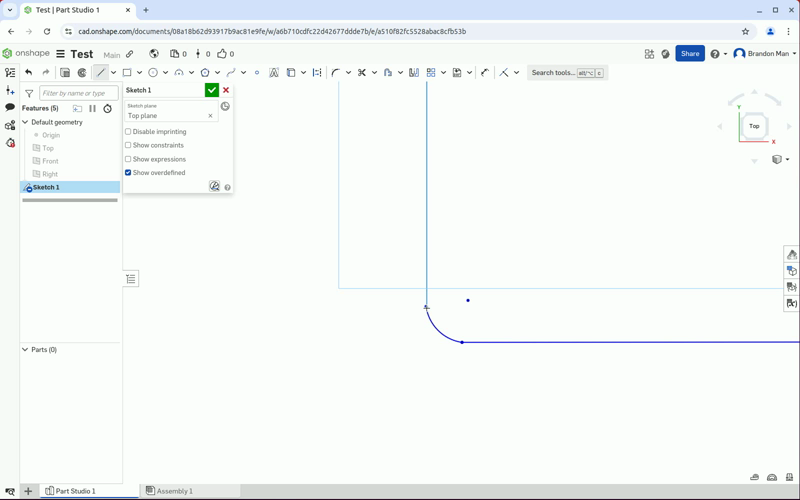
scroll(-6)
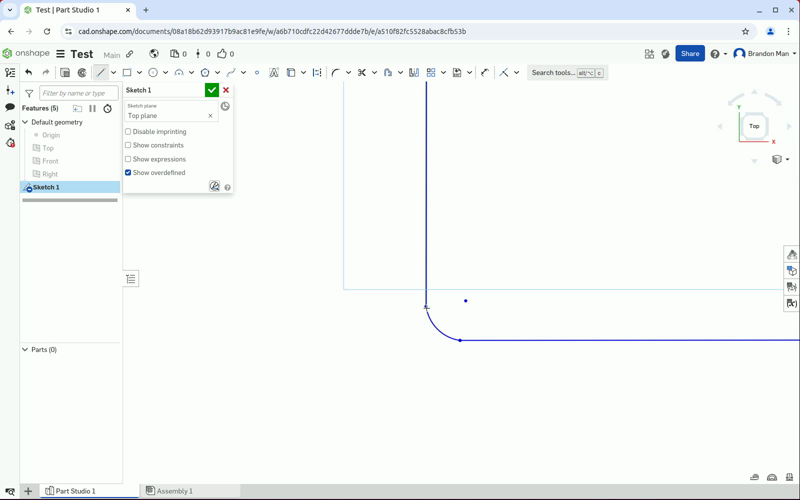
scroll(-6)
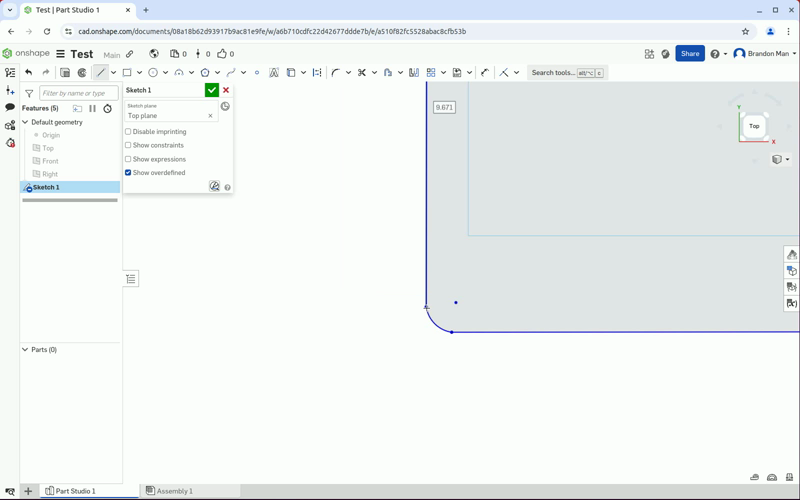
scroll(-6)
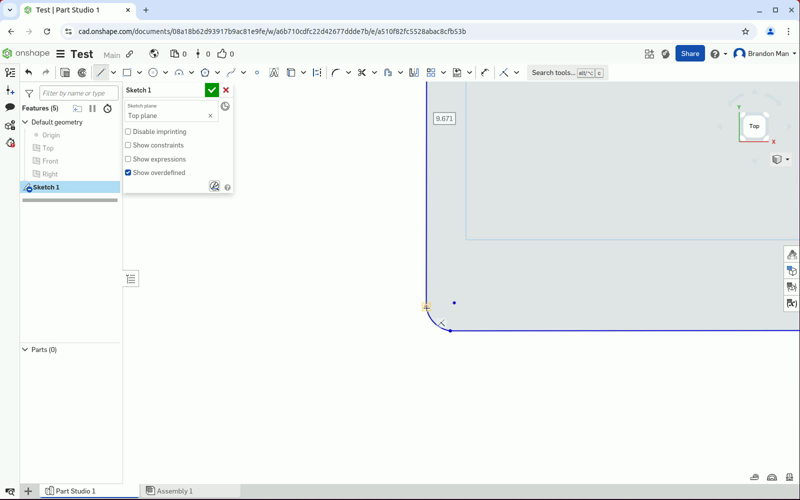
scroll(-6)
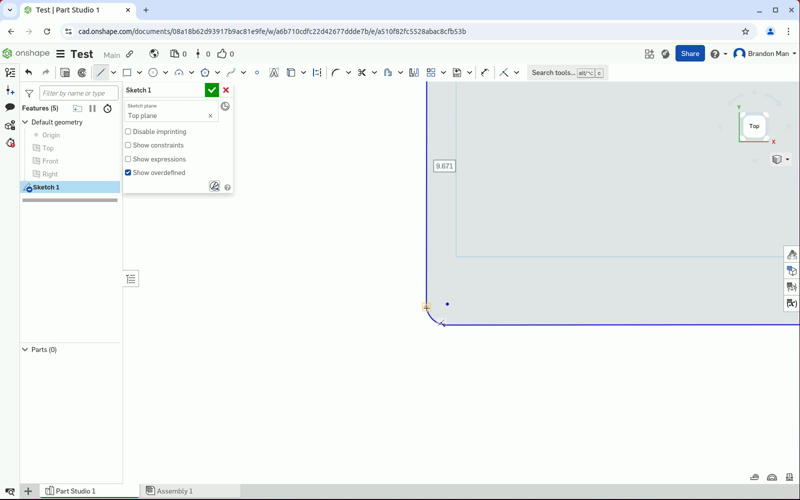
scroll(-6)
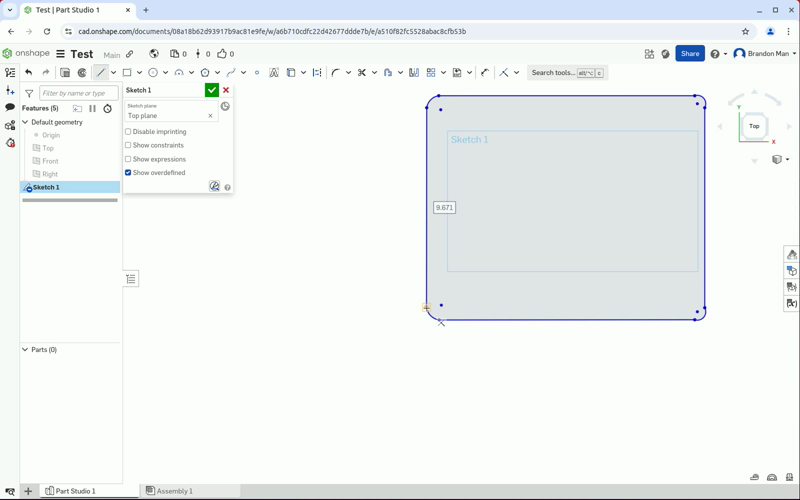
scroll(-6)
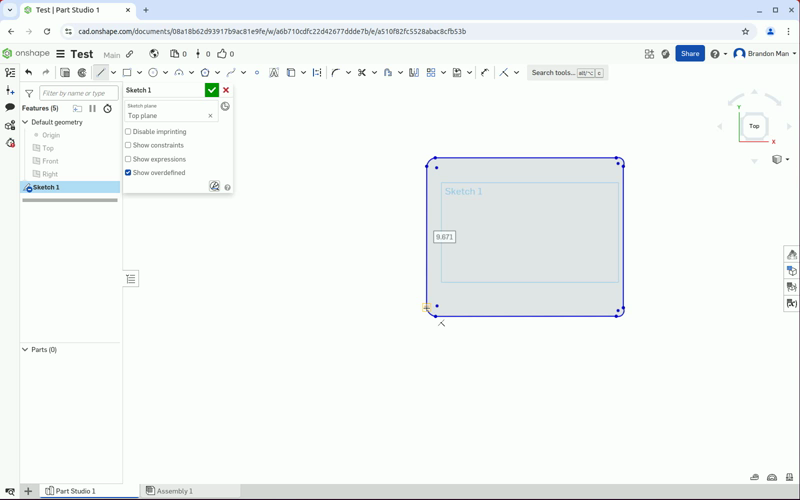
scroll(-6)
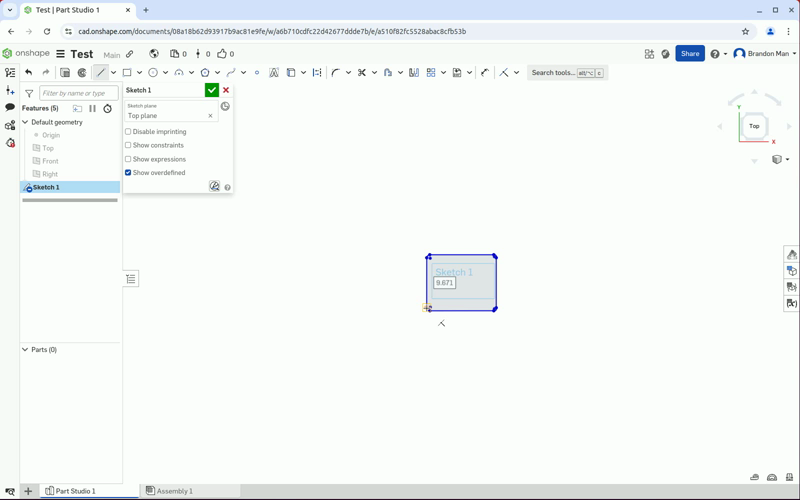
key(esc)
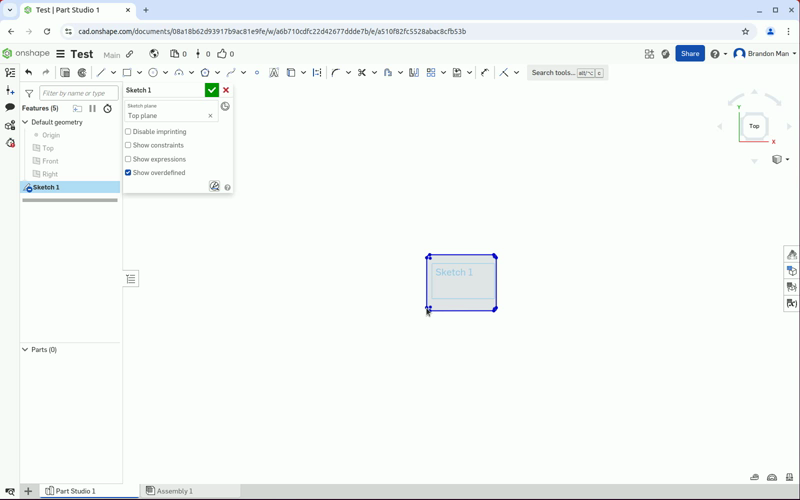
mouse_move(442, 306)
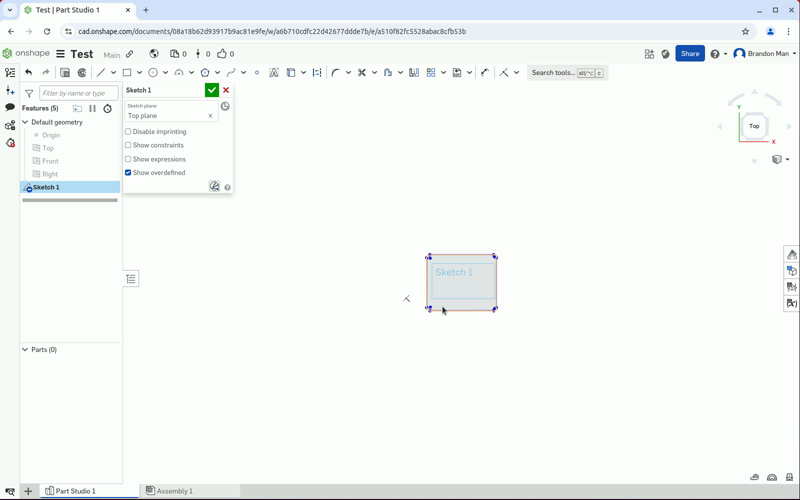
click(442, 306)
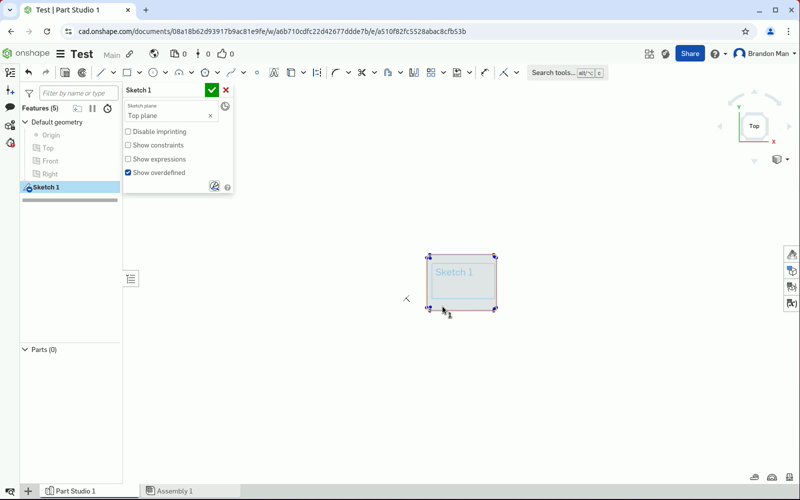
mouse_move(73, 352)
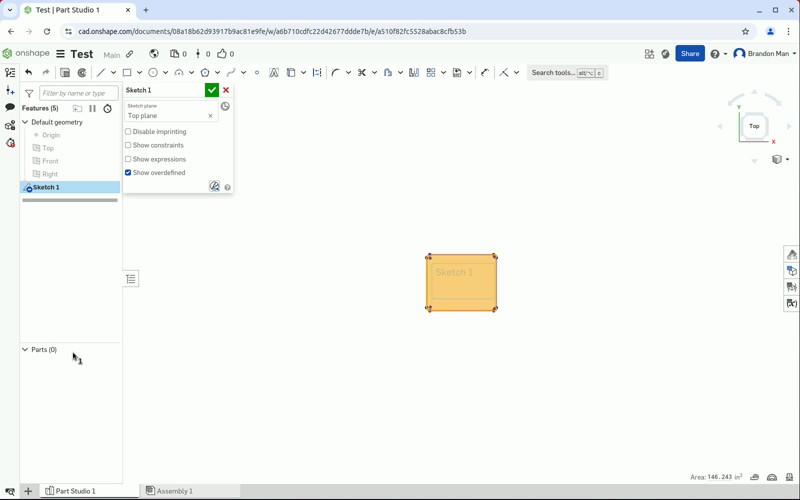
key(shift+y)
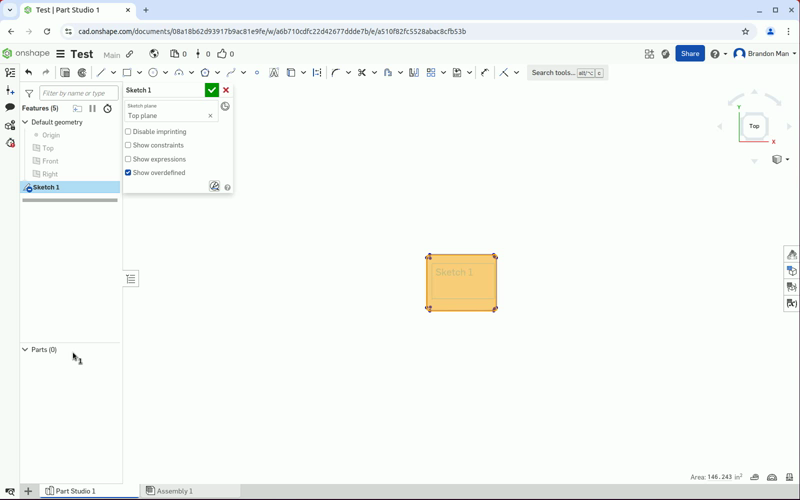
key(shift+e)
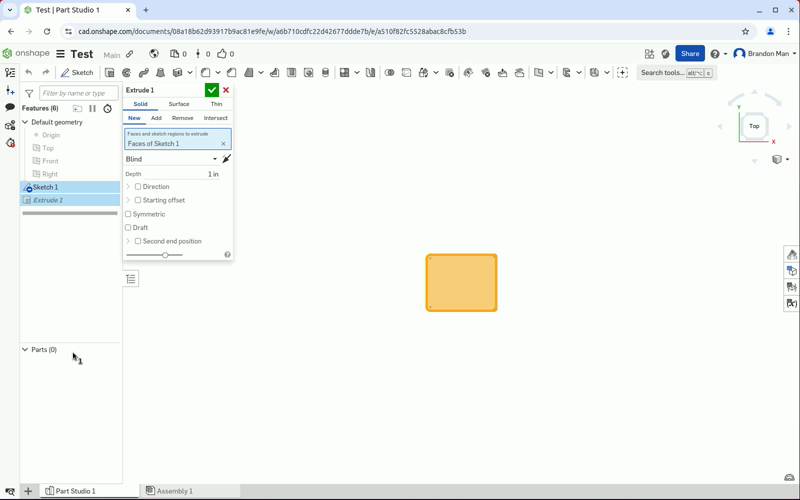
mouse_move(143, 106)
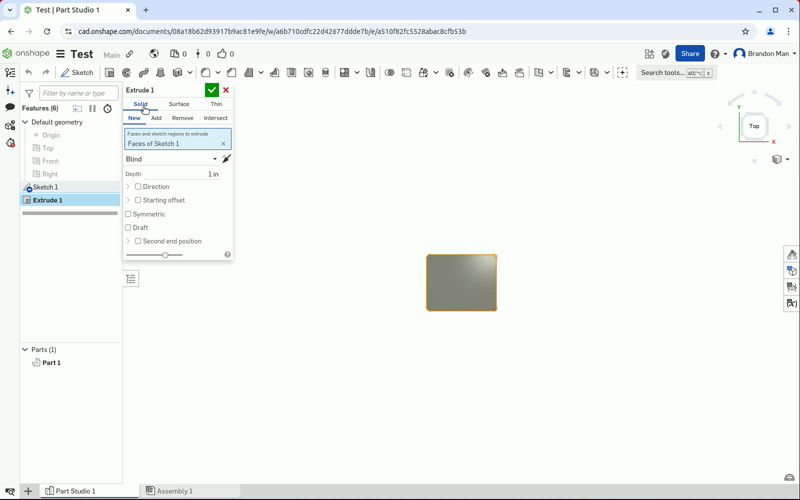
click(143, 106)
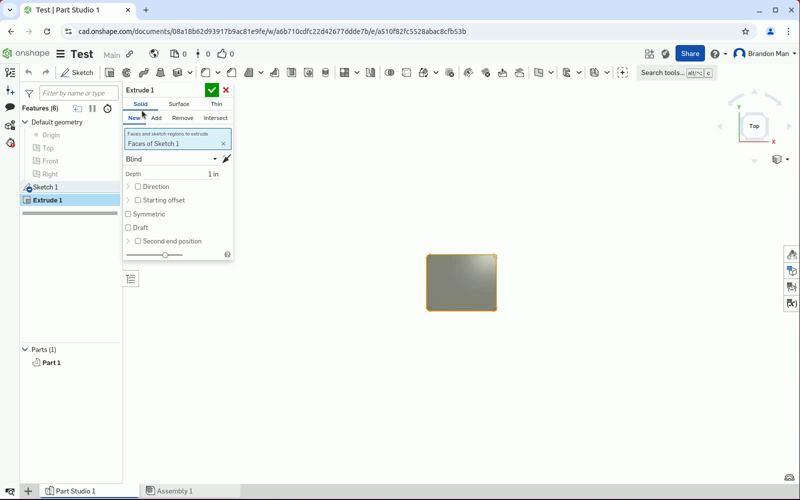
mouse_move(137, 120)
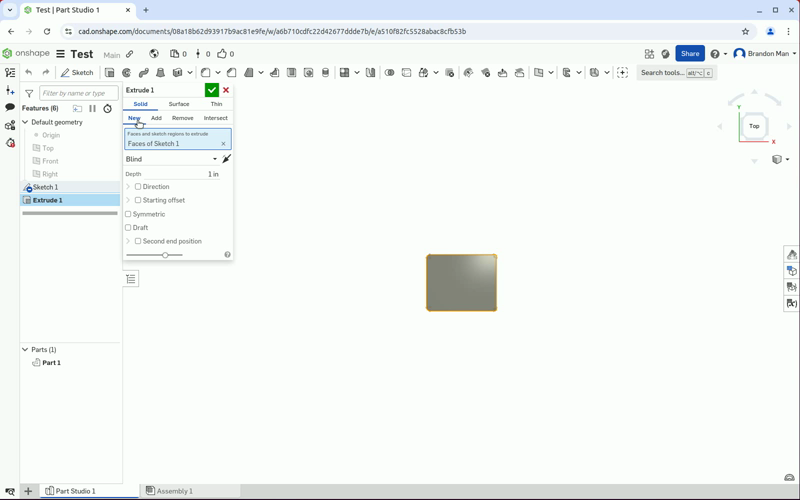
click(137, 120)
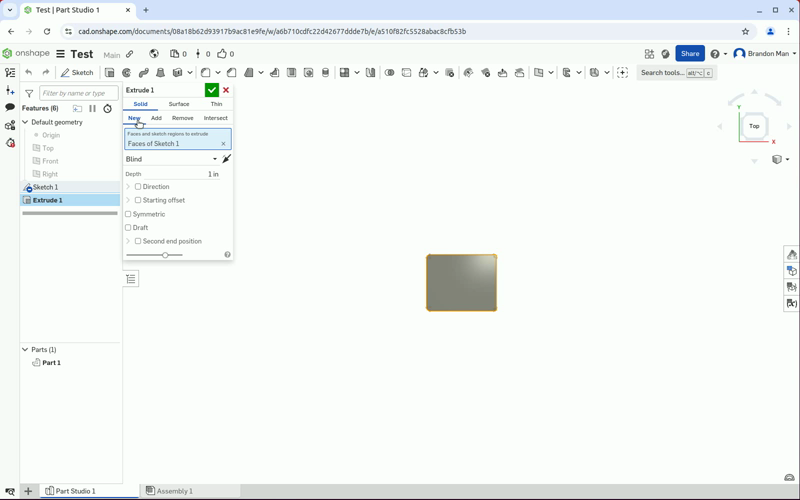
key(tab, 4)
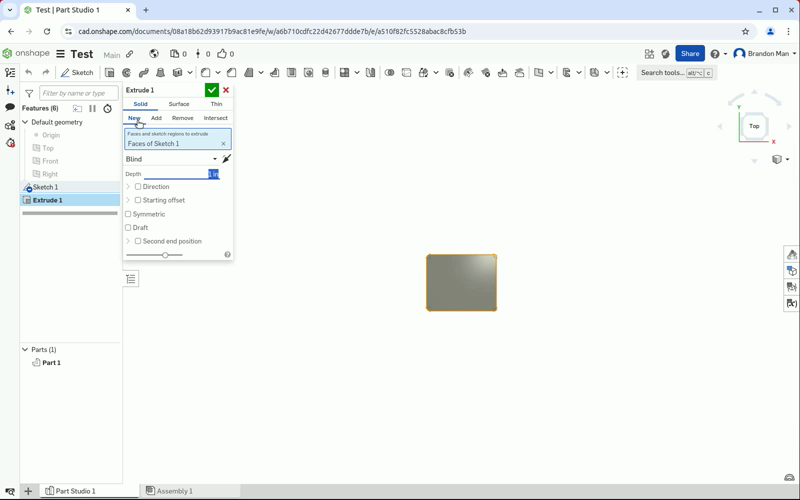
text(0.481)
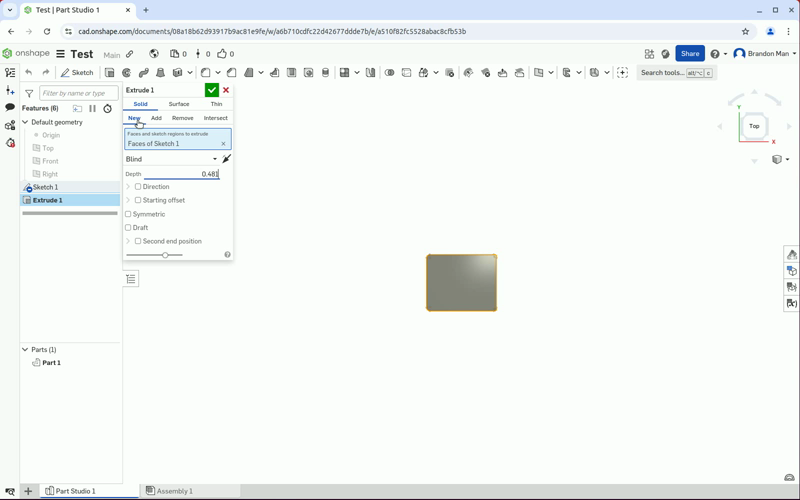
key(enter)
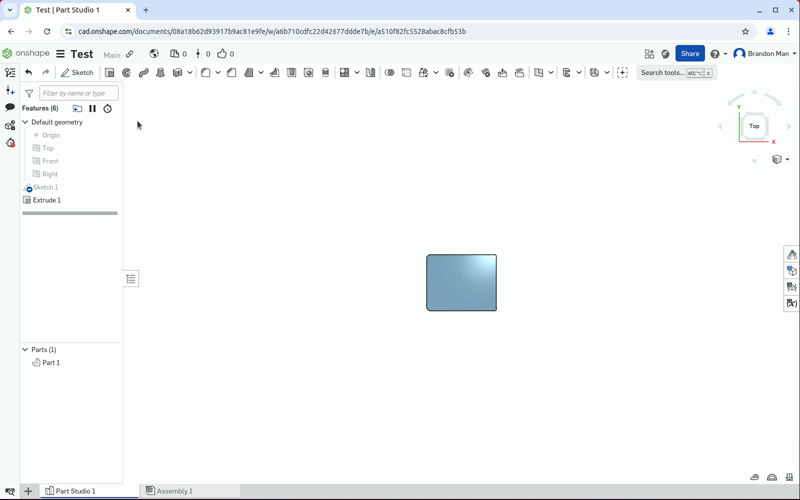
key(shift+h)
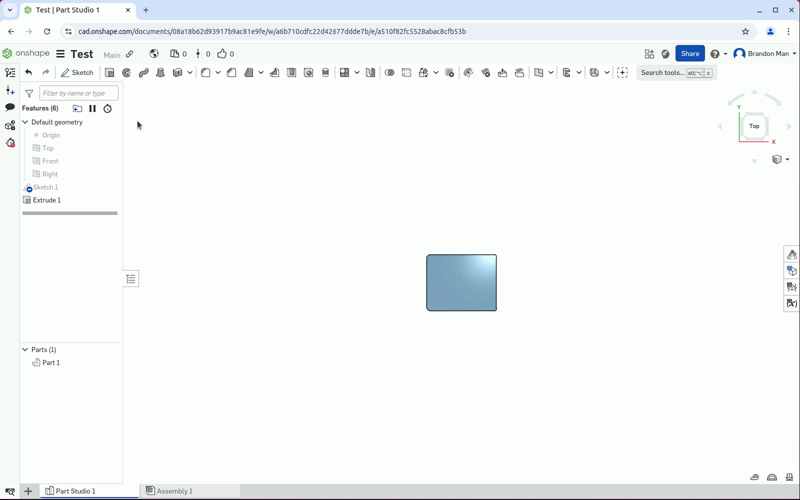
key(shift+h)
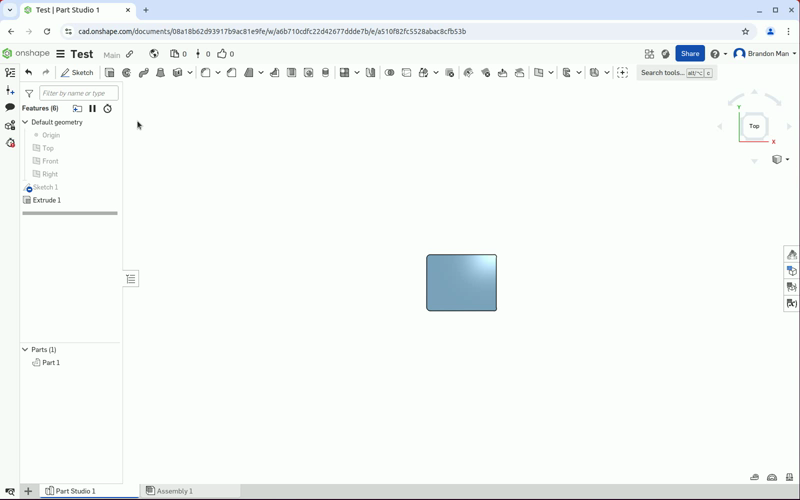
mouse_move(73, 189)
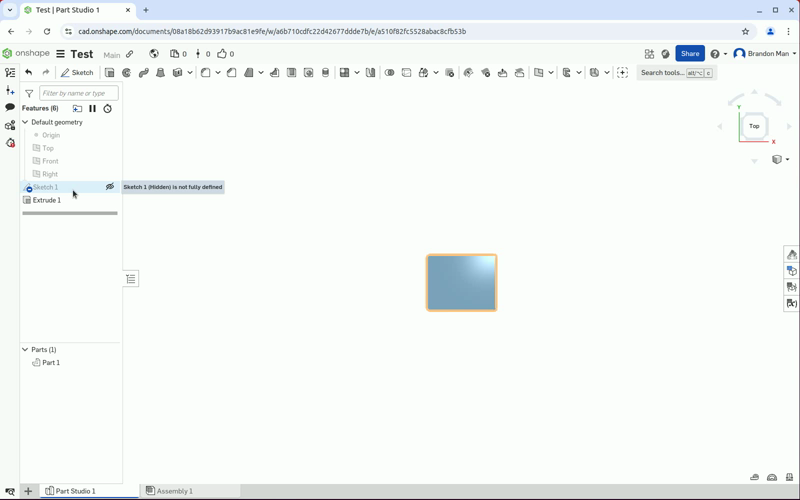
click(73, 189)
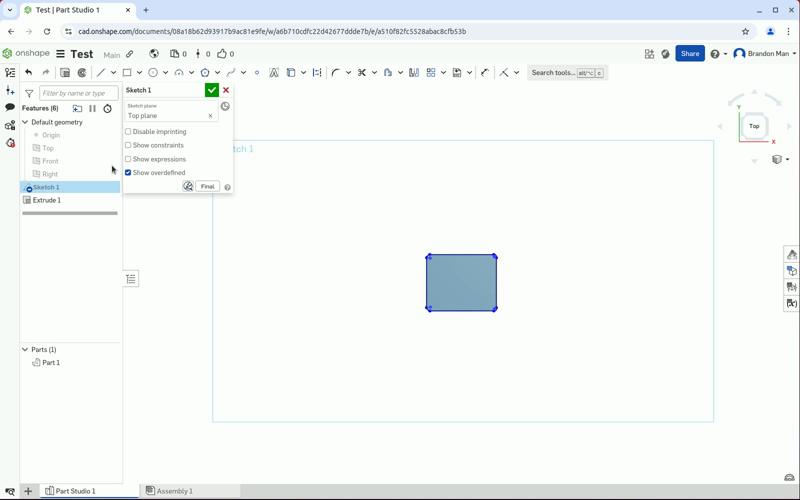
mouse_move(229, 92)
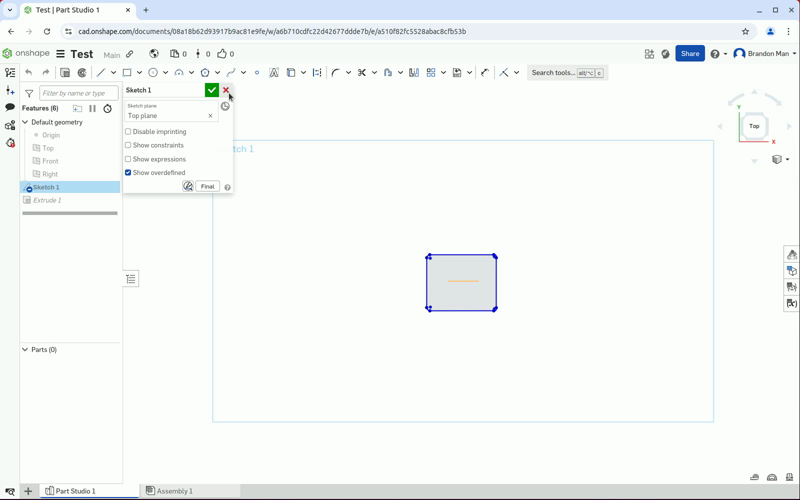
click(229, 92)
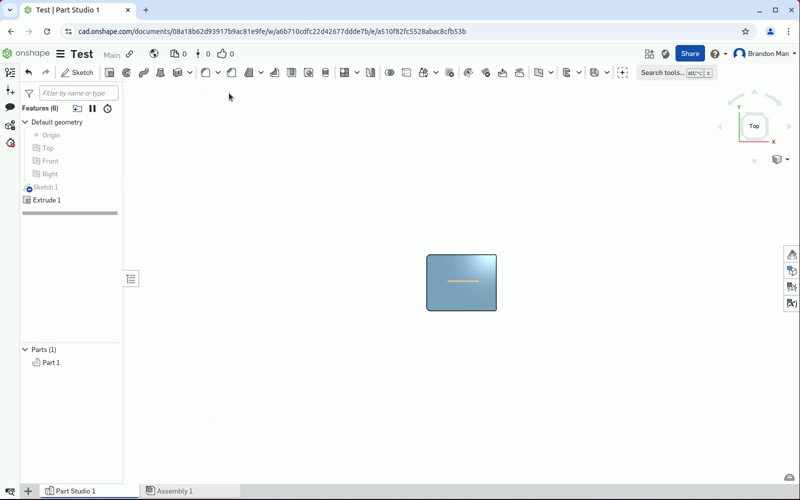
mouse_move(541, 75)
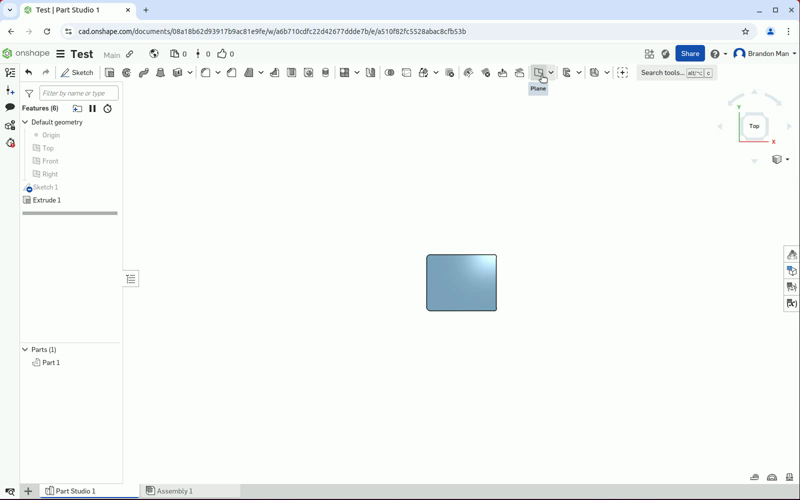
click(541, 75)
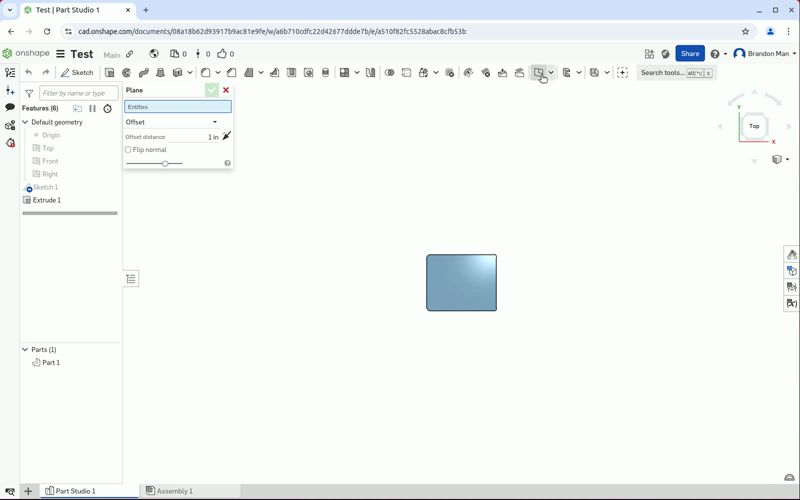
mouse_move(73, 150)
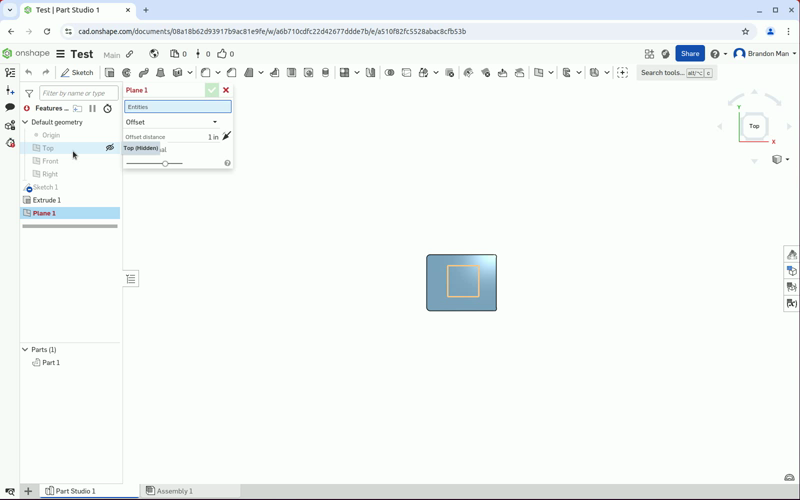
click(73, 150)
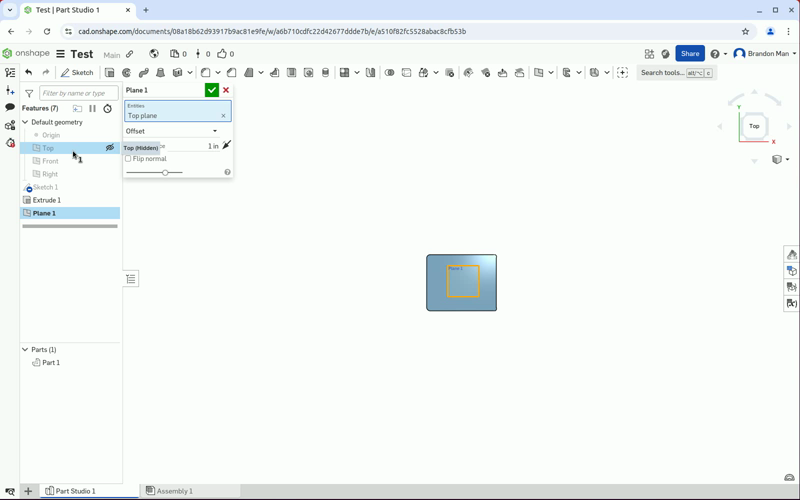
key(tab, 2)
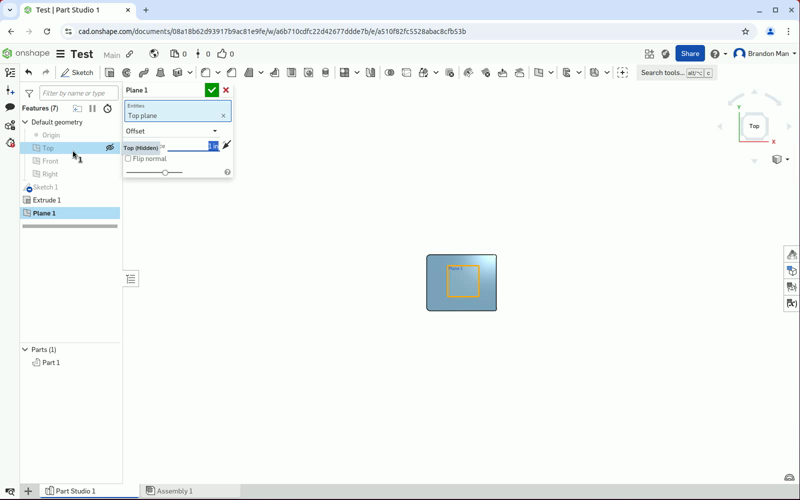
text(0.493)
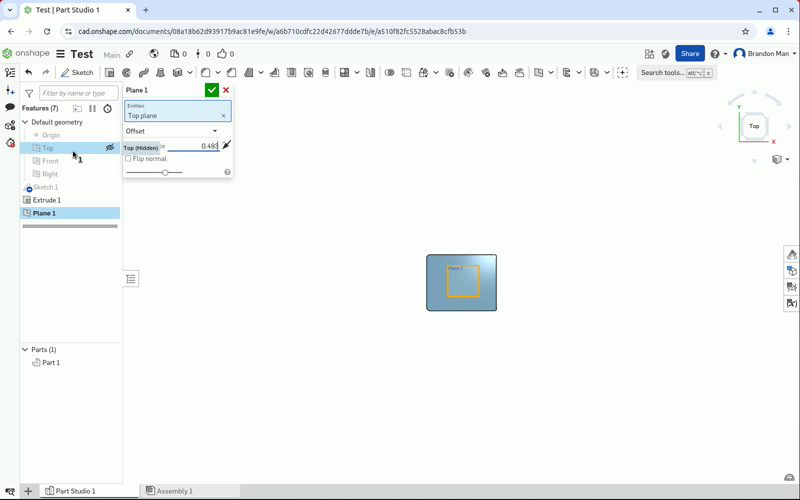
key(enter, 2)
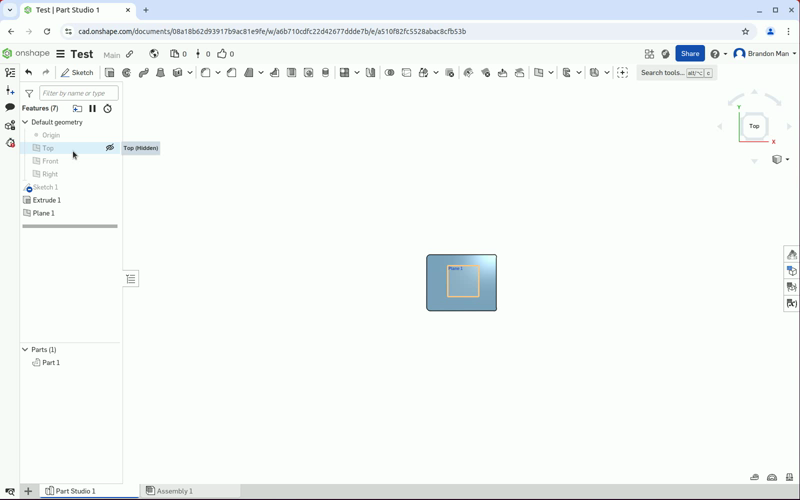
key(shift+s)
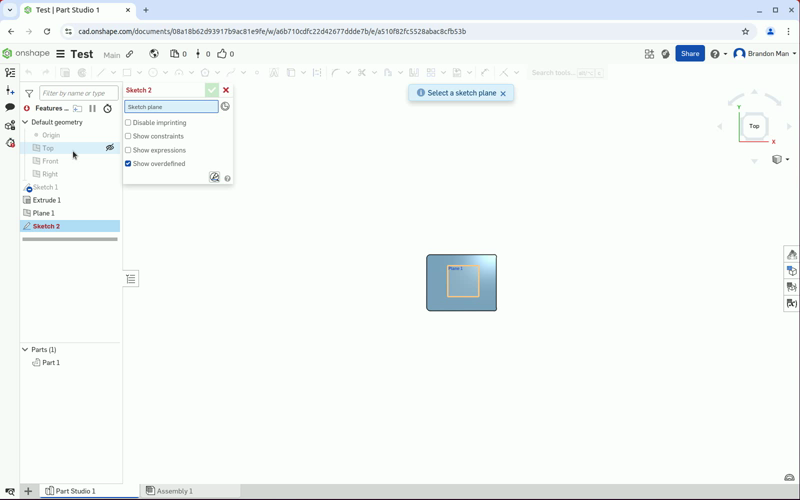
mouse_move(73, 215)
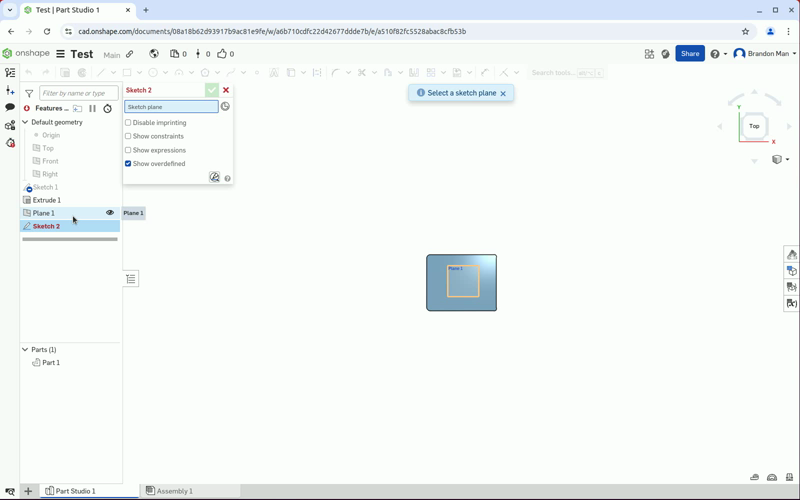
click(73, 215)
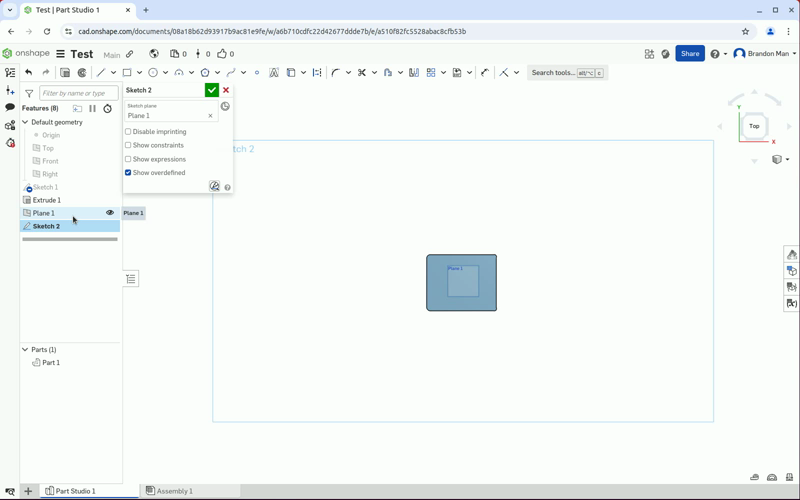
mouse_move(73, 352)
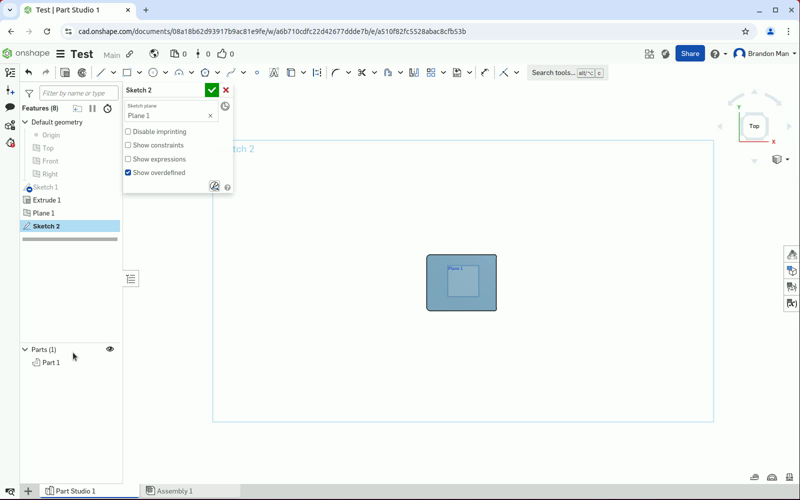
key(y)
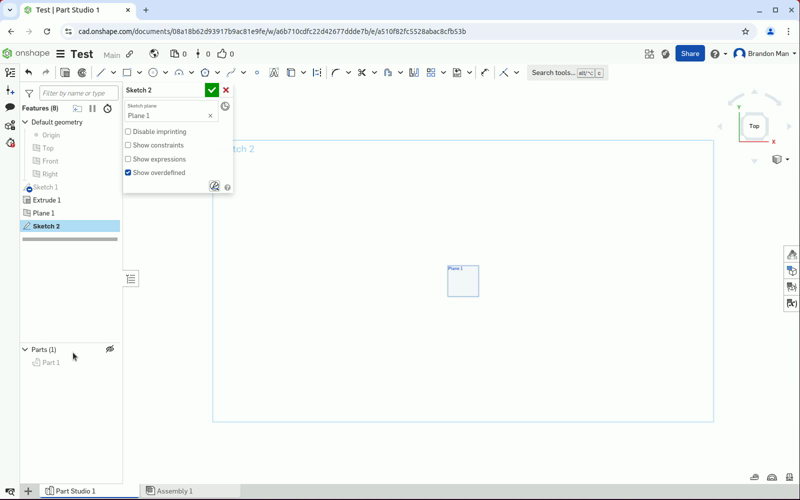
key(a)
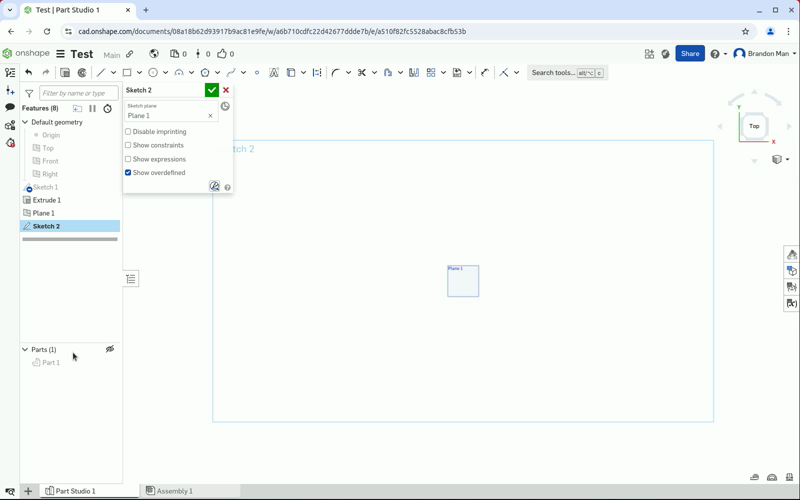
key_down(shift)
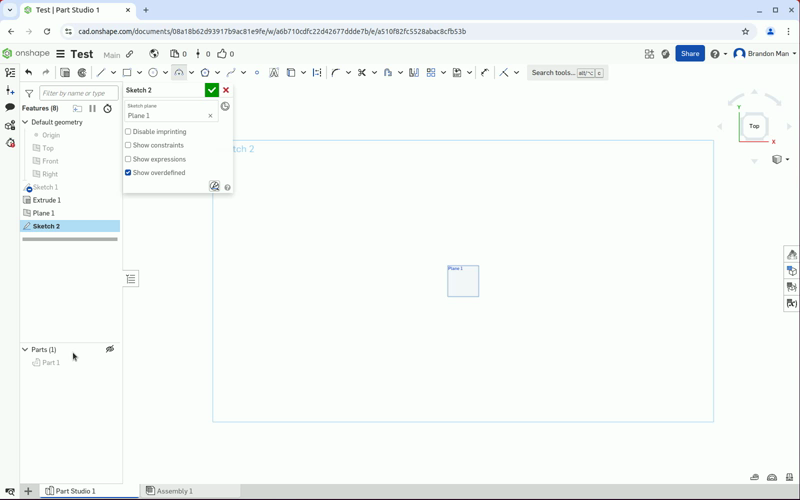
mouse_move(456, 274)
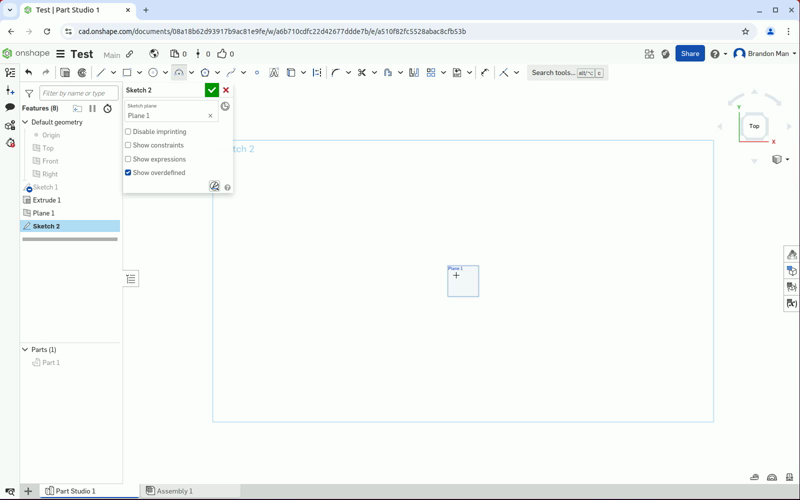
click(456, 274)
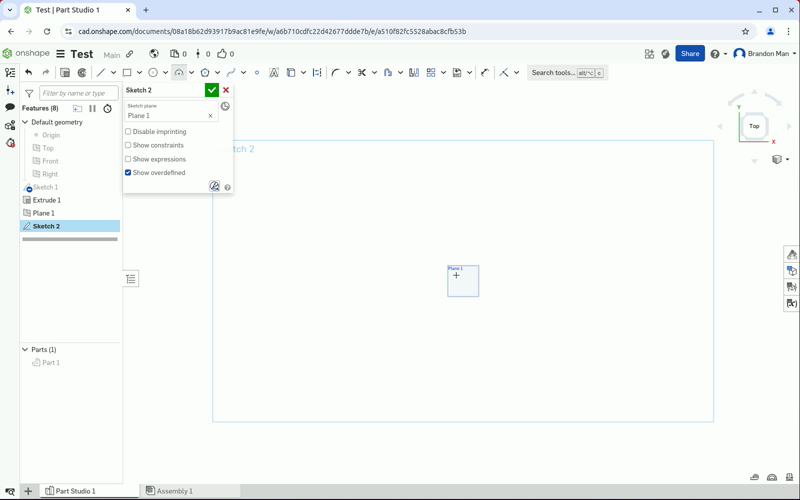
key_up(shift)
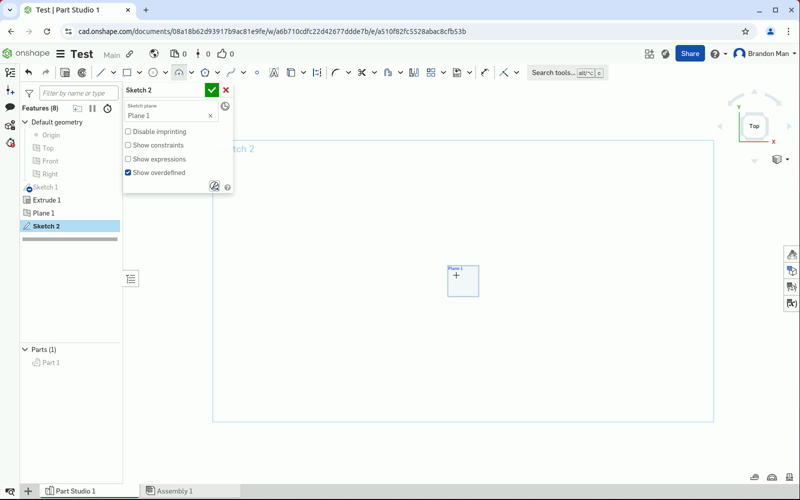
key_down(shift)
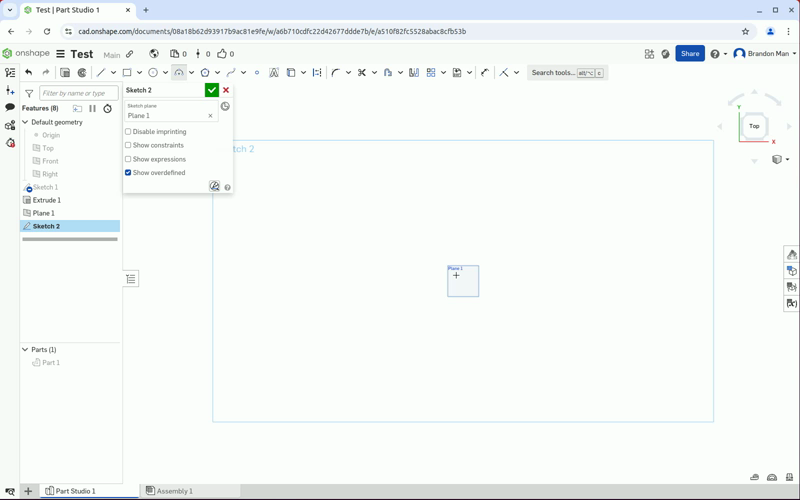
mouse_move(460, 279)
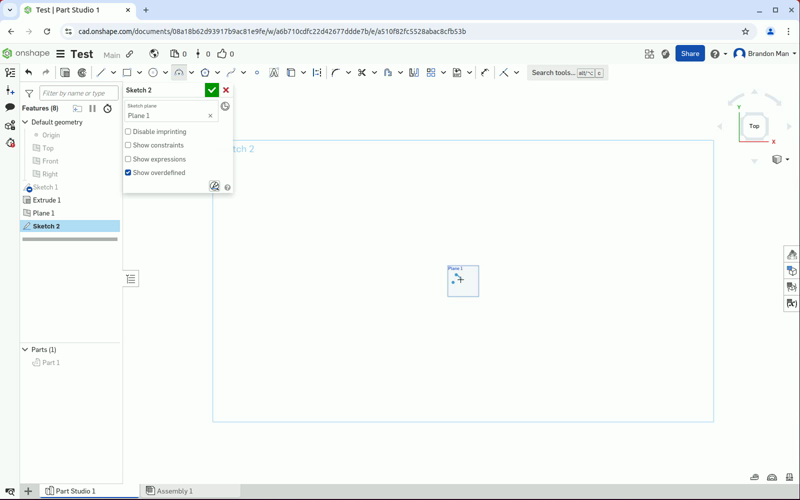
scroll(6)
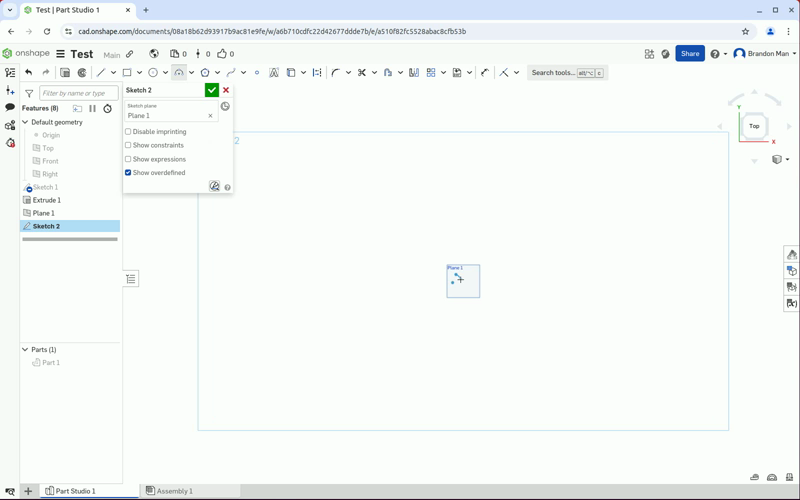
scroll(6)
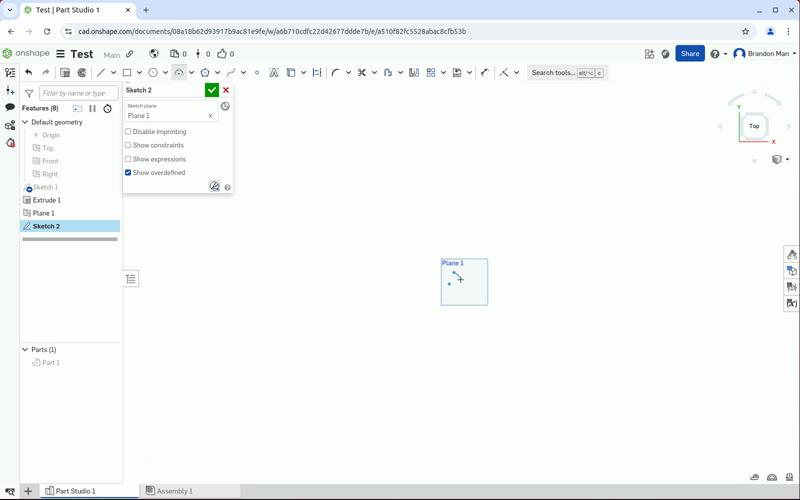
scroll(6)
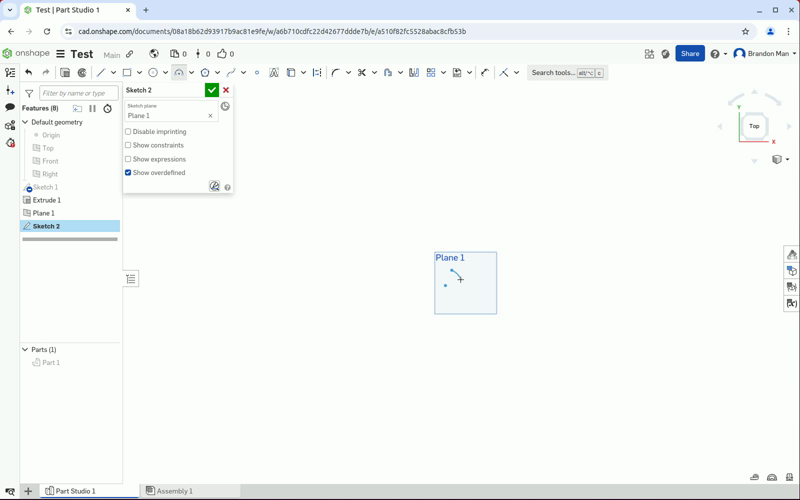
scroll(6)
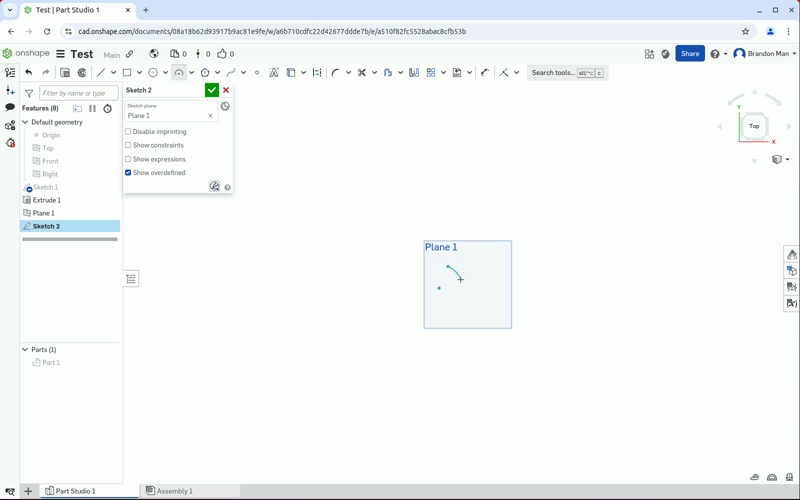
scroll(6)
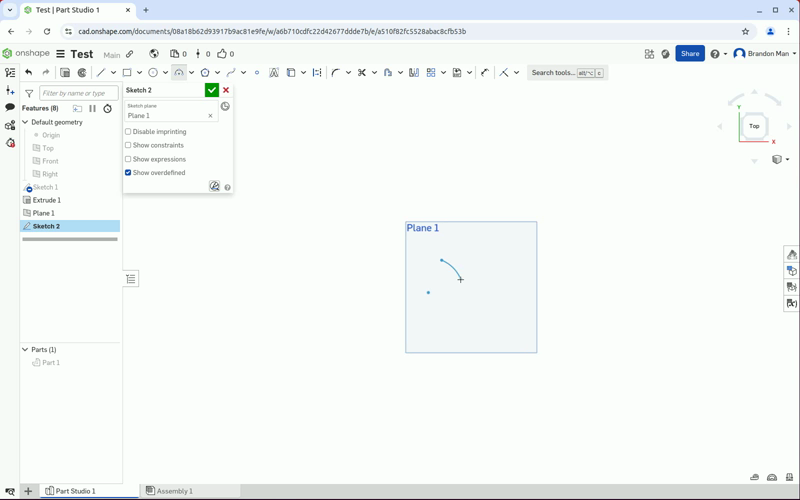
scroll(6)
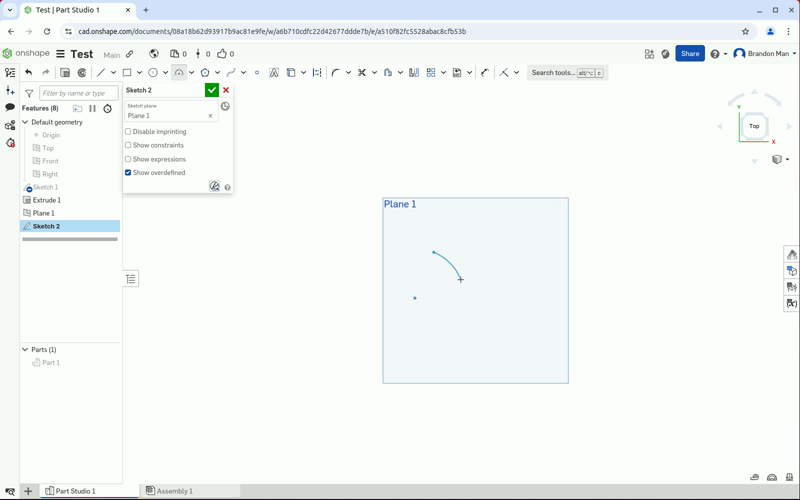
scroll(6)
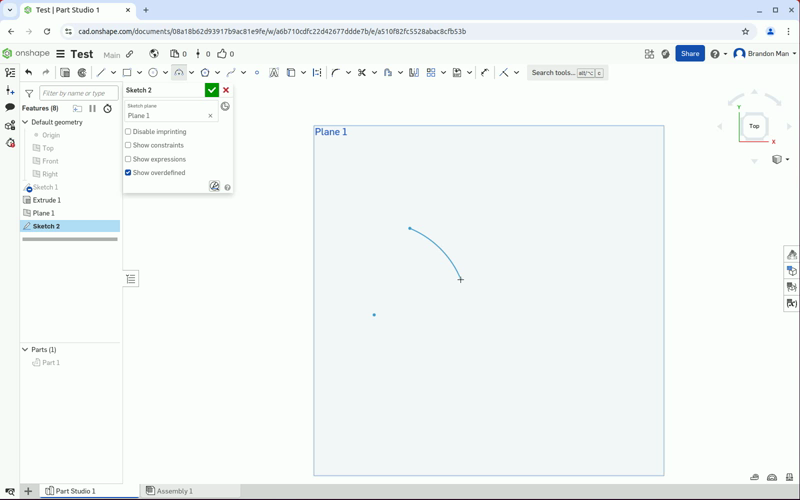
click(460, 279)
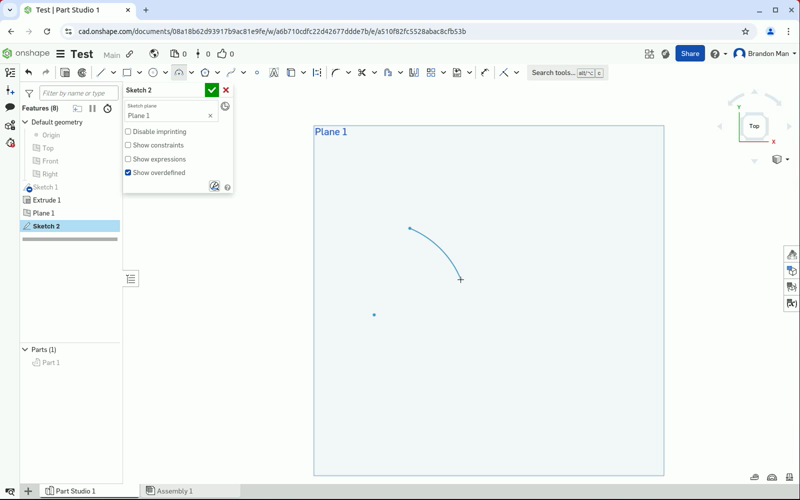
scroll(-6)
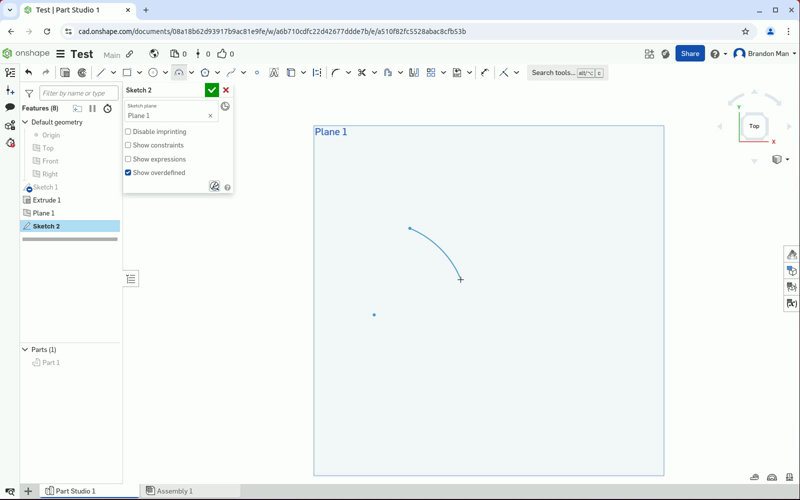
scroll(-6)
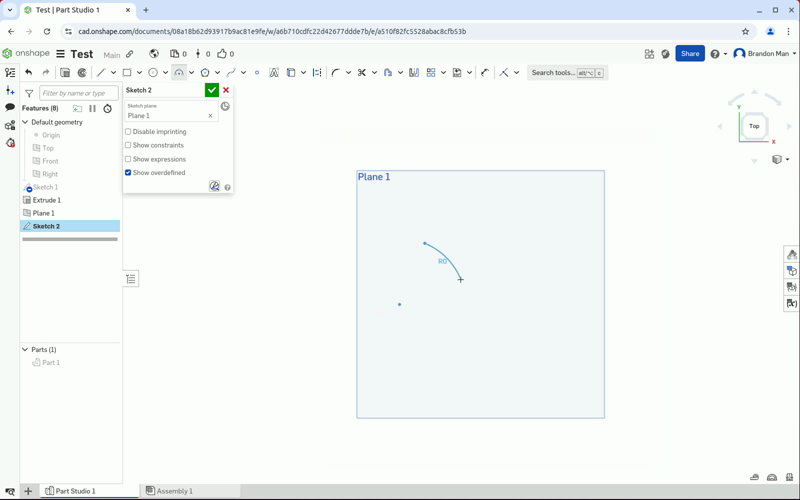
scroll(-6)
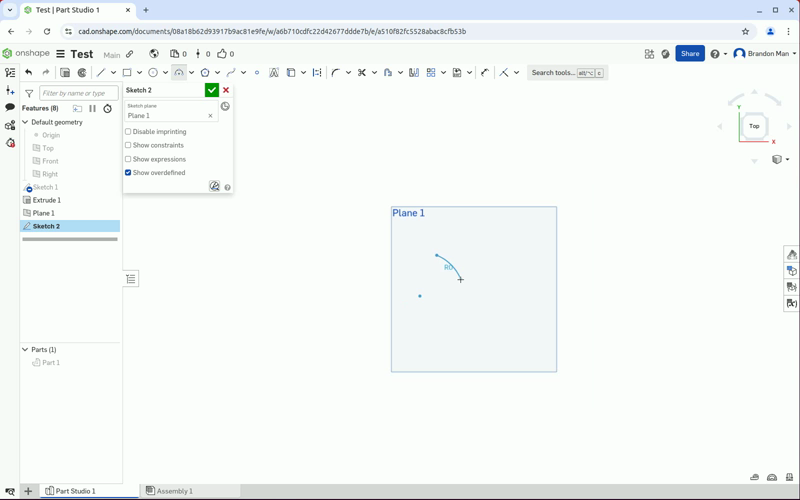
scroll(-6)
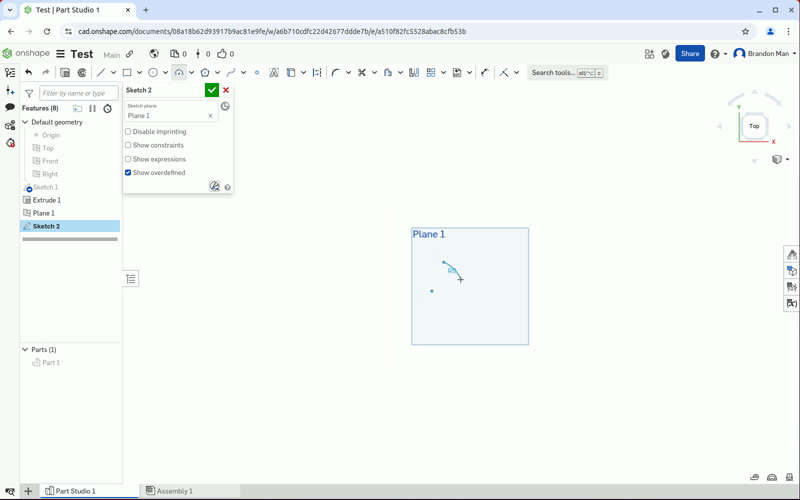
scroll(-6)
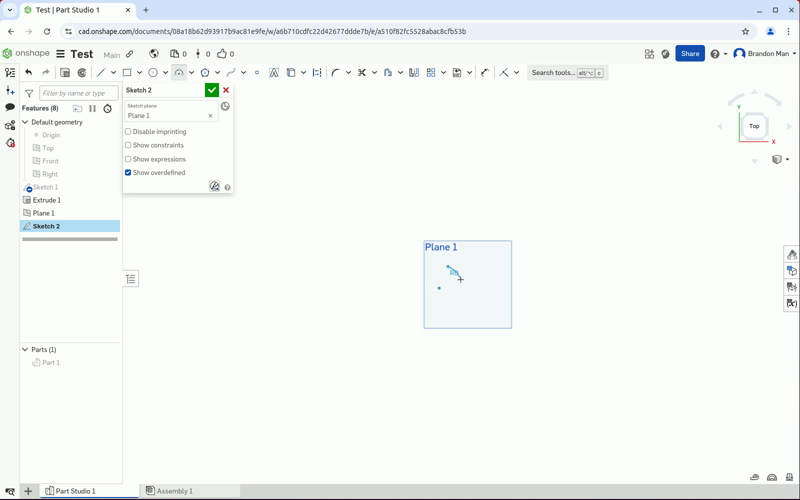
scroll(-6)
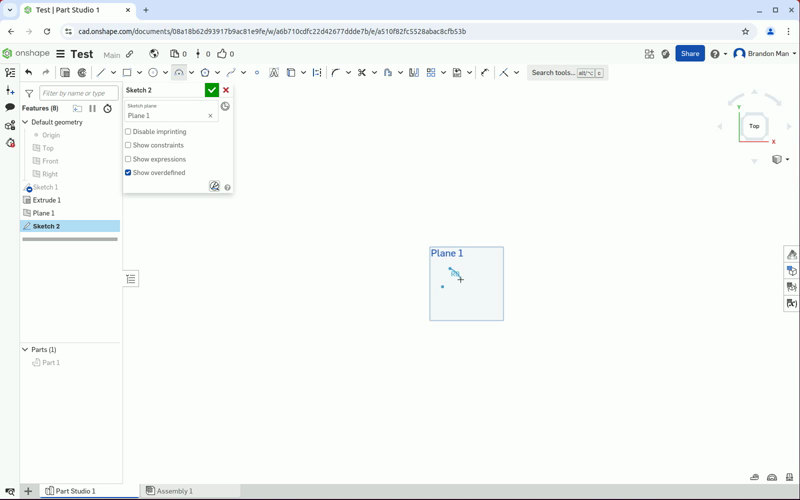
scroll(-6)
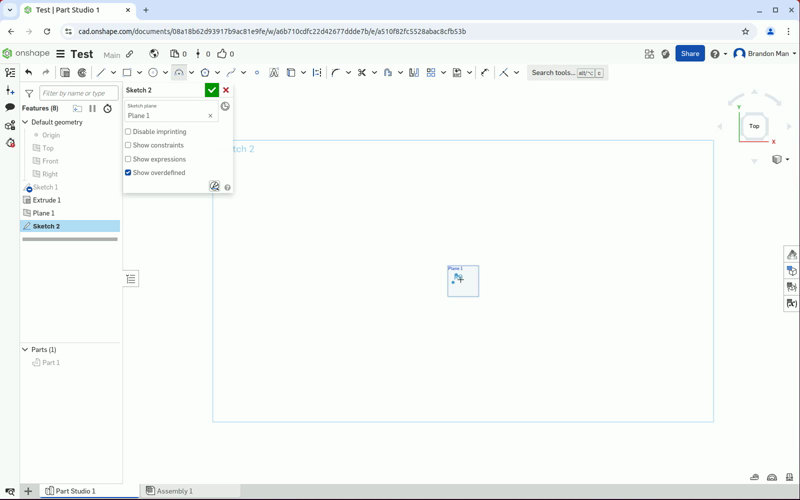
mouse_move(457, 277)
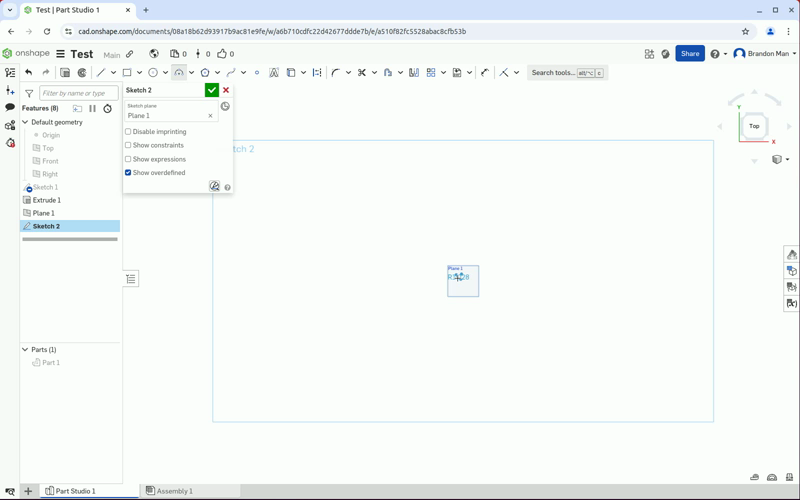
scroll(6)
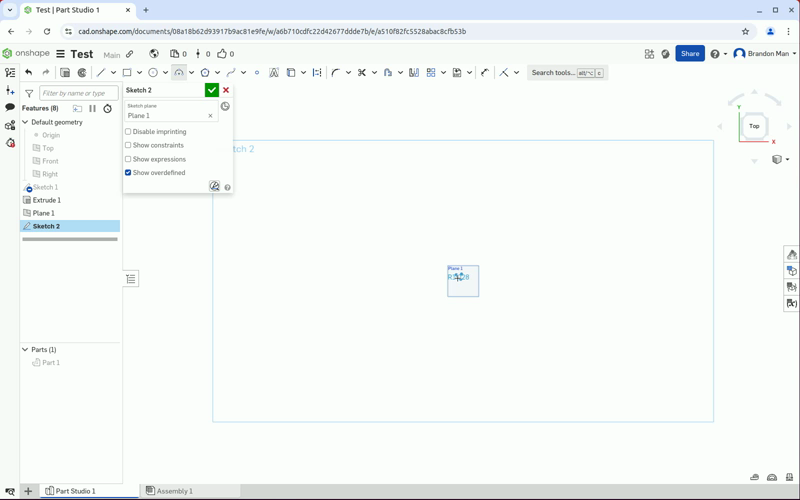
scroll(6)
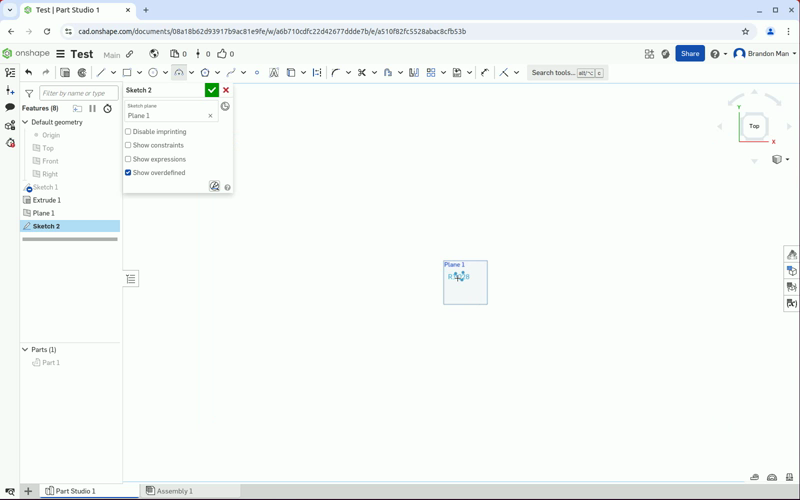
scroll(6)
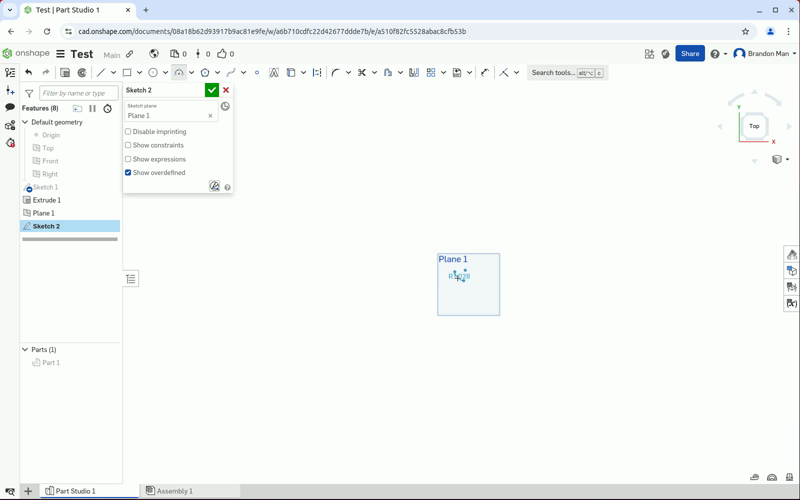
scroll(6)
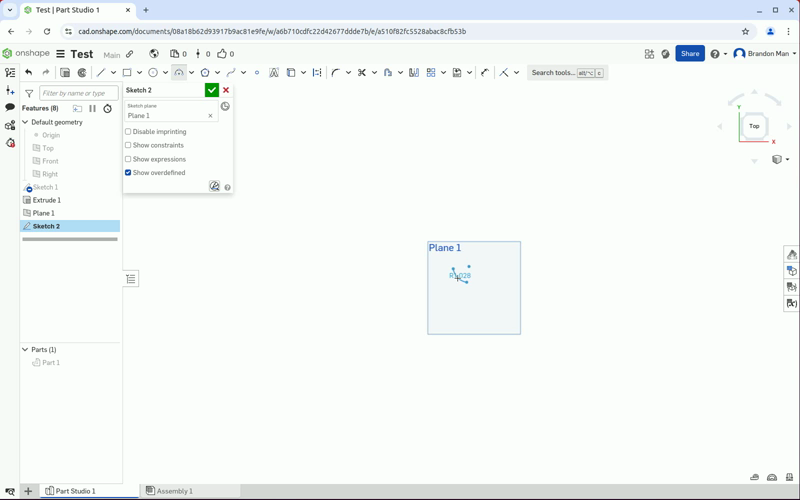
scroll(6)
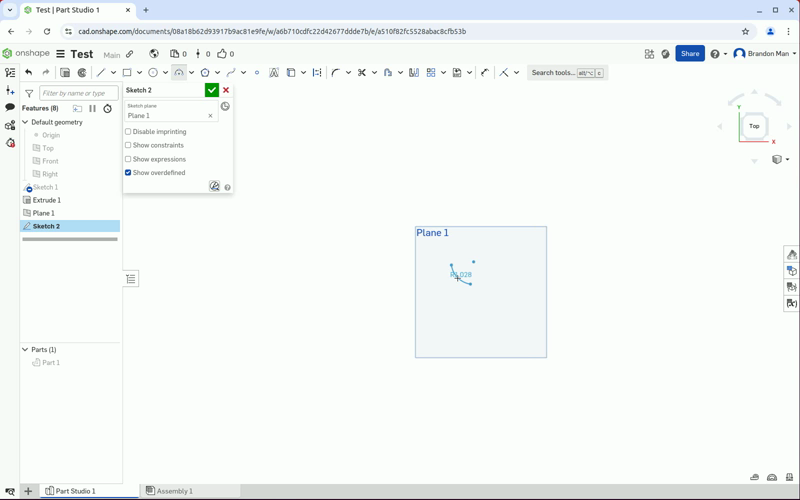
scroll(6)
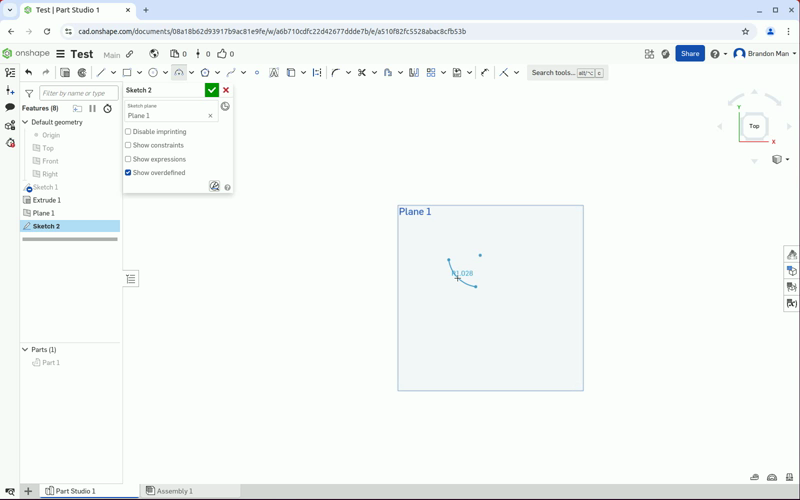
scroll(6)
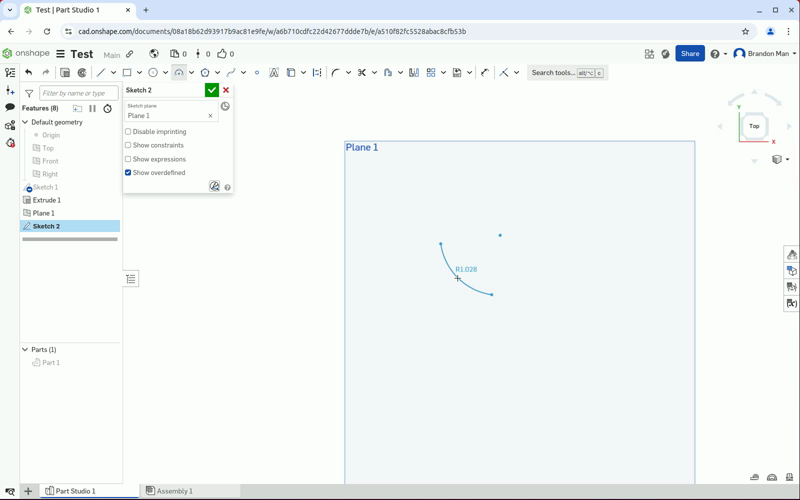
click(457, 277)
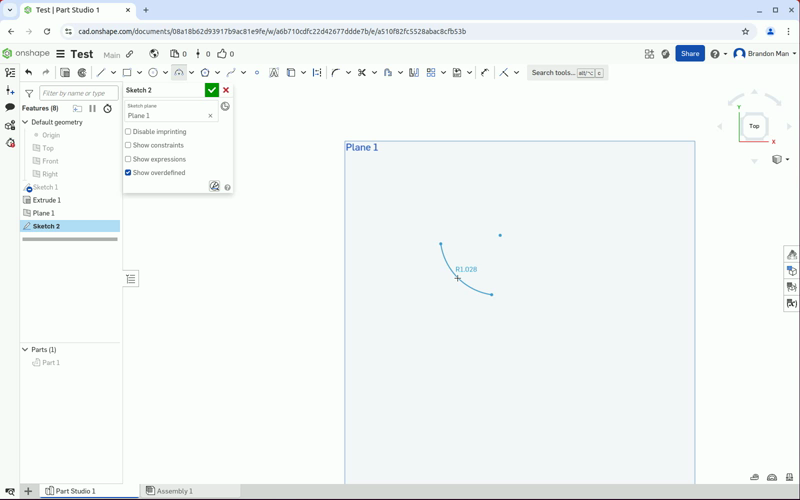
scroll(-6)
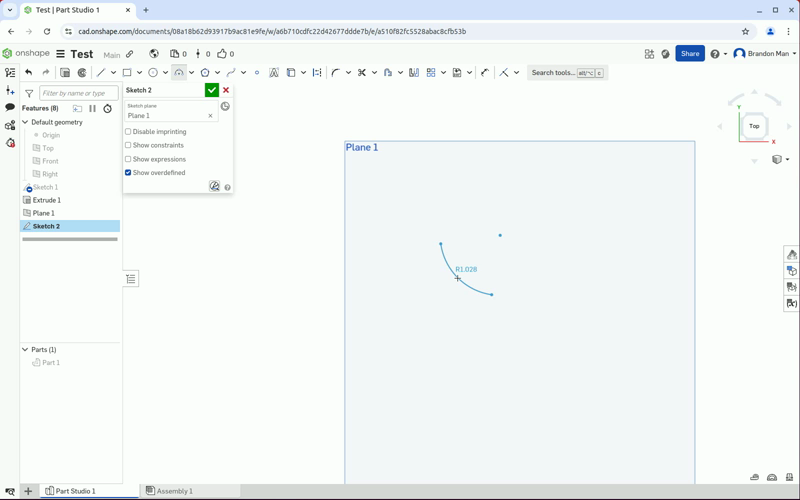
scroll(-6)
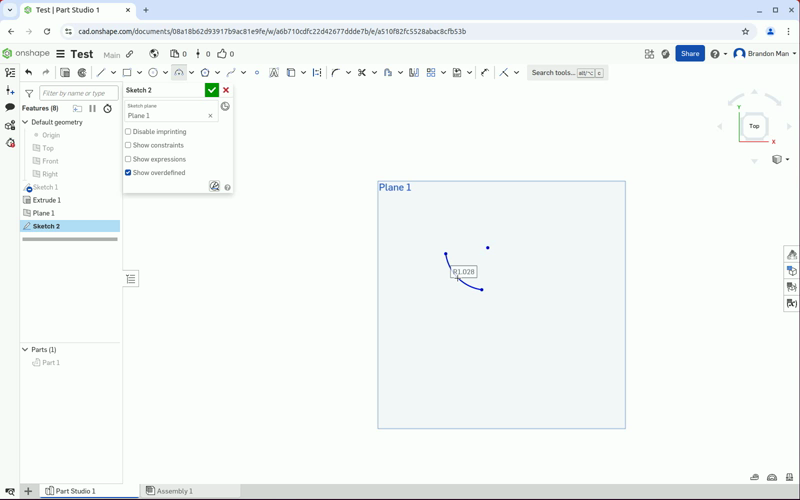
scroll(-6)
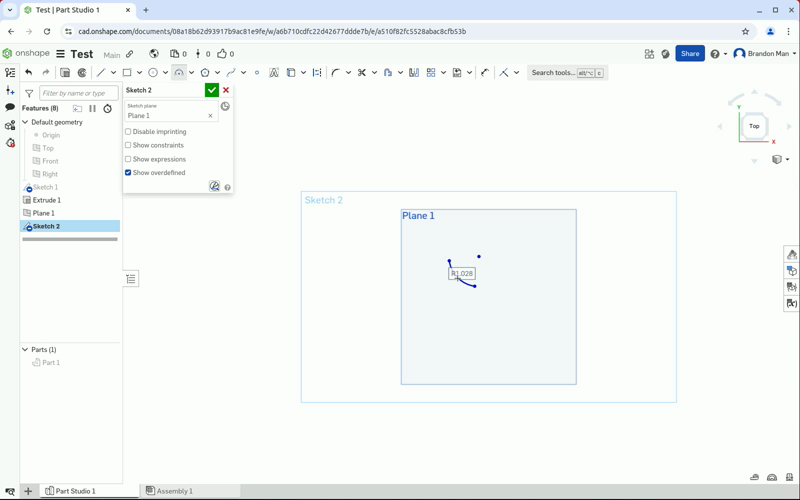
scroll(-6)
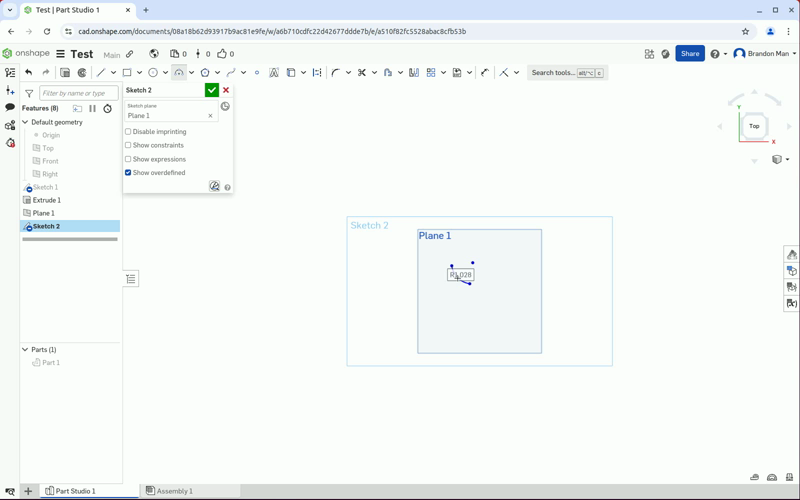
scroll(-6)
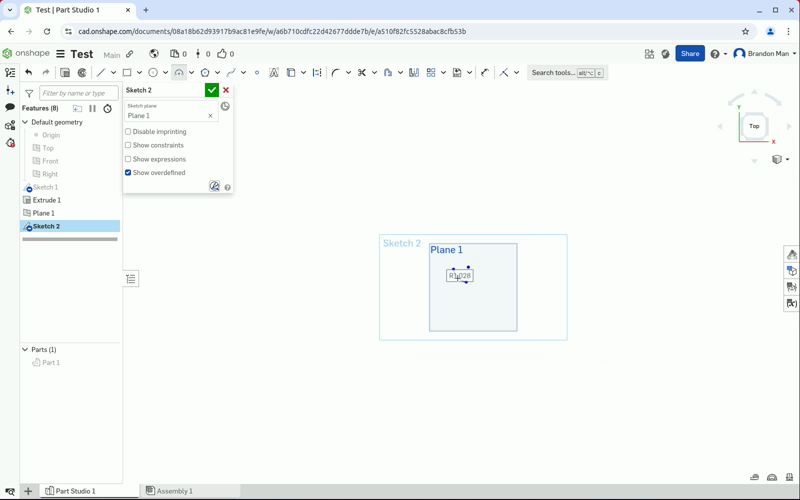
scroll(-6)
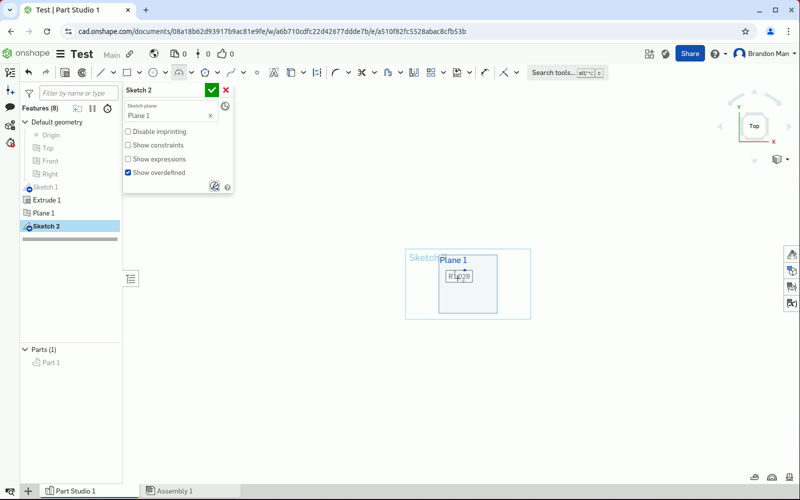
scroll(-6)
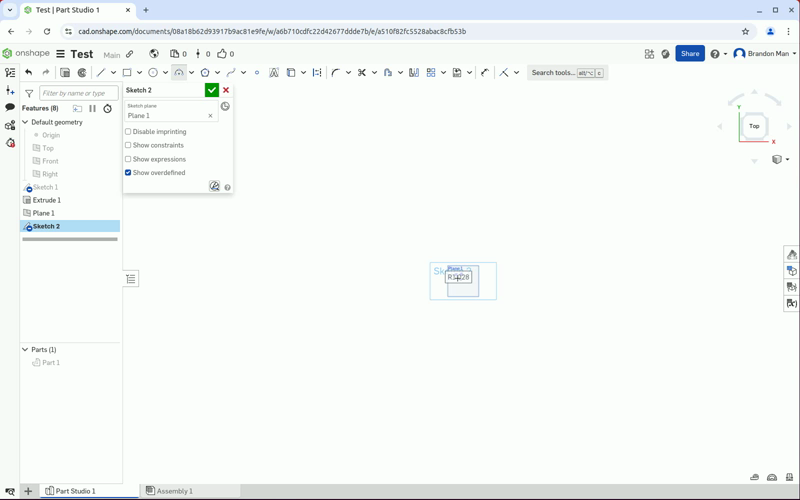
key_up(shift)
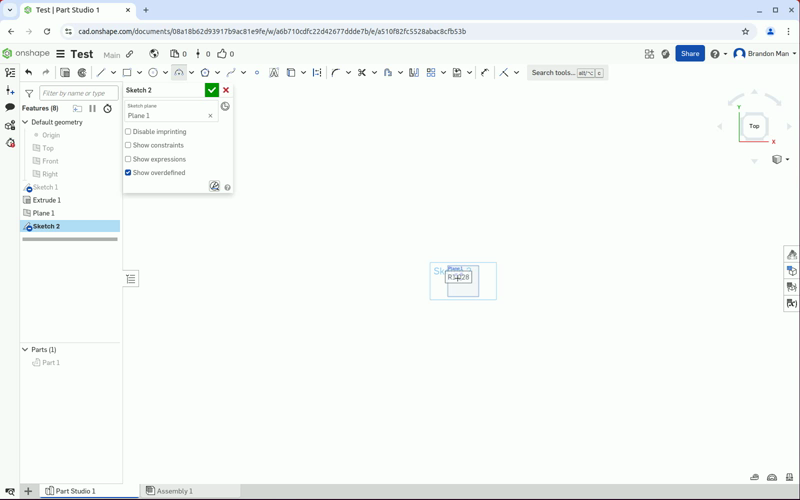
key(esc)
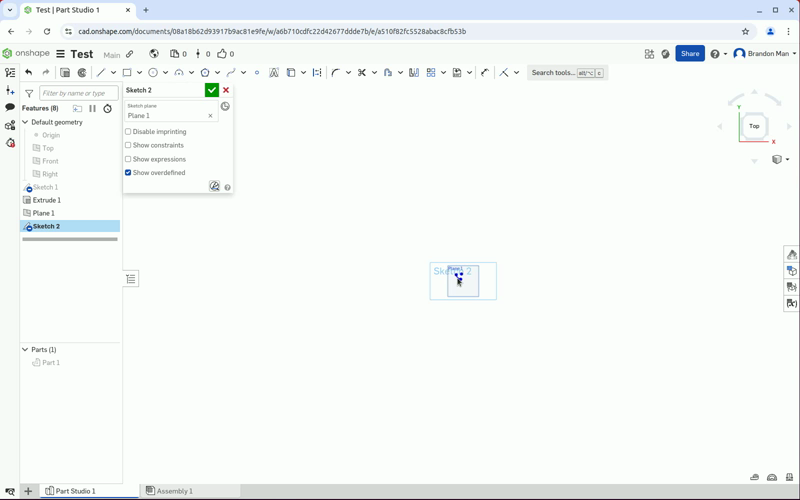
key(l)
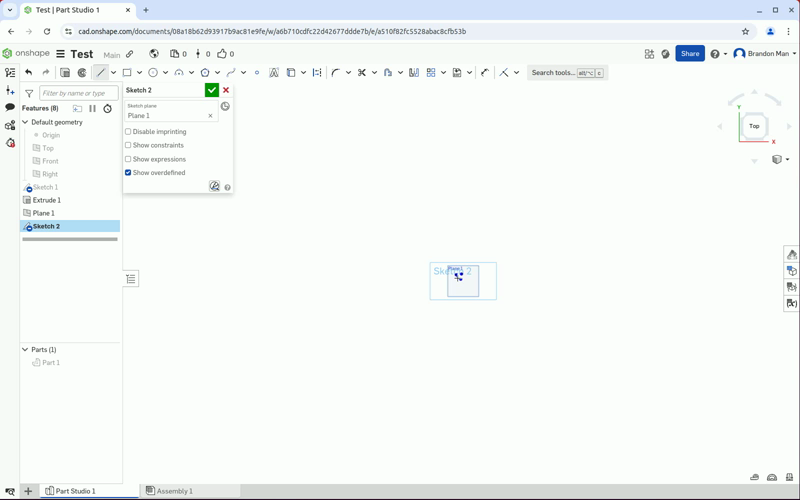
mouse_move(460, 279)
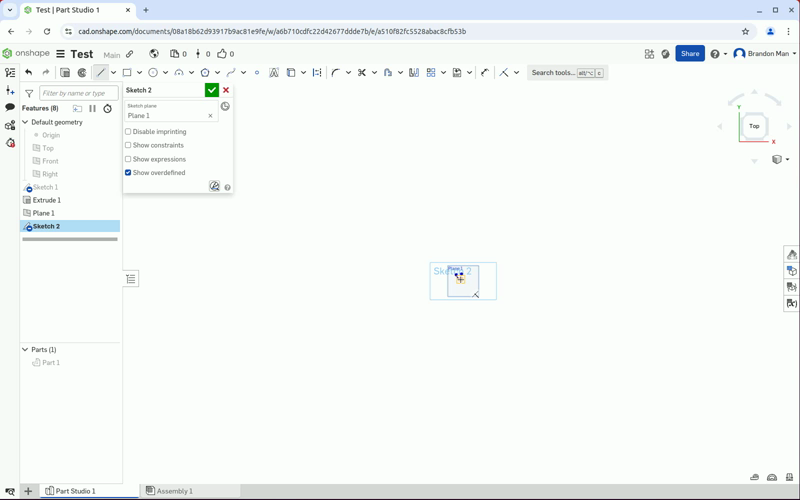
scroll(6)
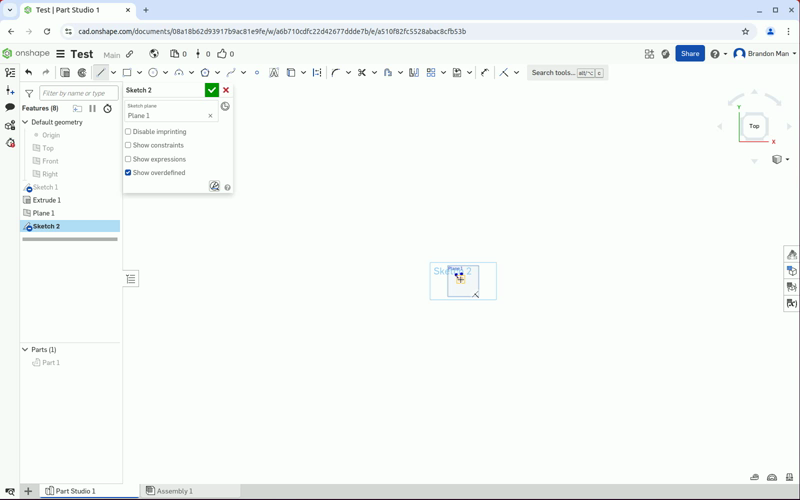
scroll(6)
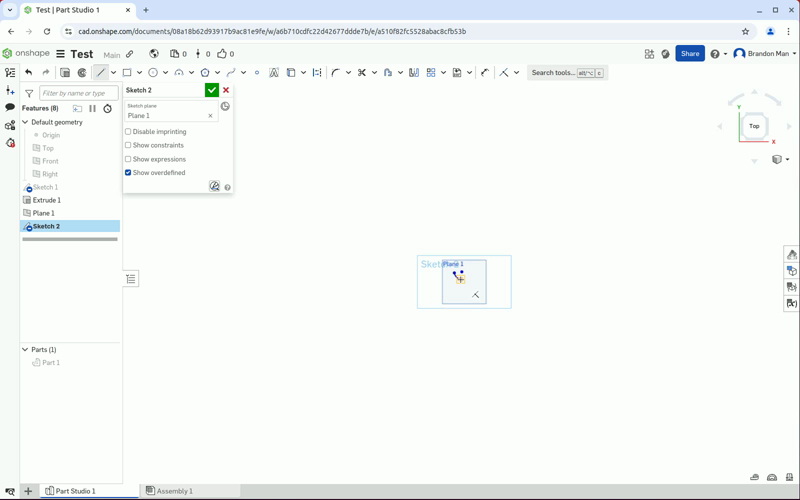
scroll(6)
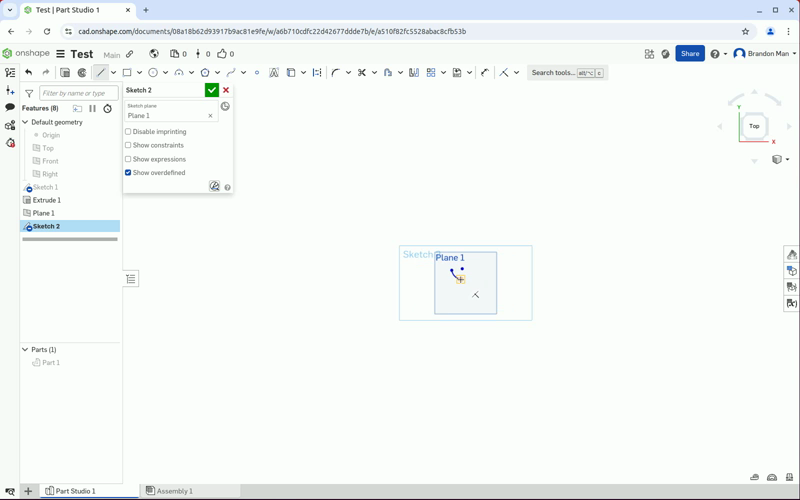
scroll(6)
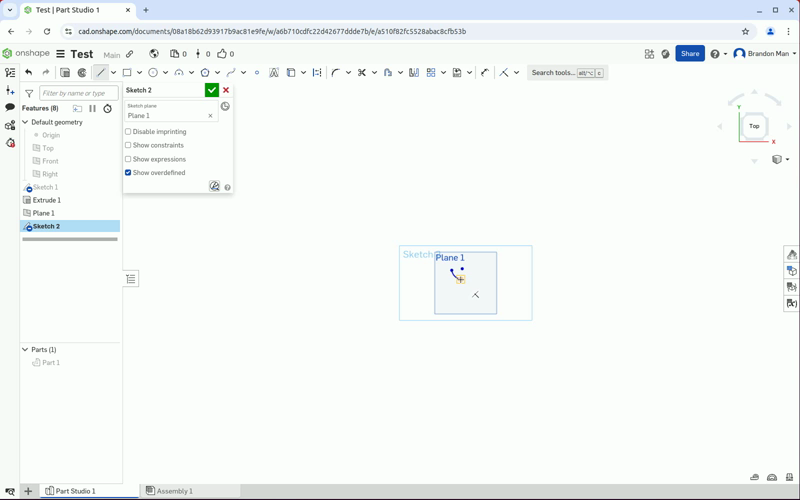
scroll(6)
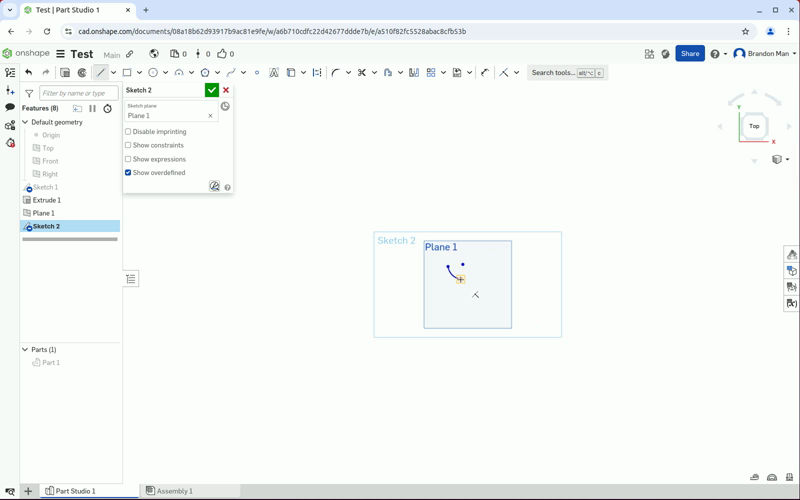
scroll(6)
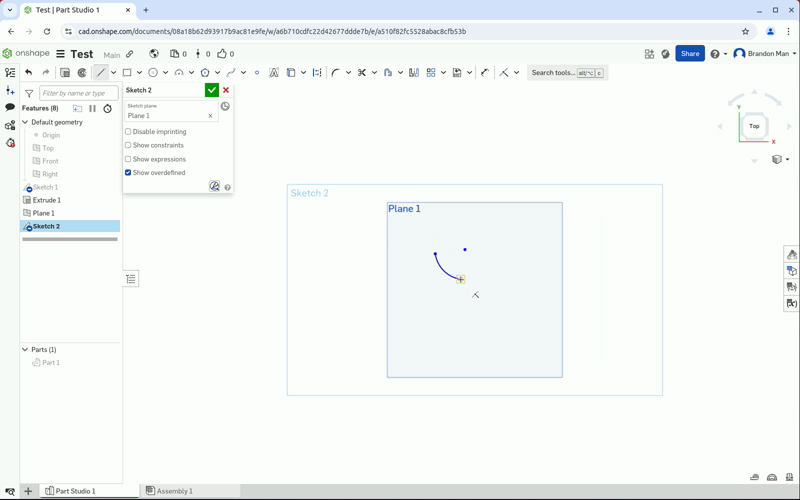
scroll(6)
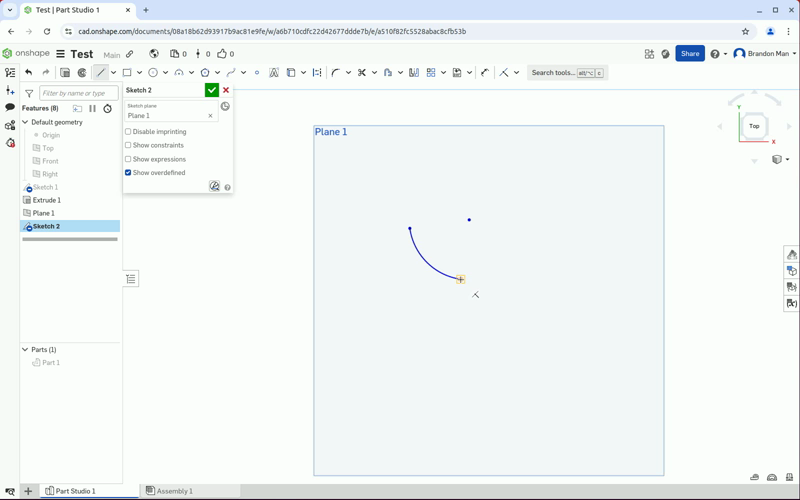
click(460, 279)
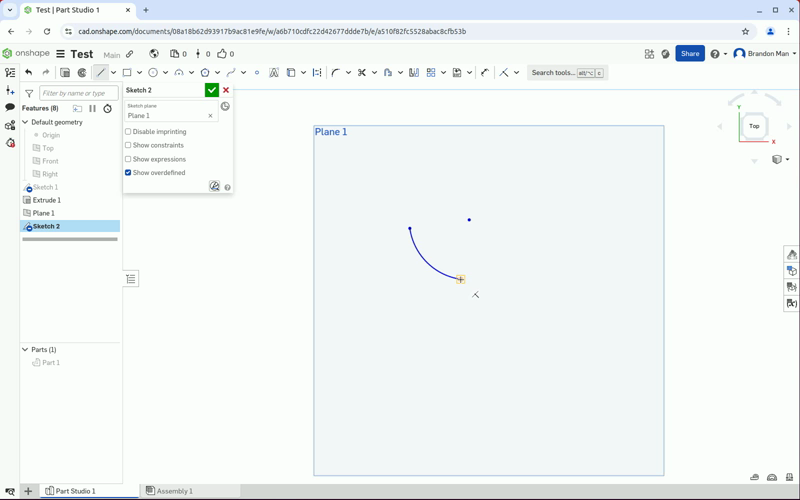
scroll(-6)
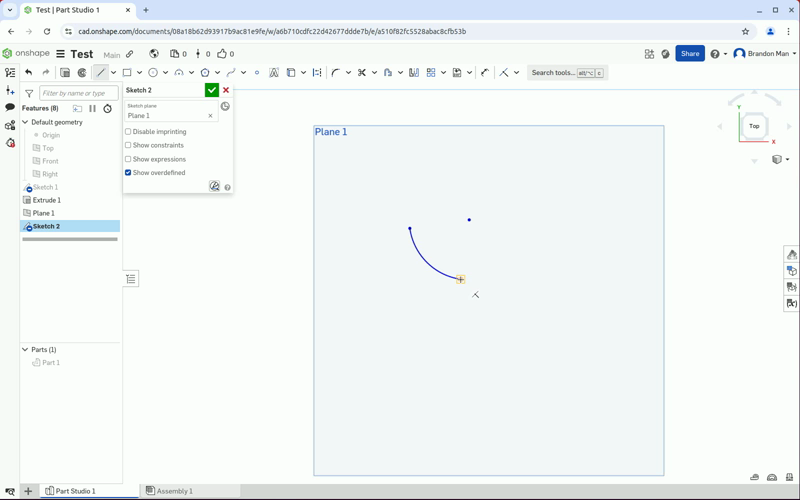
scroll(-6)
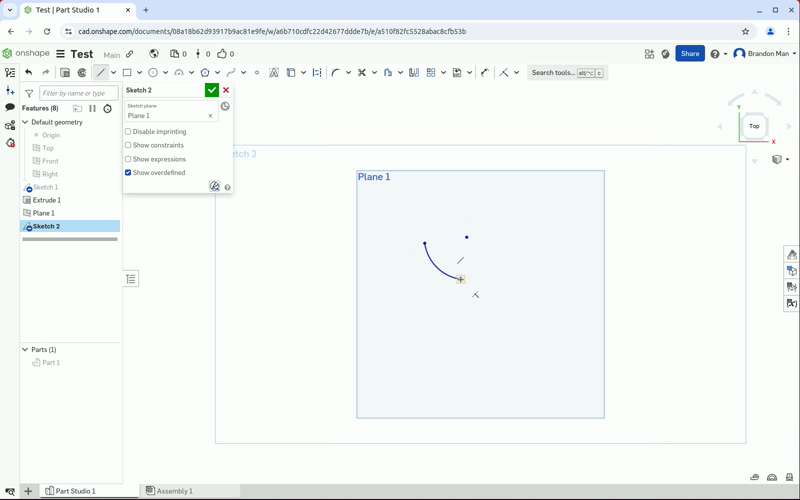
scroll(-6)
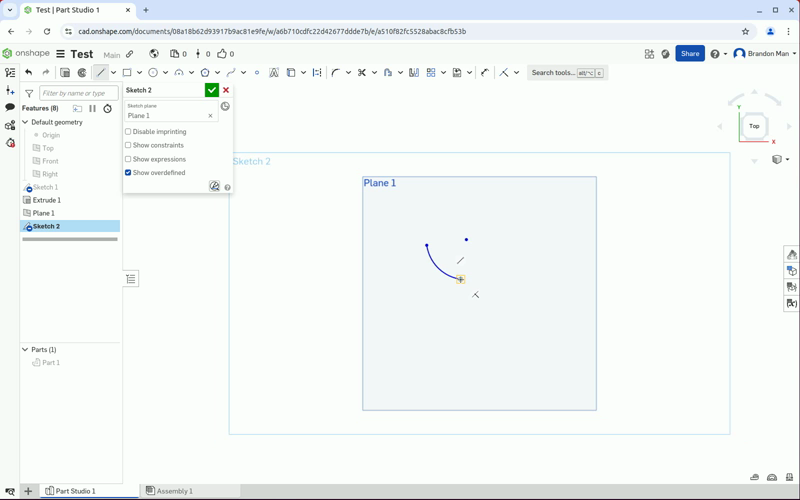
scroll(-6)
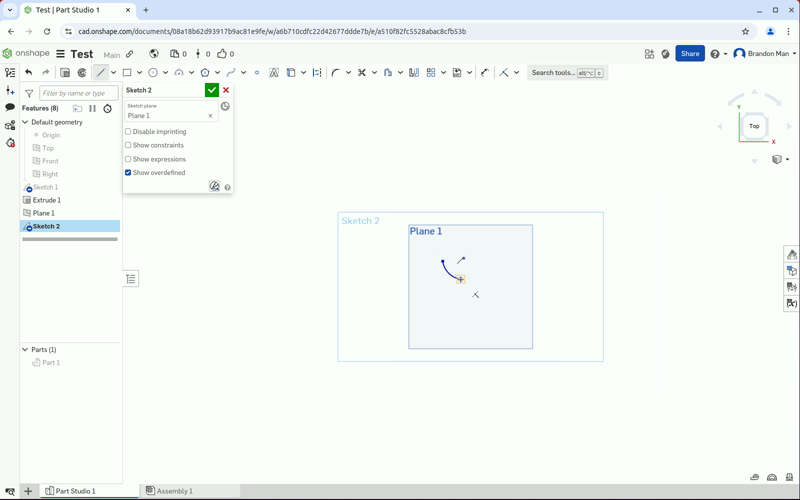
scroll(-6)
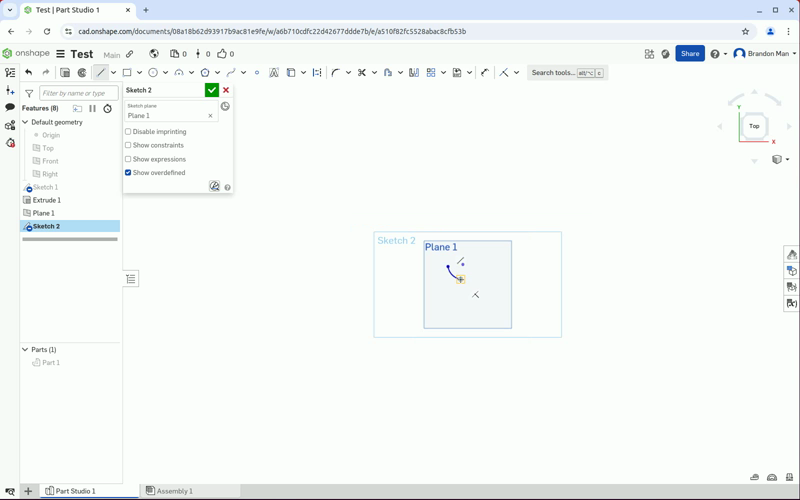
scroll(-6)
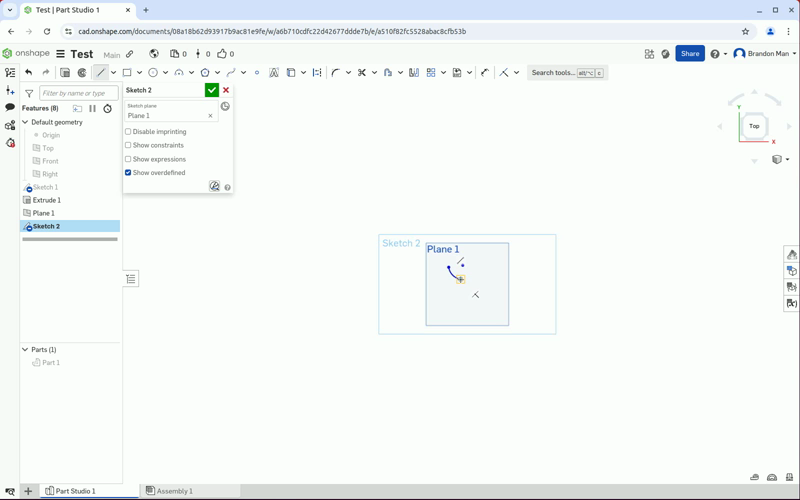
scroll(-6)
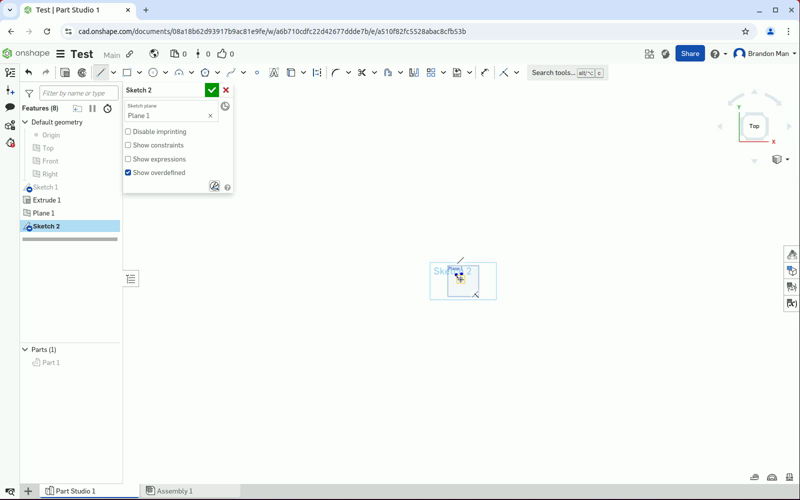
key_down(shift)
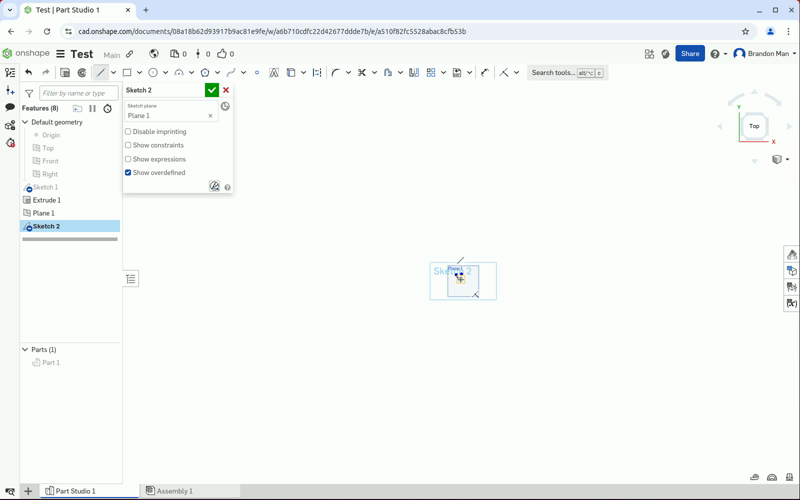
mouse_move(490, 279)
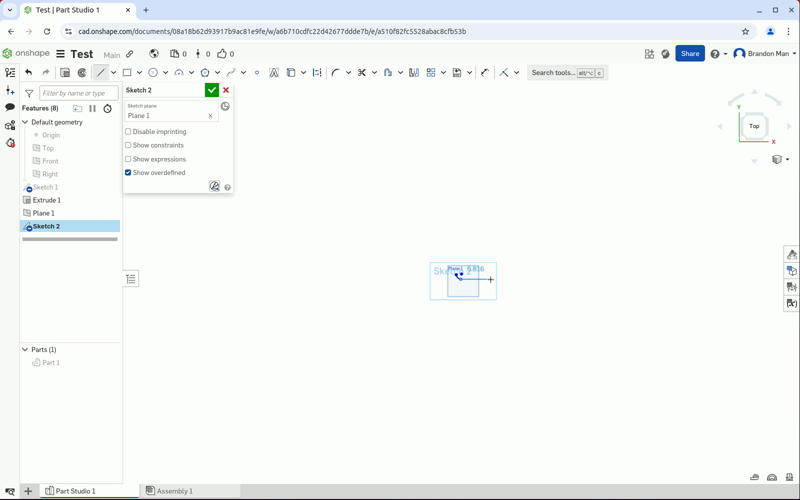
mouse_move(461, 279)
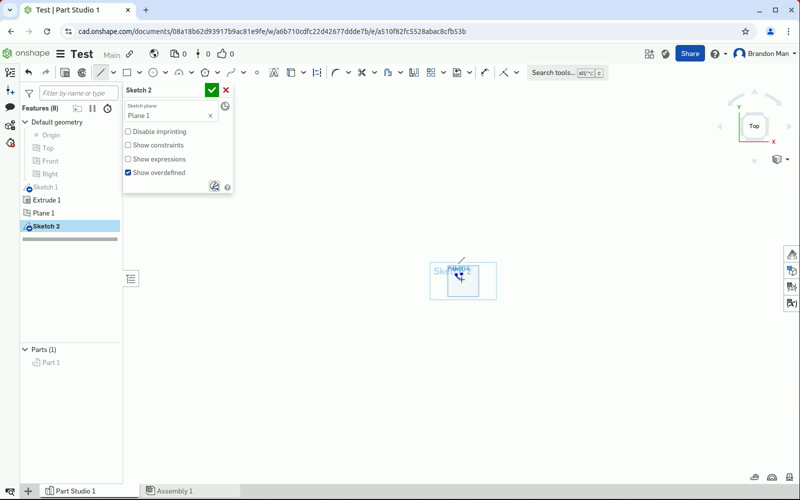
scroll(6)
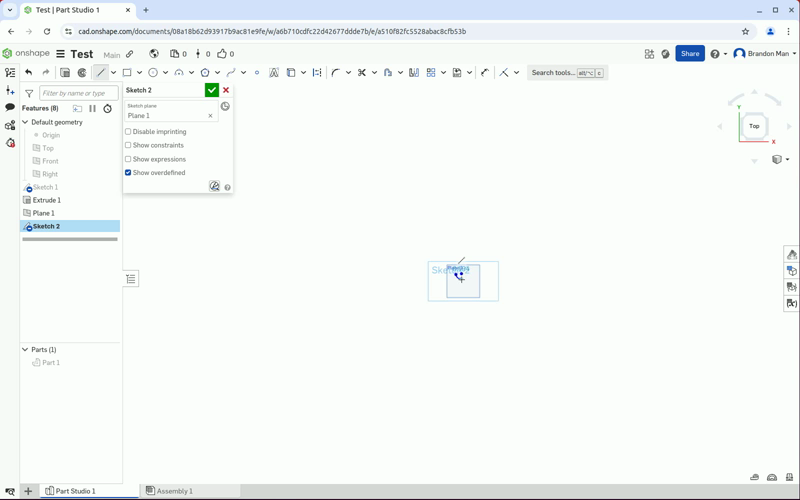
scroll(6)
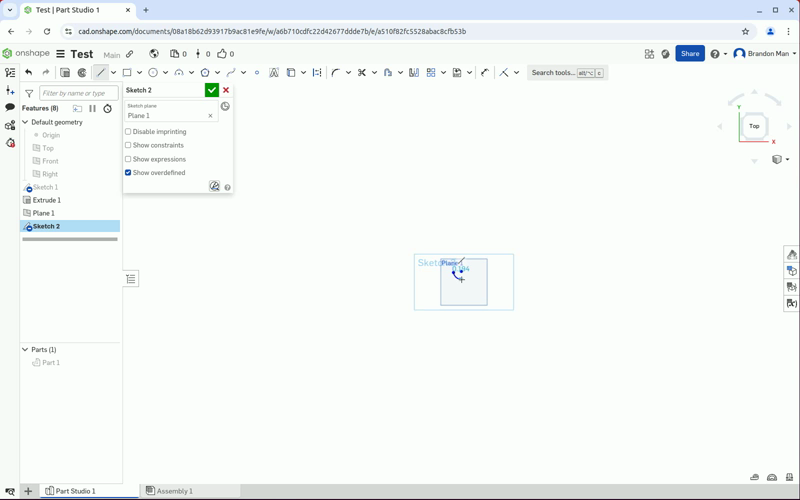
scroll(6)
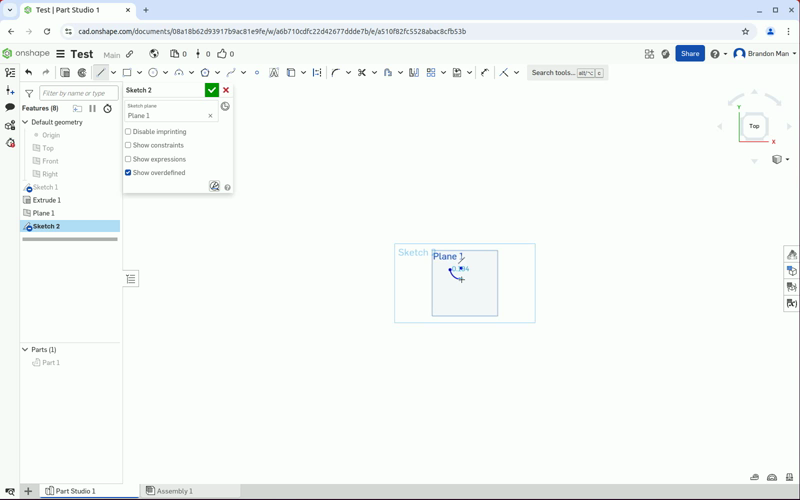
scroll(6)
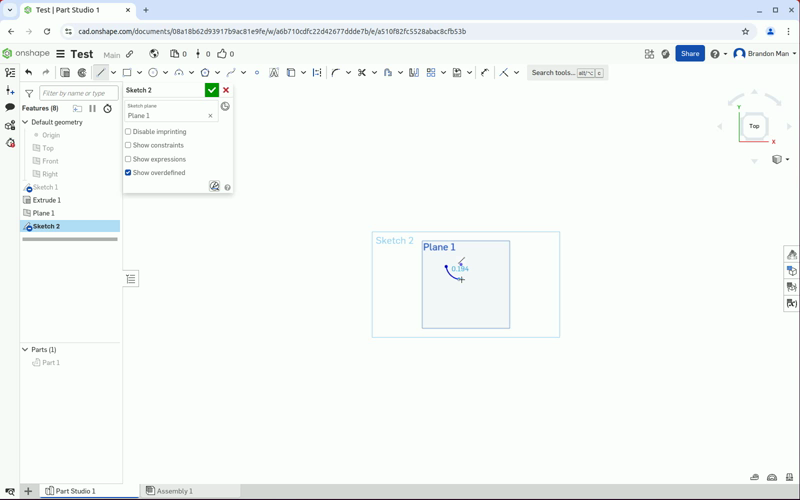
scroll(6)
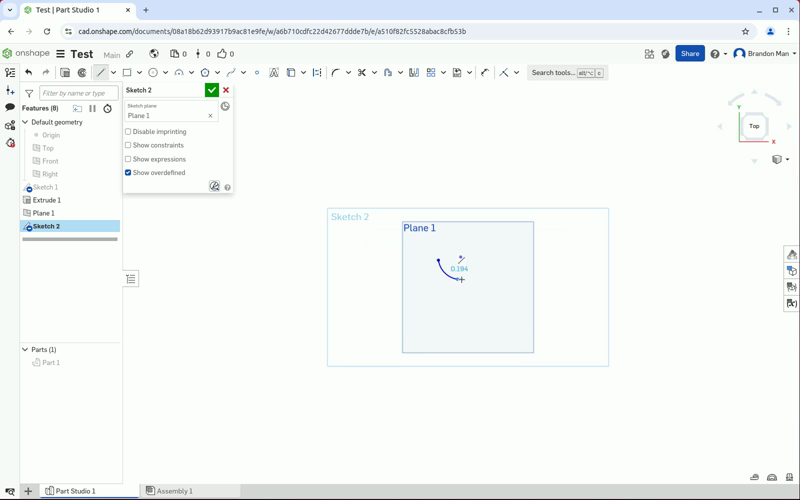
scroll(6)
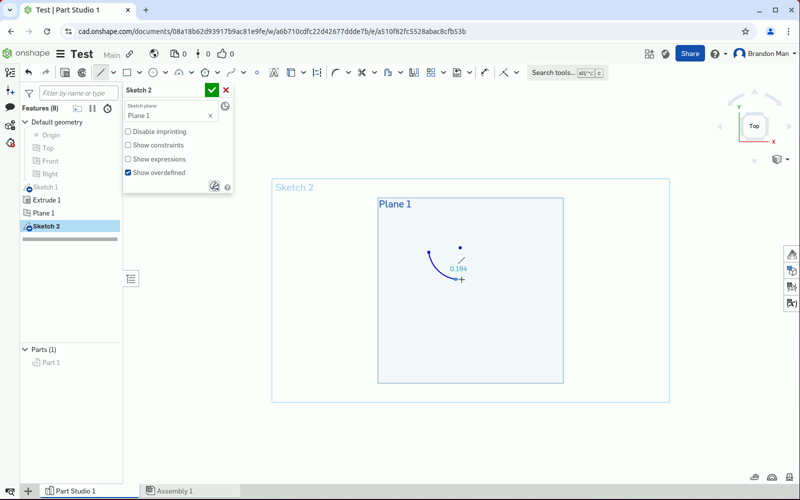
scroll(6)
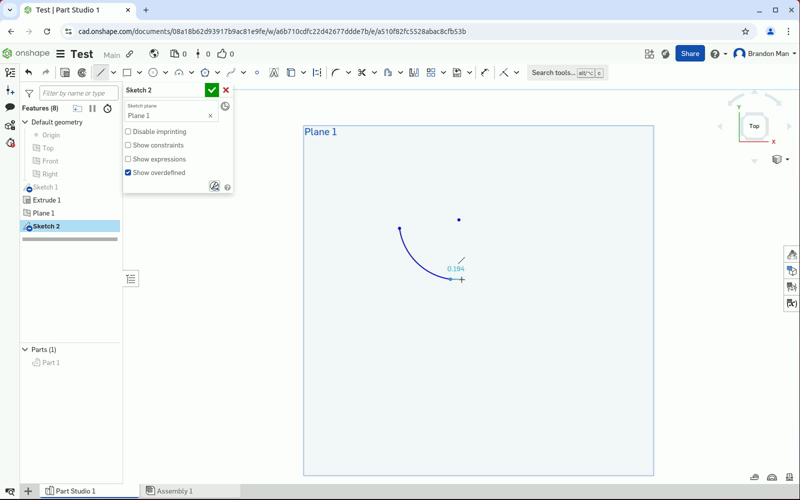
click(461, 279)
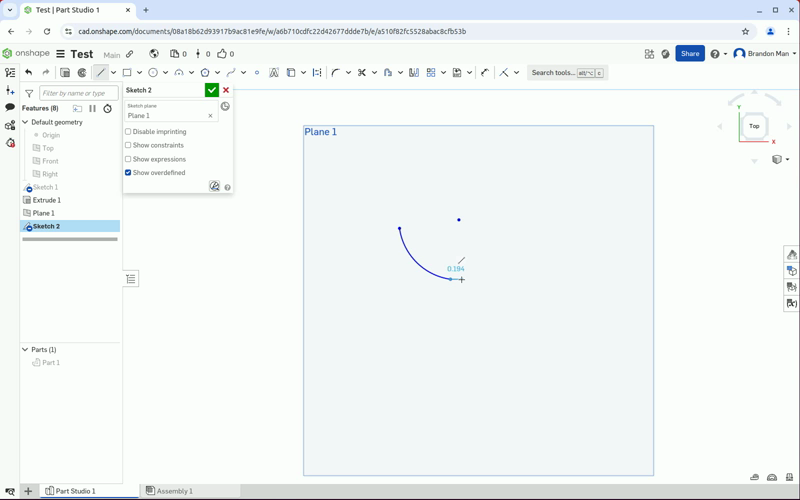
scroll(-6)
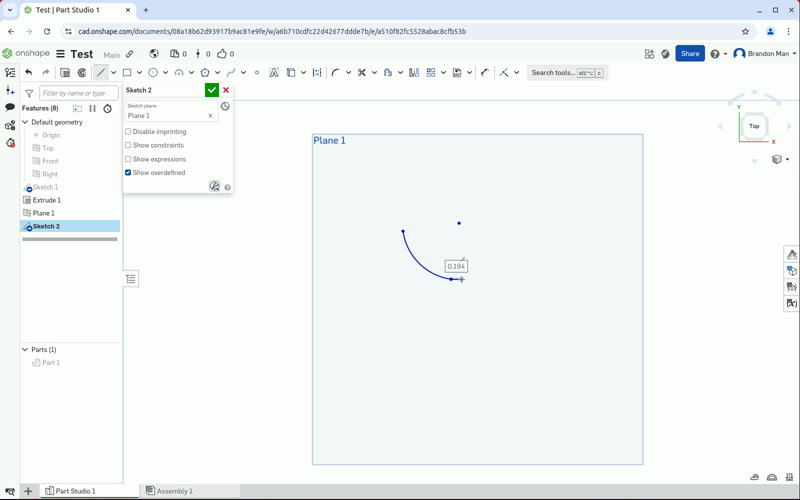
scroll(-6)
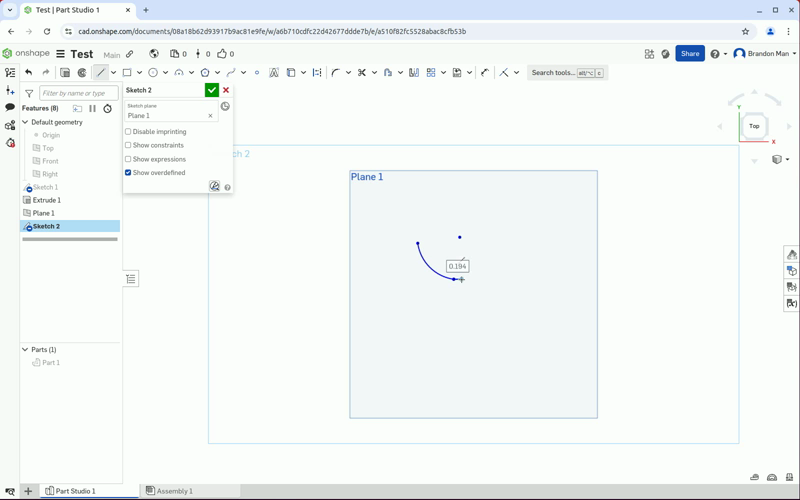
scroll(-6)
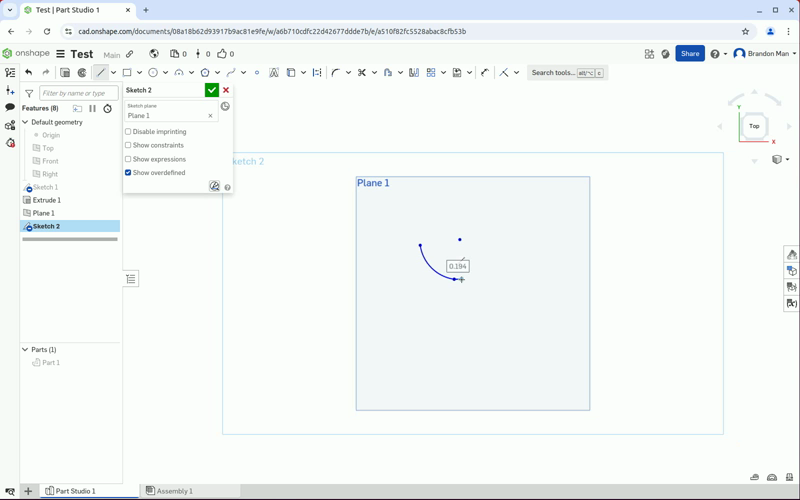
scroll(-6)
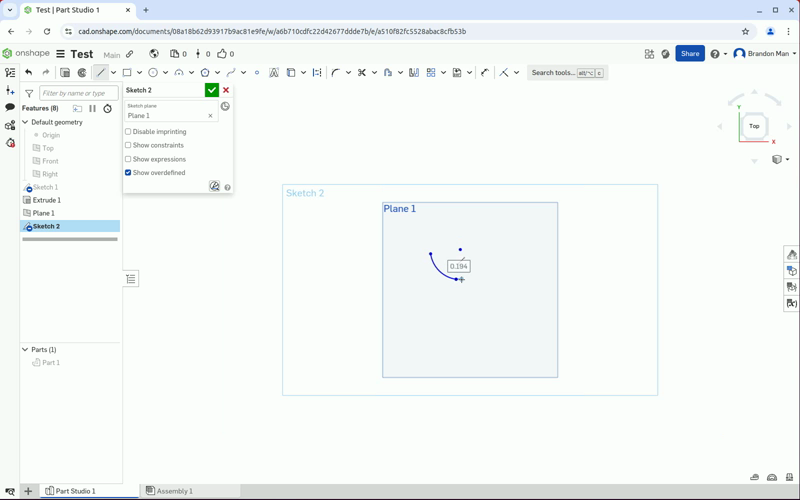
scroll(-6)
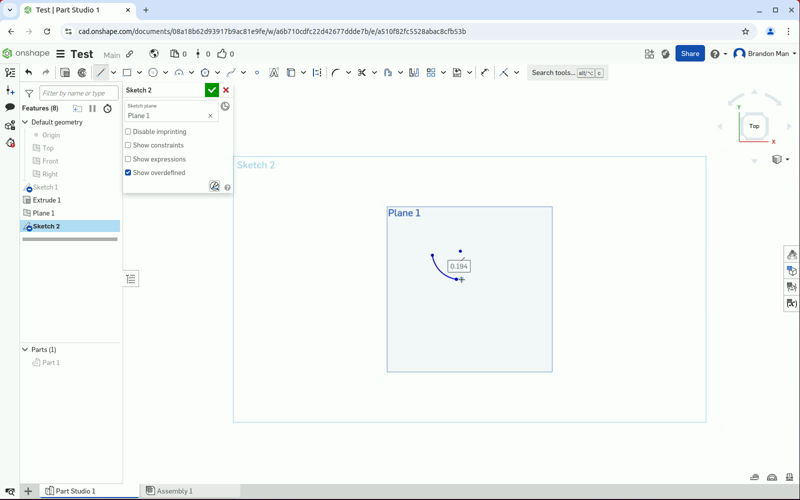
scroll(-6)
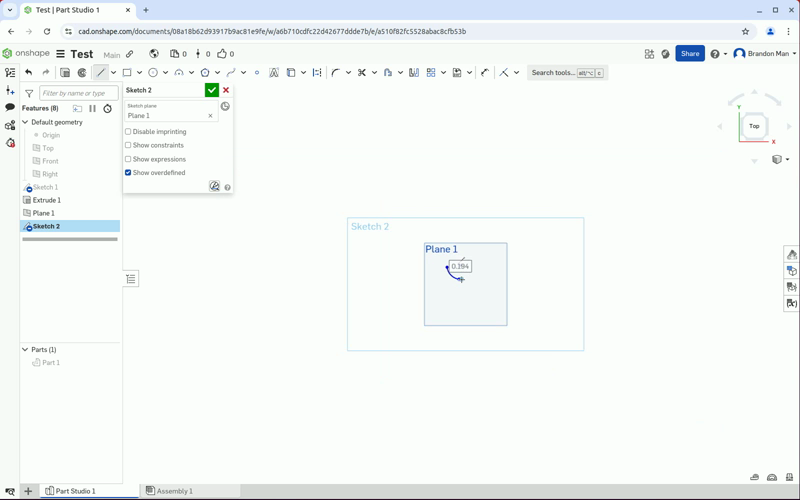
scroll(-6)
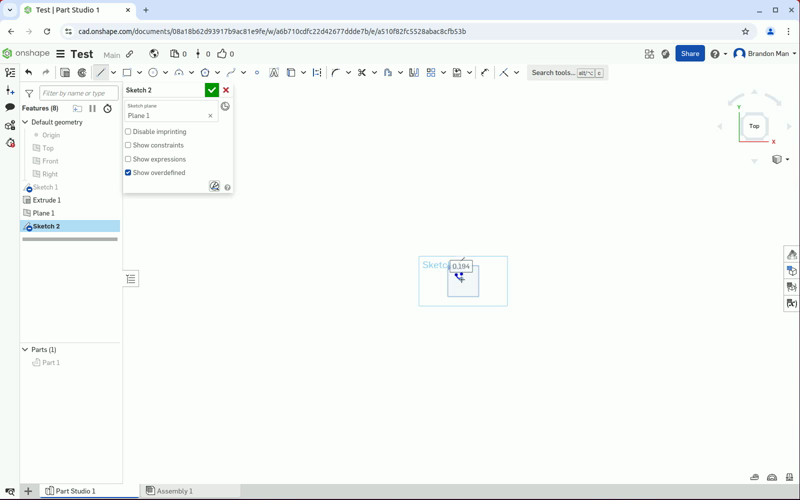
key_up(shift)
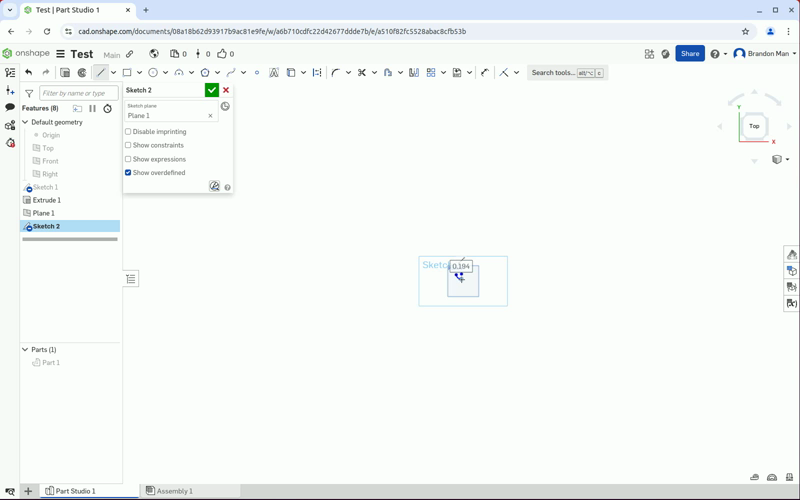
key(esc)
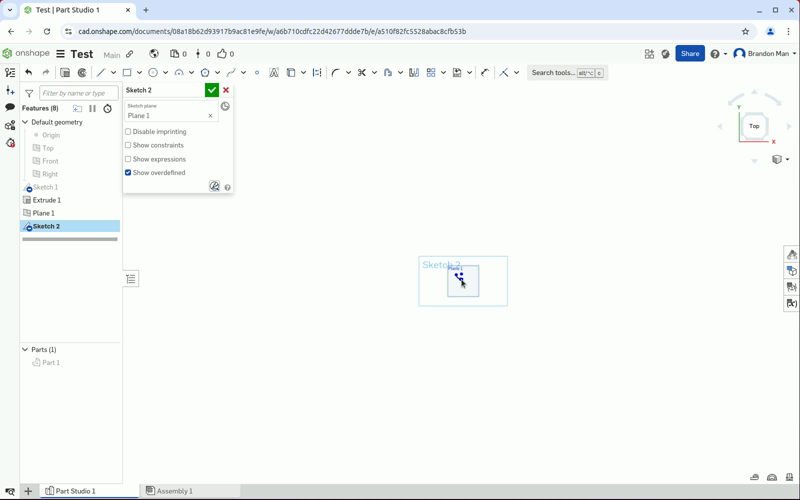
key(a)
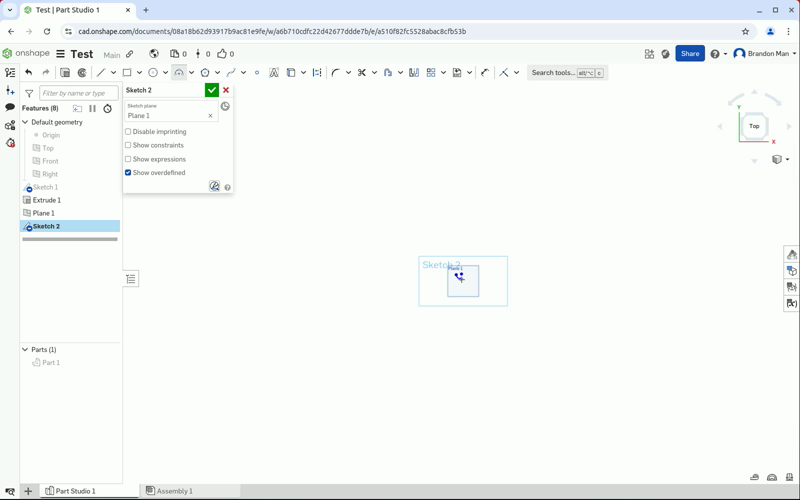
mouse_move(461, 279)
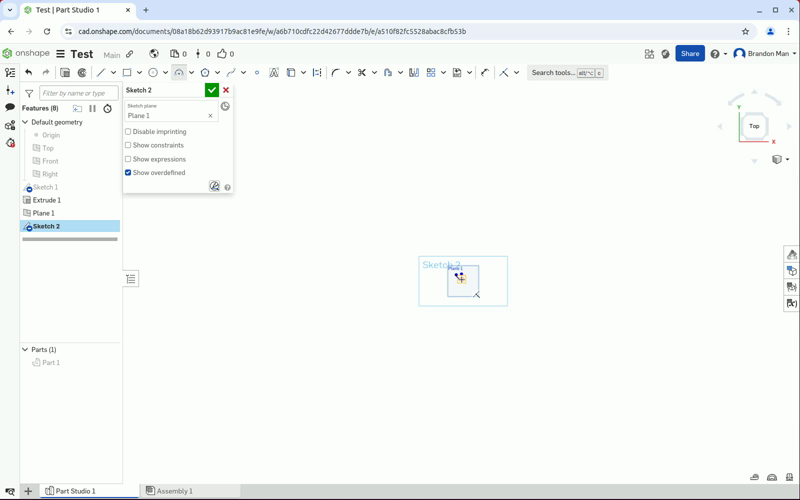
scroll(6)
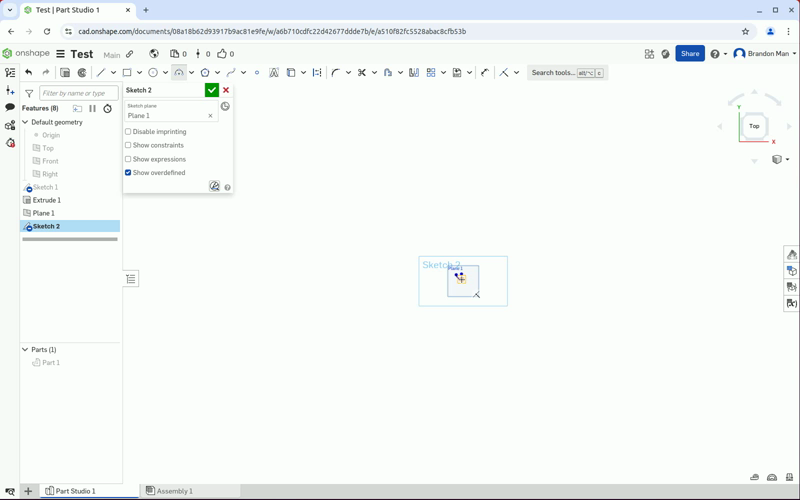
scroll(6)
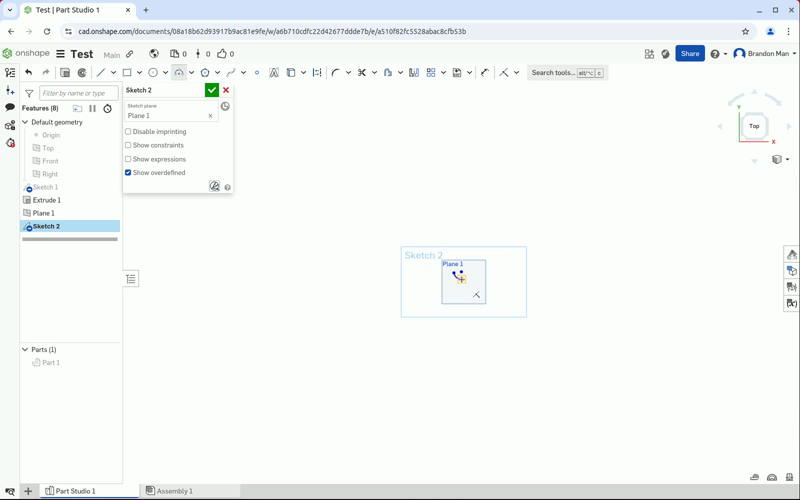
scroll(6)
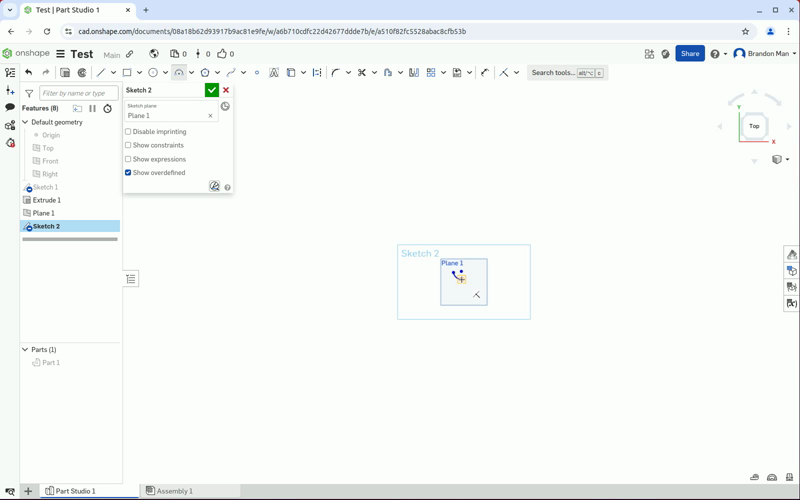
scroll(6)
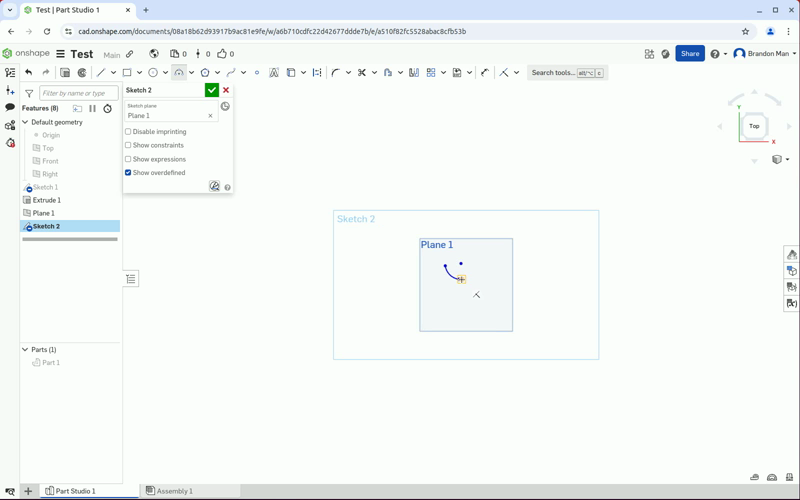
scroll(6)
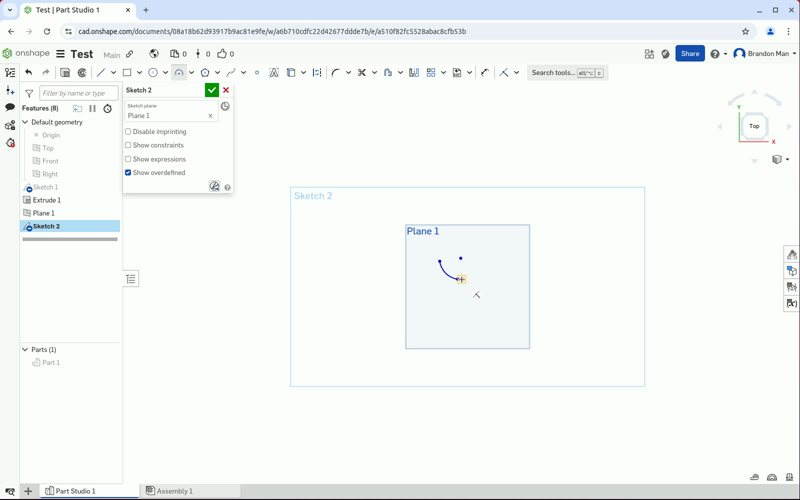
scroll(6)
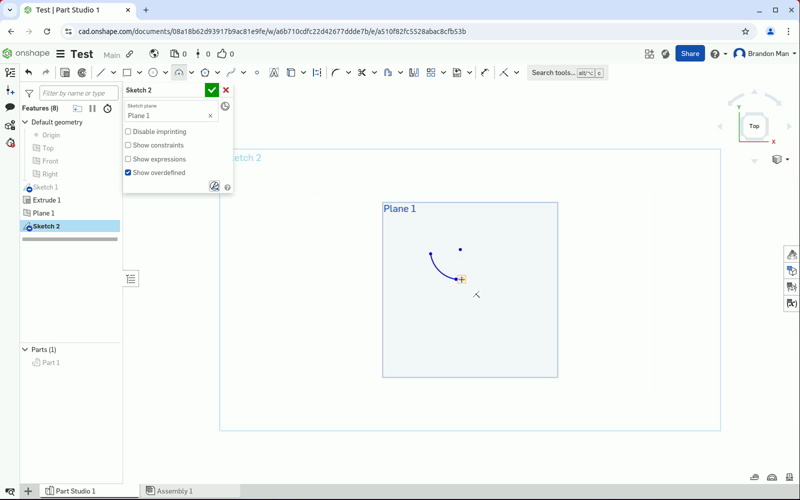
scroll(6)
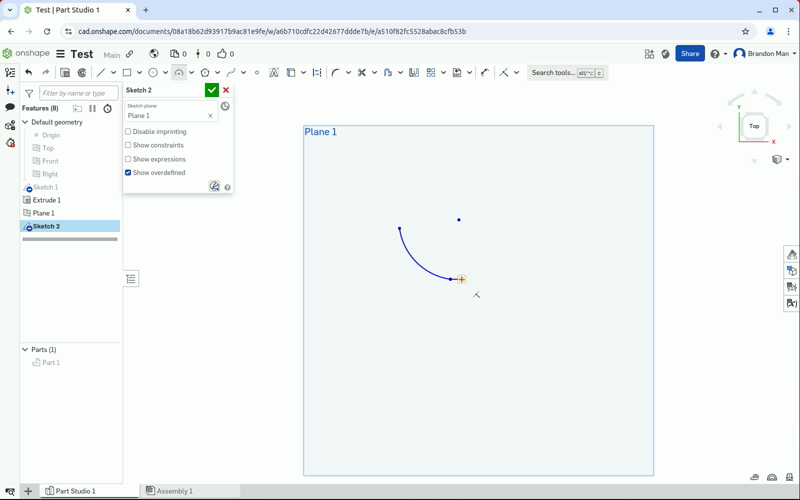
click(461, 279)
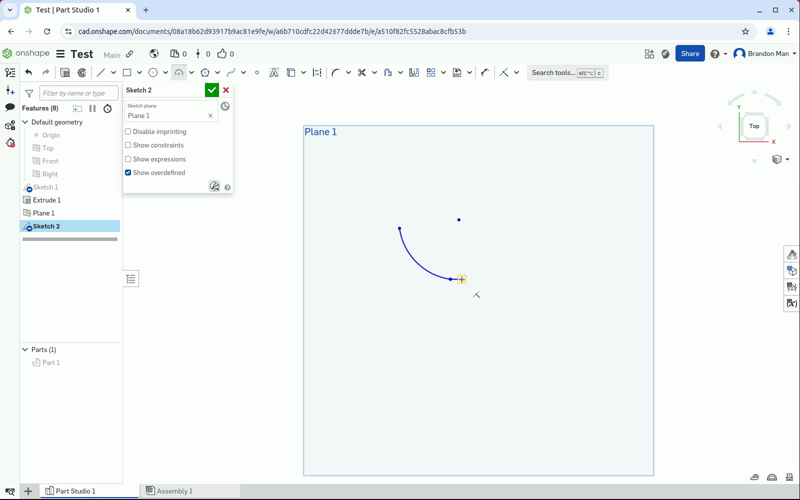
scroll(-6)
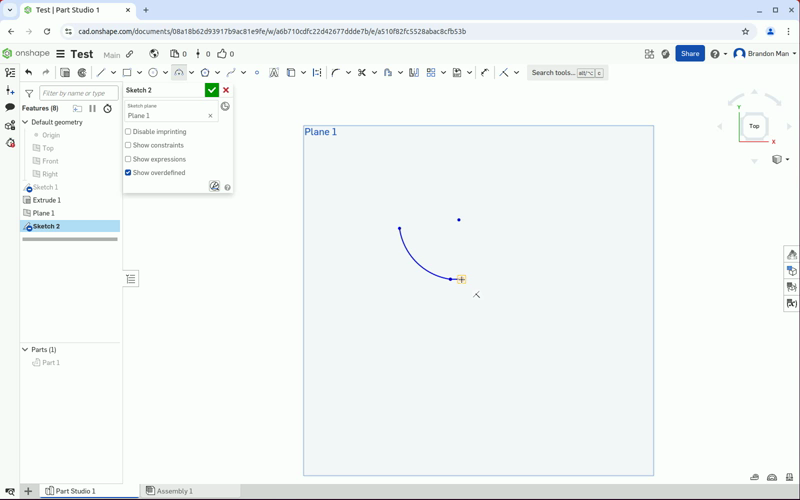
scroll(-6)
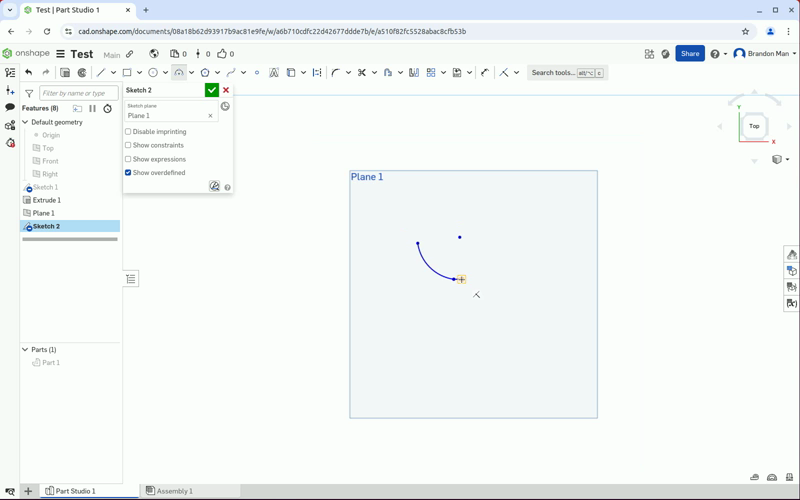
scroll(-6)
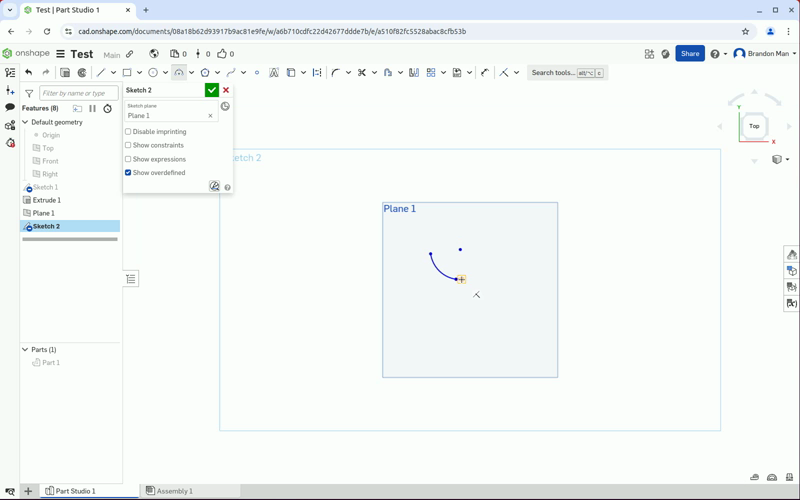
scroll(-6)
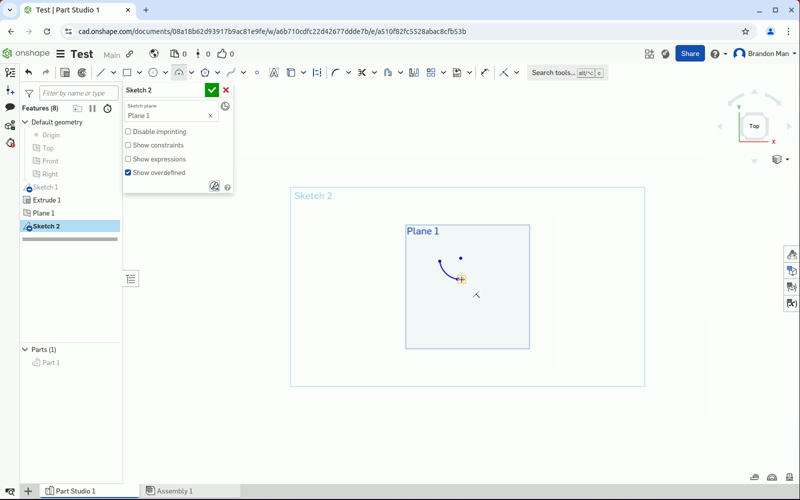
scroll(-6)
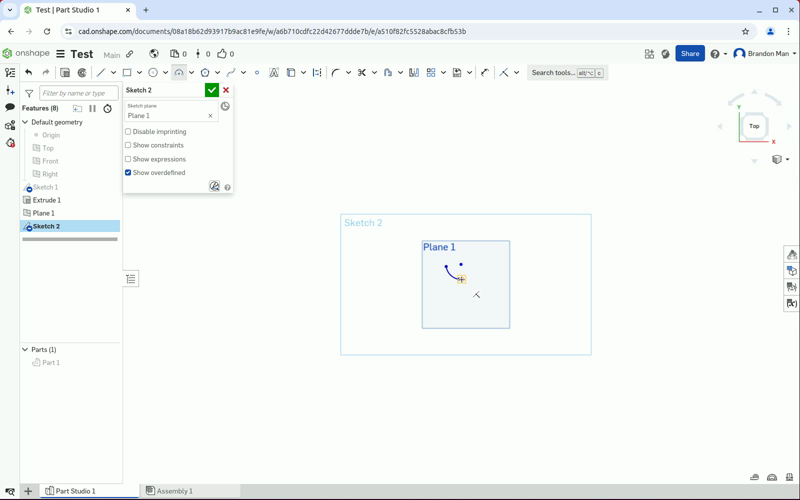
scroll(-6)
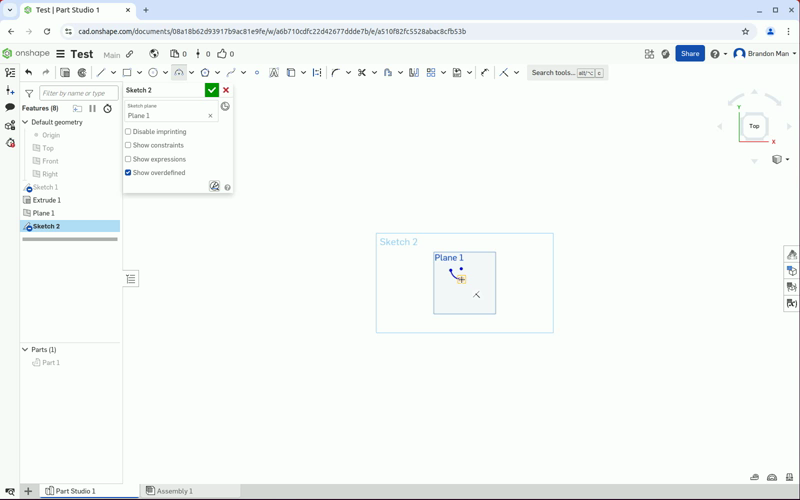
scroll(-6)
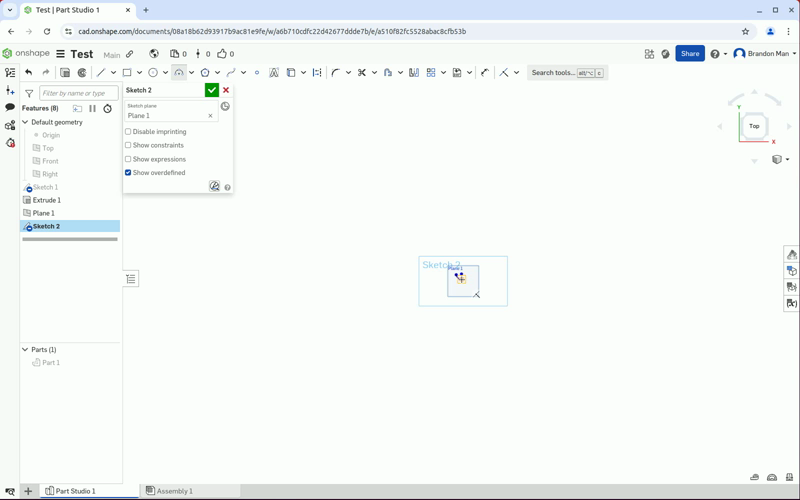
key_down(shift)
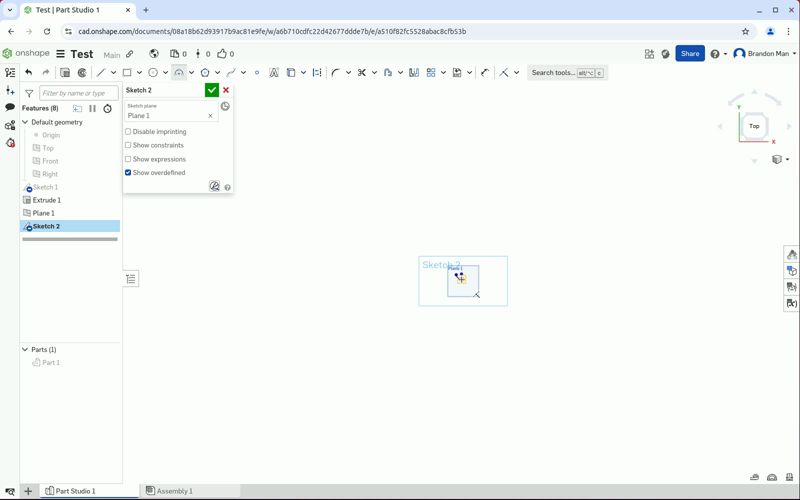
mouse_move(466, 274)
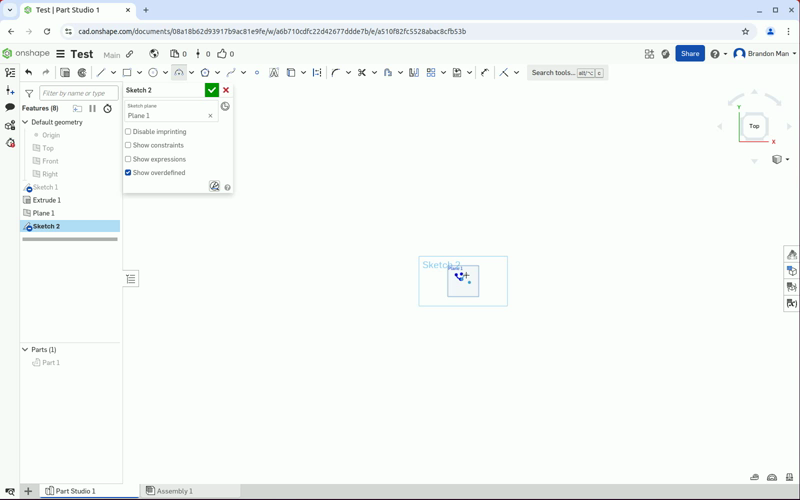
scroll(6)
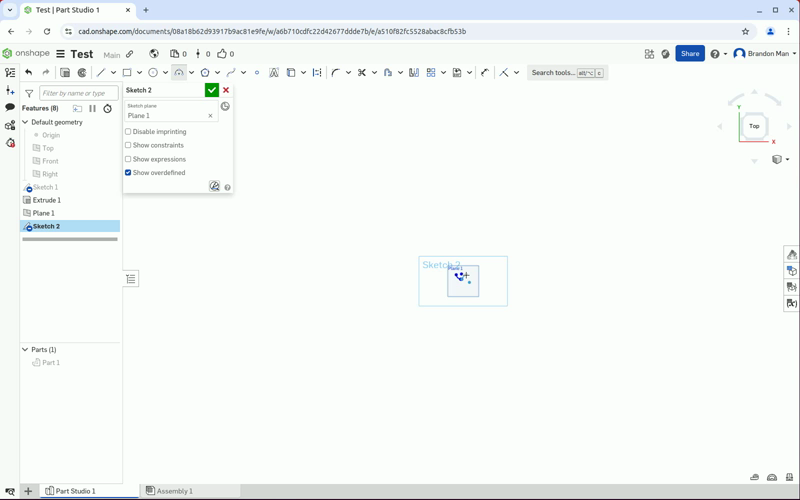
scroll(6)
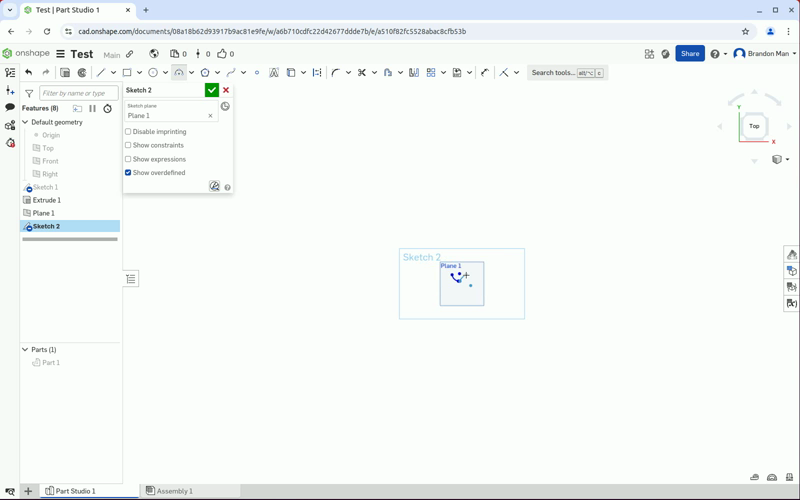
scroll(6)
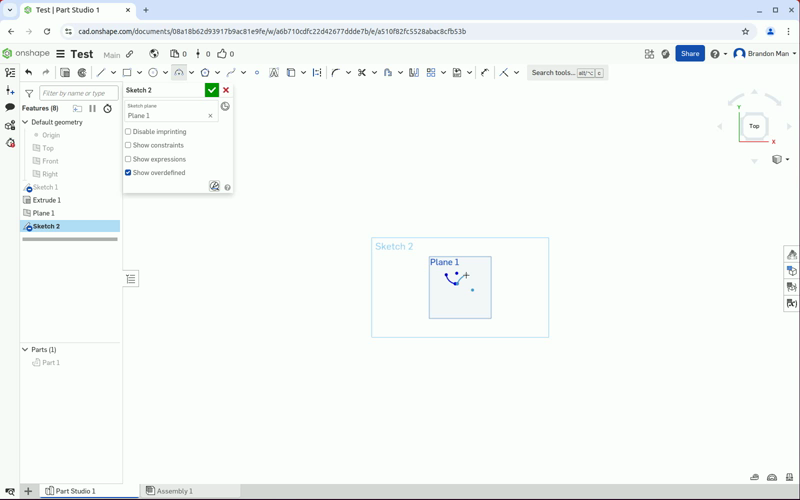
scroll(6)
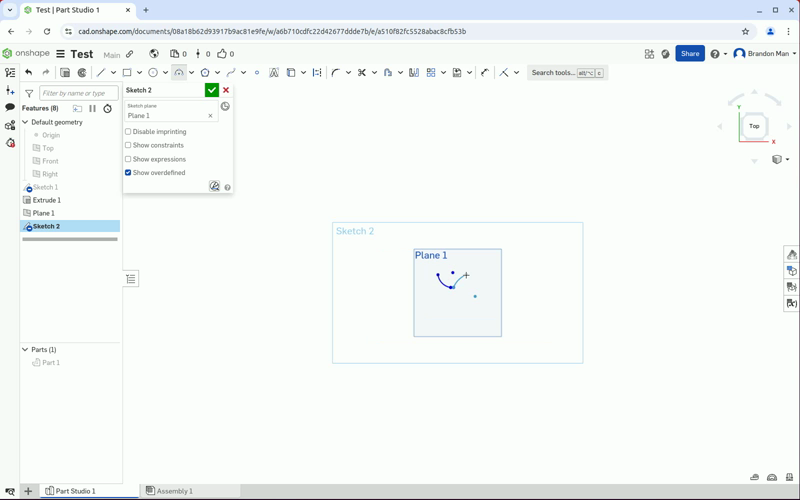
scroll(6)
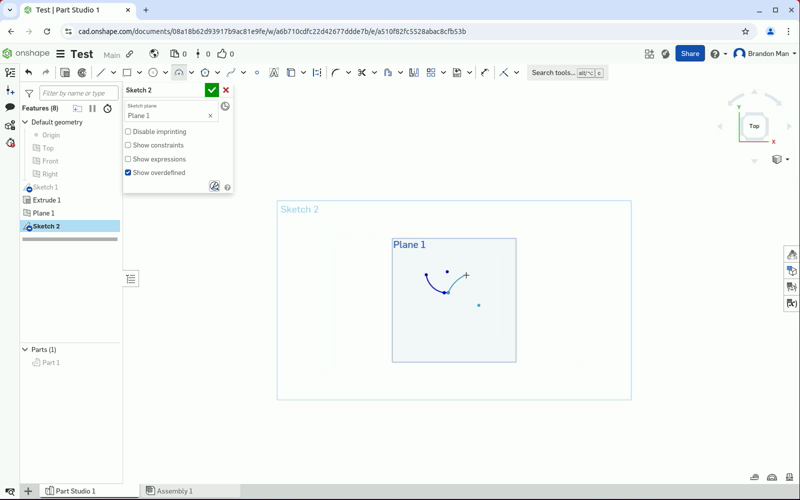
scroll(6)
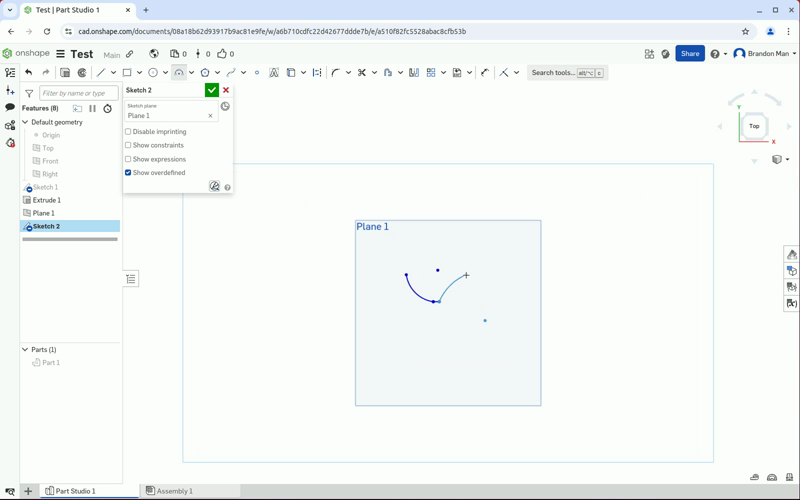
scroll(6)
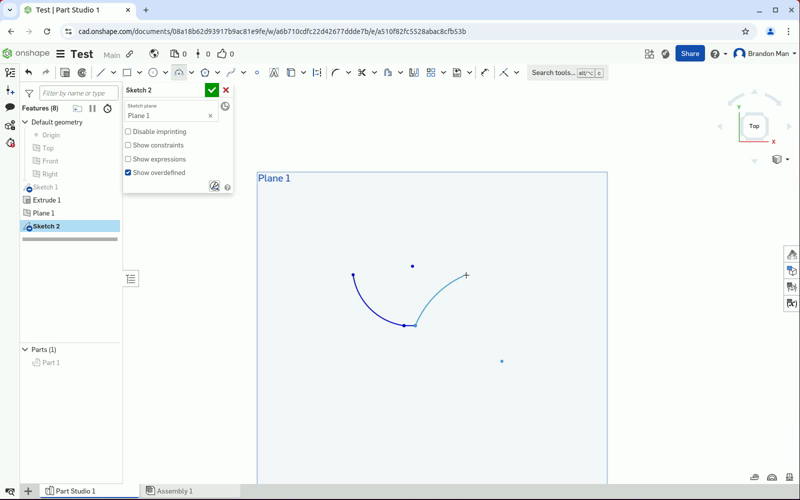
click(466, 274)
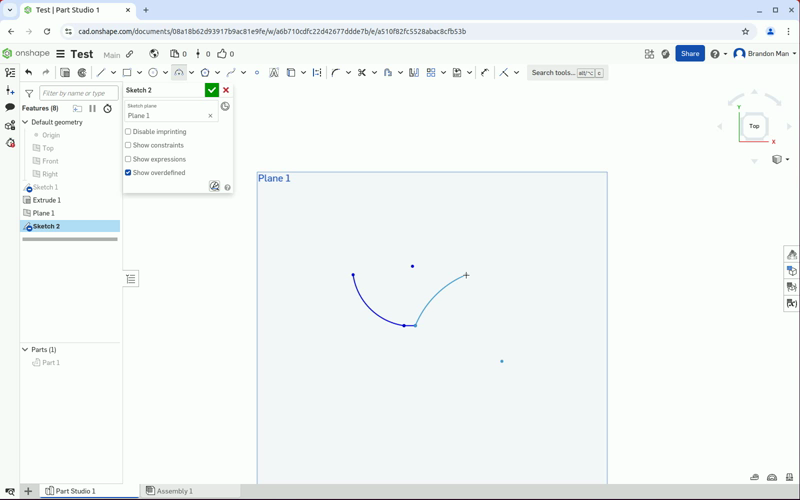
scroll(-6)
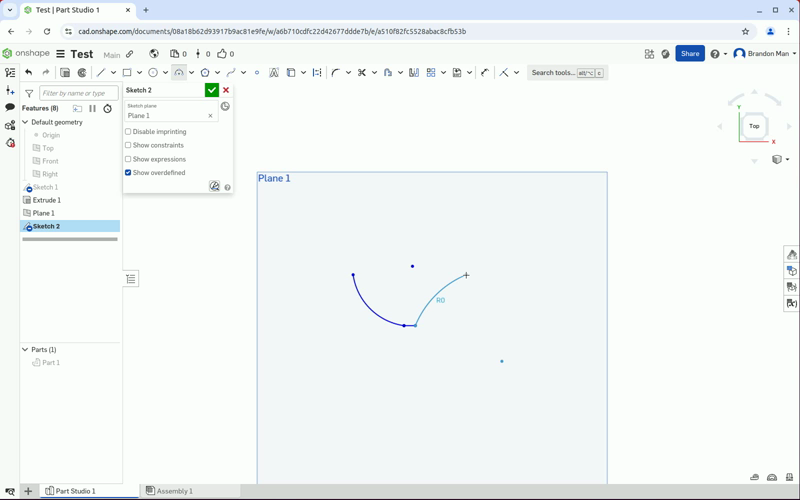
scroll(-6)
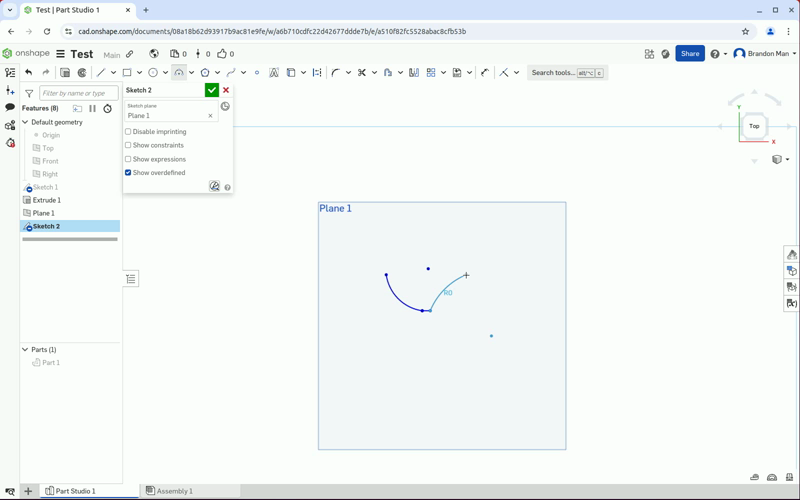
scroll(-6)
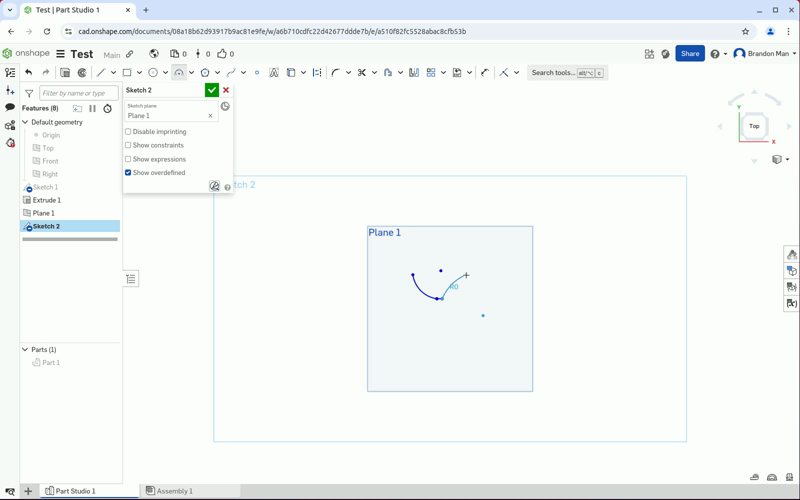
scroll(-6)
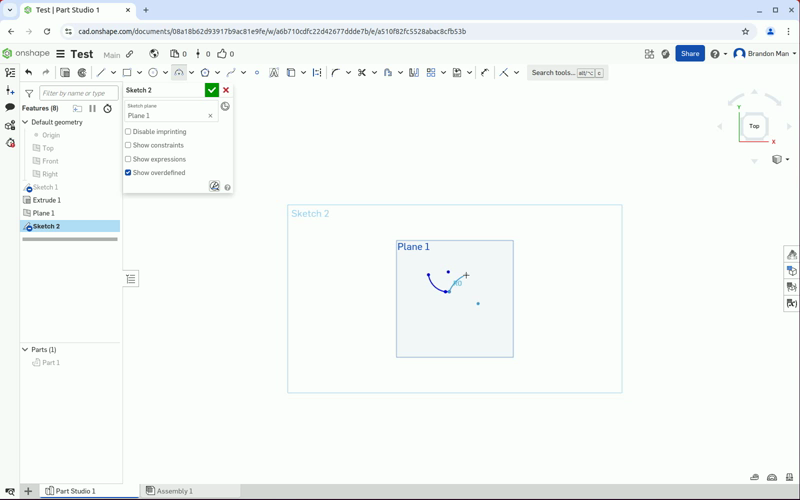
scroll(-6)
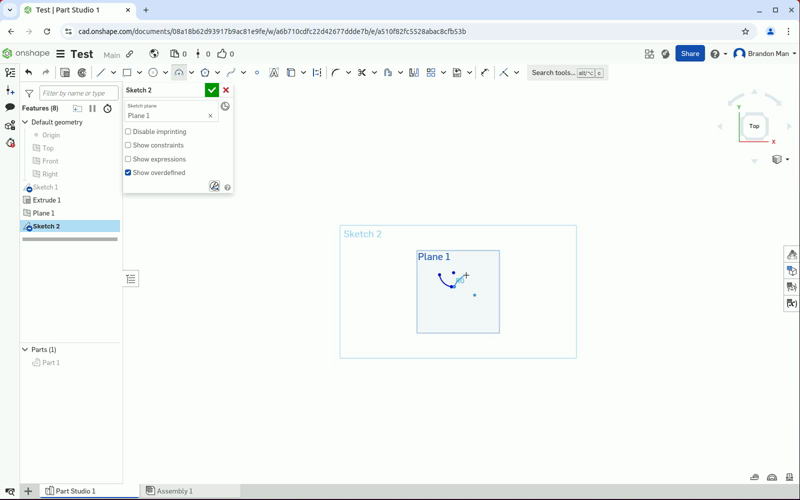
scroll(-6)
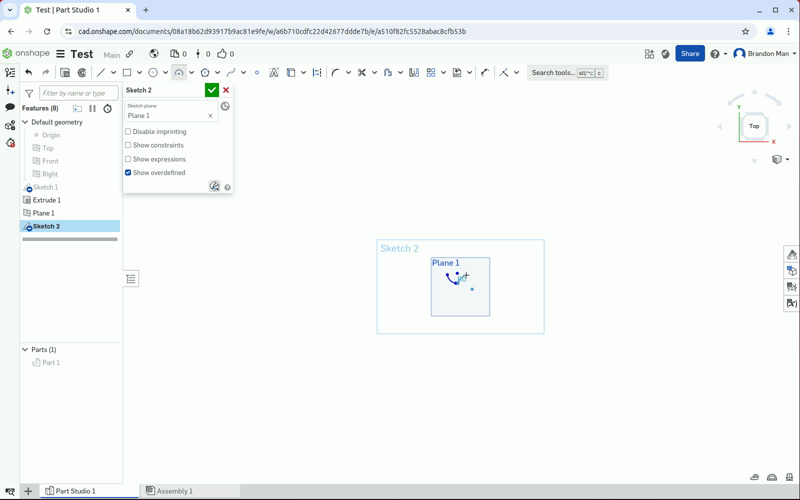
scroll(-6)
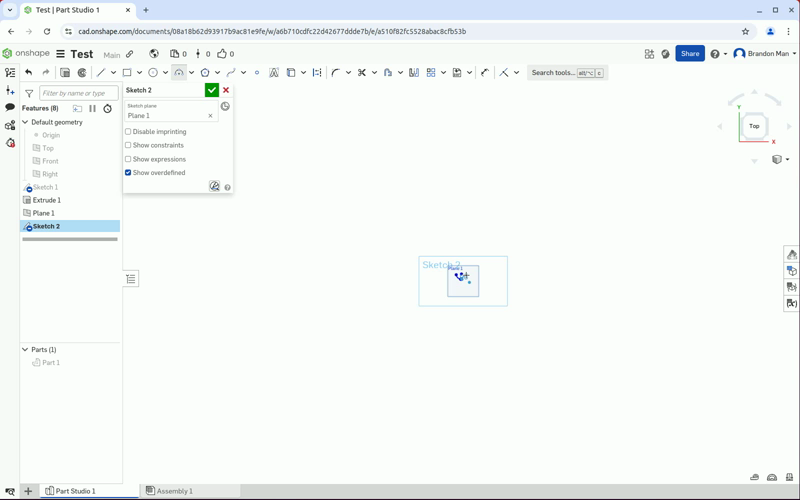
mouse_move(465, 277)
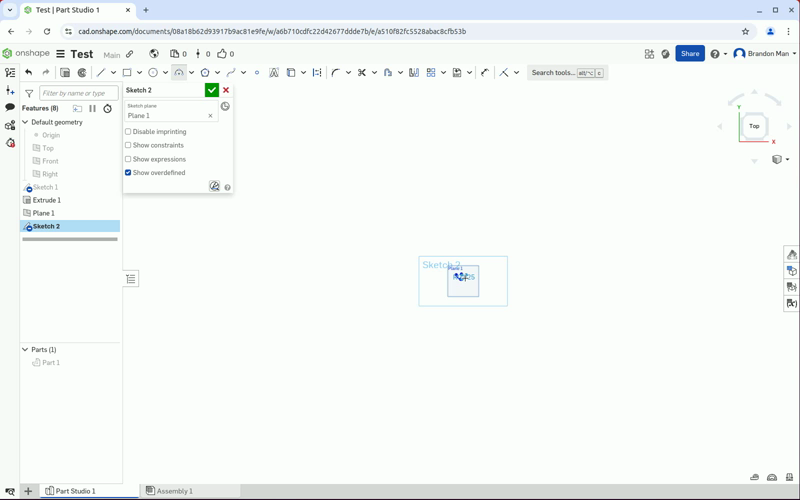
scroll(6)
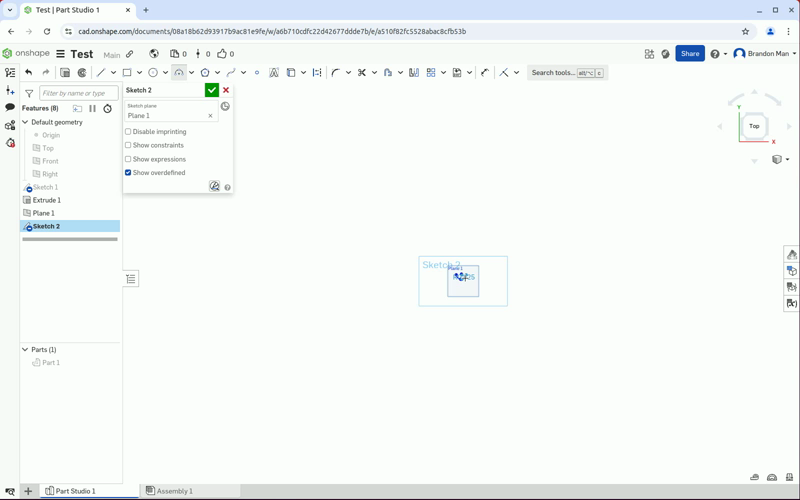
scroll(6)
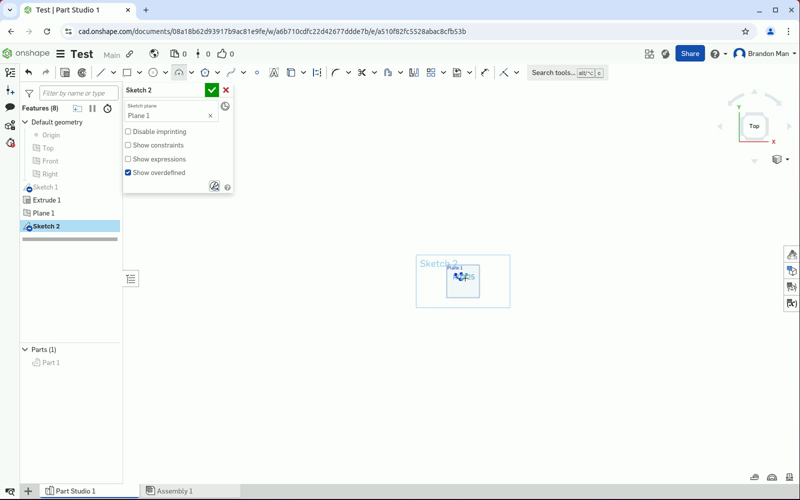
scroll(6)
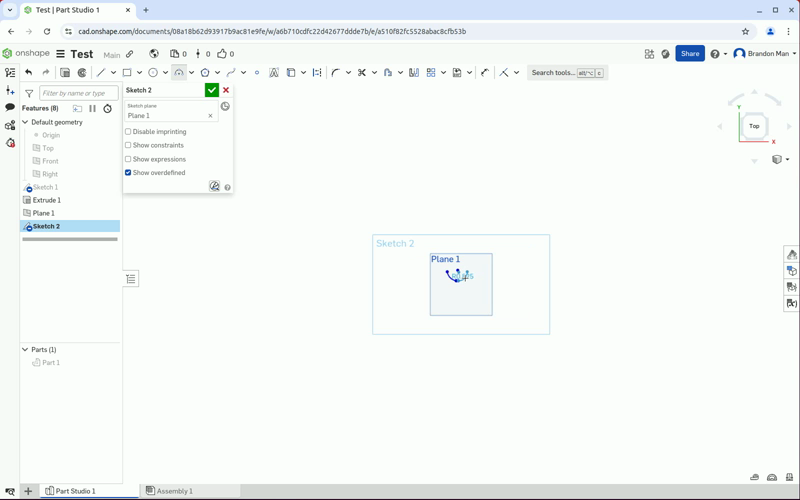
scroll(6)
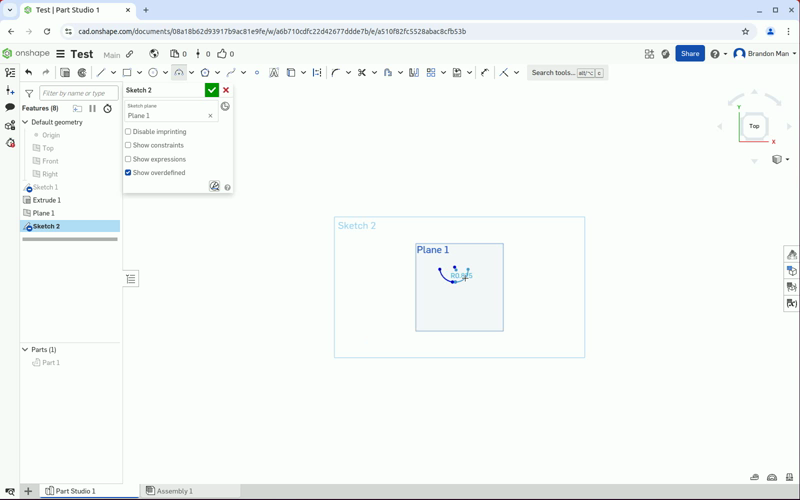
scroll(6)
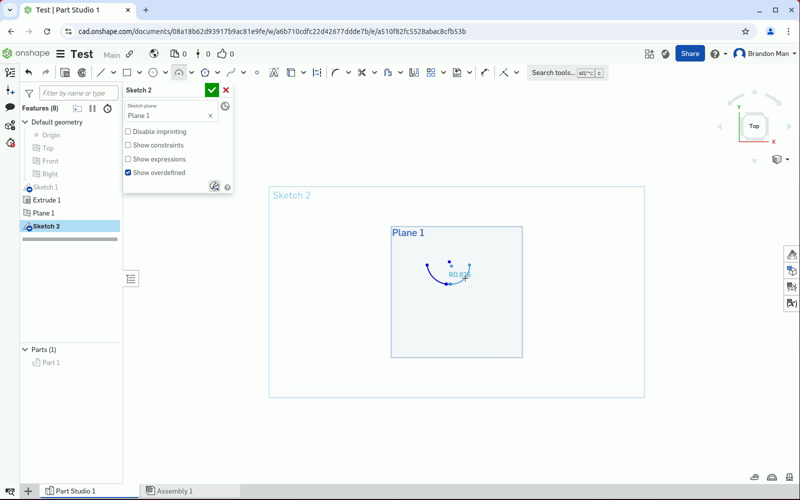
scroll(6)
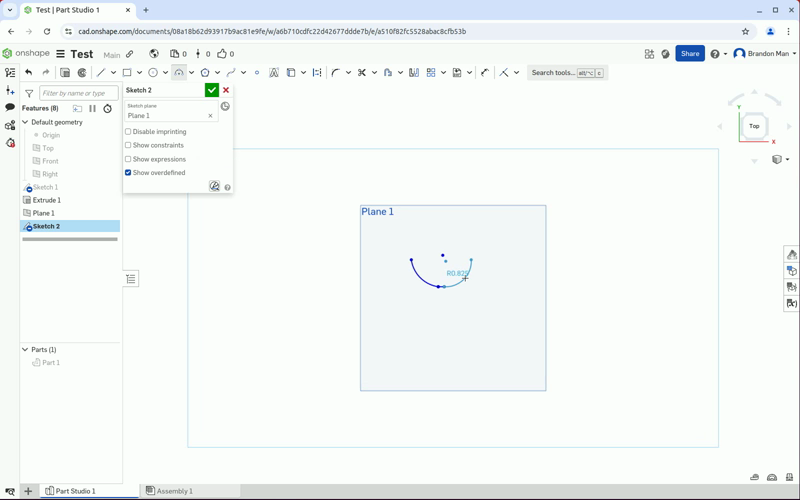
scroll(6)
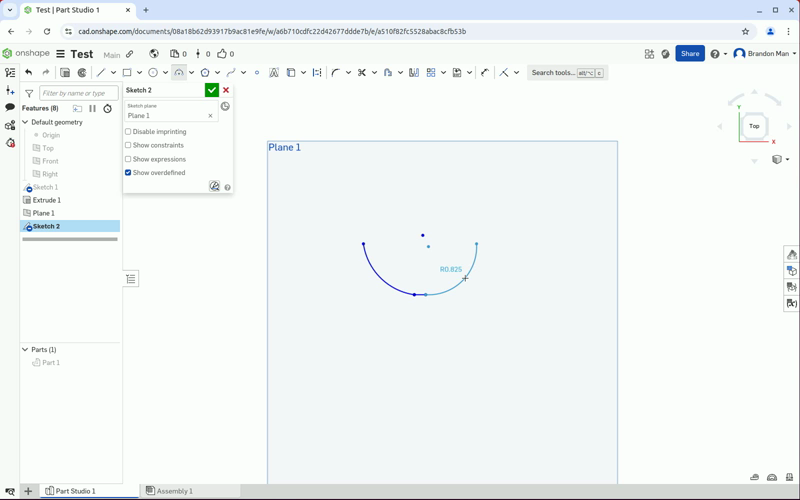
click(465, 277)
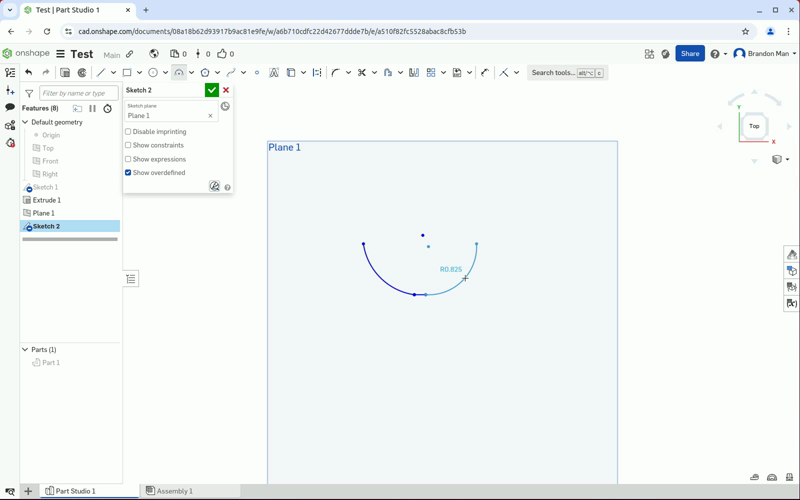
scroll(-6)
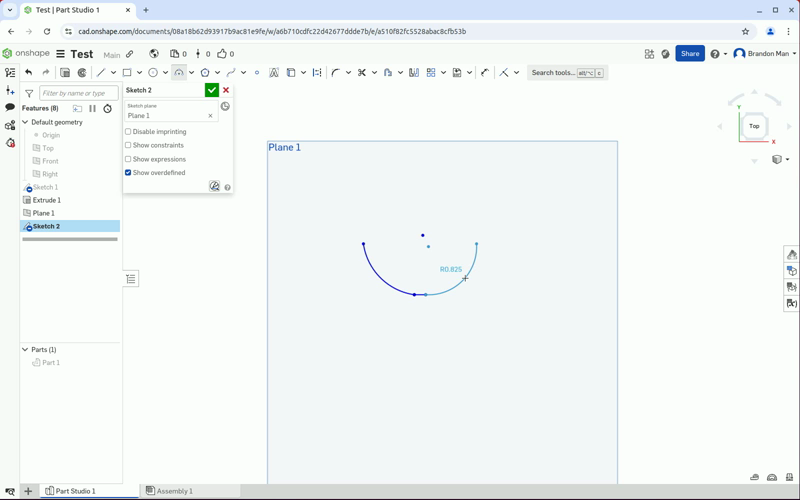
scroll(-6)
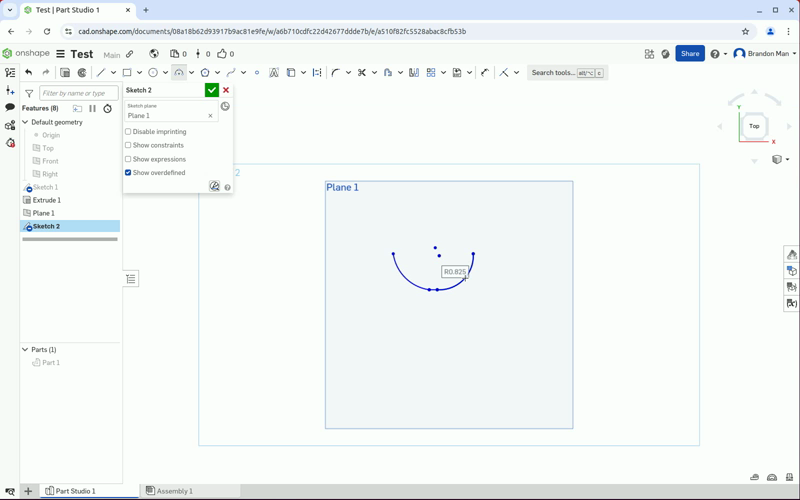
scroll(-6)
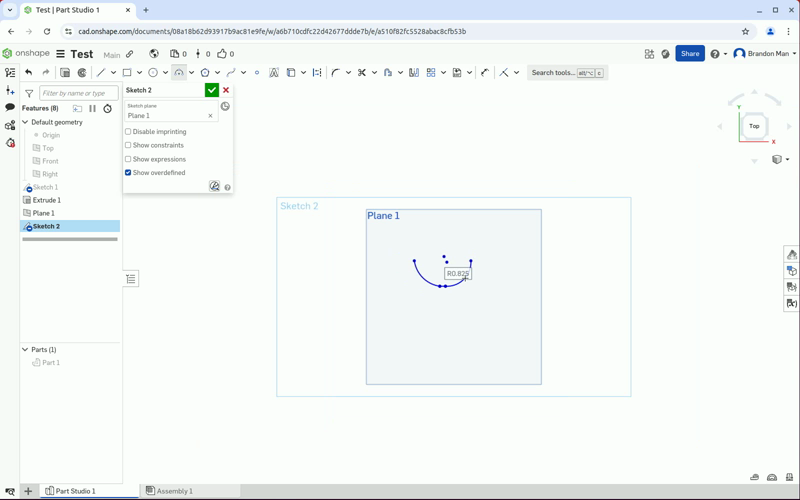
scroll(-6)
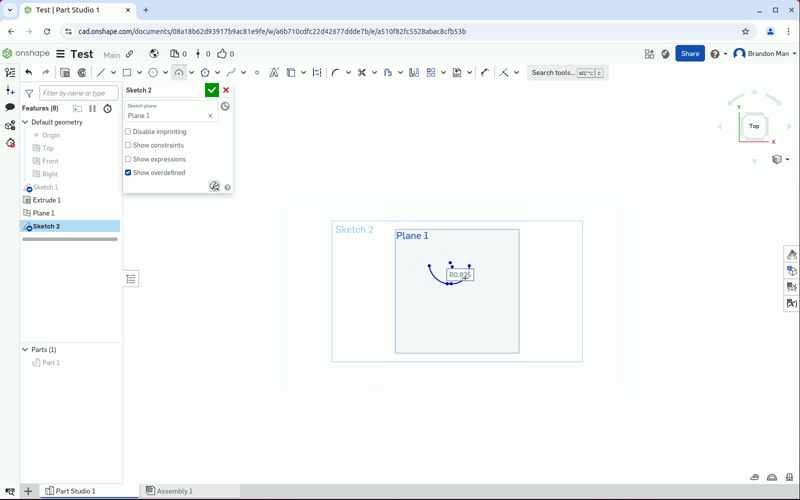
scroll(-6)
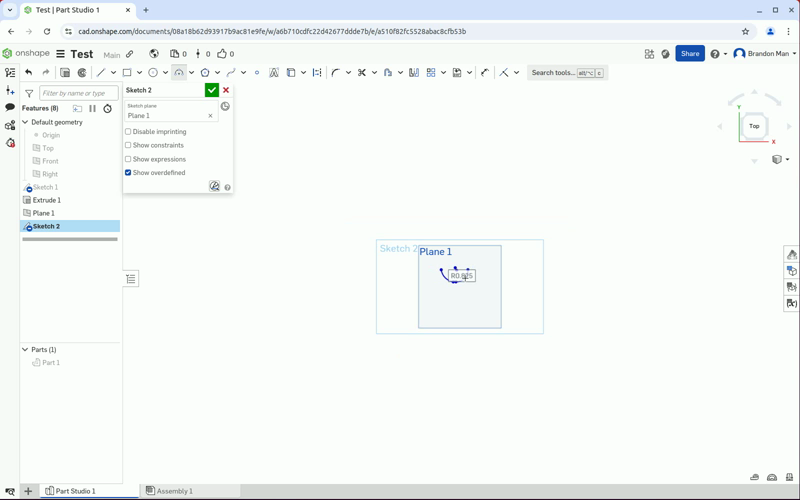
scroll(-6)
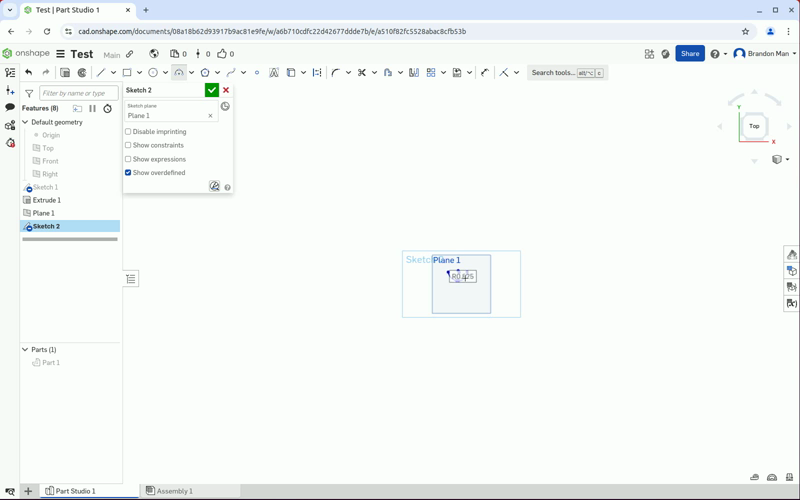
scroll(-6)
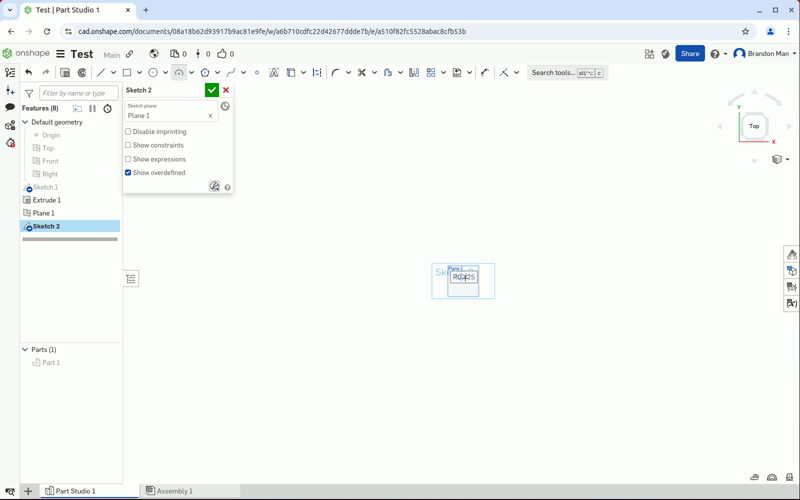
key_up(shift)
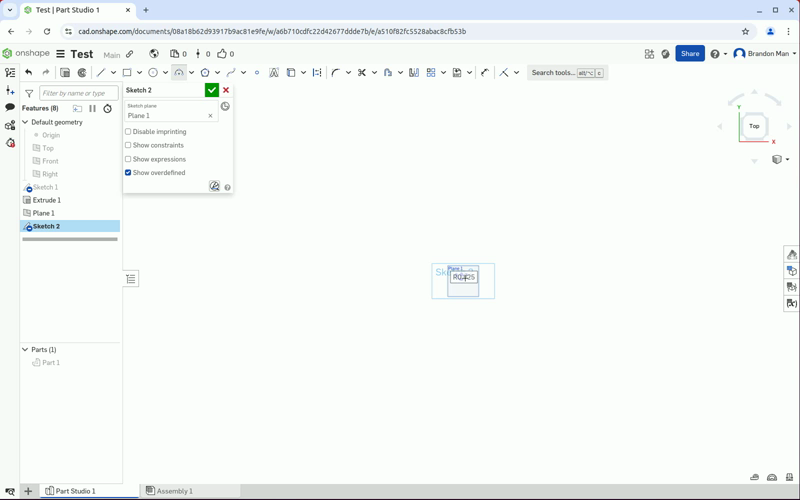
key(esc)
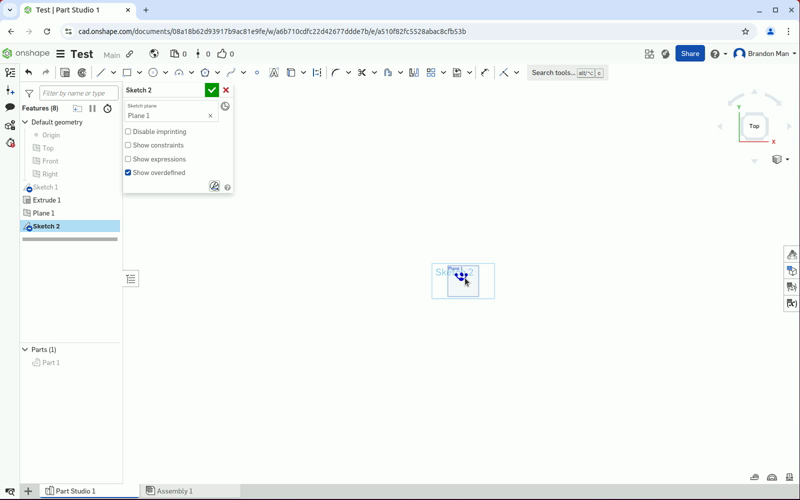
key(l)
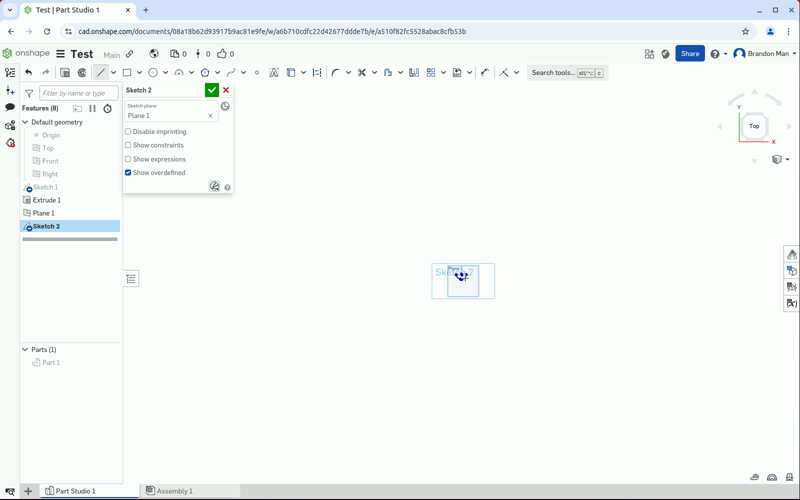
mouse_move(466, 274)
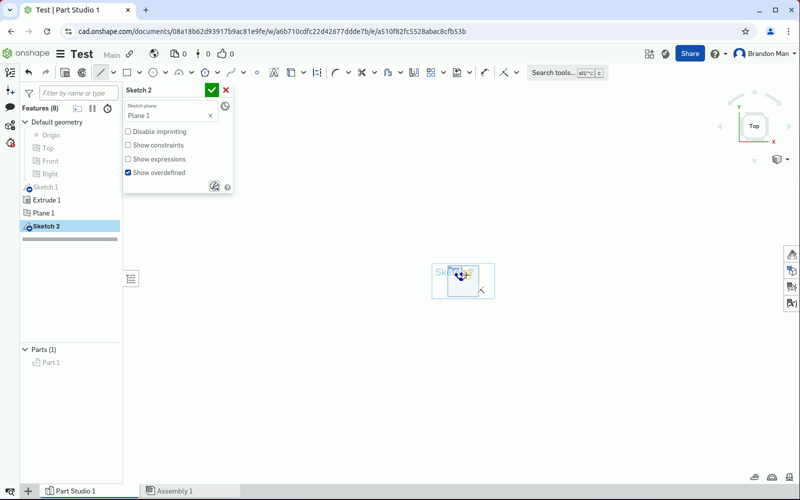
scroll(6)
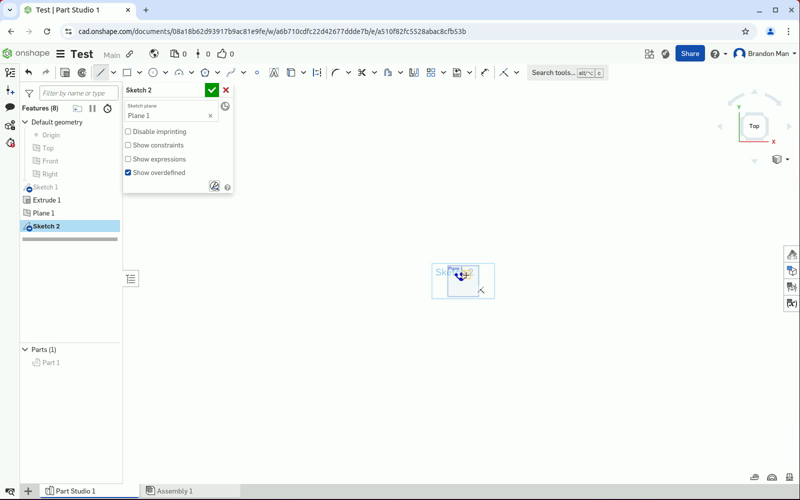
scroll(6)
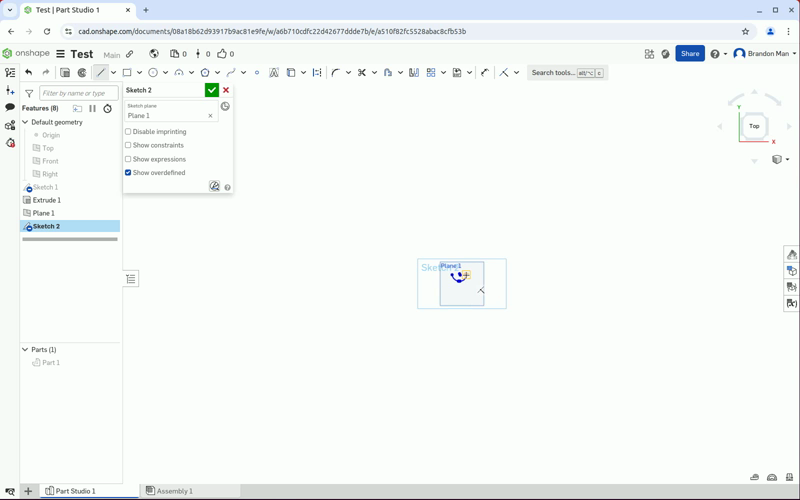
scroll(6)
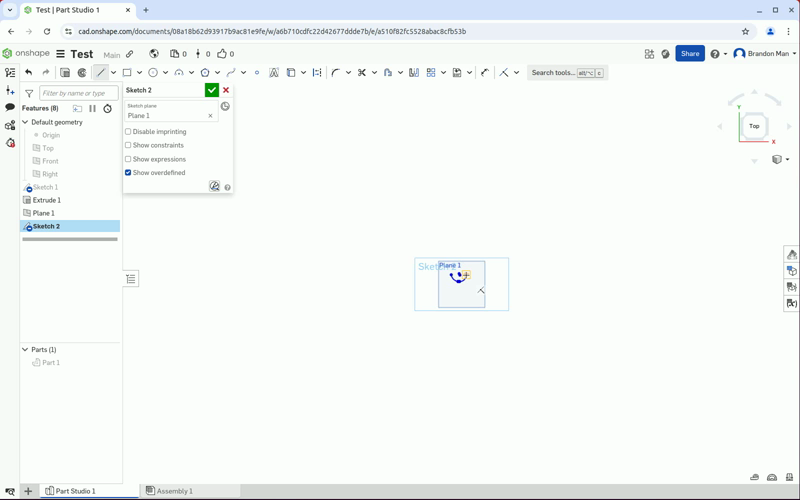
scroll(6)
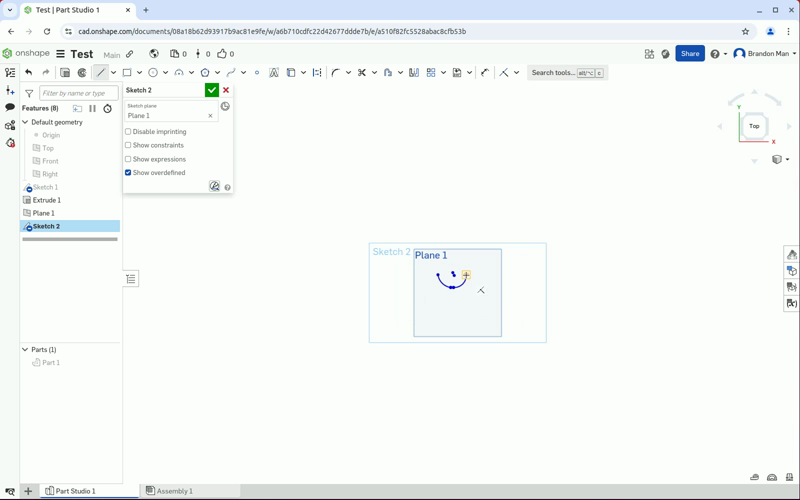
scroll(6)
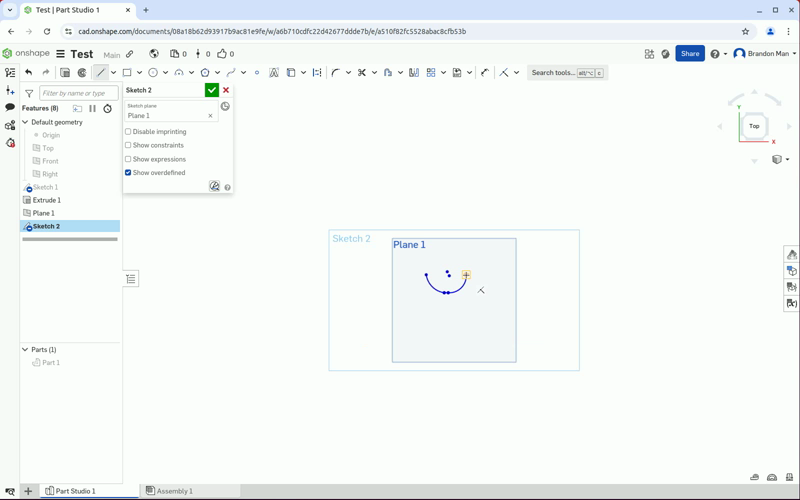
scroll(6)
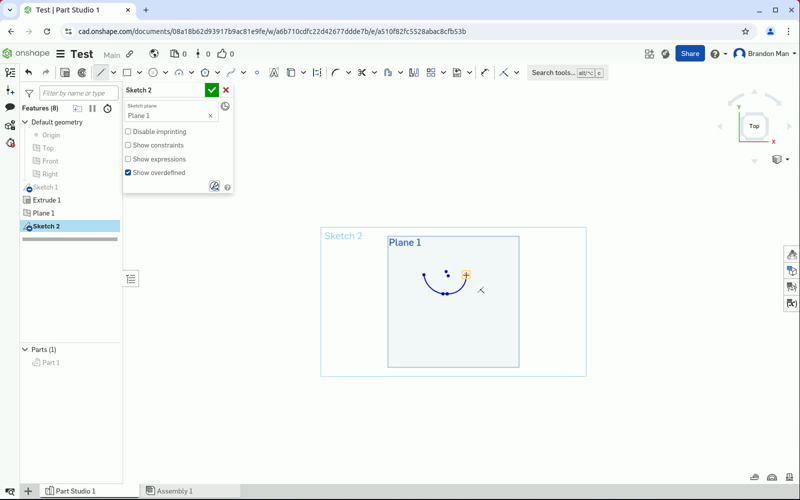
scroll(6)
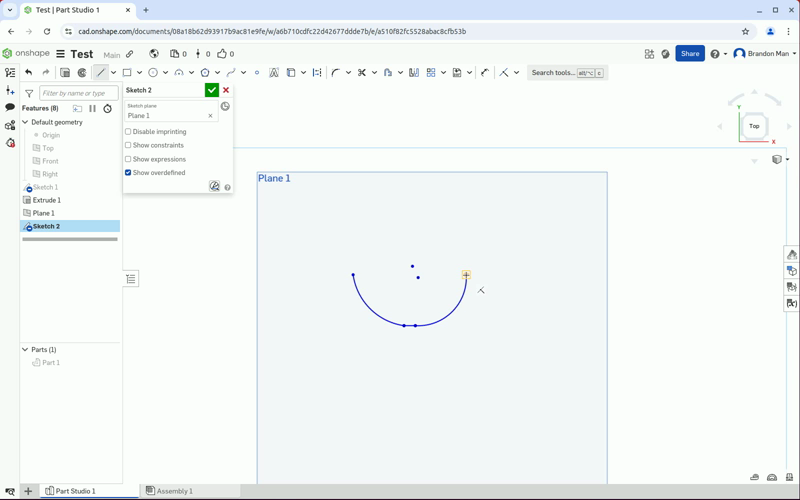
click(466, 274)
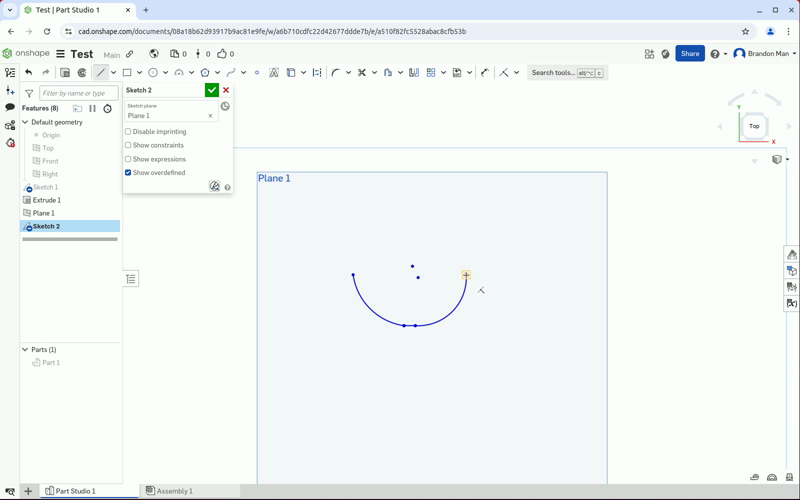
scroll(-6)
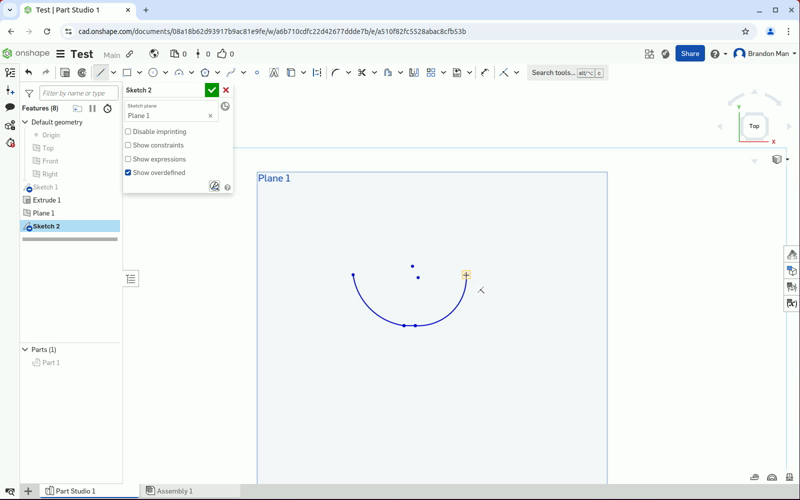
scroll(-6)
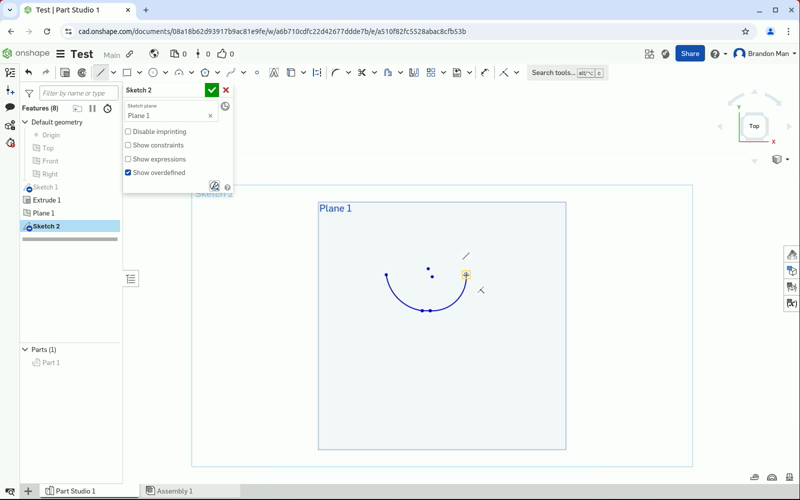
scroll(-6)
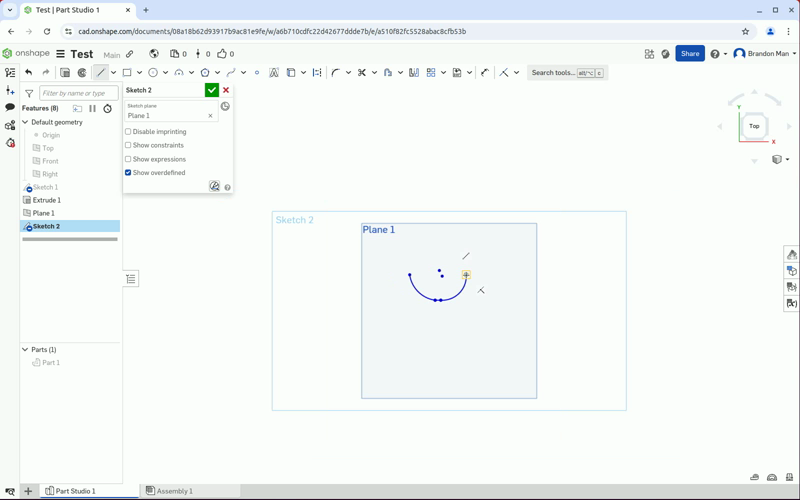
scroll(-6)
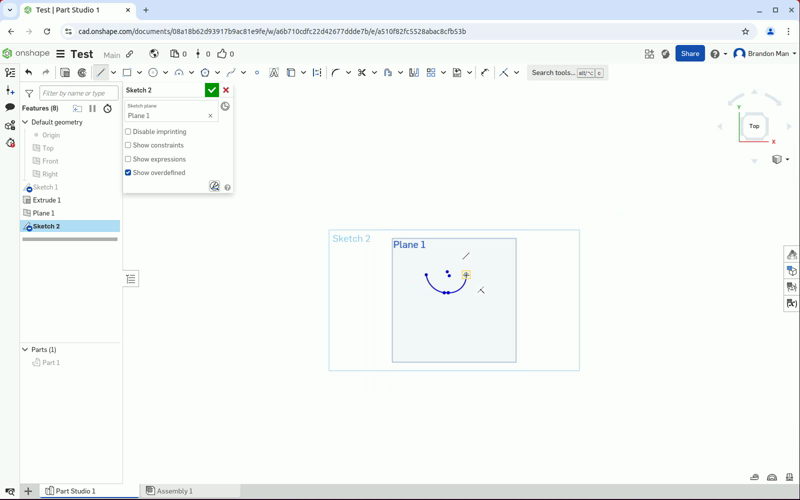
scroll(-6)
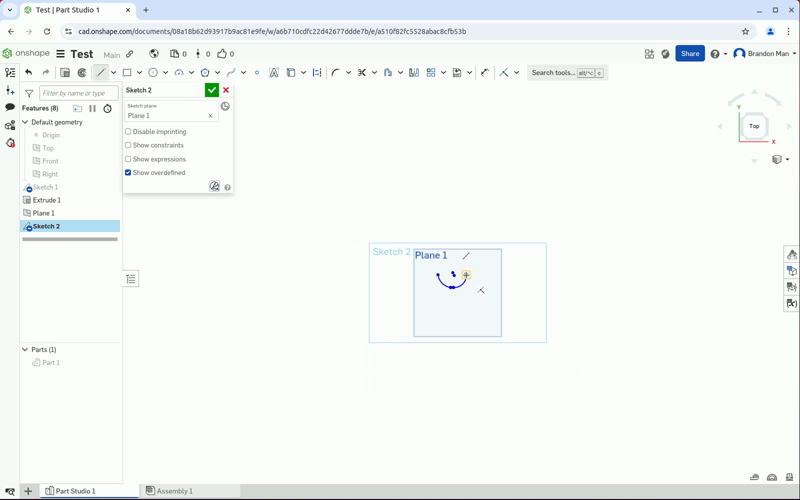
scroll(-6)
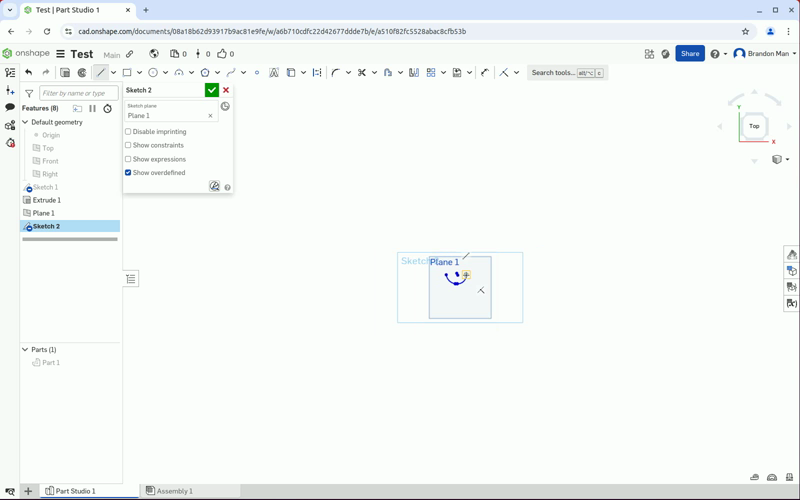
scroll(-6)
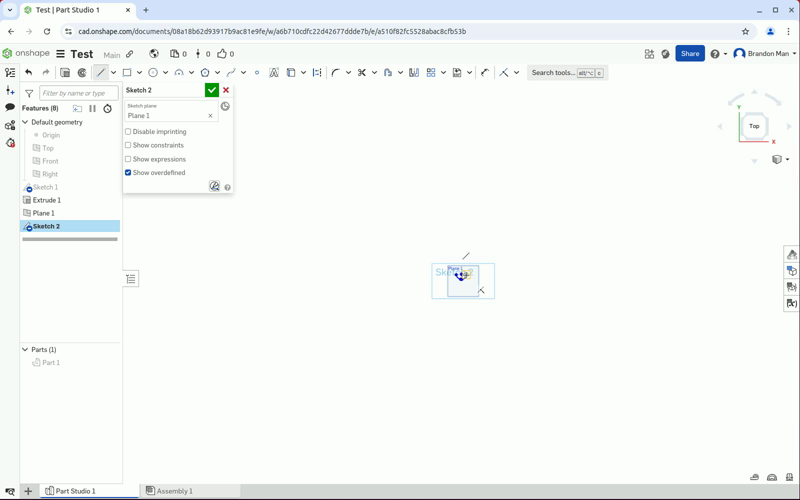
key_down(shift)
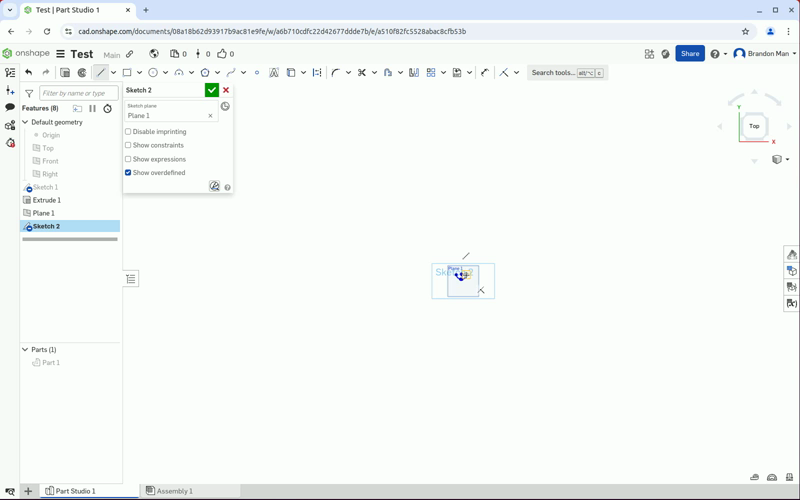
mouse_move(496, 274)
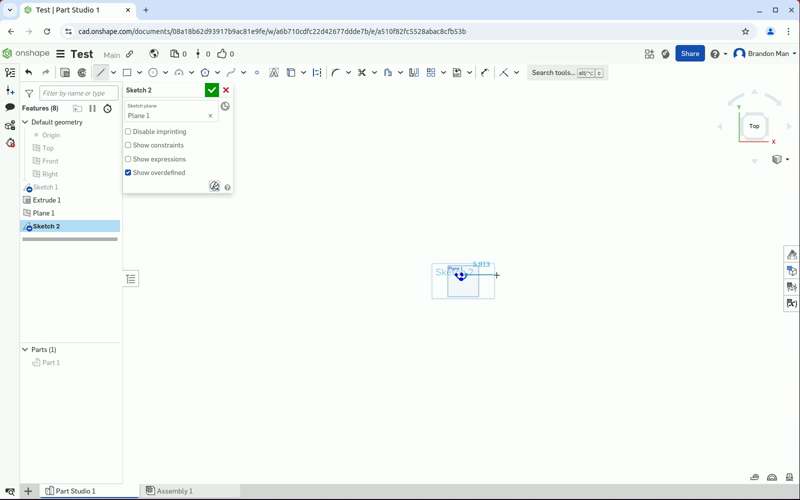
mouse_move(466, 270)
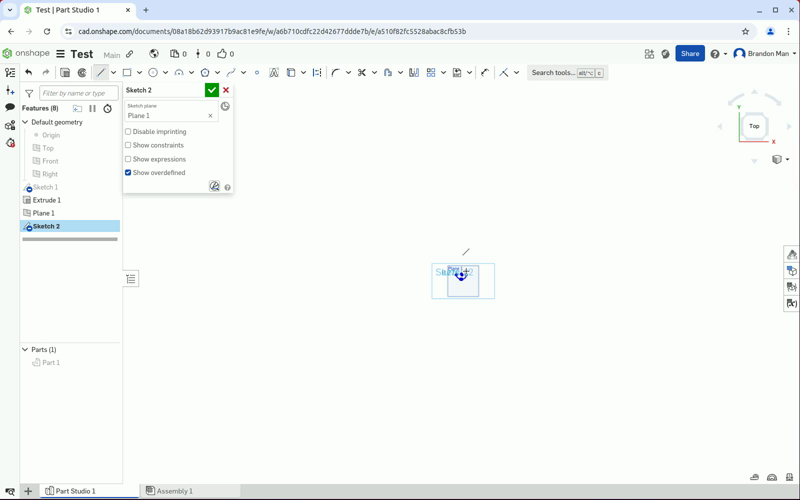
scroll(6)
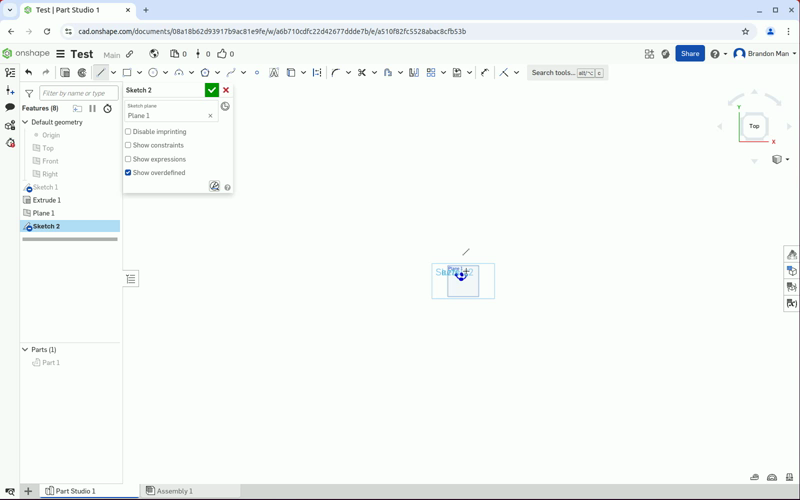
scroll(6)
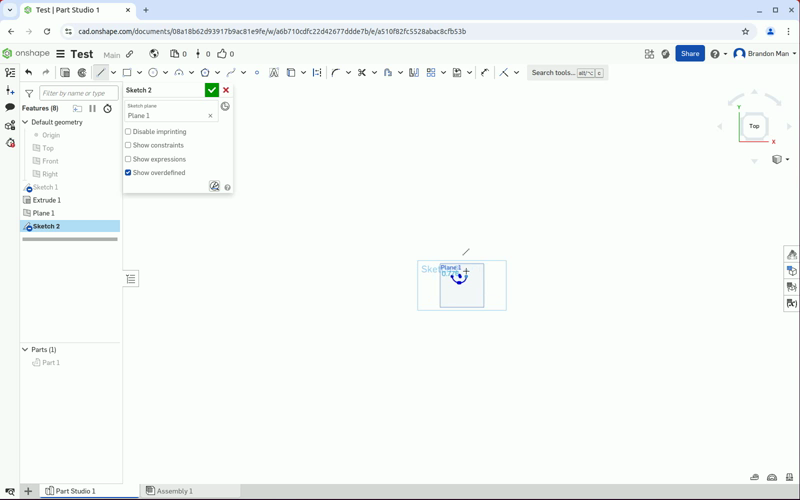
scroll(6)
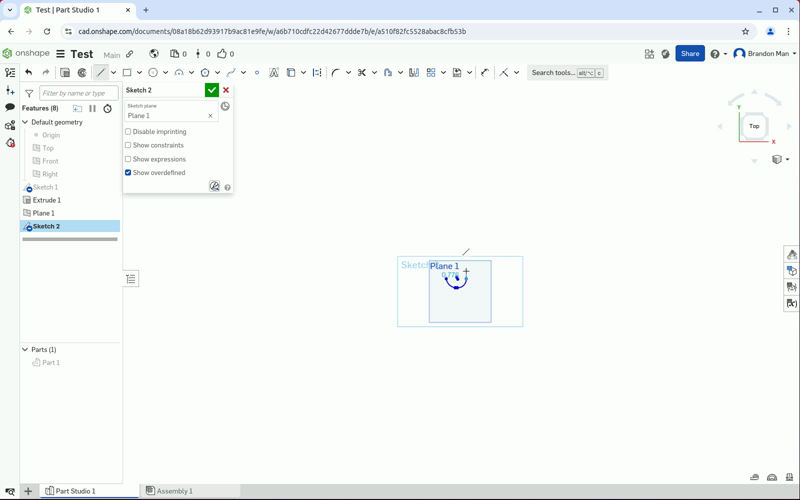
scroll(6)
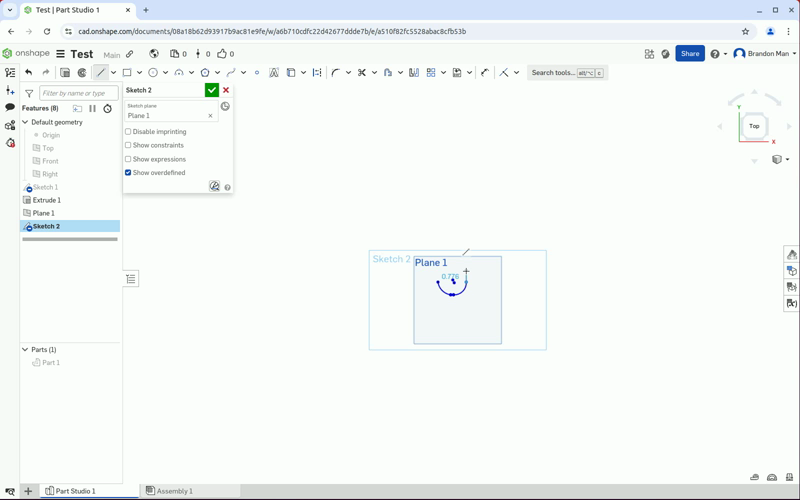
scroll(6)
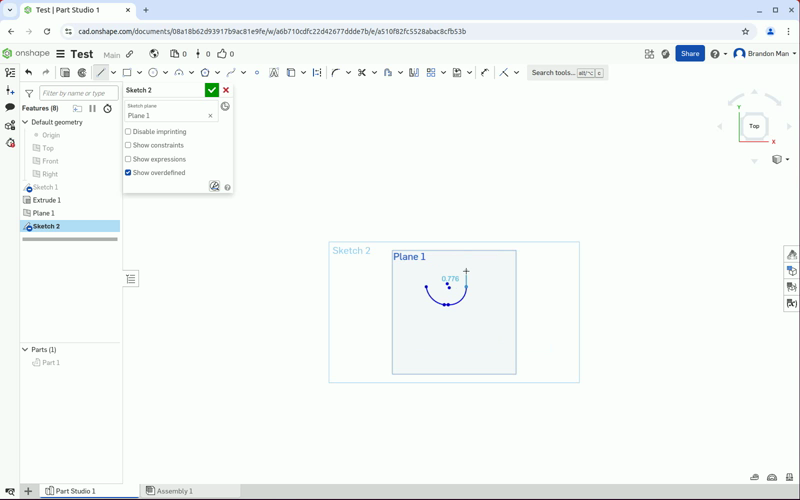
scroll(6)
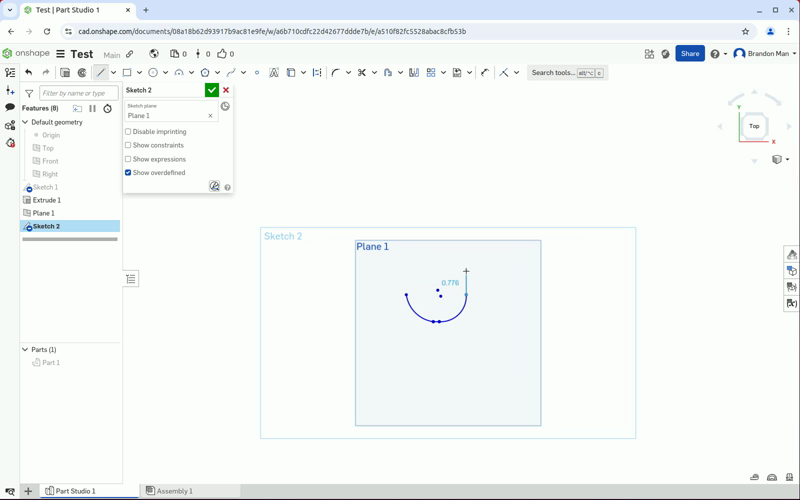
scroll(6)
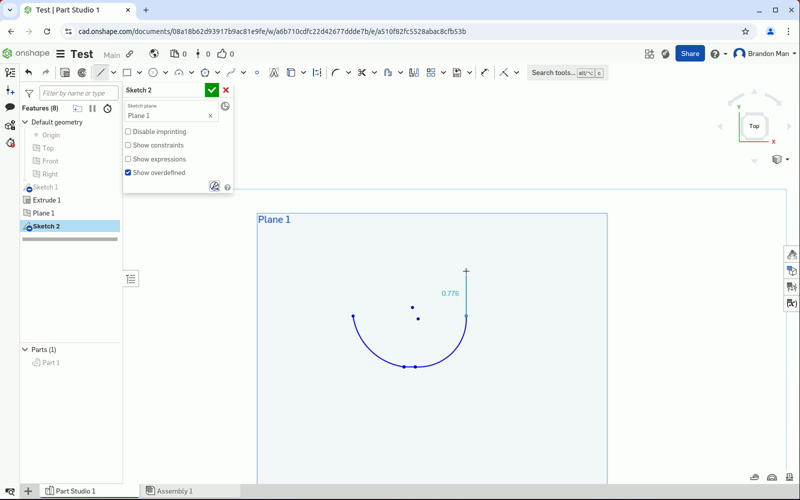
click(466, 270)
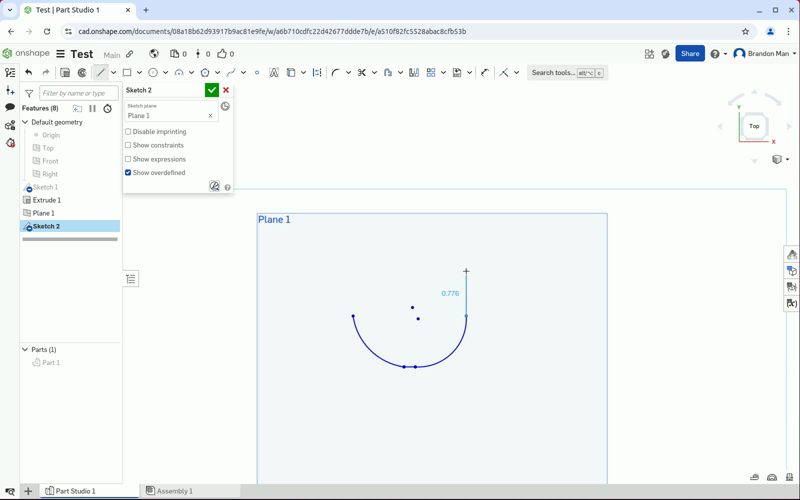
scroll(-6)
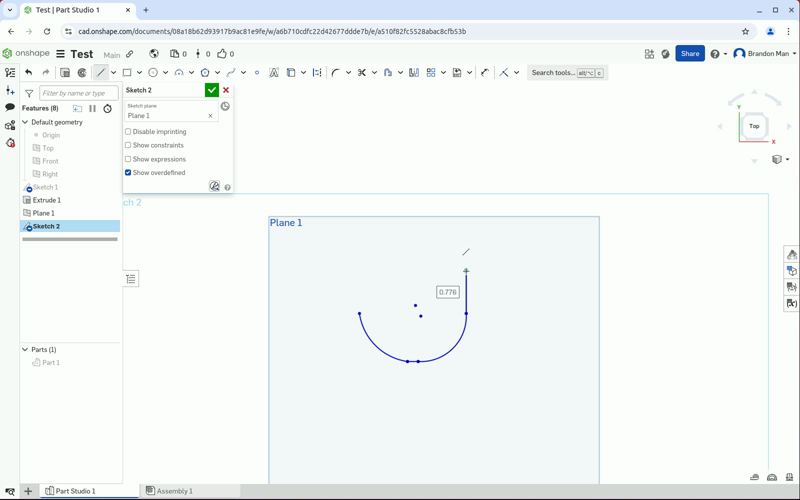
scroll(-6)
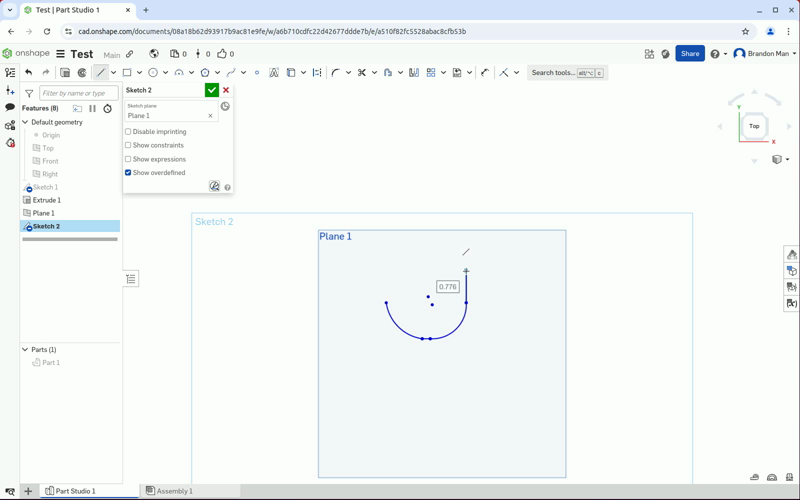
scroll(-6)
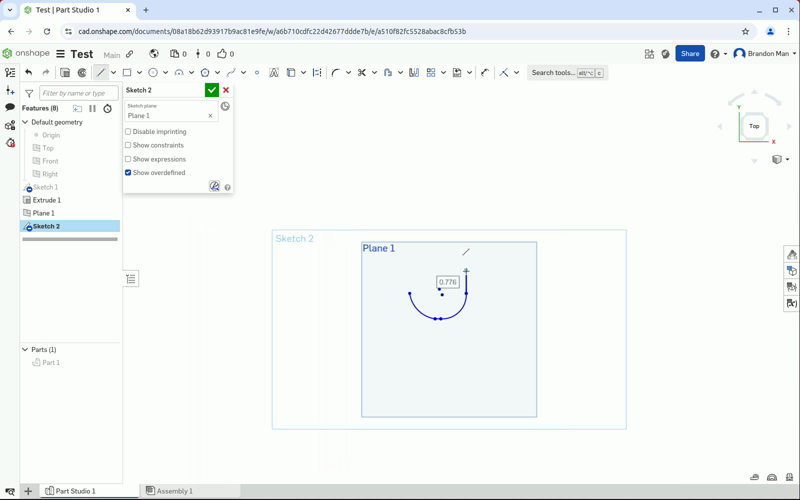
scroll(-6)
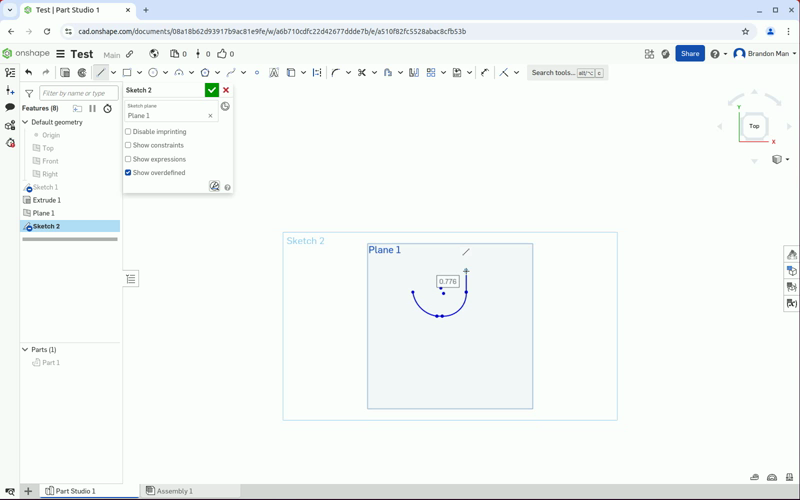
scroll(-6)
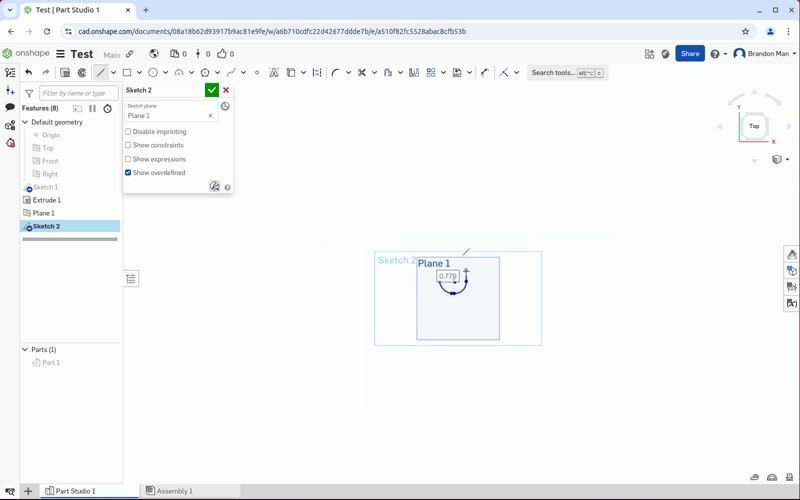
scroll(-6)
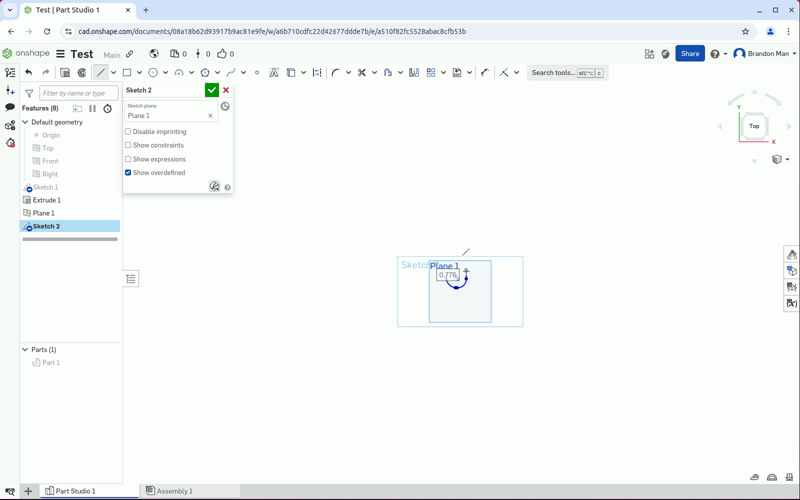
scroll(-6)
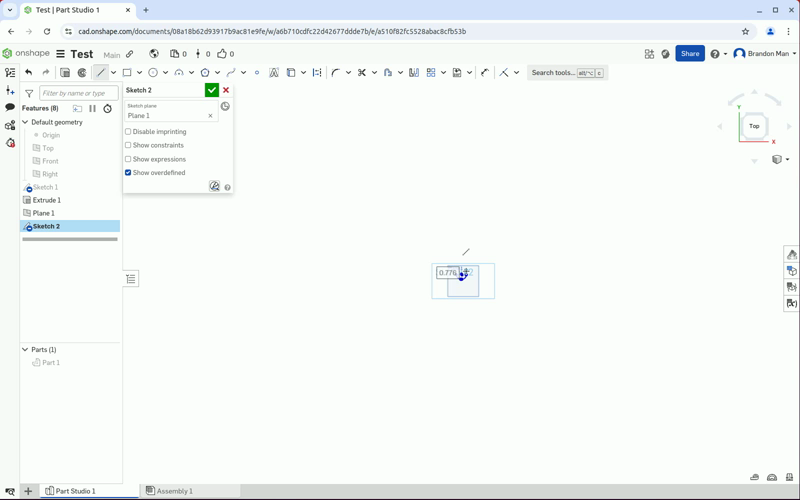
key_up(shift)
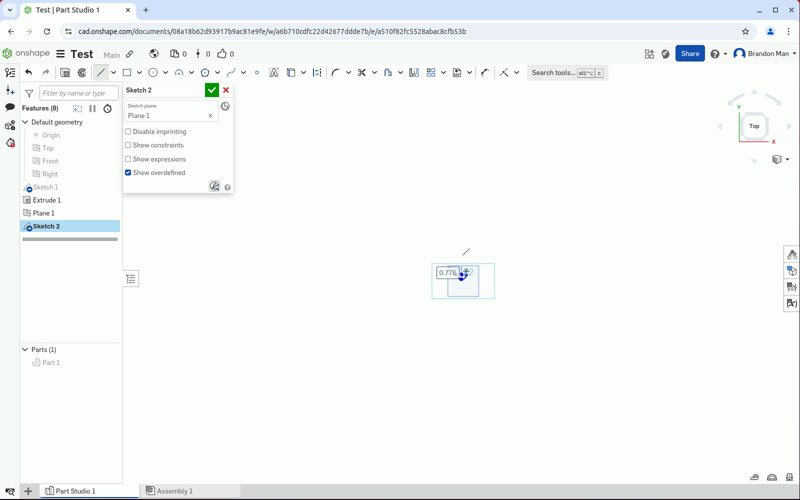
key(esc)
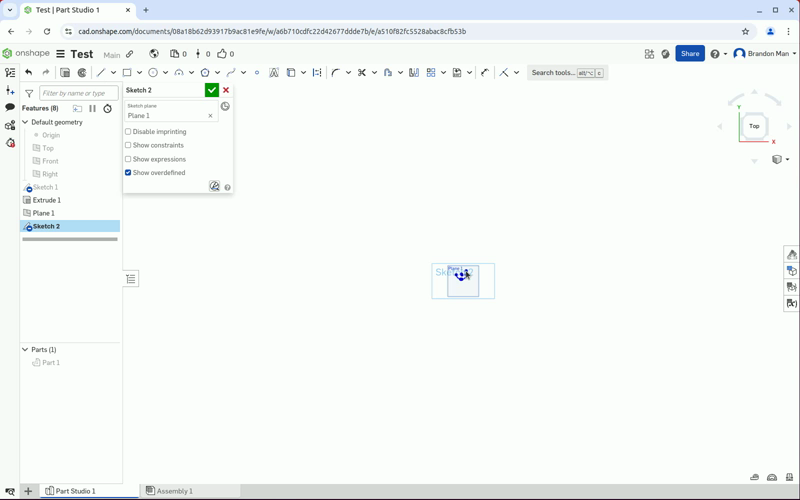
key(a)
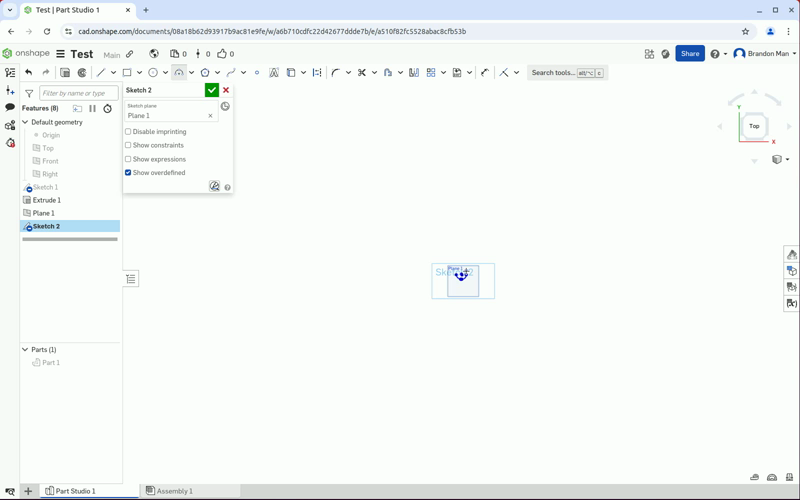
mouse_move(466, 270)
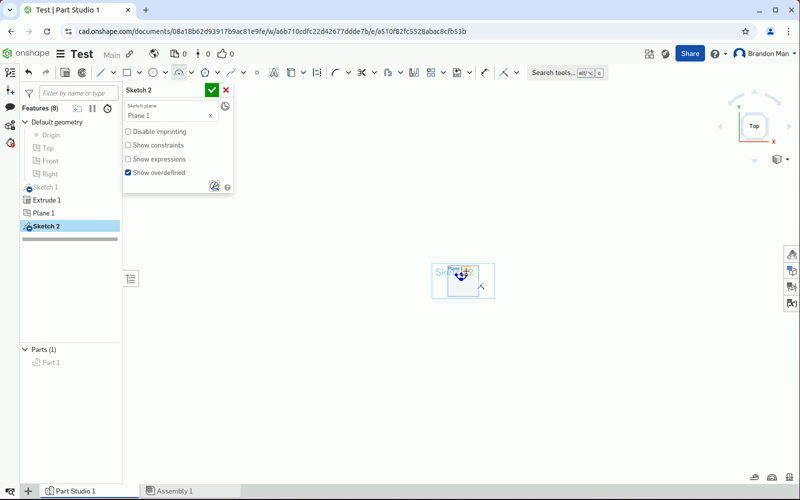
scroll(6)
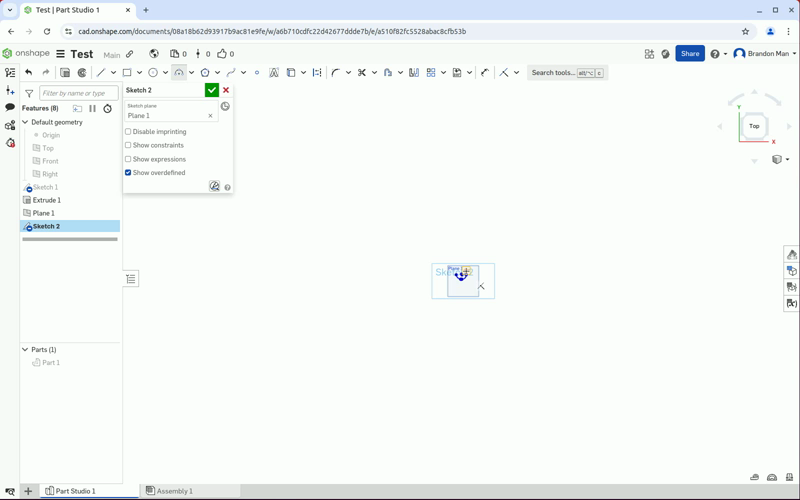
scroll(6)
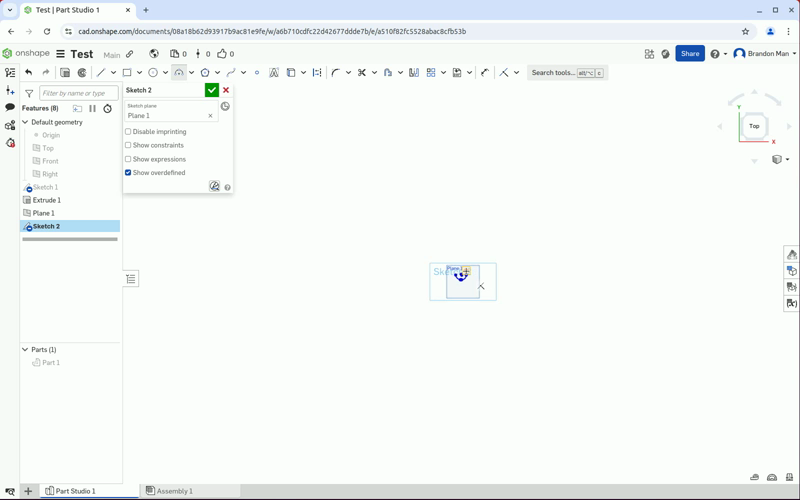
scroll(6)
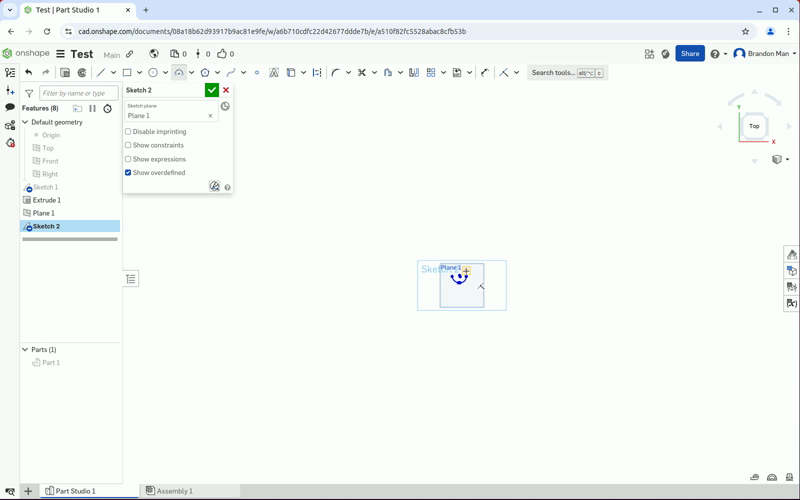
scroll(6)
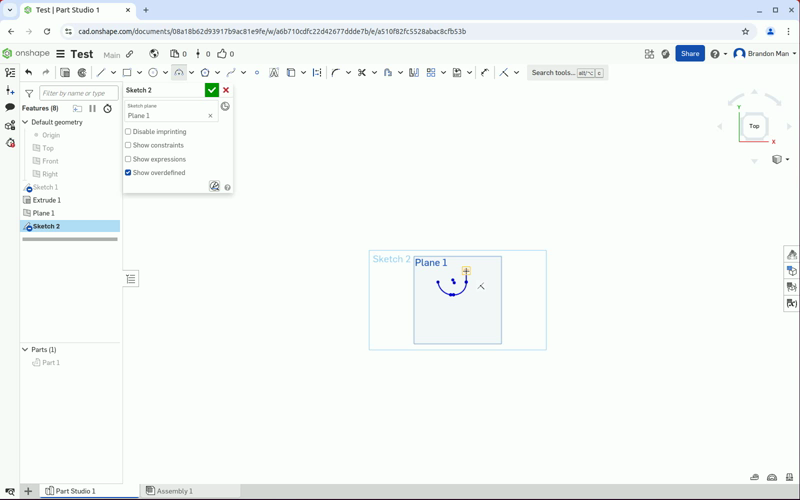
scroll(6)
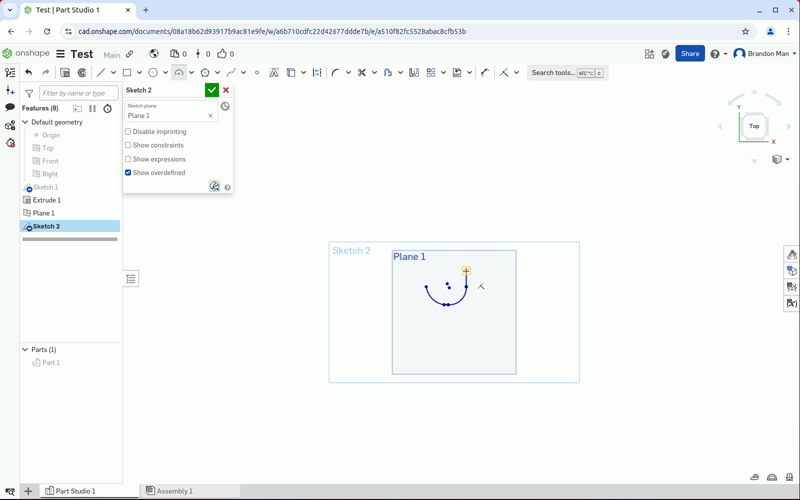
scroll(6)
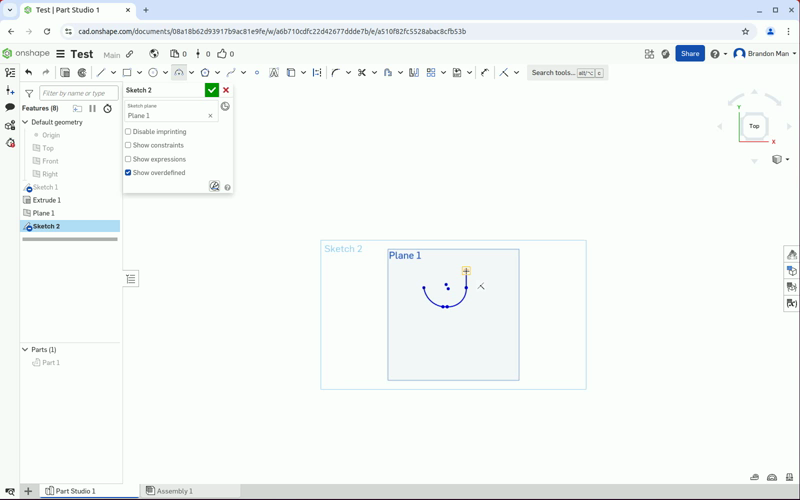
scroll(6)
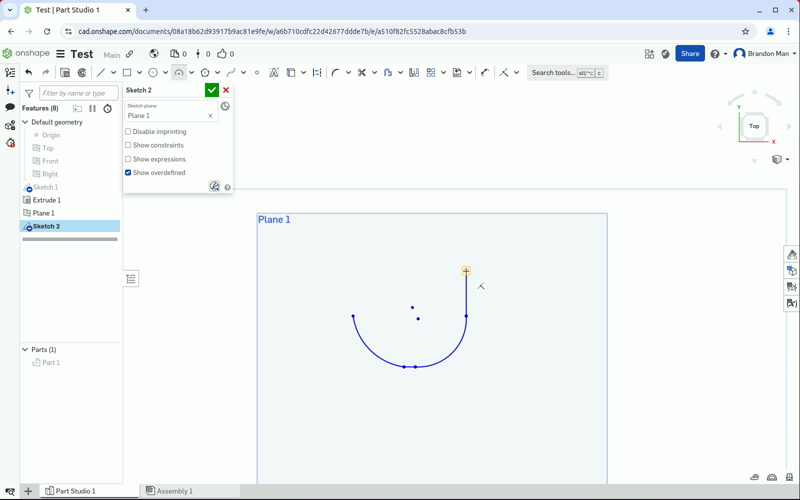
click(466, 270)
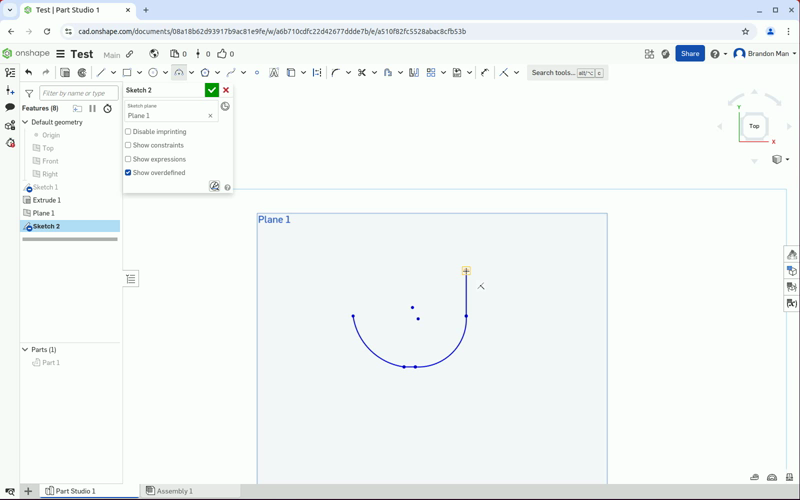
scroll(-6)
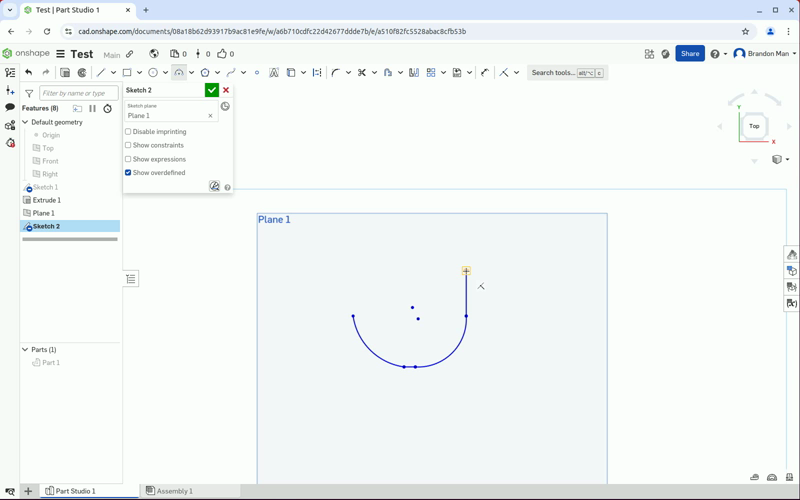
scroll(-6)
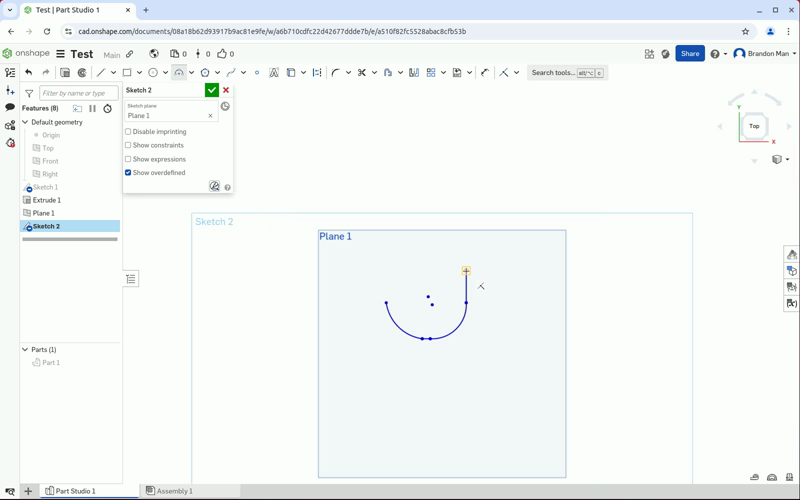
scroll(-6)
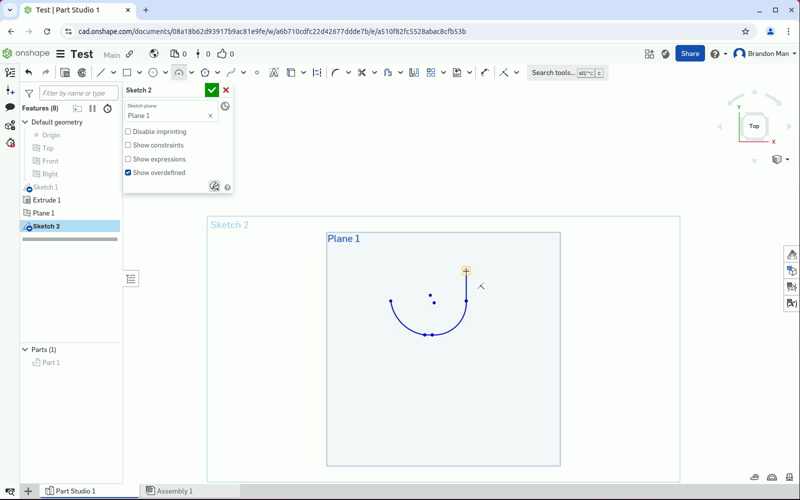
scroll(-6)
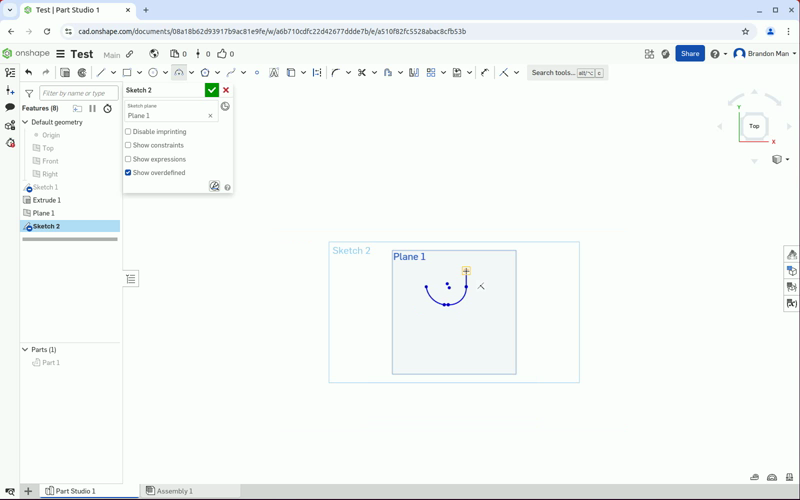
scroll(-6)
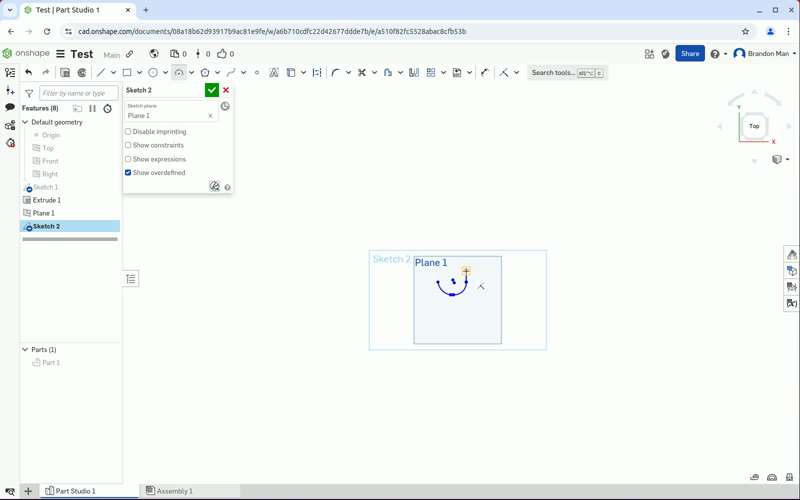
scroll(-6)
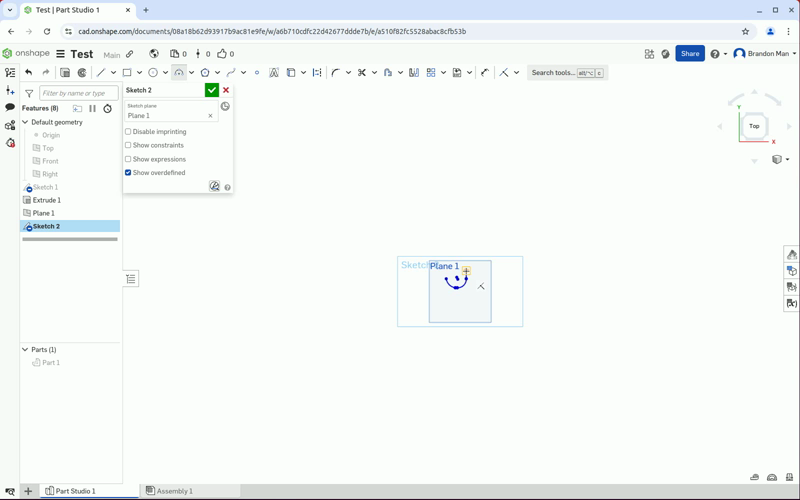
scroll(-6)
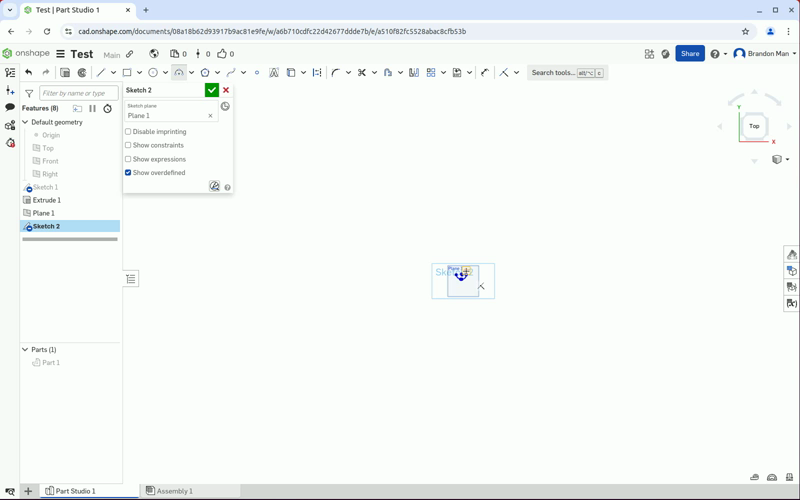
key_down(shift)
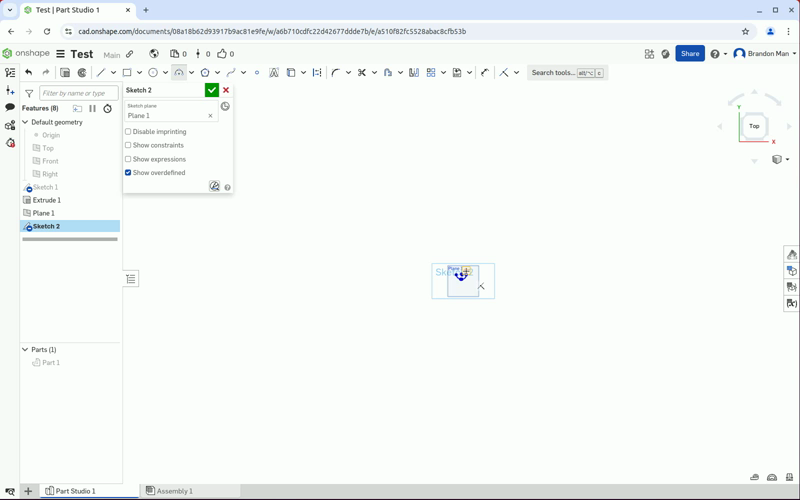
mouse_move(461, 266)
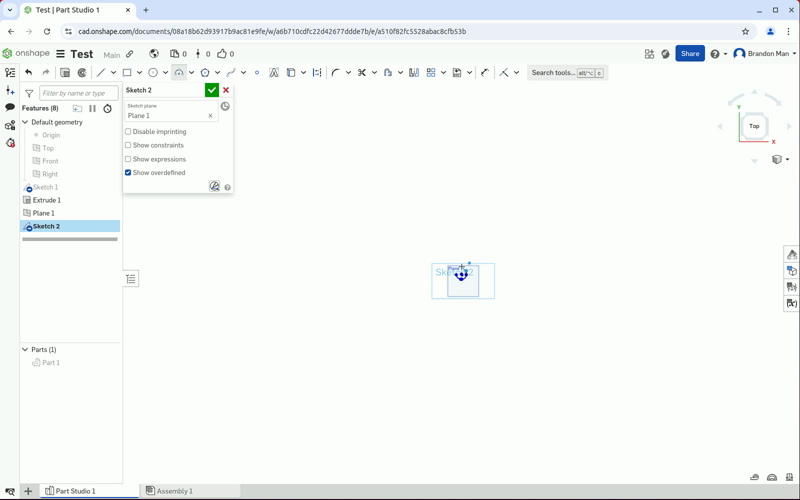
scroll(6)
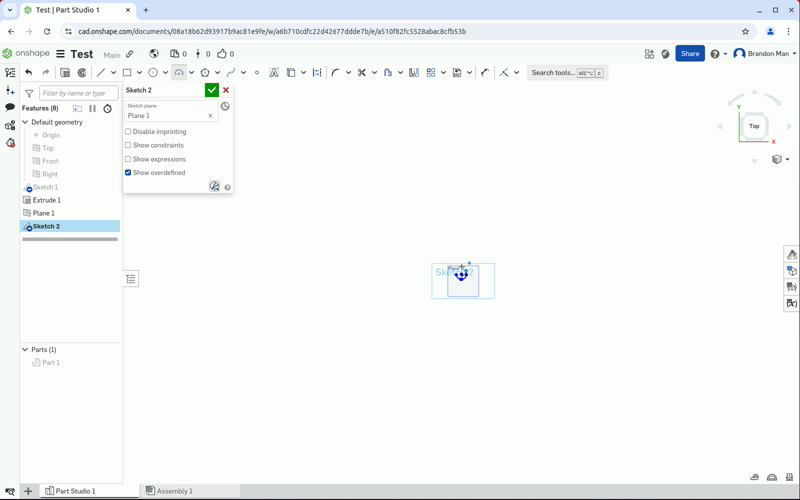
scroll(6)
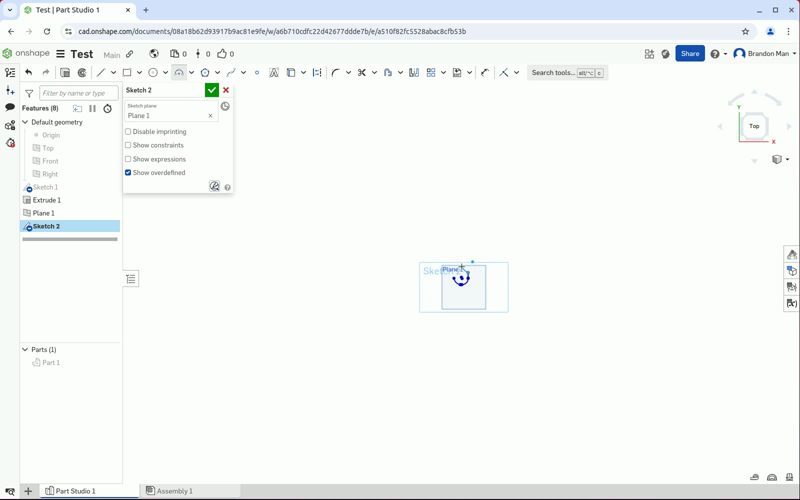
scroll(6)
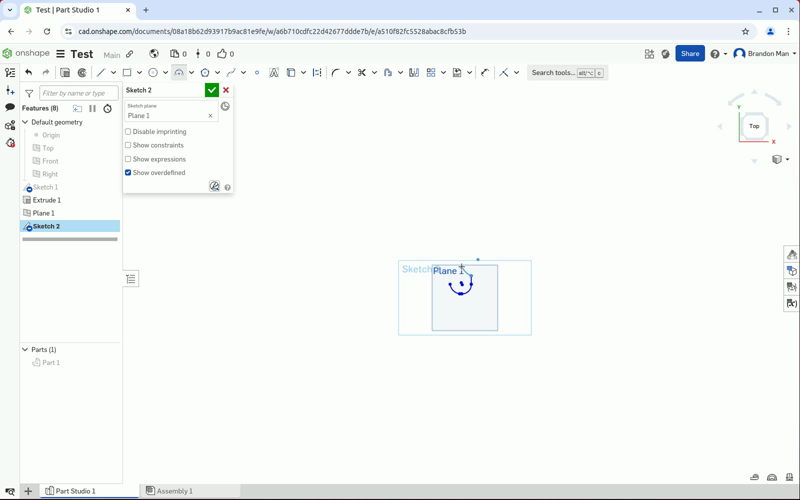
scroll(6)
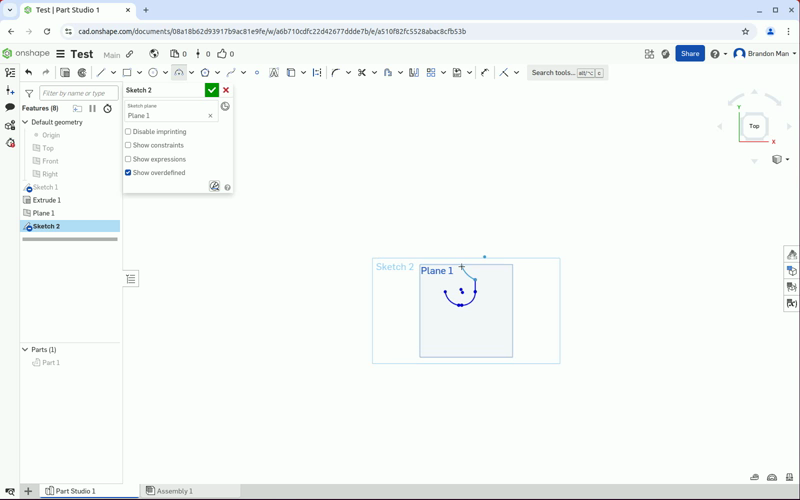
scroll(6)
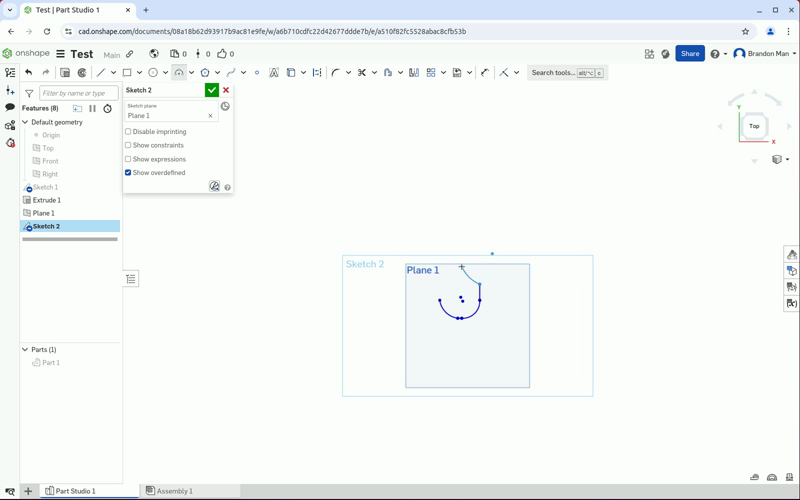
scroll(6)
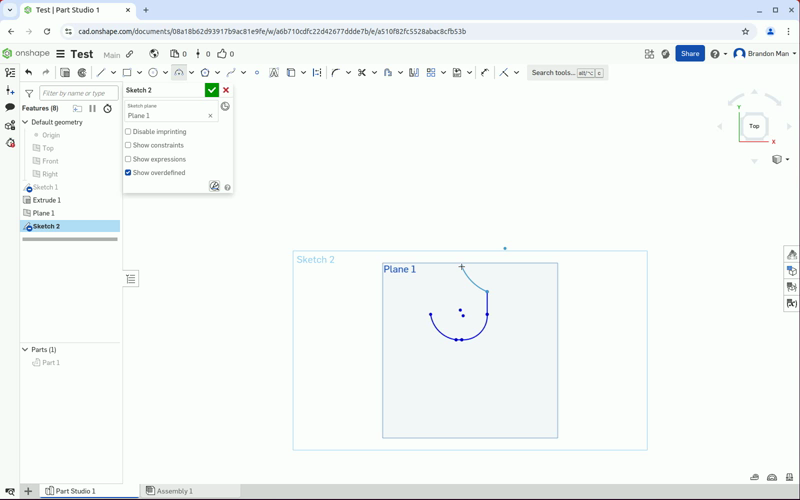
scroll(6)
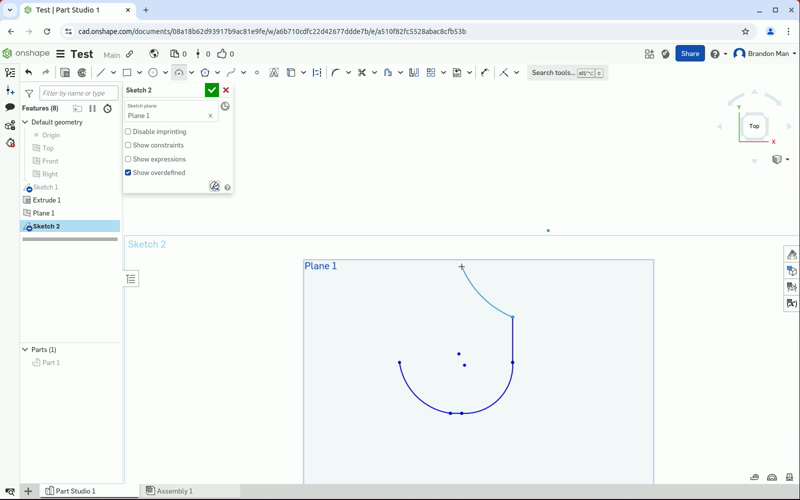
click(461, 266)
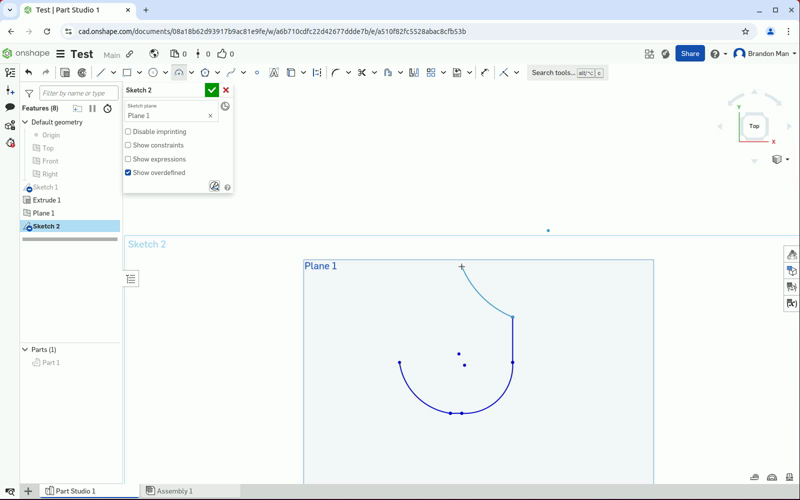
scroll(-6)
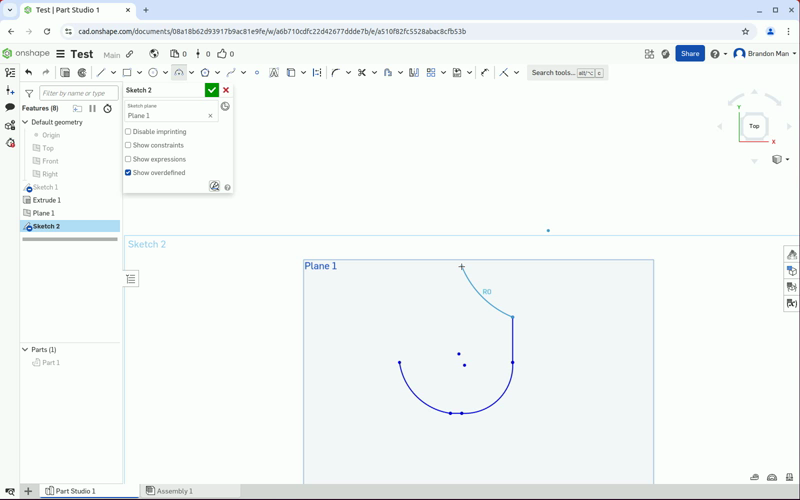
scroll(-6)
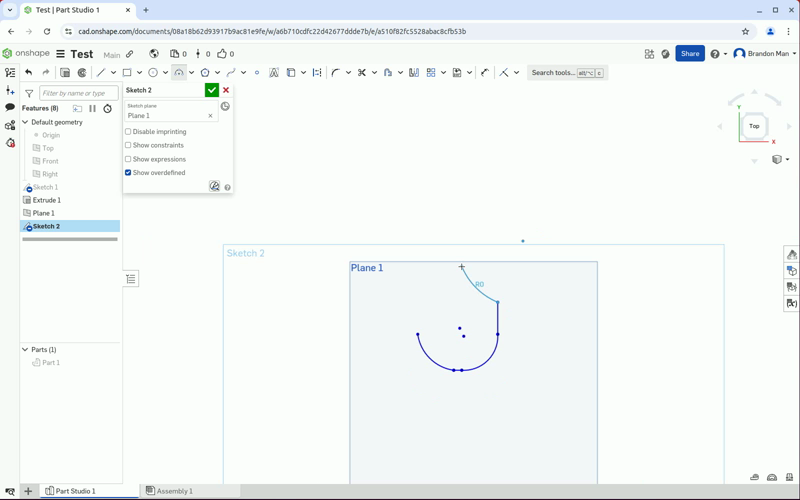
scroll(-6)
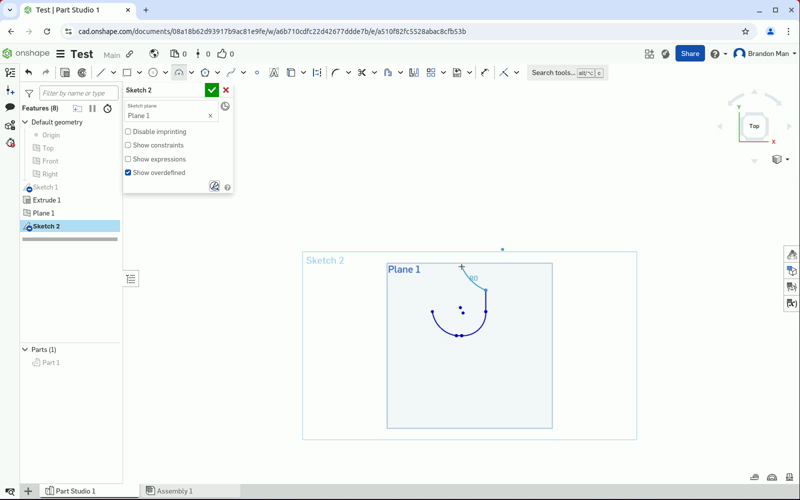
scroll(-6)
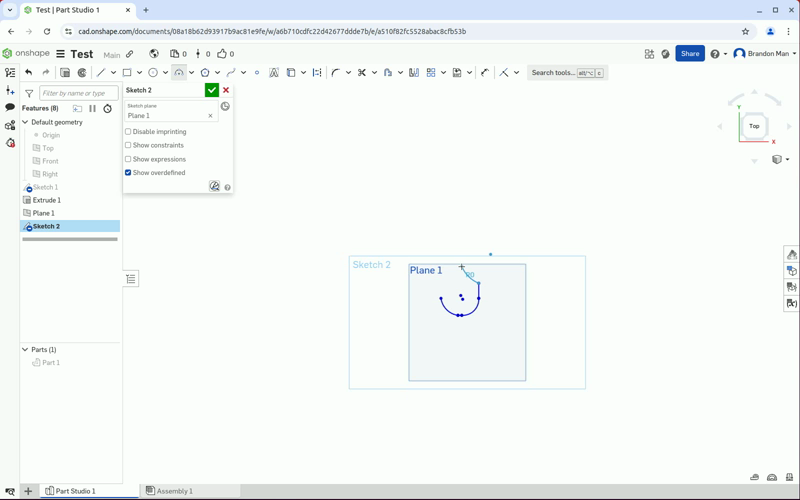
scroll(-6)
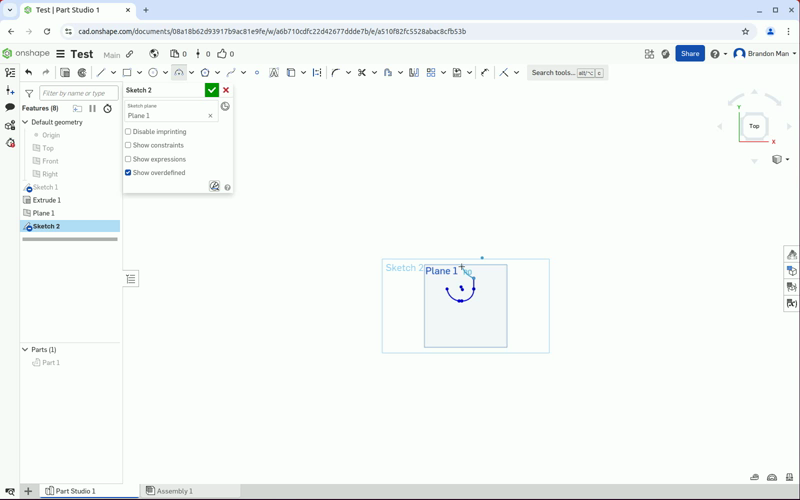
scroll(-6)
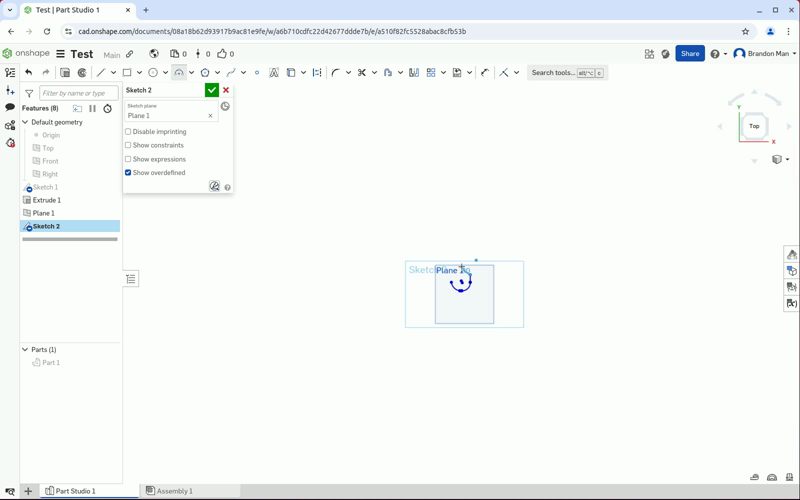
scroll(-6)
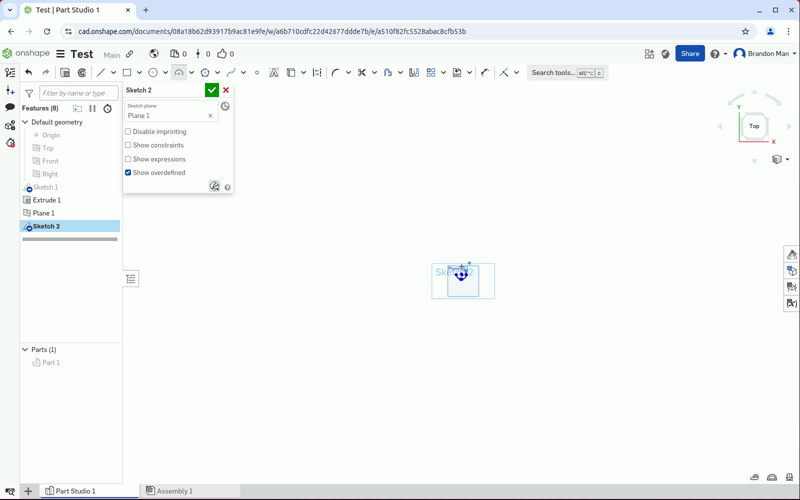
mouse_move(465, 267)
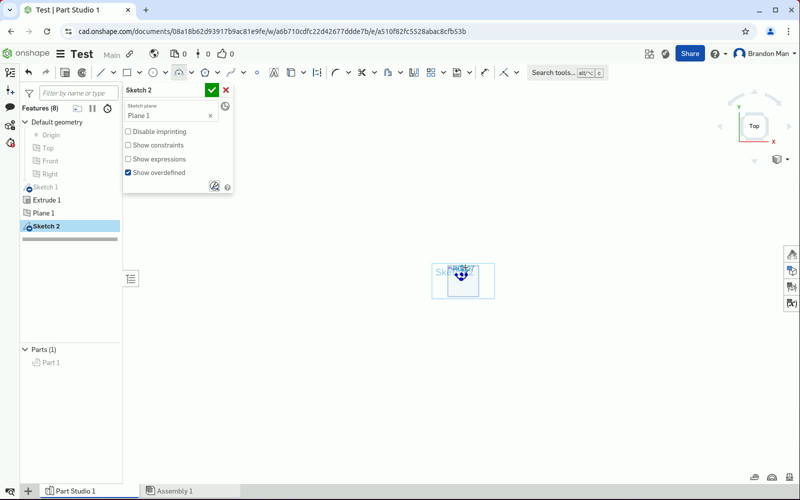
scroll(6)
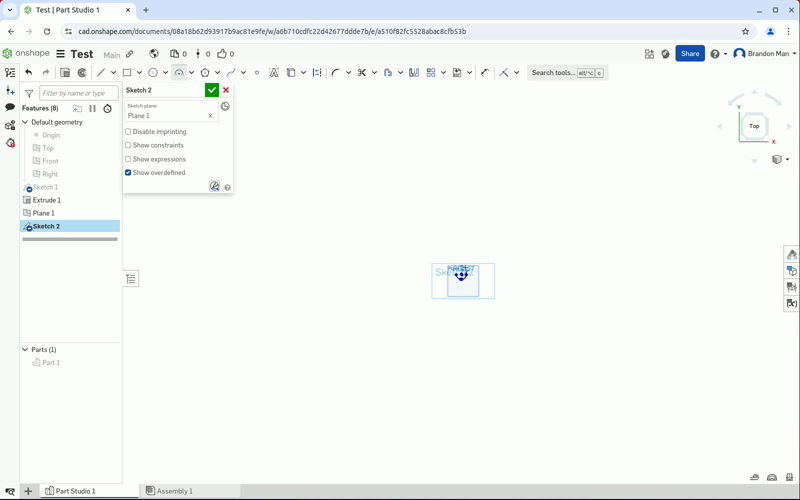
scroll(6)
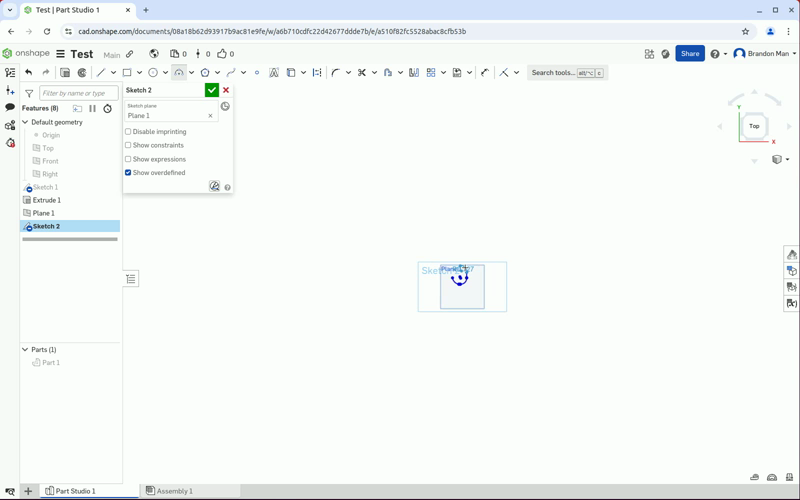
scroll(6)
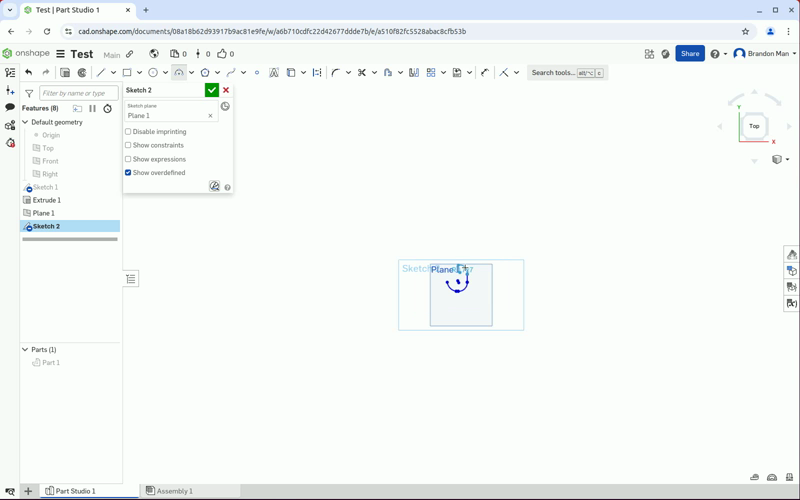
scroll(6)
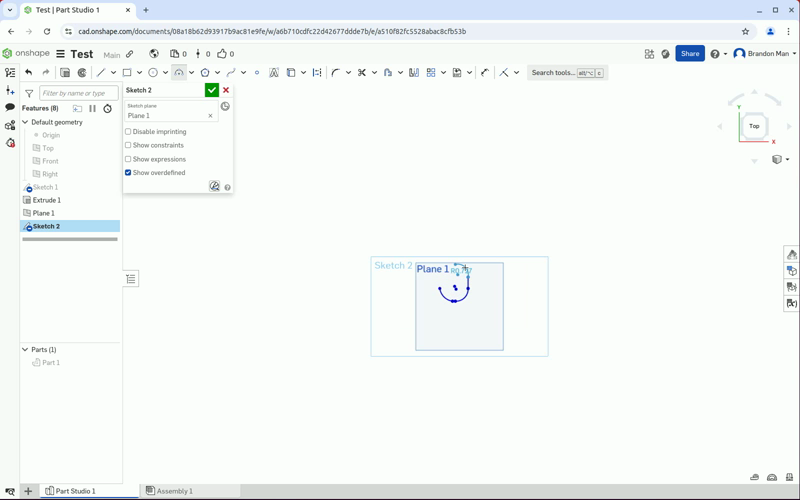
scroll(6)
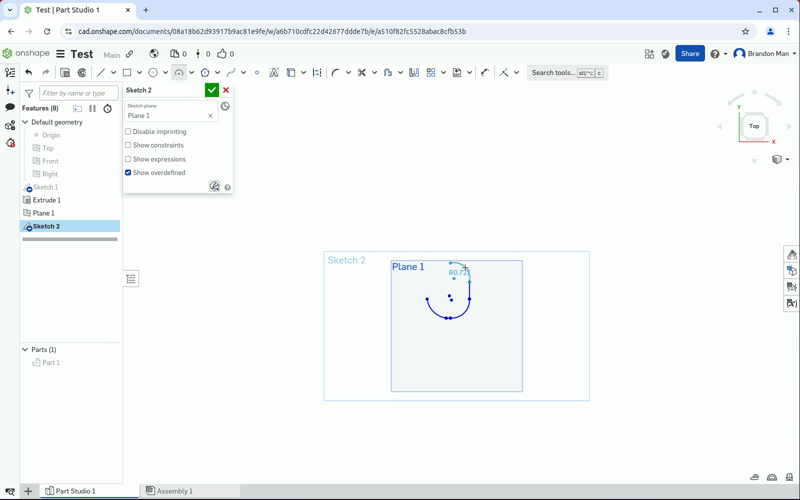
scroll(6)
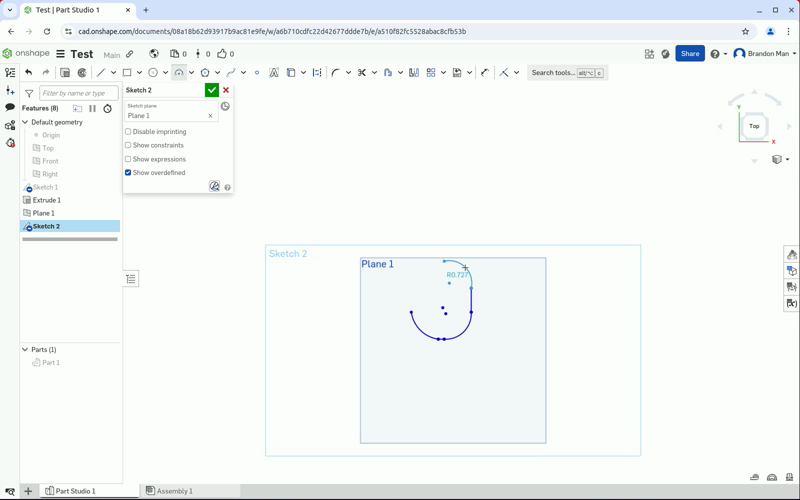
scroll(6)
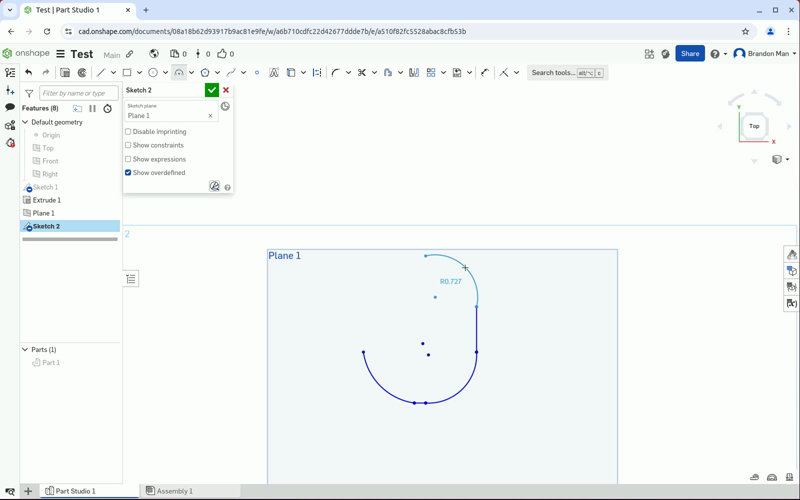
click(465, 267)
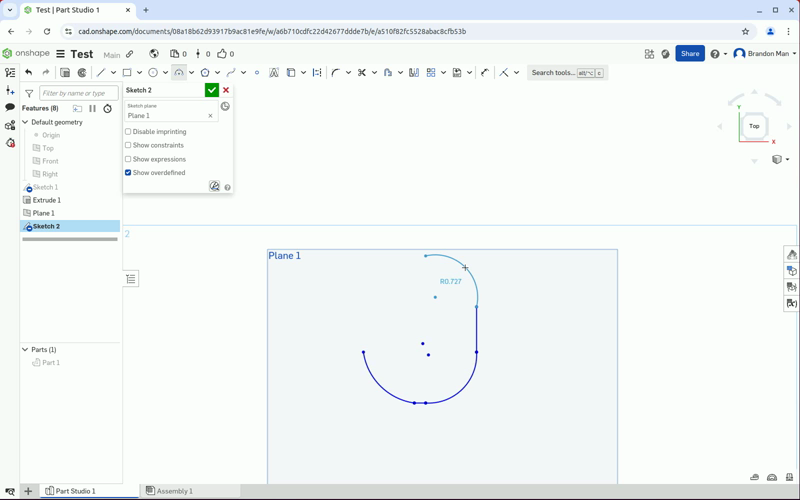
scroll(-6)
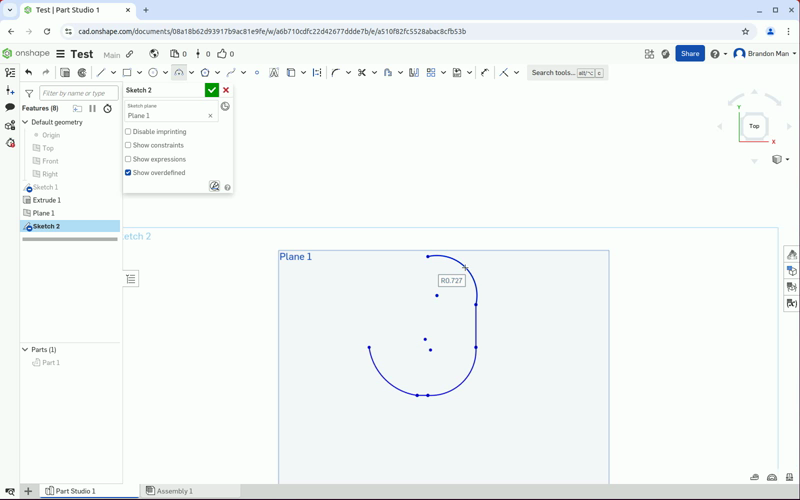
scroll(-6)
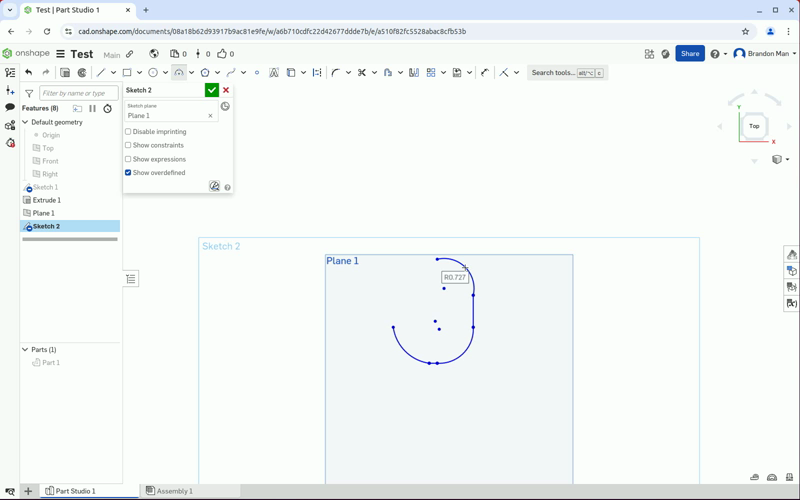
scroll(-6)
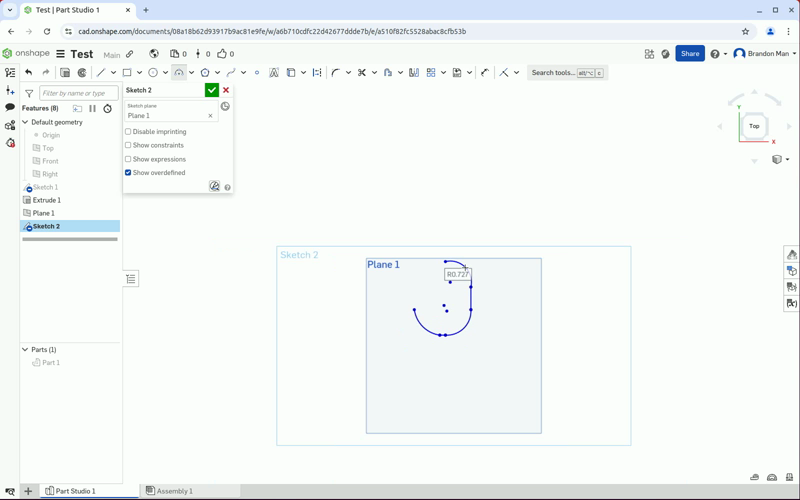
scroll(-6)
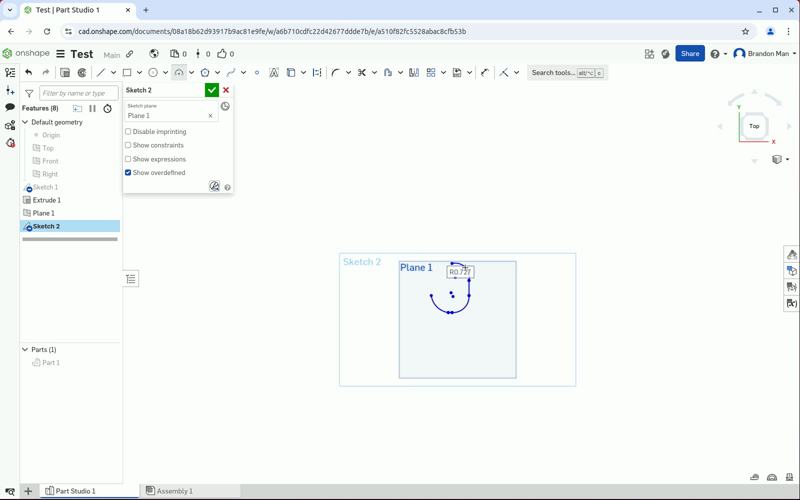
scroll(-6)
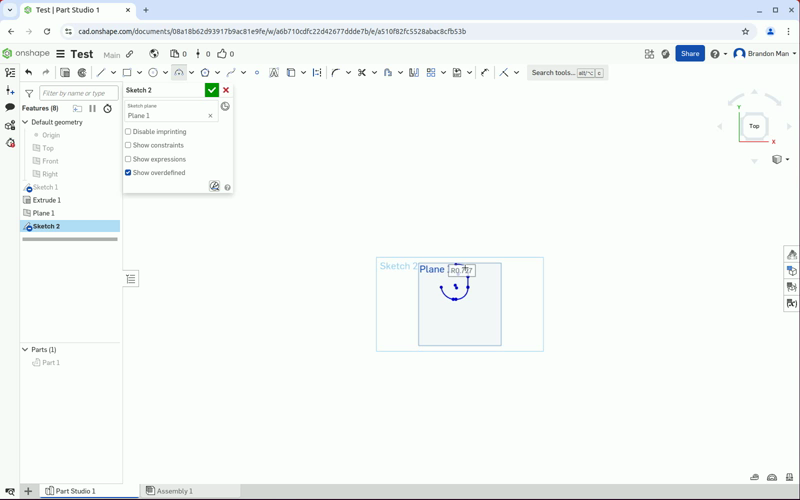
scroll(-6)
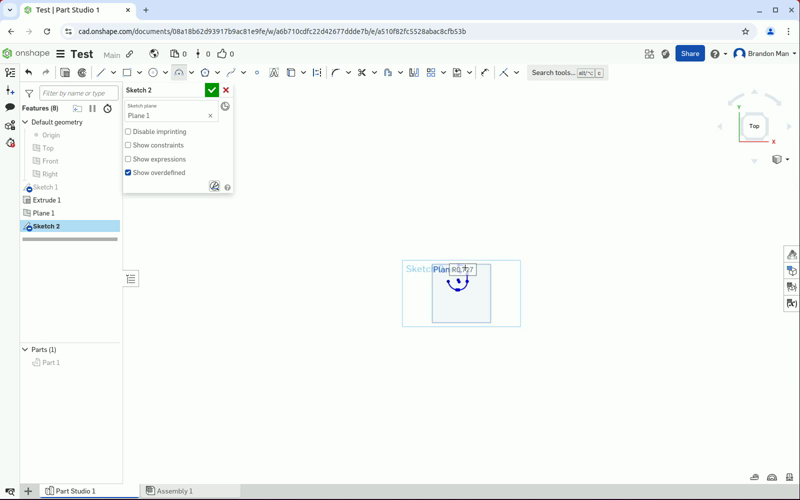
scroll(-6)
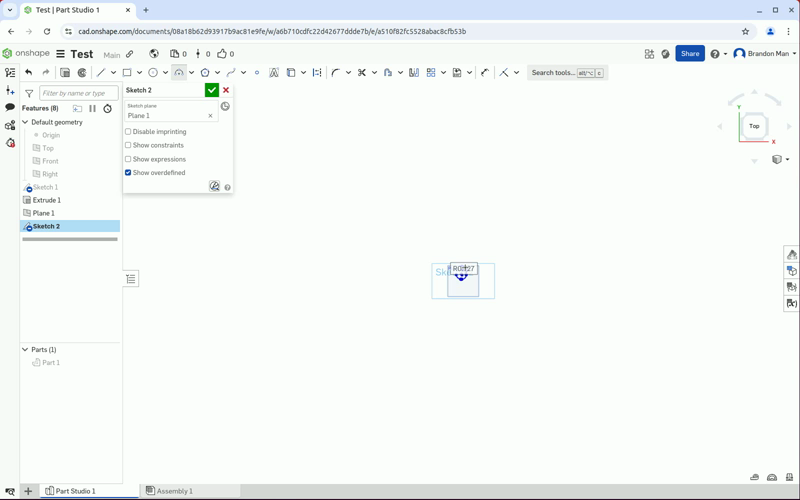
key_up(shift)
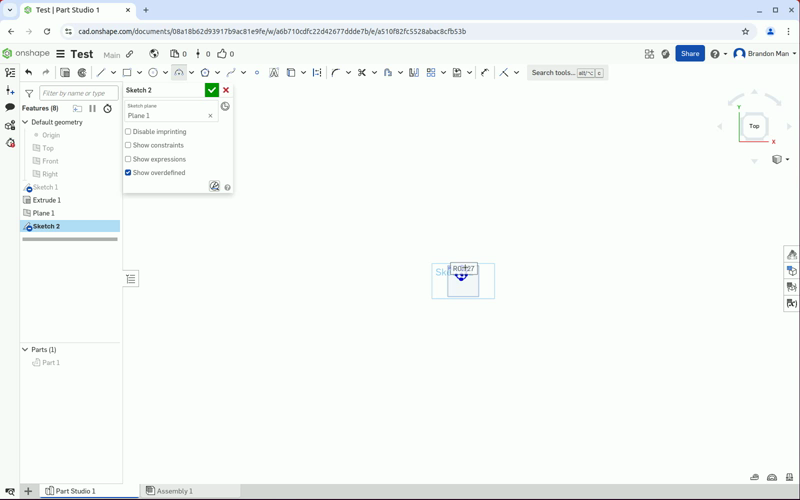
key(esc)
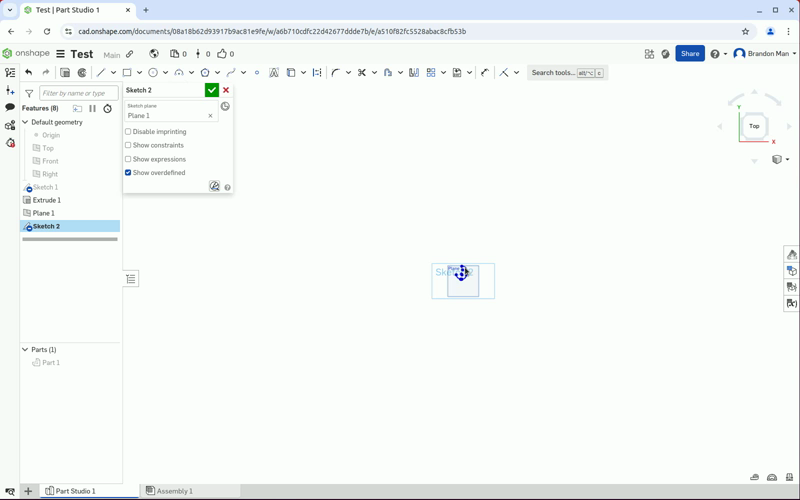
key(l)
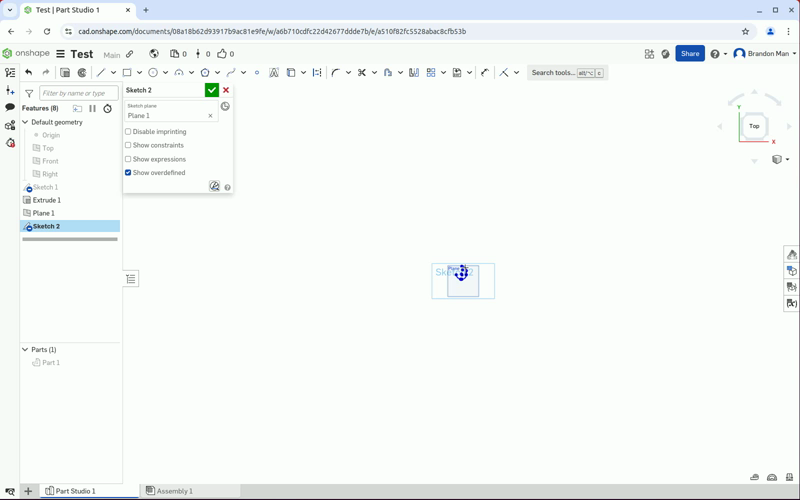
mouse_move(461, 266)
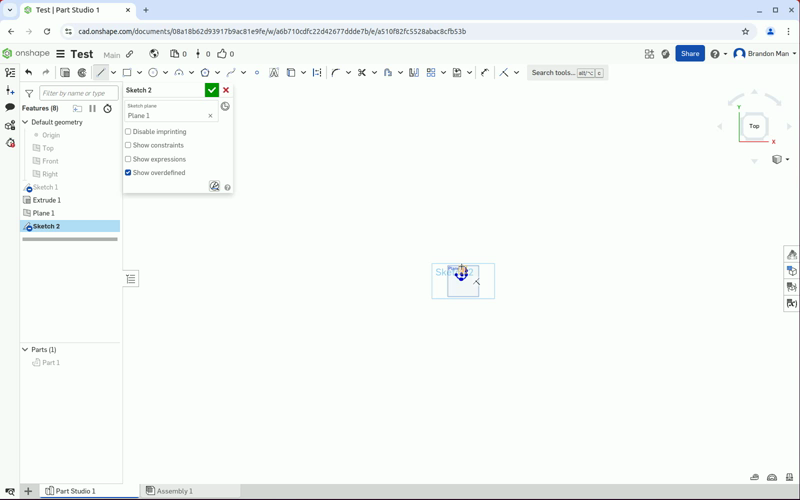
scroll(6)
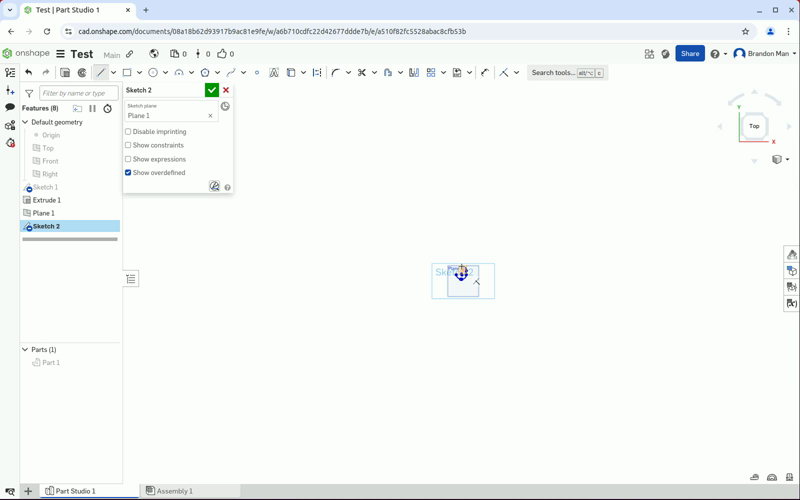
scroll(6)
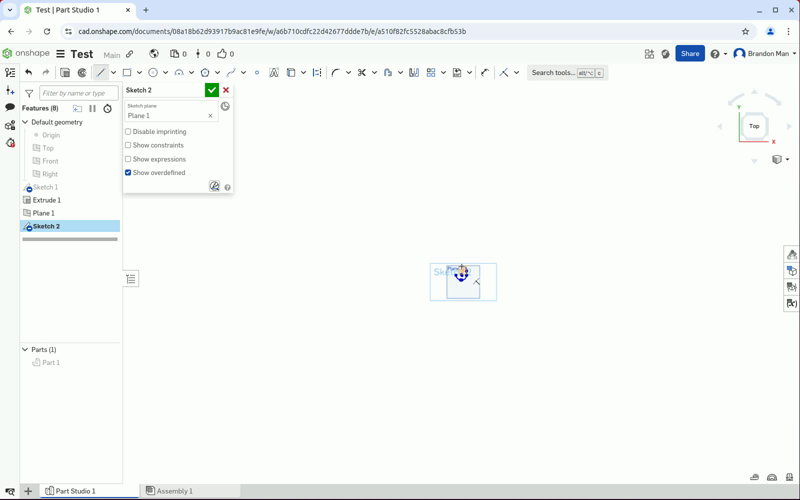
scroll(6)
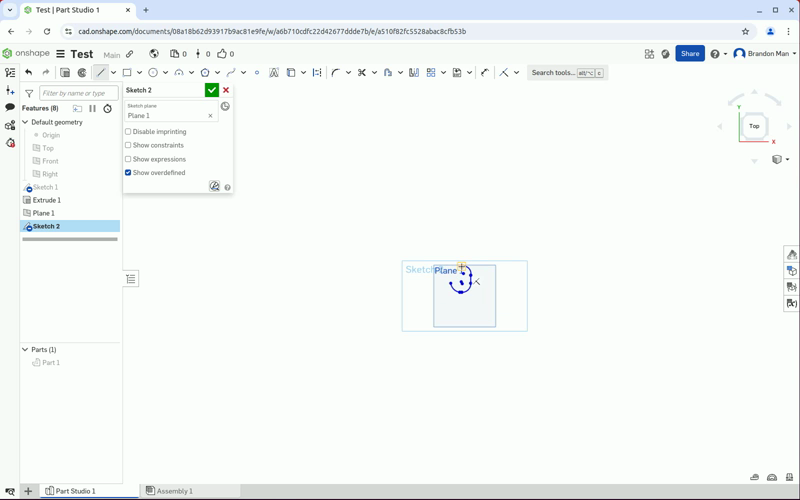
scroll(6)
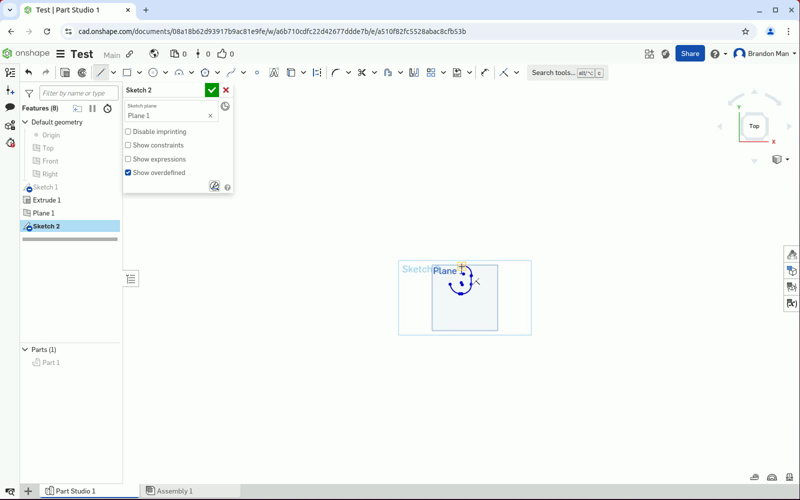
scroll(6)
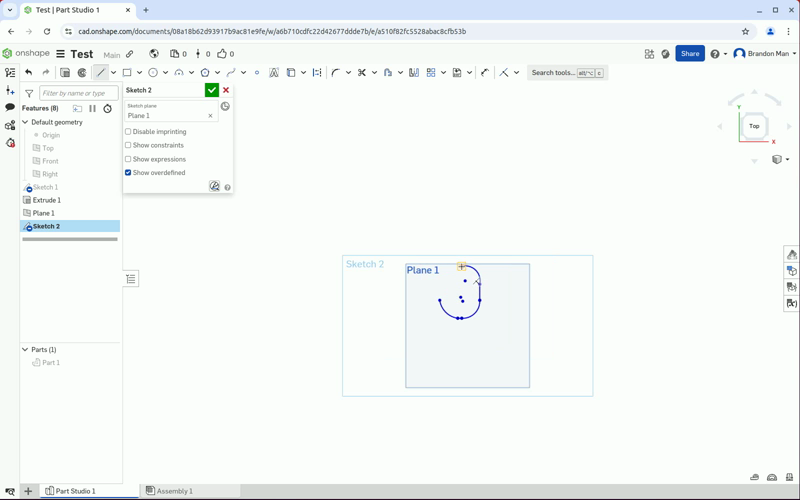
scroll(6)
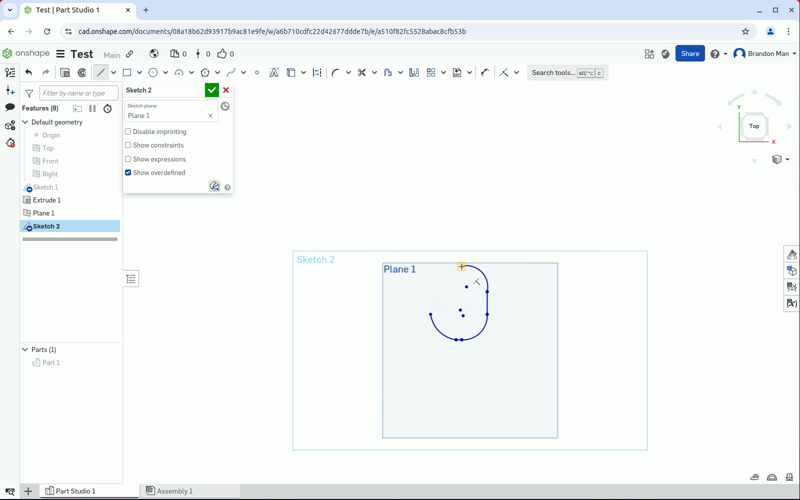
scroll(6)
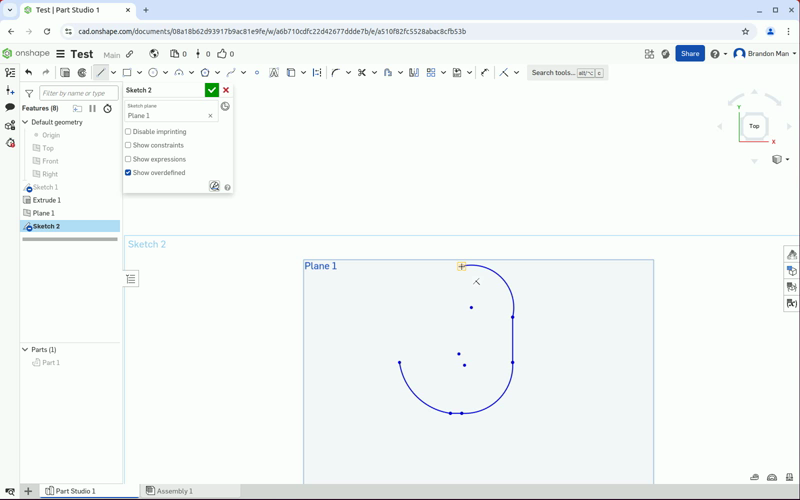
click(461, 266)
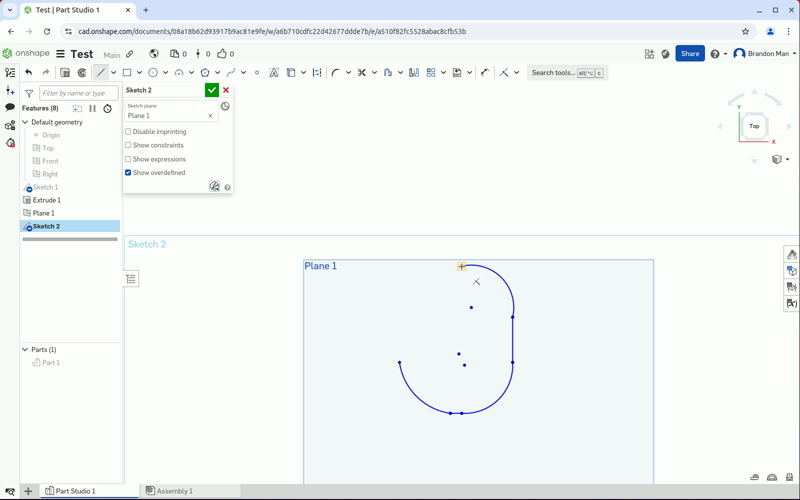
scroll(-6)
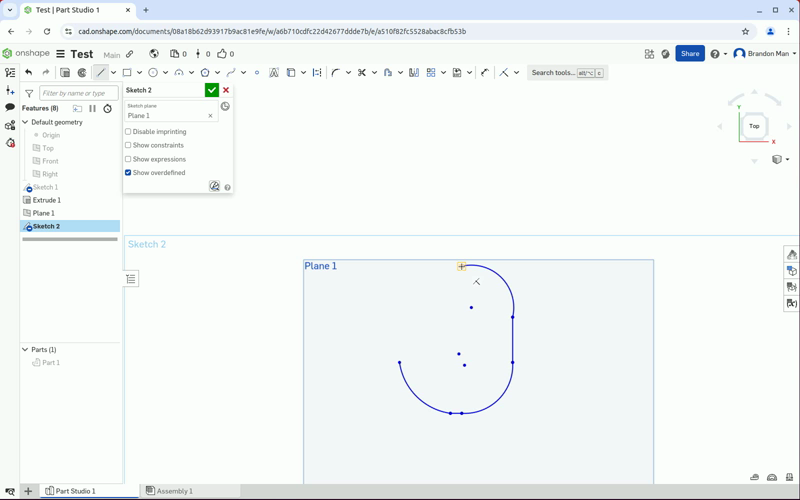
scroll(-6)
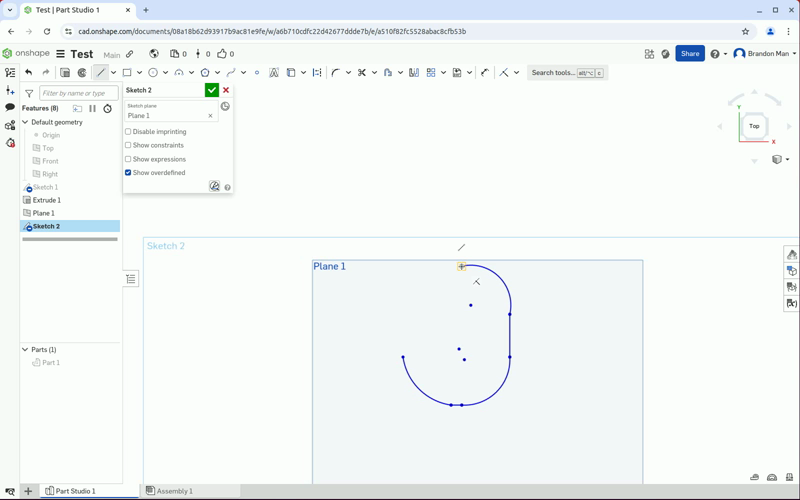
scroll(-6)
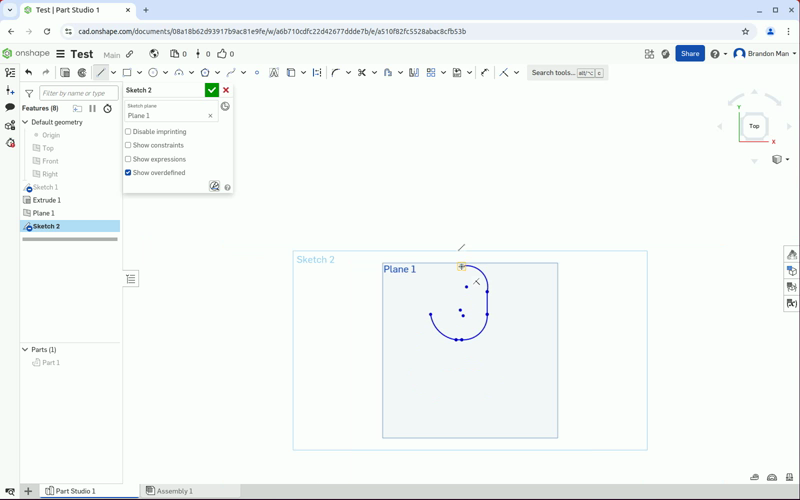
scroll(-6)
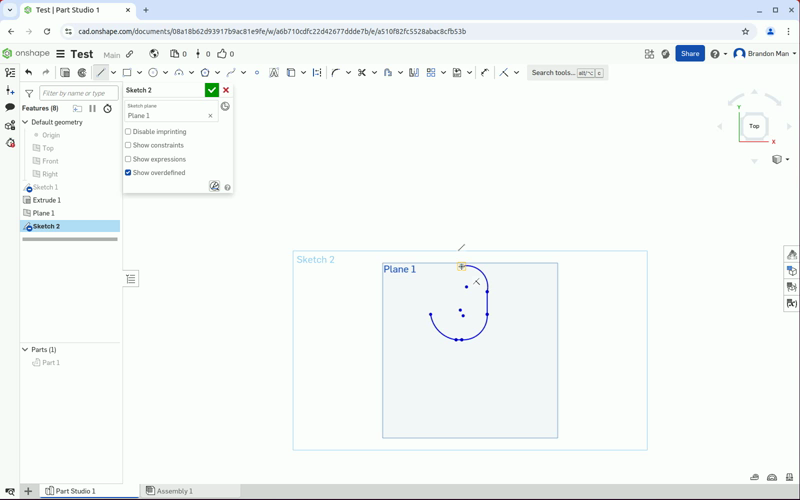
scroll(-6)
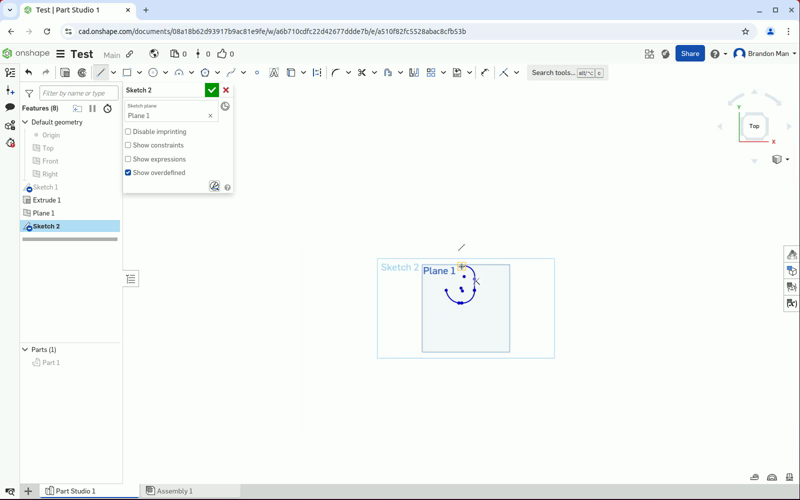
scroll(-6)
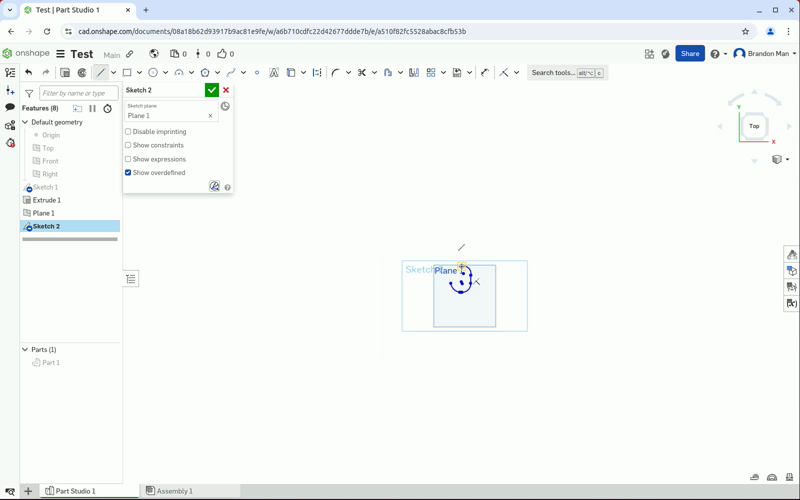
scroll(-6)
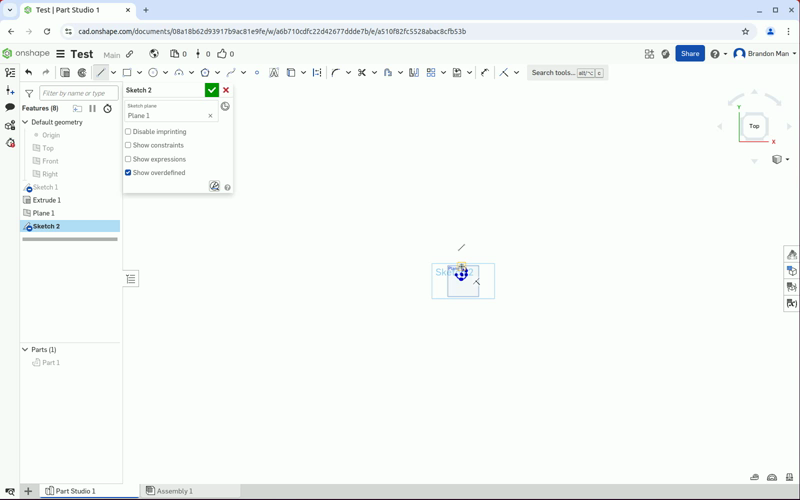
key_down(shift)
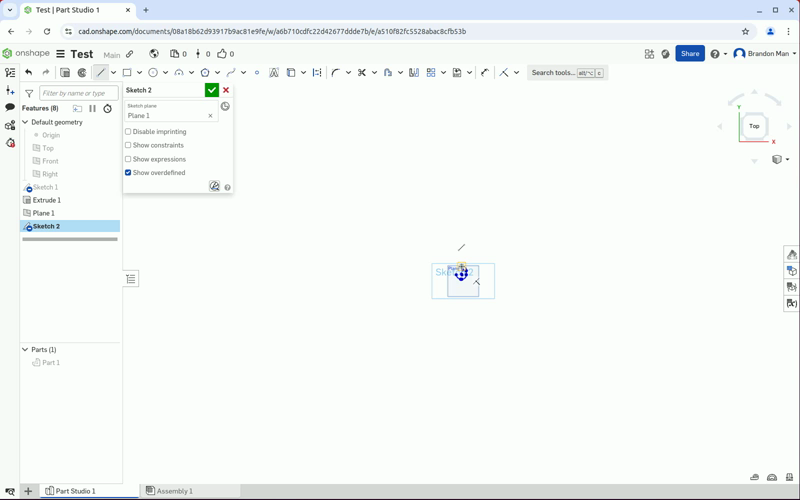
mouse_move(492, 266)
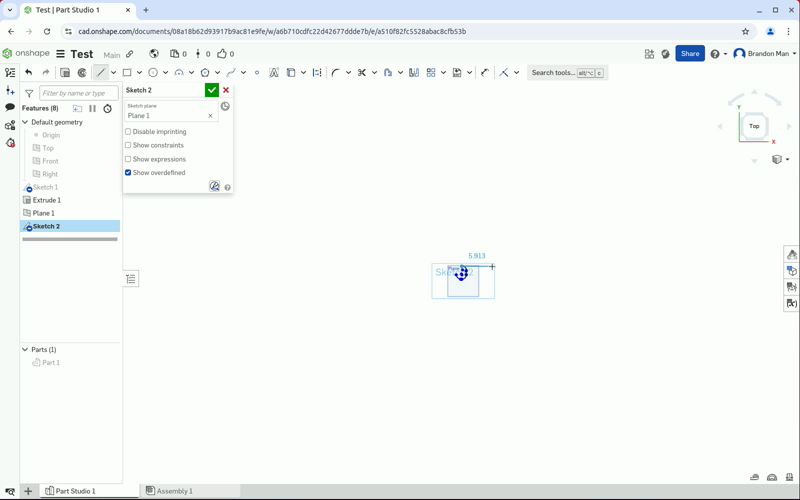
mouse_move(460, 266)
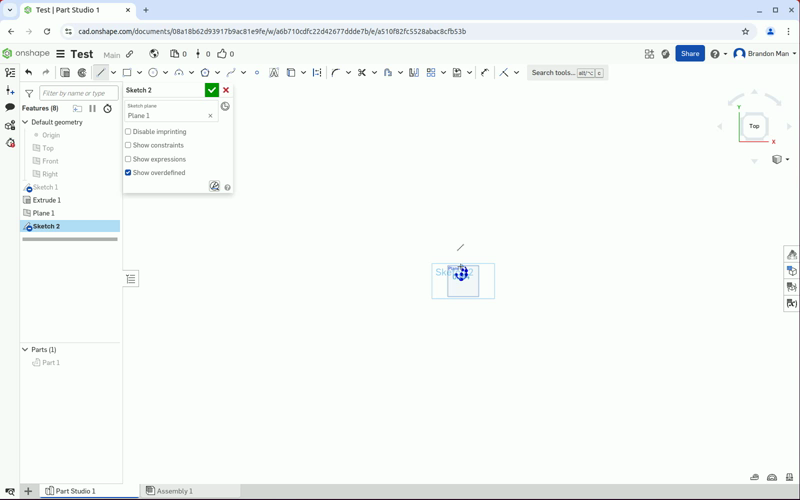
scroll(6)
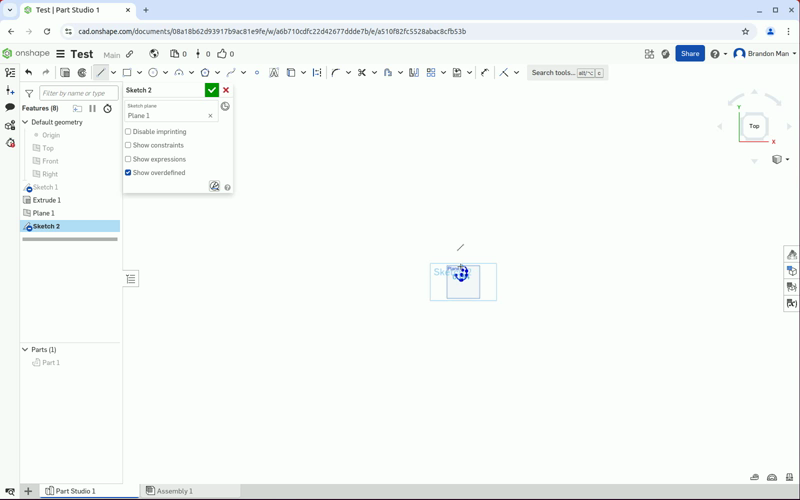
scroll(6)
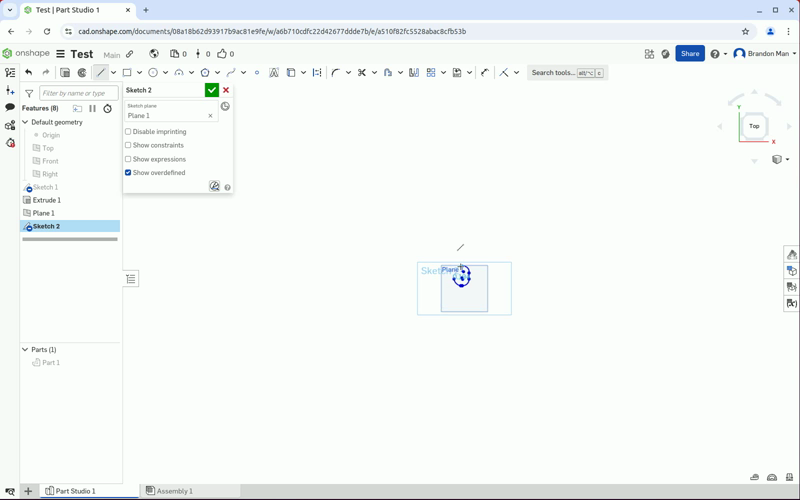
scroll(6)
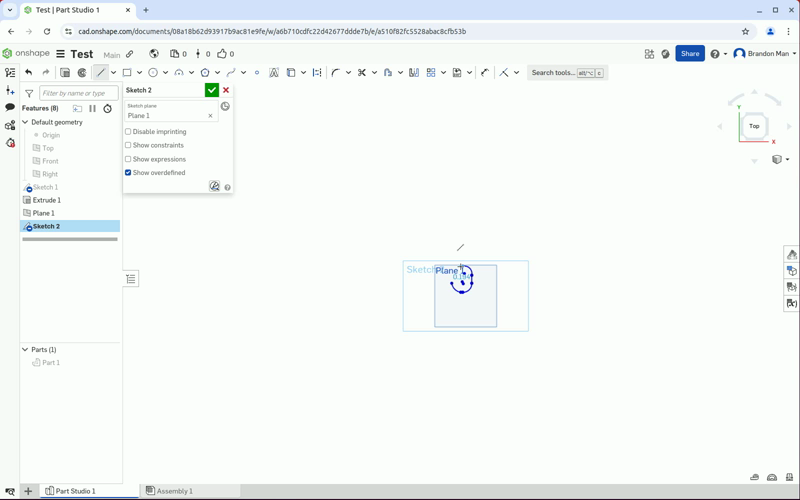
scroll(6)
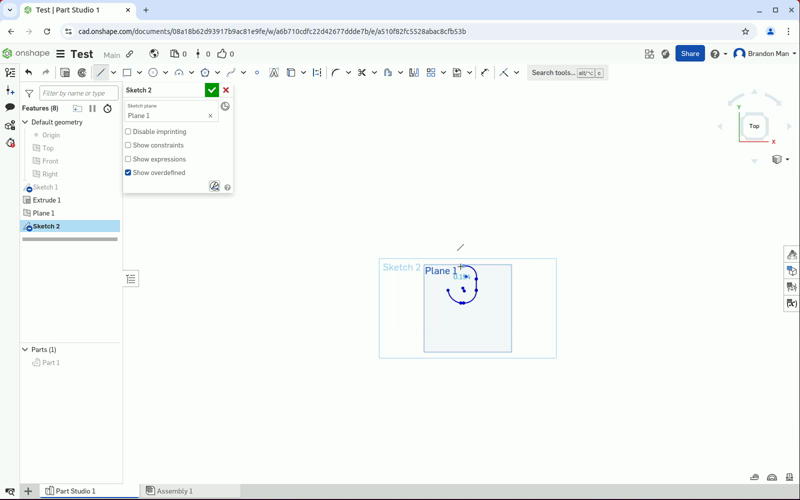
scroll(6)
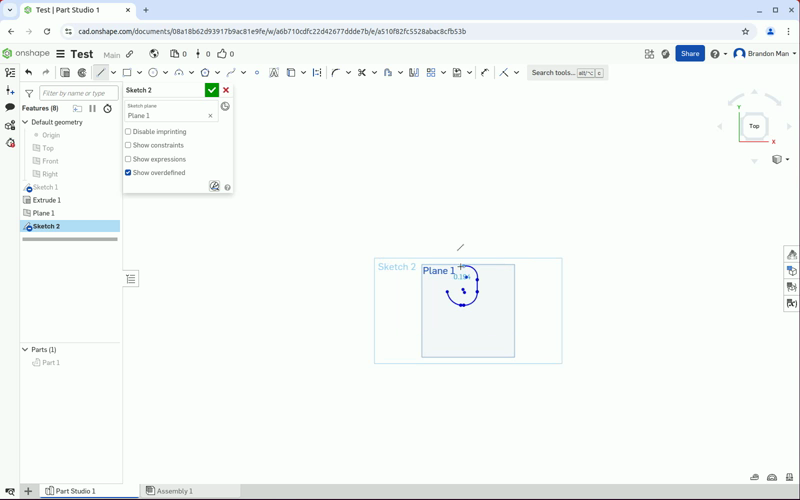
scroll(6)
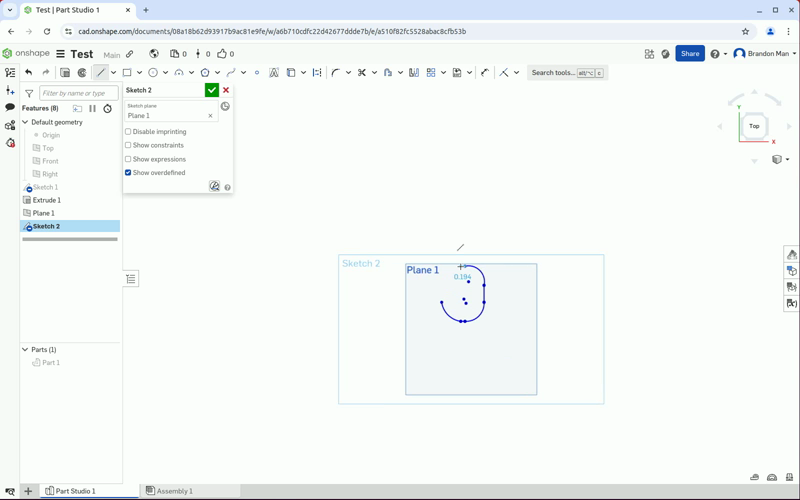
scroll(6)
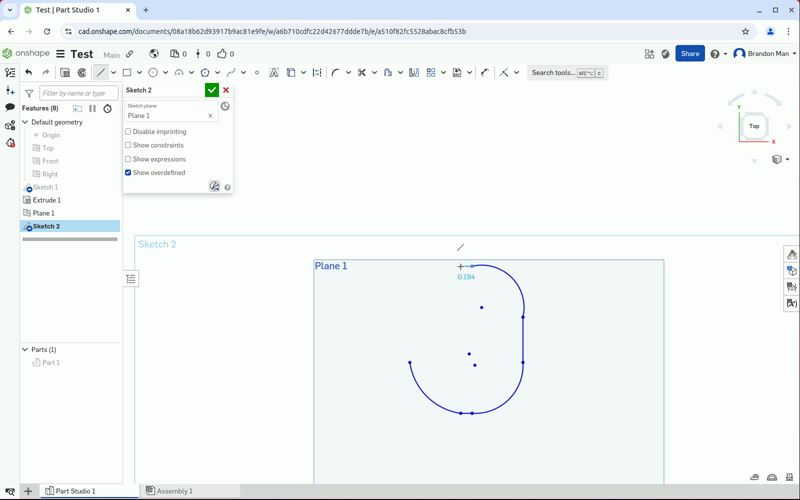
click(460, 266)
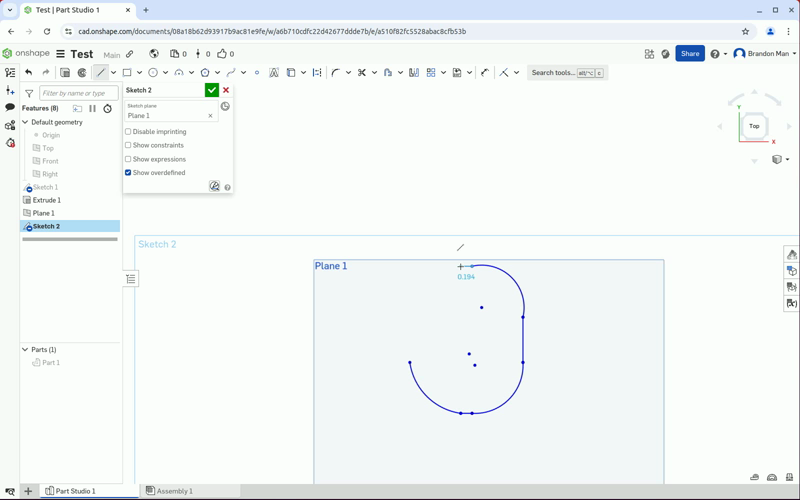
scroll(-6)
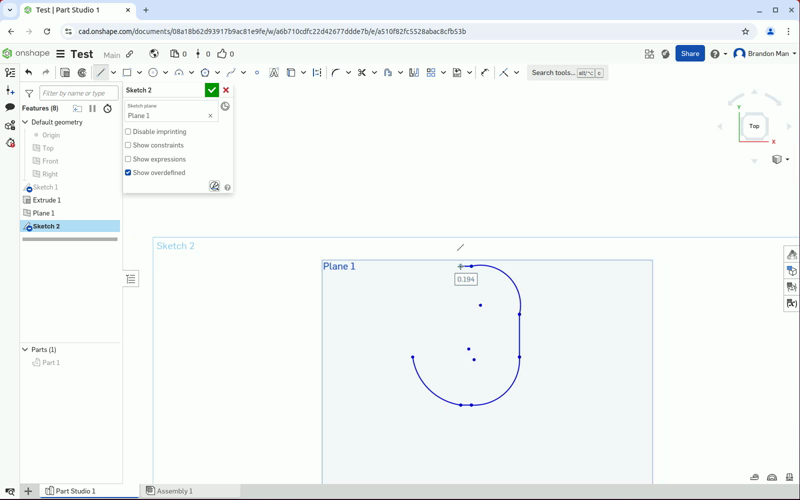
scroll(-6)
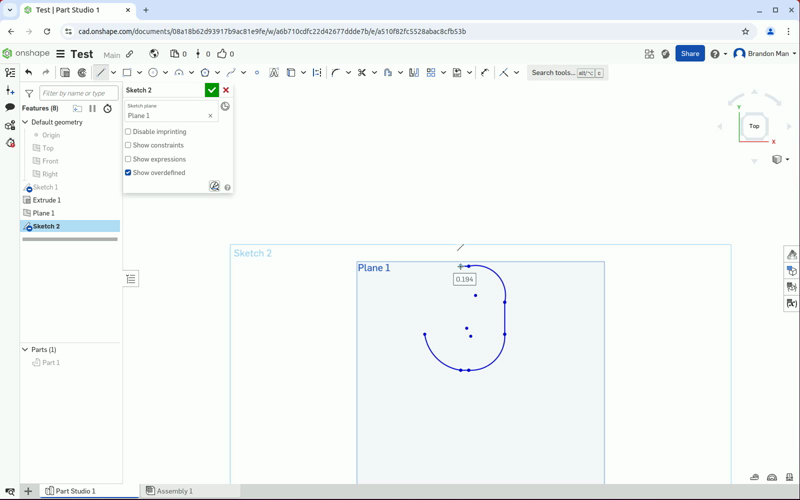
scroll(-6)
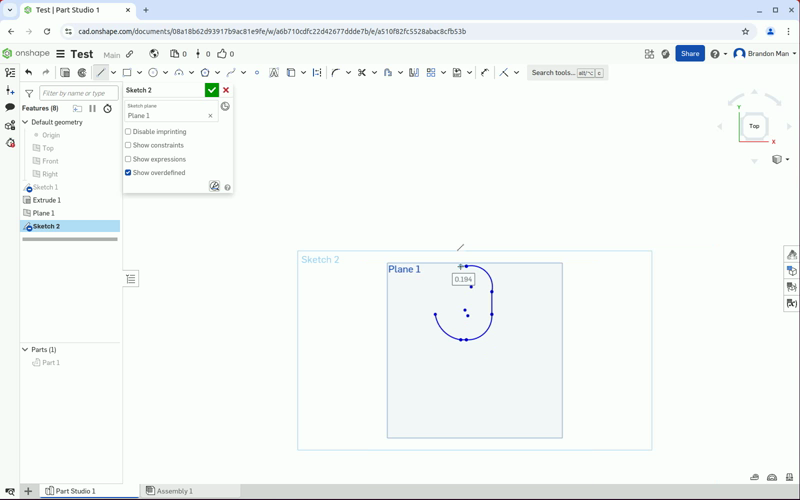
scroll(-6)
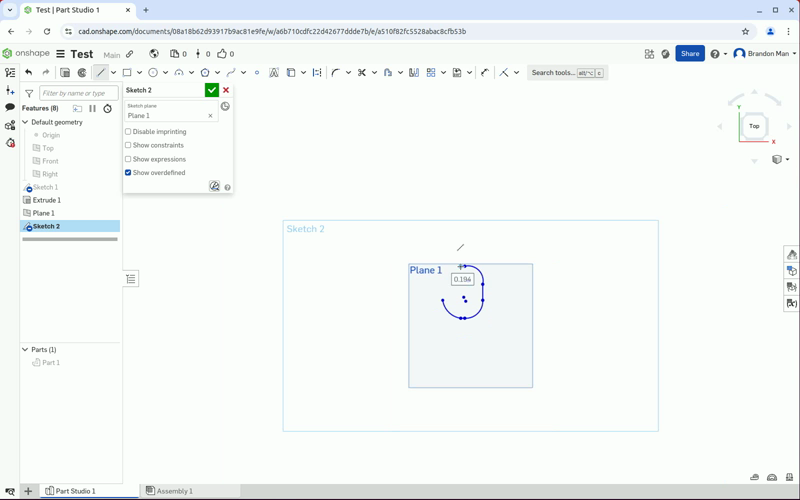
scroll(-6)
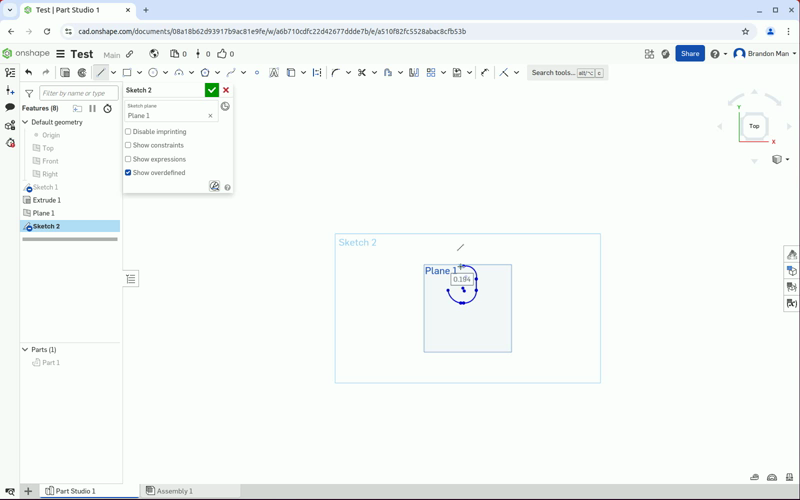
scroll(-6)
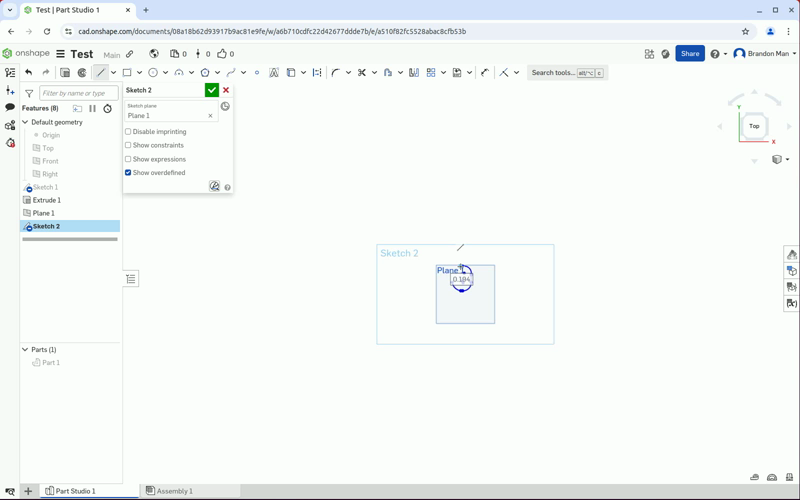
scroll(-6)
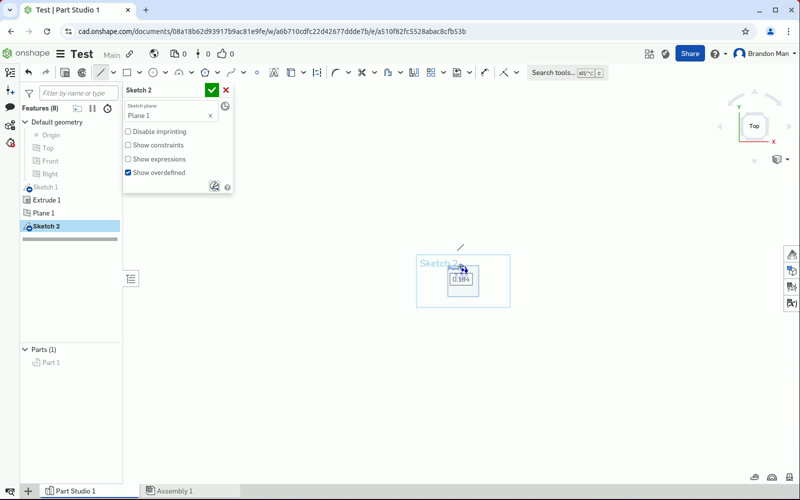
key_up(shift)
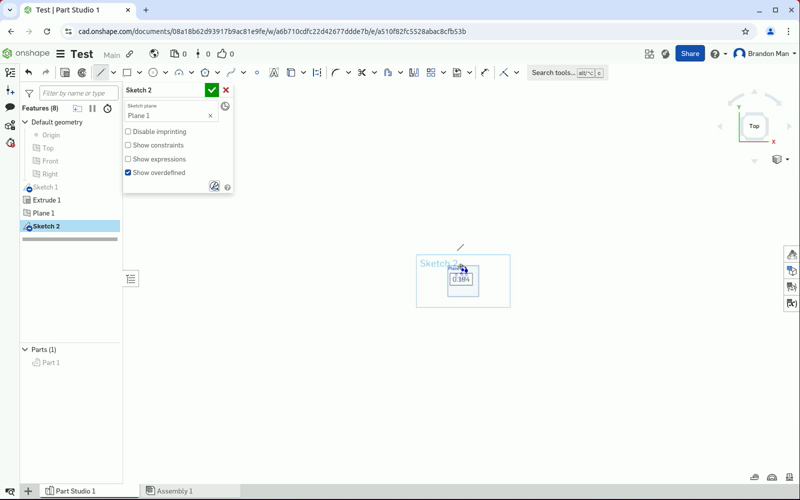
key(esc)
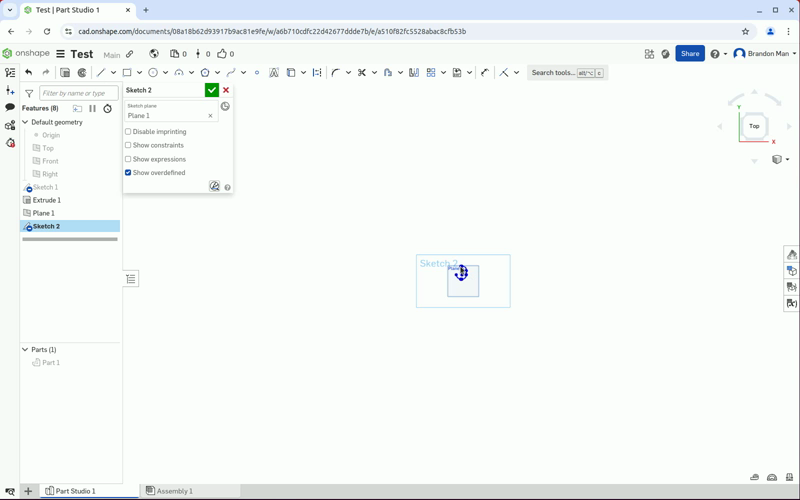
key(a)
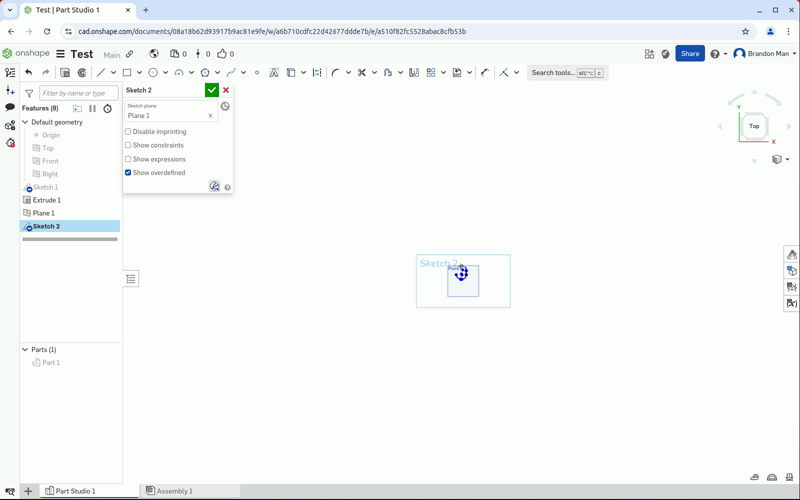
mouse_move(460, 266)
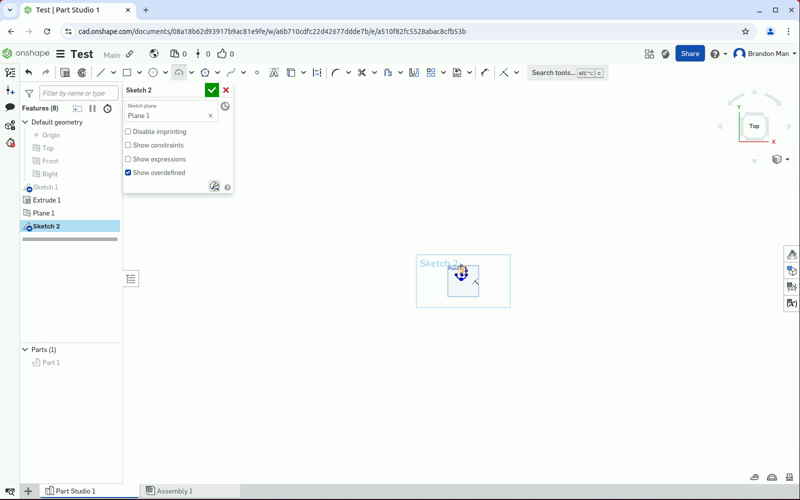
scroll(6)
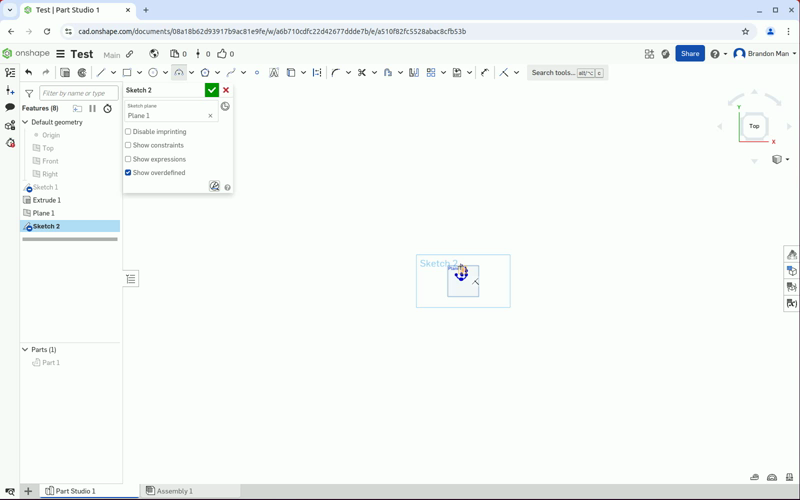
scroll(6)
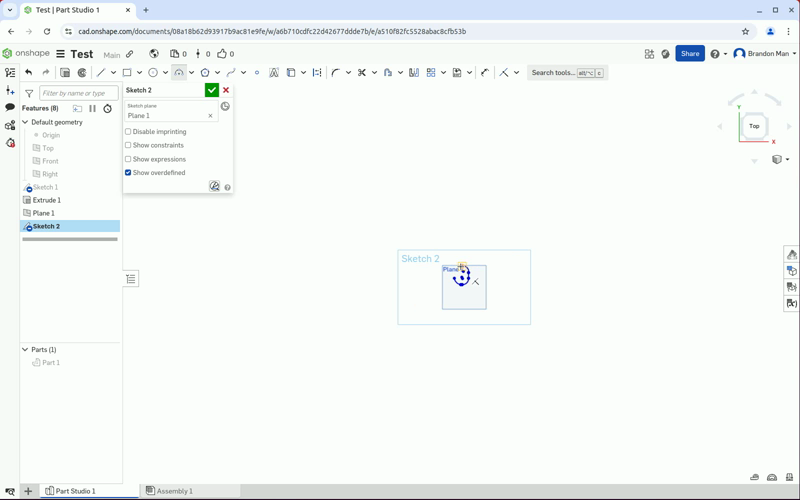
scroll(6)
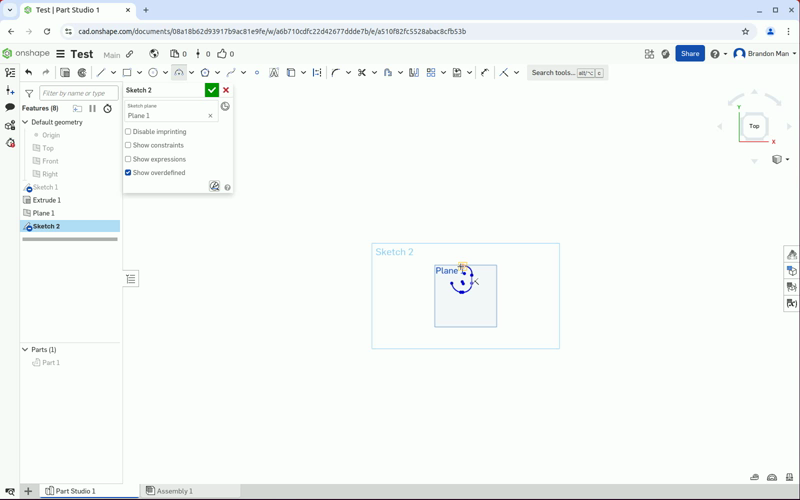
scroll(6)
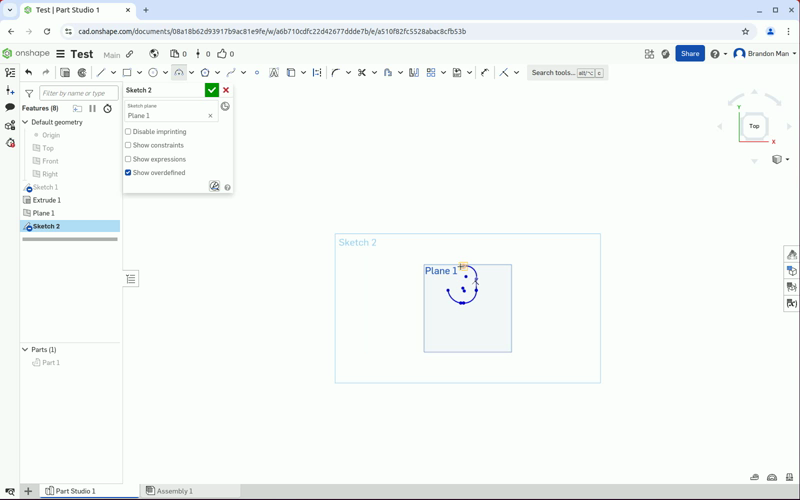
scroll(6)
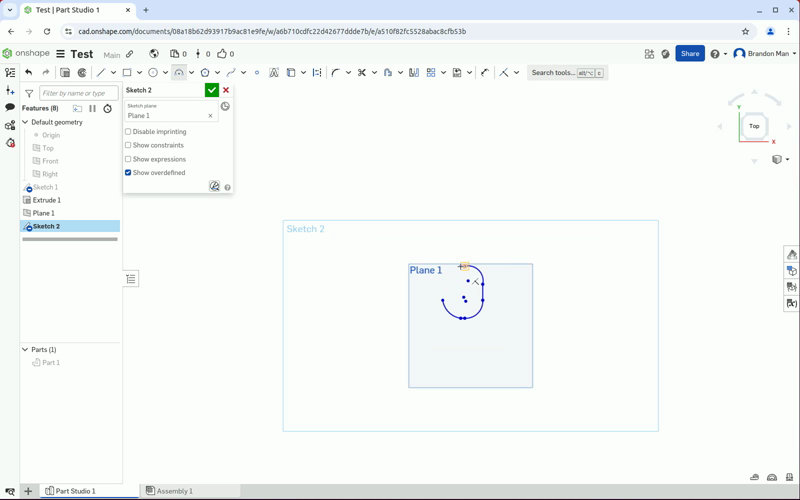
scroll(6)
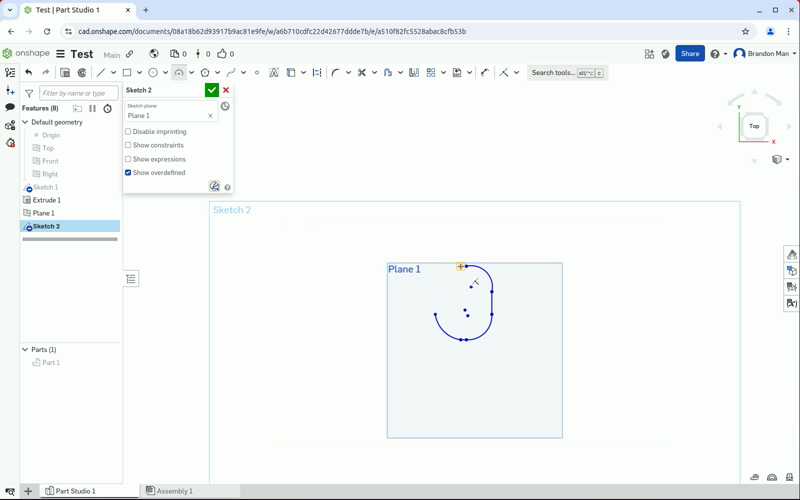
scroll(6)
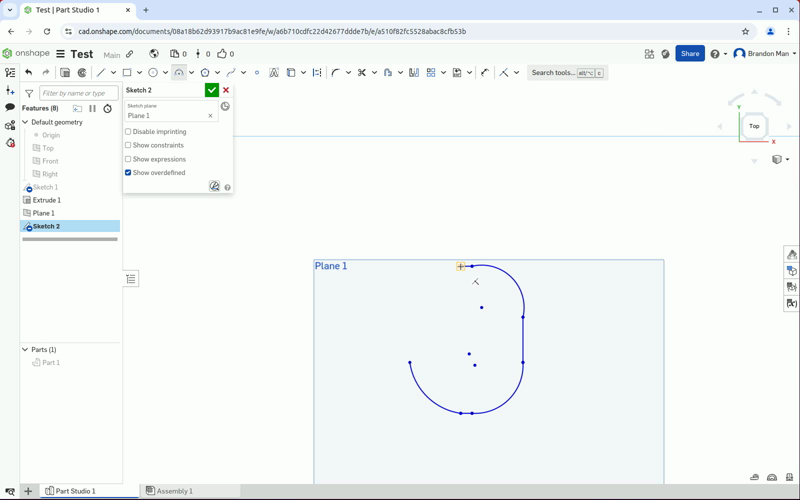
click(460, 266)
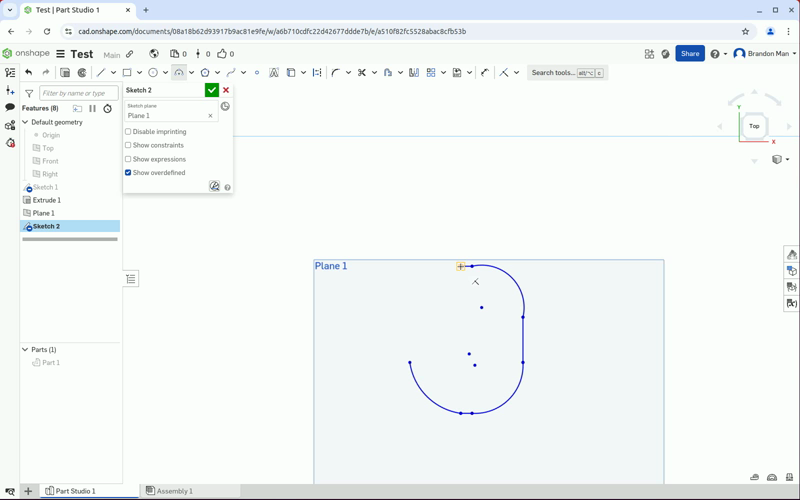
scroll(-6)
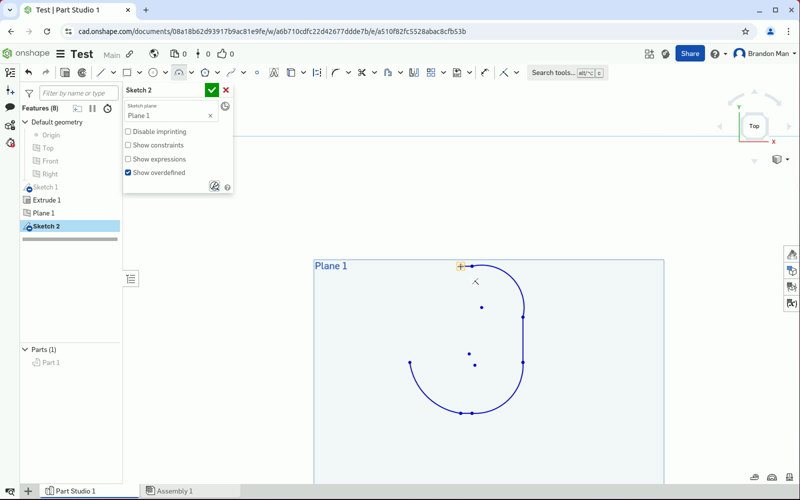
scroll(-6)
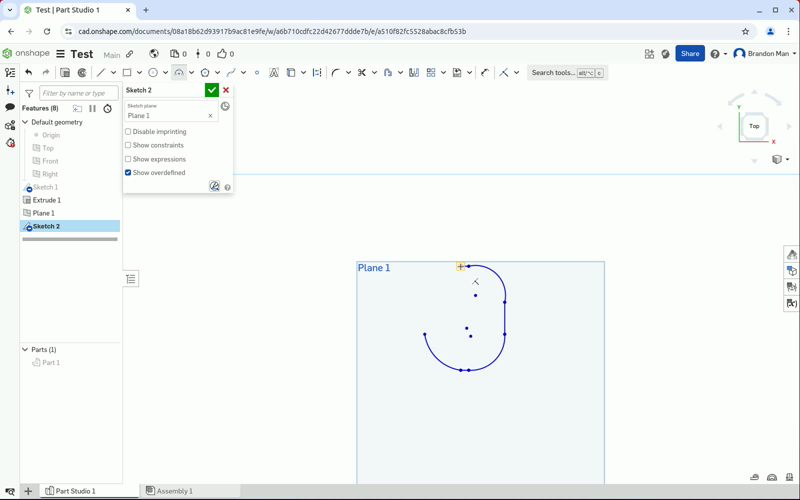
scroll(-6)
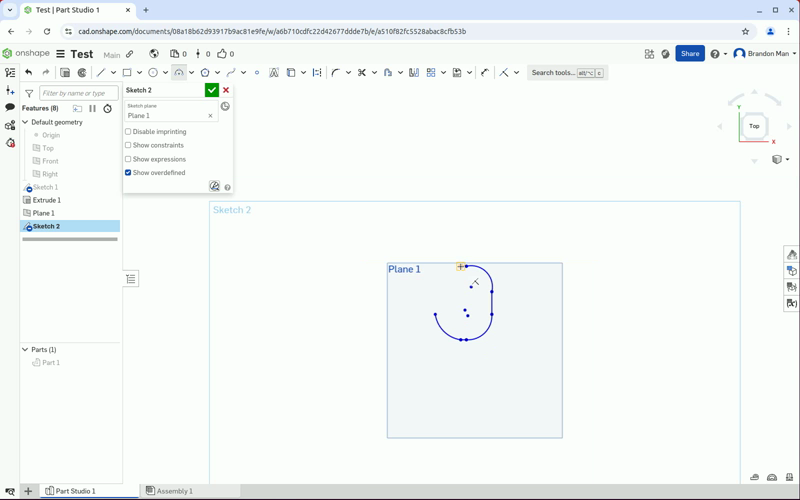
scroll(-6)
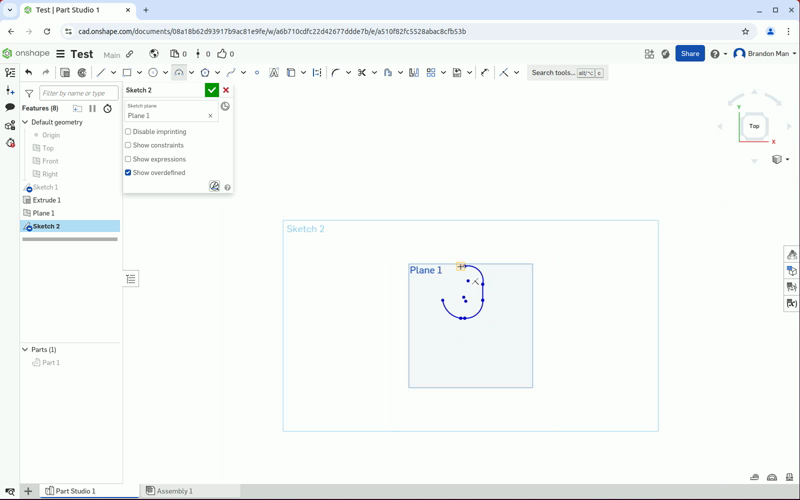
scroll(-6)
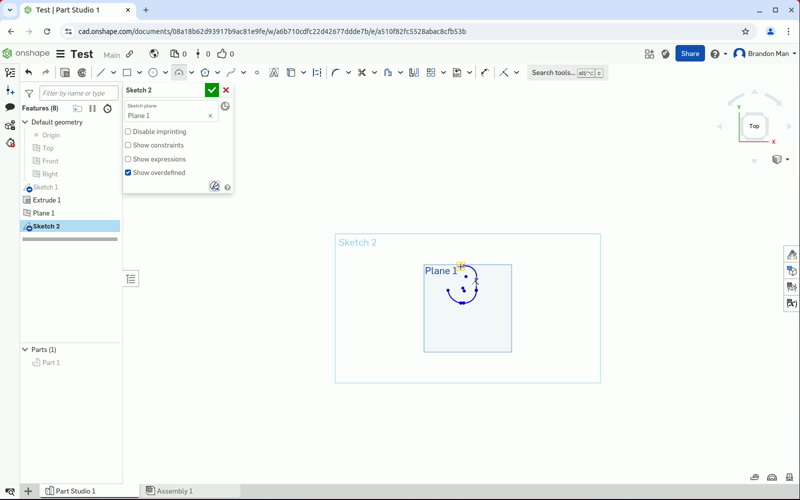
scroll(-6)
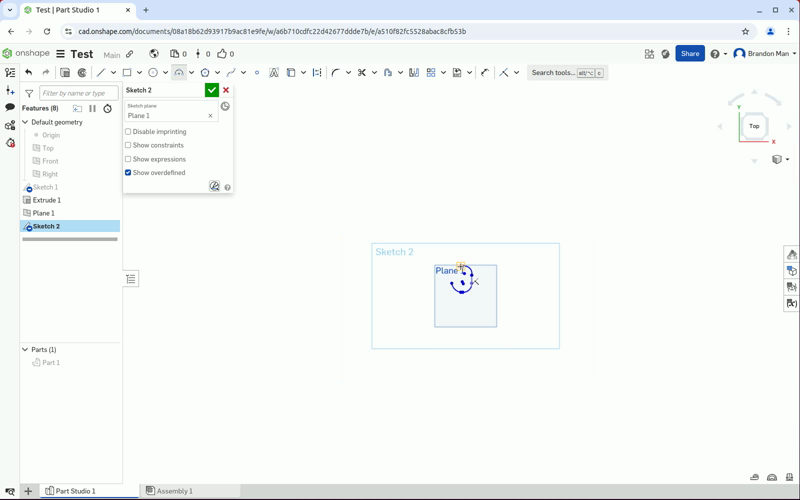
scroll(-6)
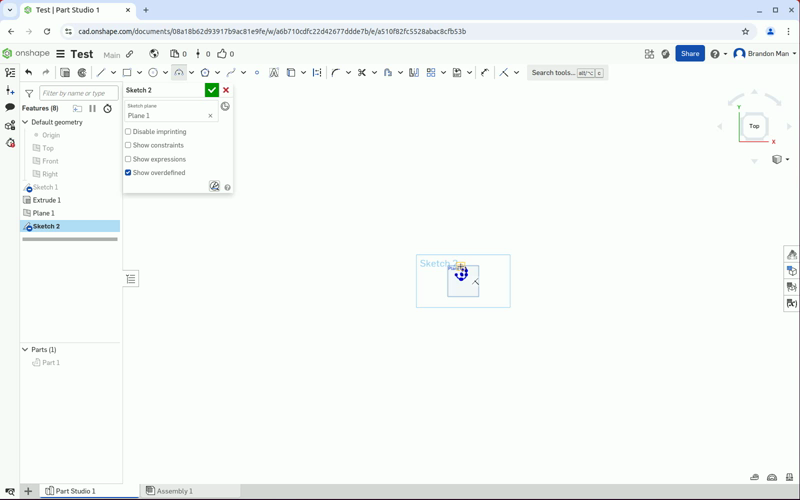
key_down(shift)
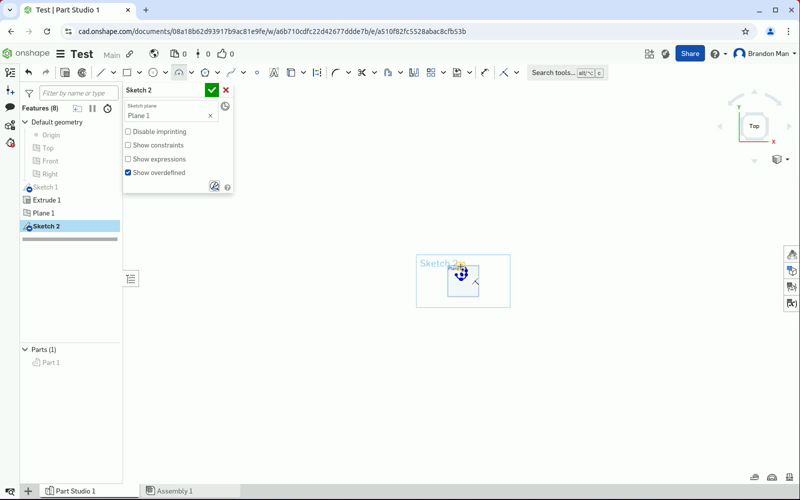
mouse_move(456, 270)
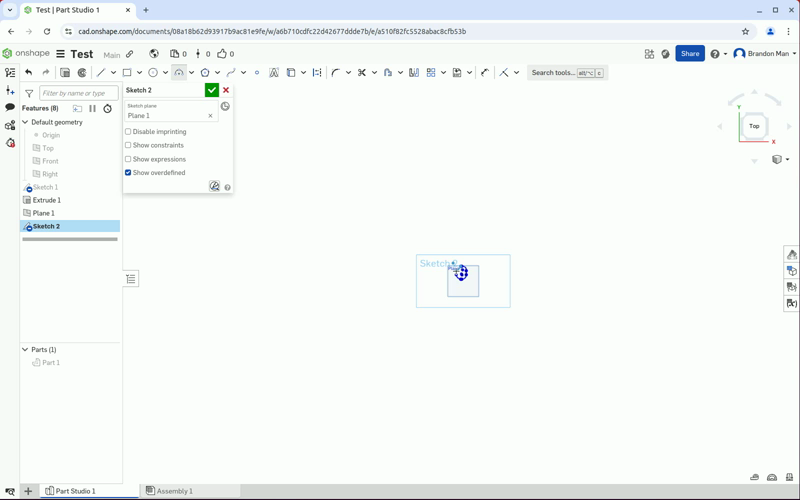
scroll(6)
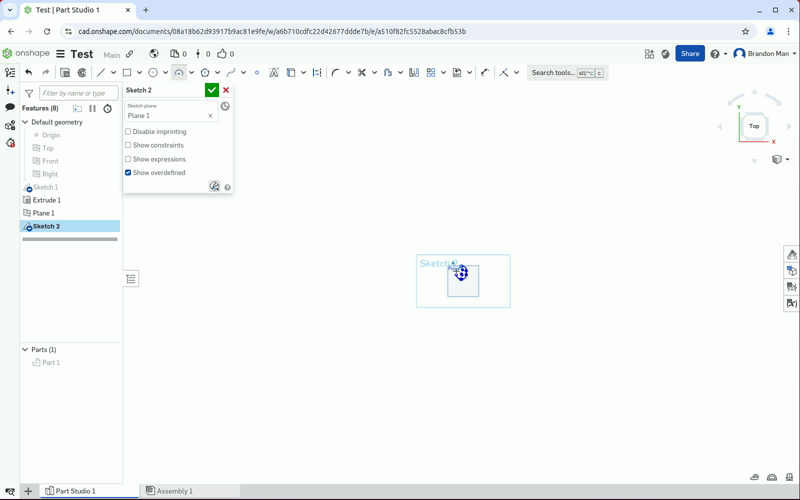
scroll(6)
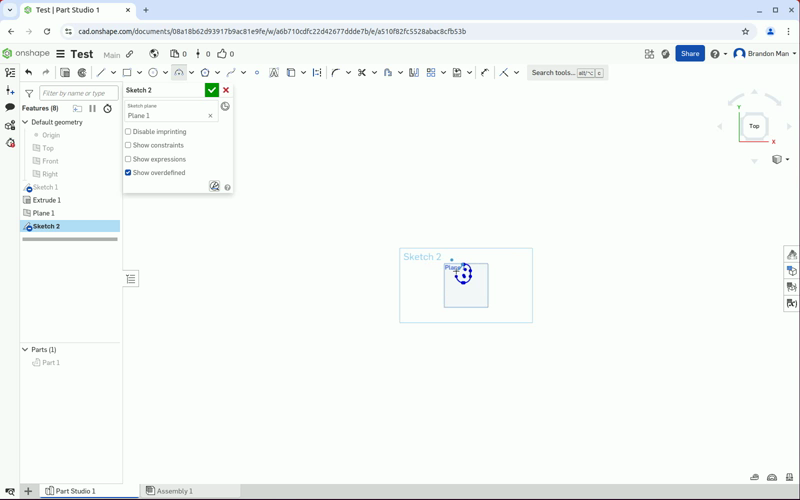
scroll(6)
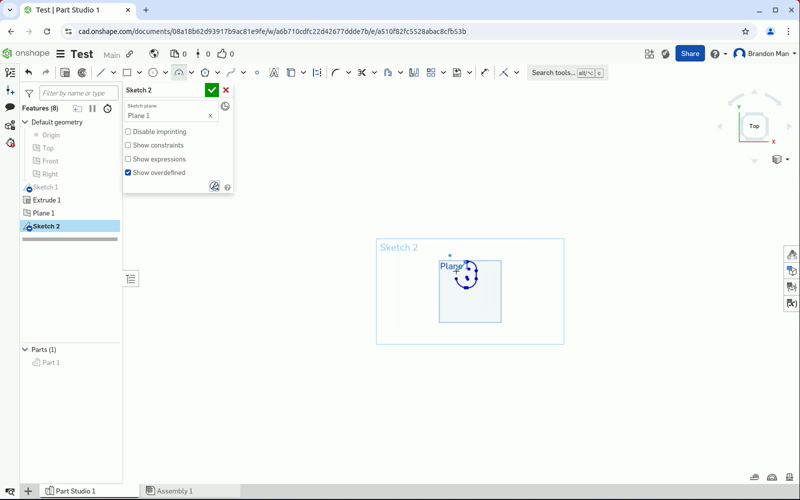
scroll(6)
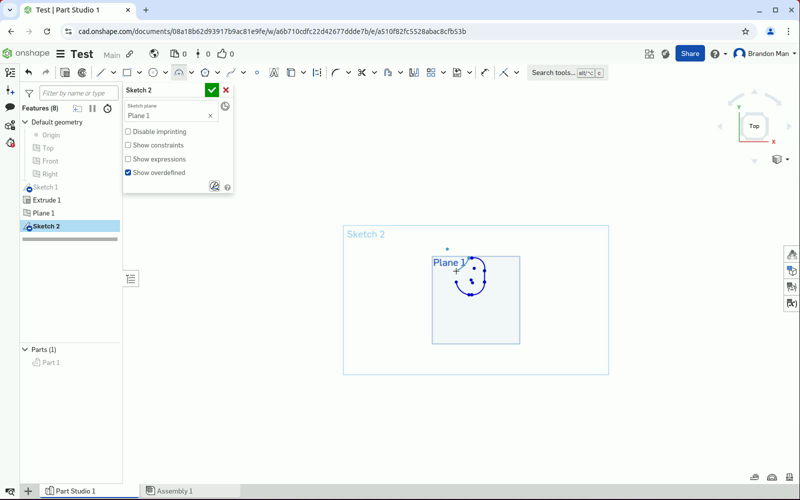
scroll(6)
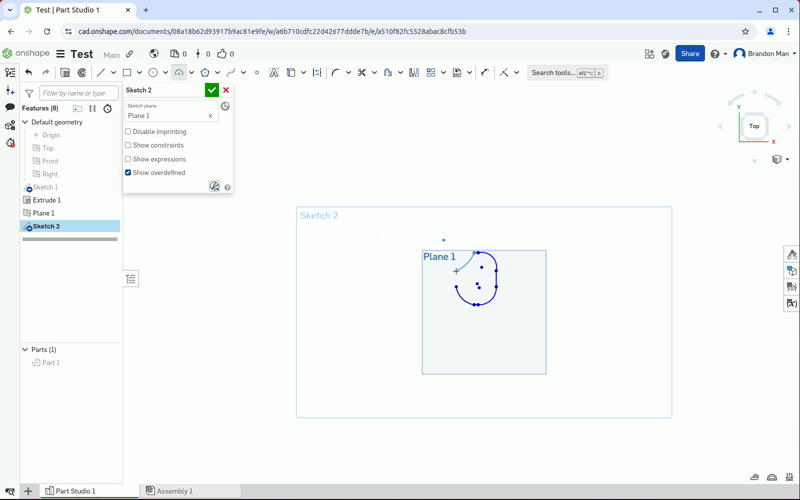
scroll(6)
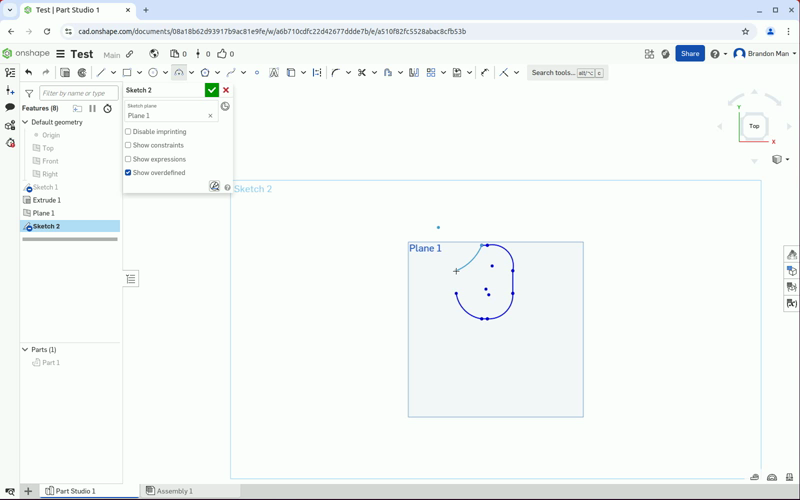
scroll(6)
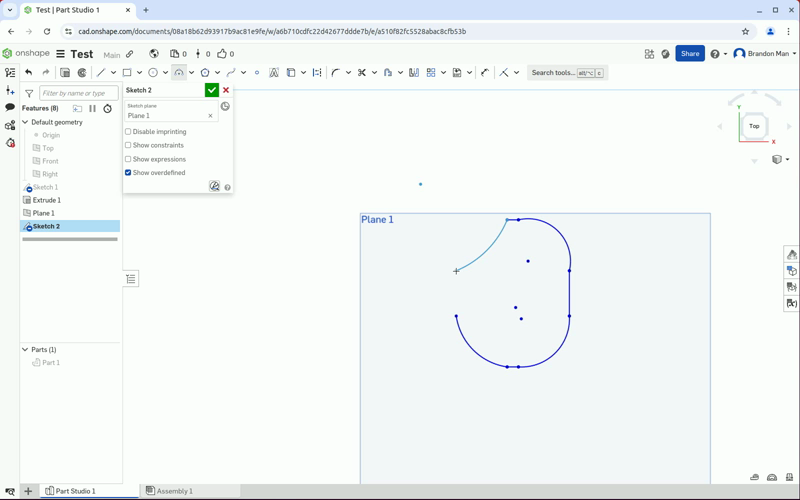
click(456, 270)
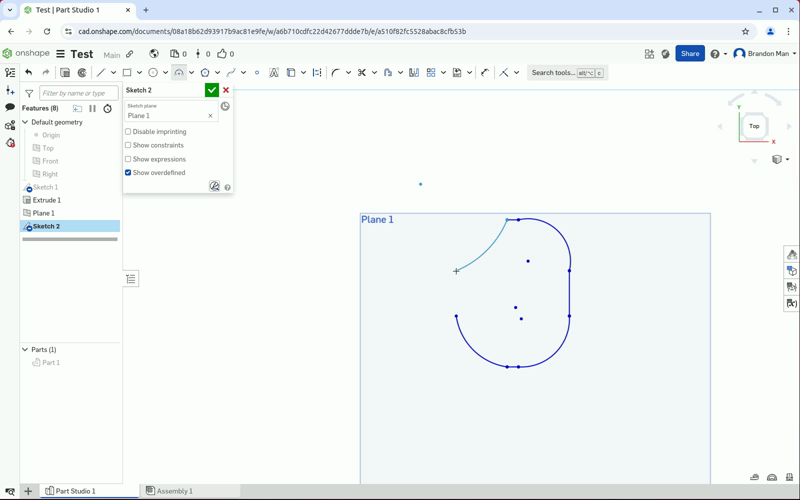
scroll(-6)
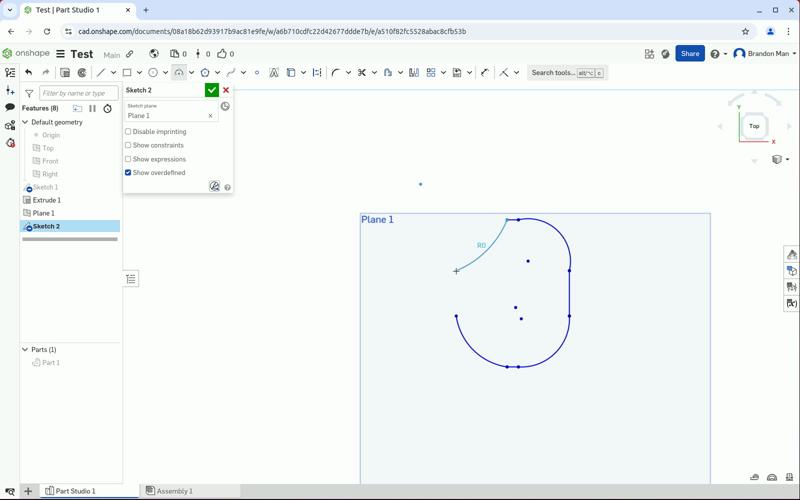
scroll(-6)
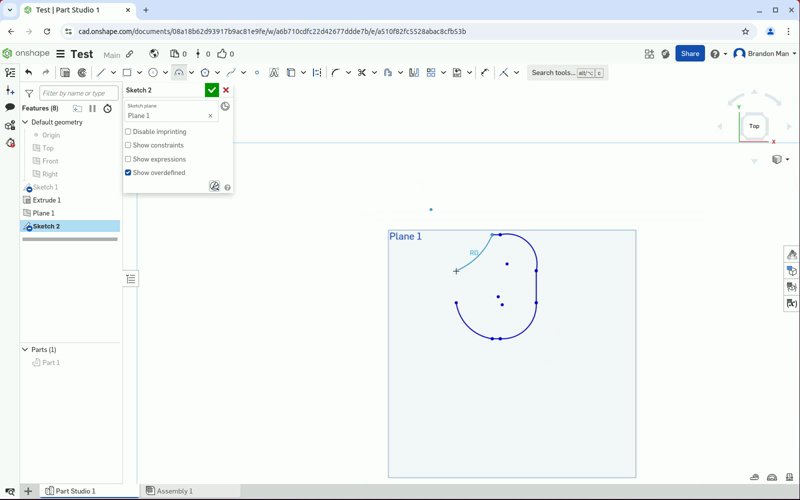
scroll(-6)
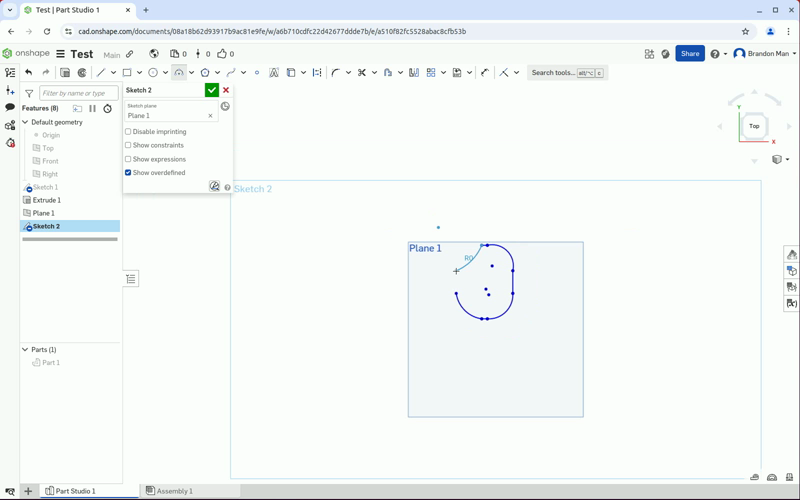
scroll(-6)
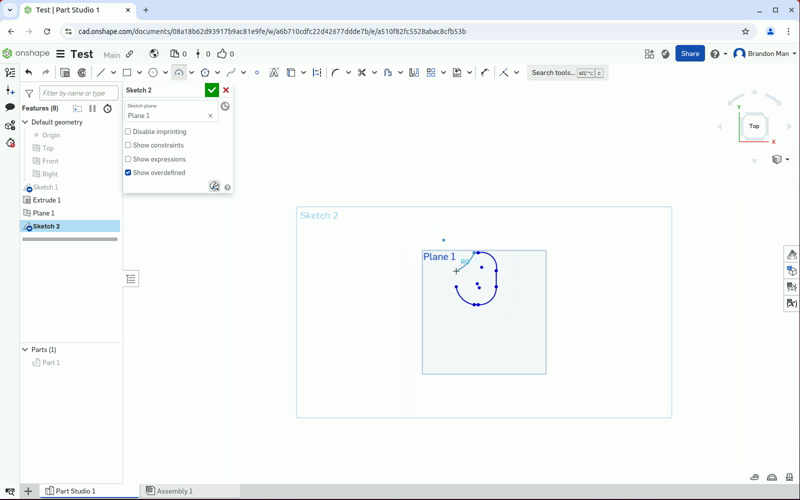
scroll(-6)
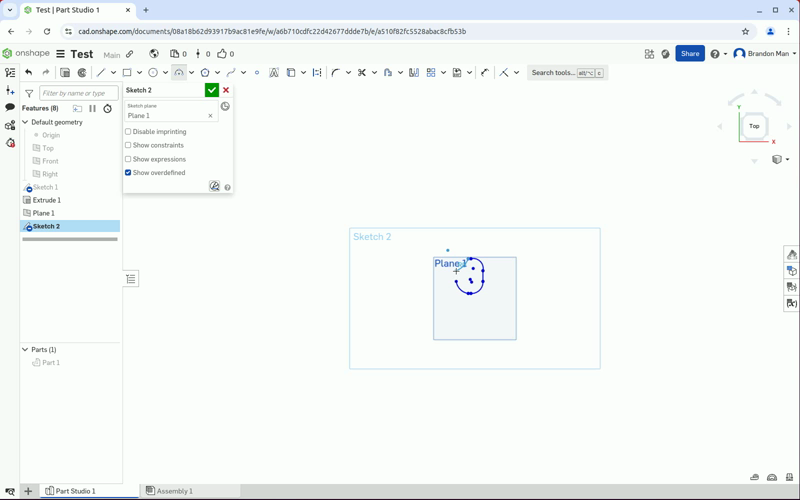
scroll(-6)
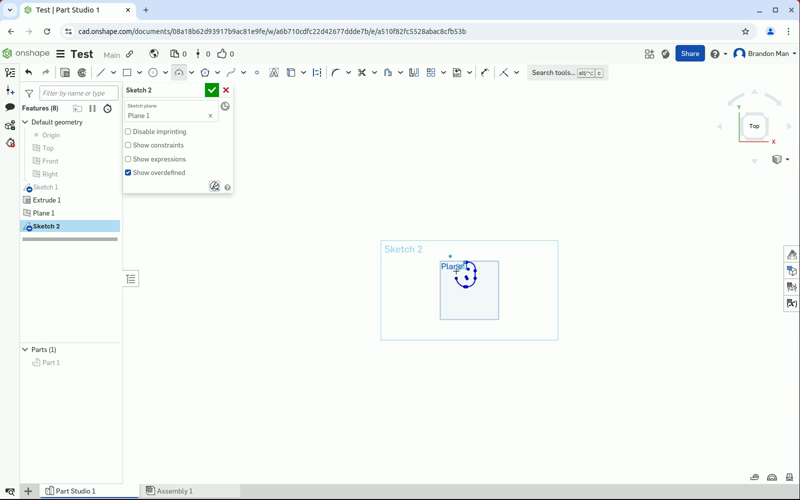
scroll(-6)
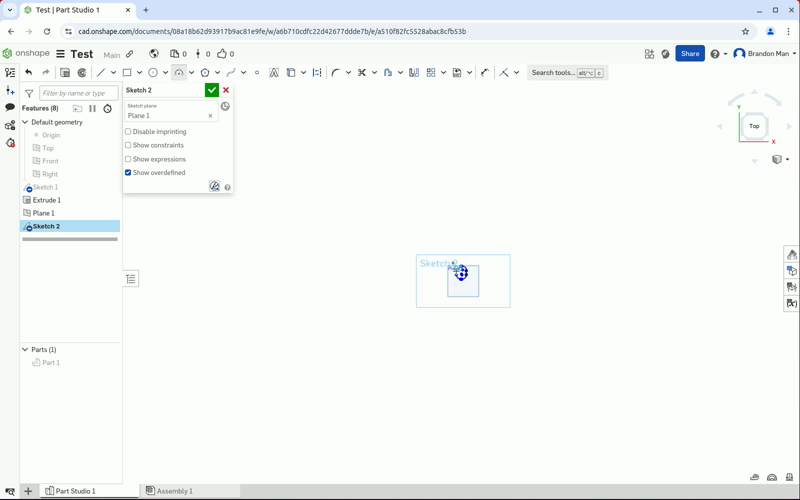
mouse_move(457, 267)
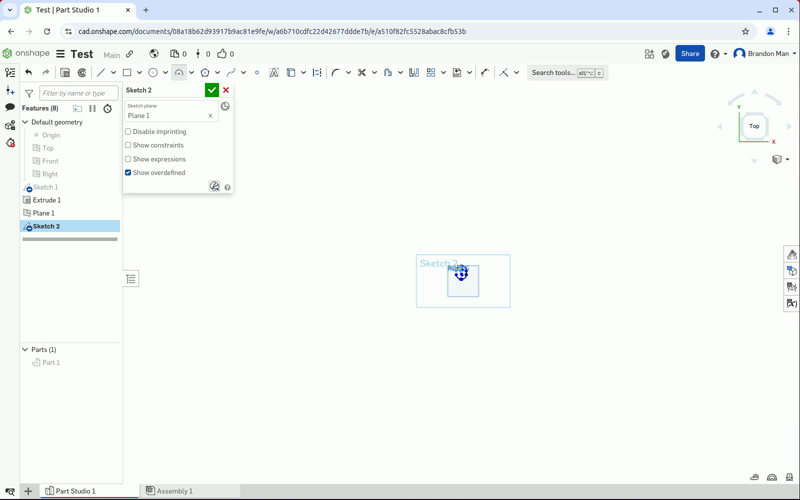
scroll(6)
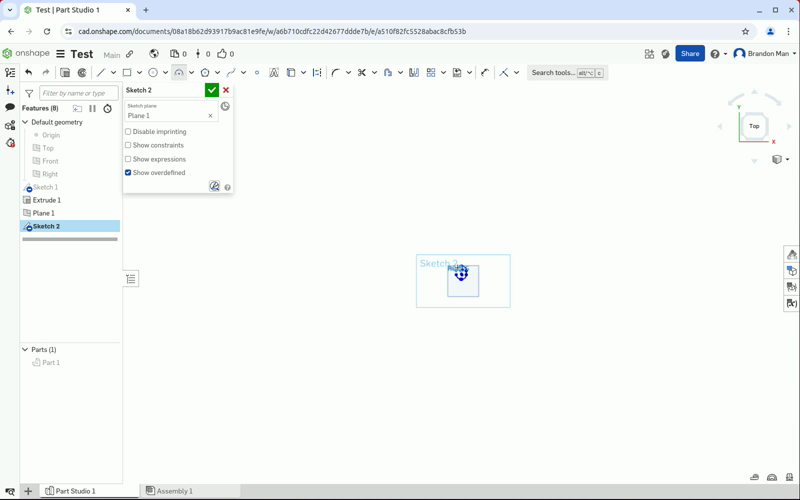
scroll(6)
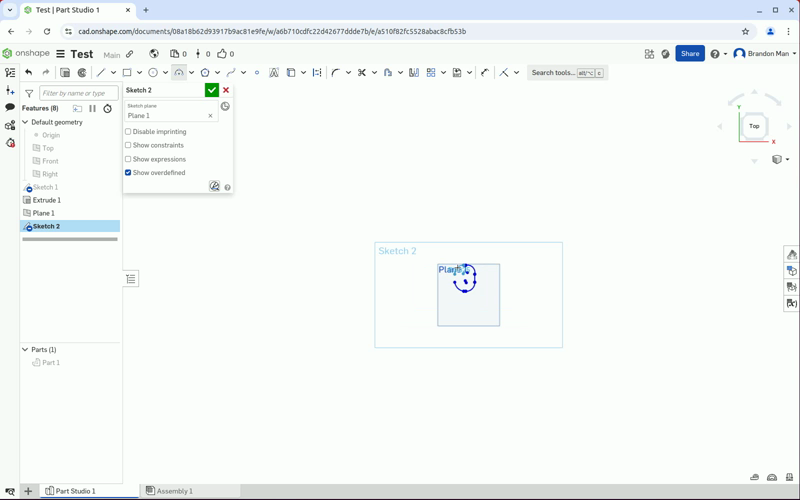
scroll(6)
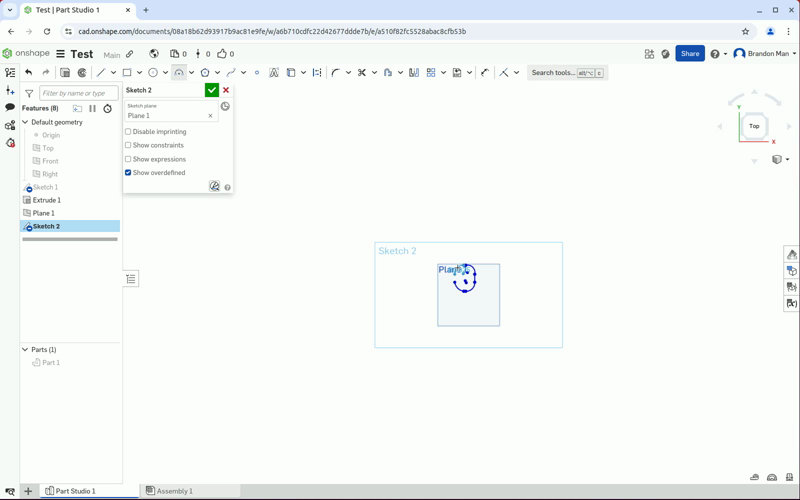
scroll(6)
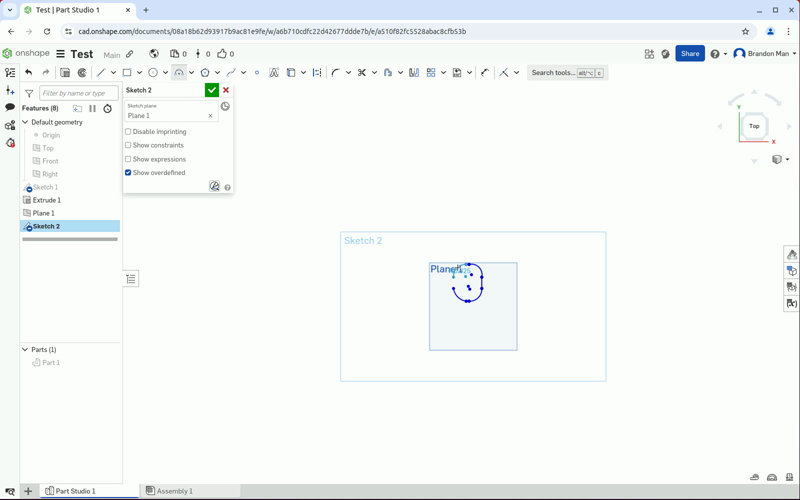
scroll(6)
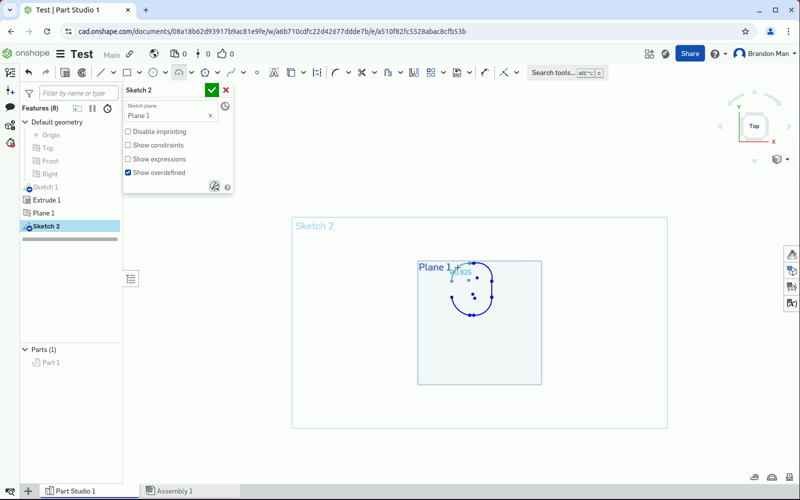
scroll(6)
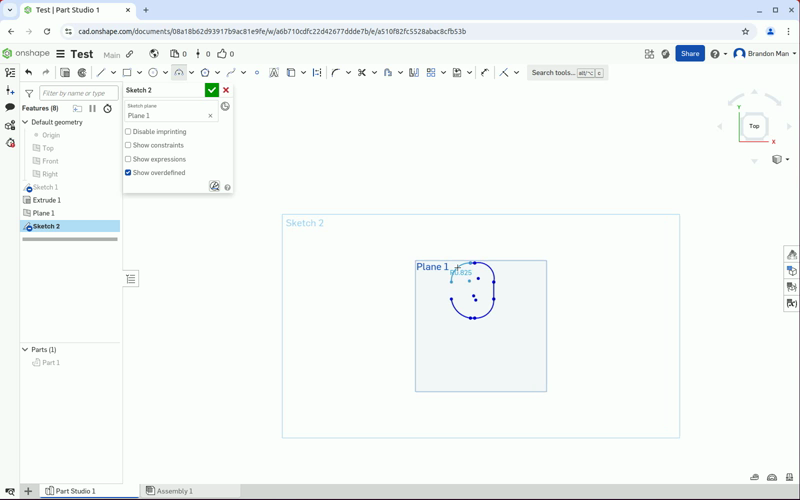
scroll(6)
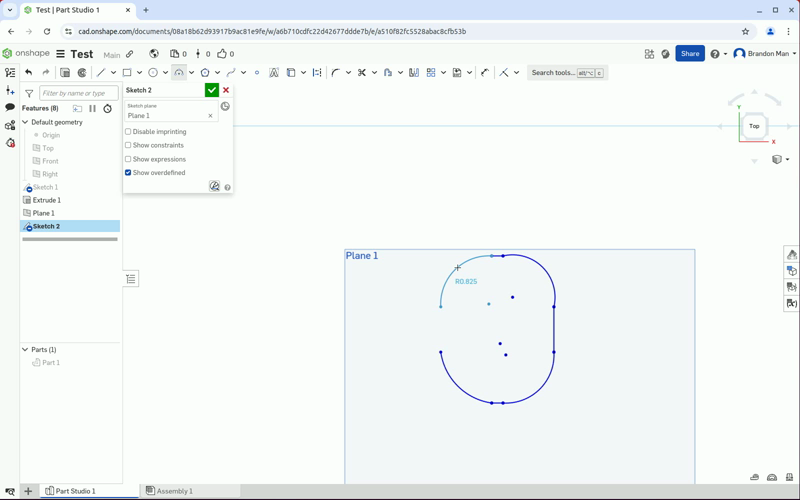
click(457, 267)
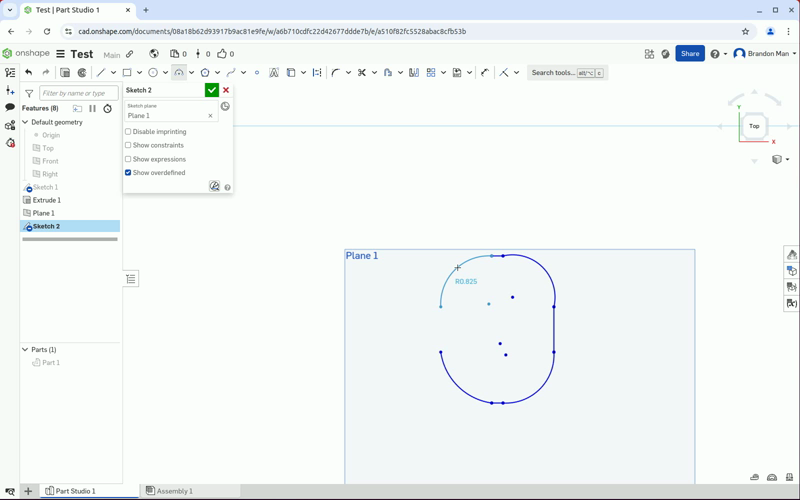
scroll(-6)
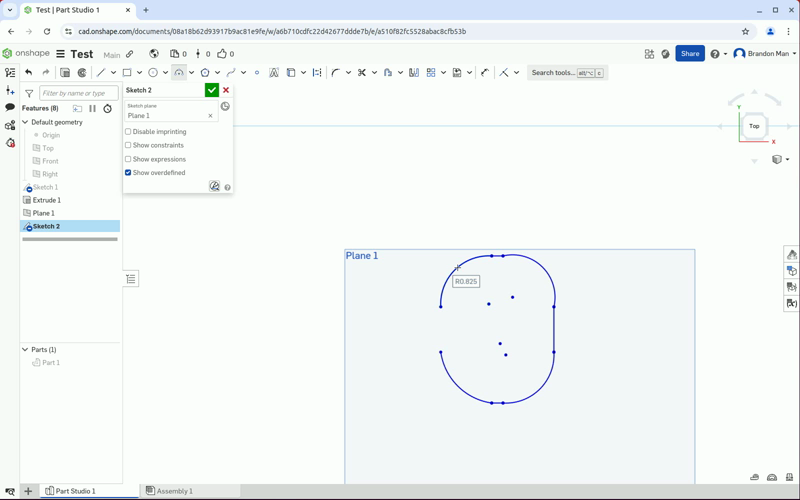
scroll(-6)
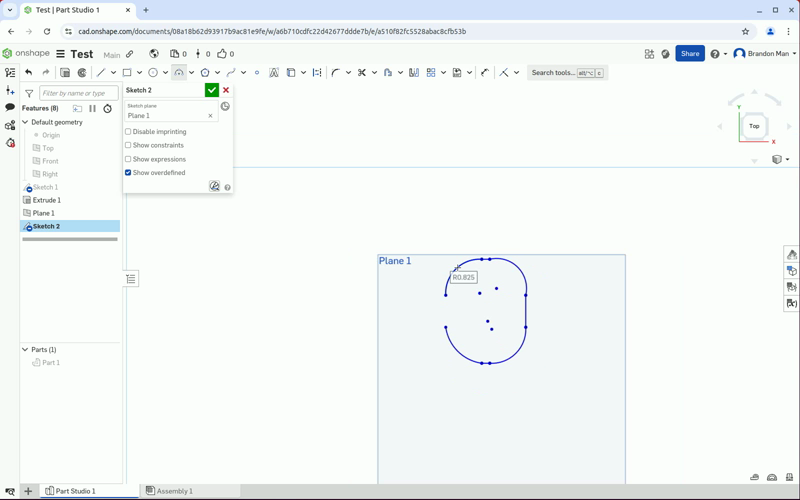
scroll(-6)
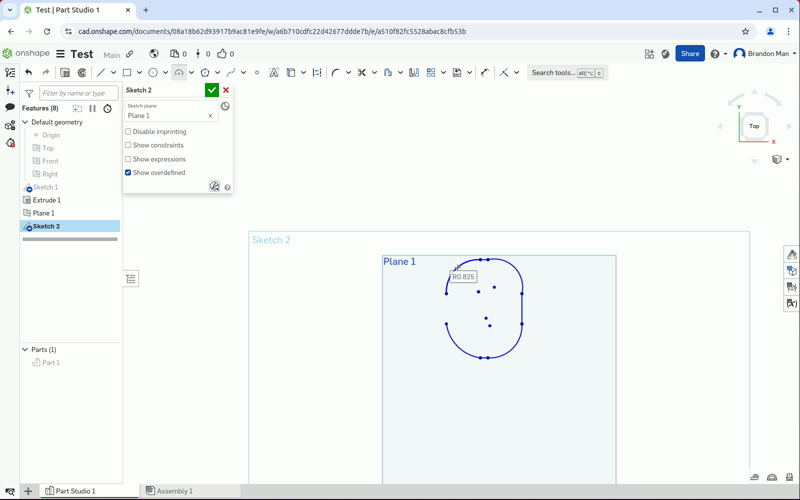
scroll(-6)
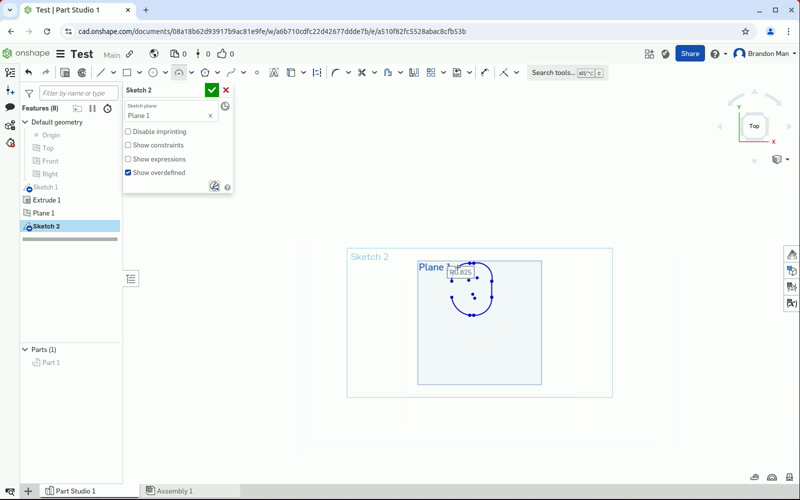
scroll(-6)
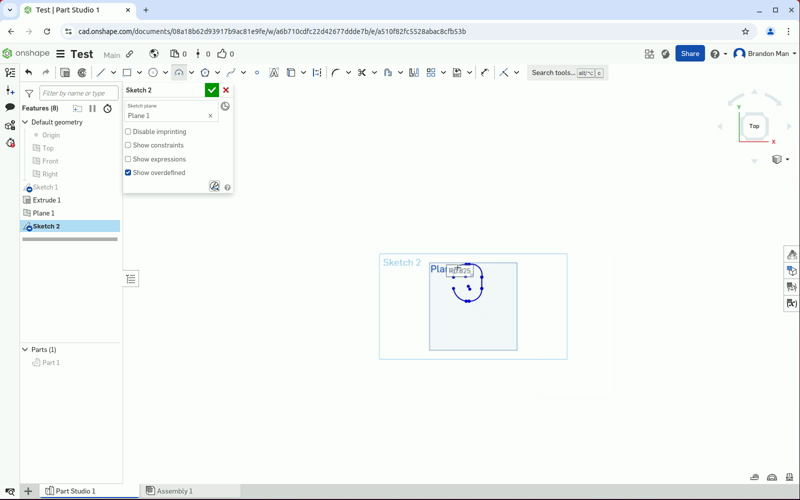
scroll(-6)
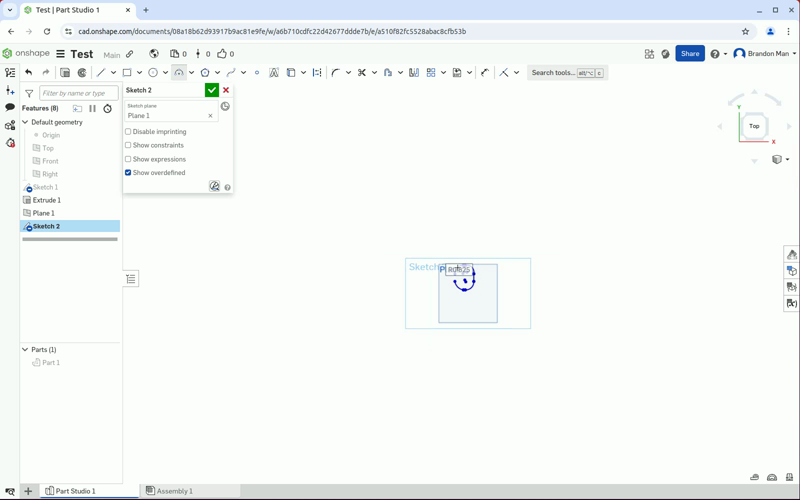
scroll(-6)
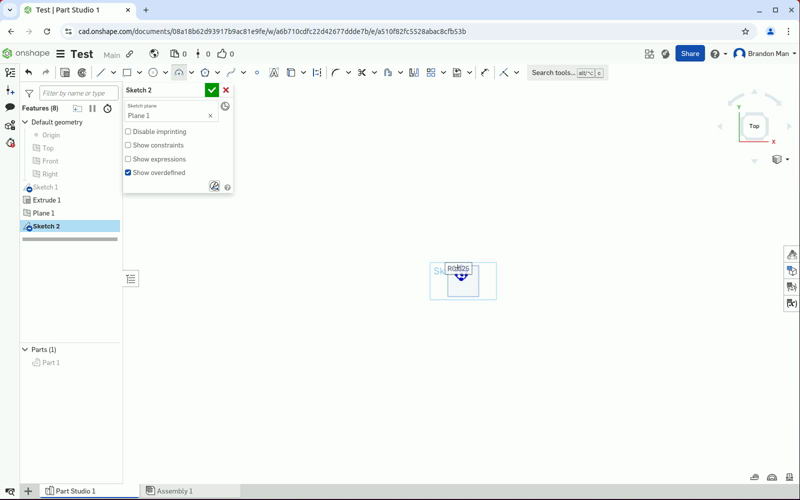
key_up(shift)
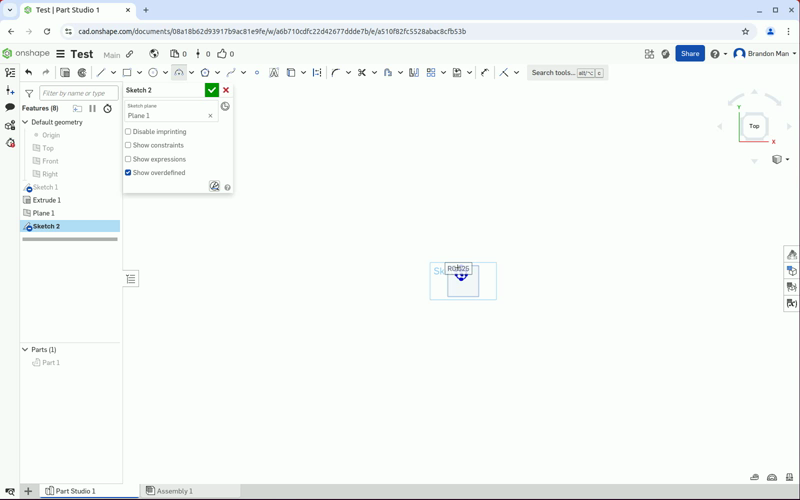
key(esc)
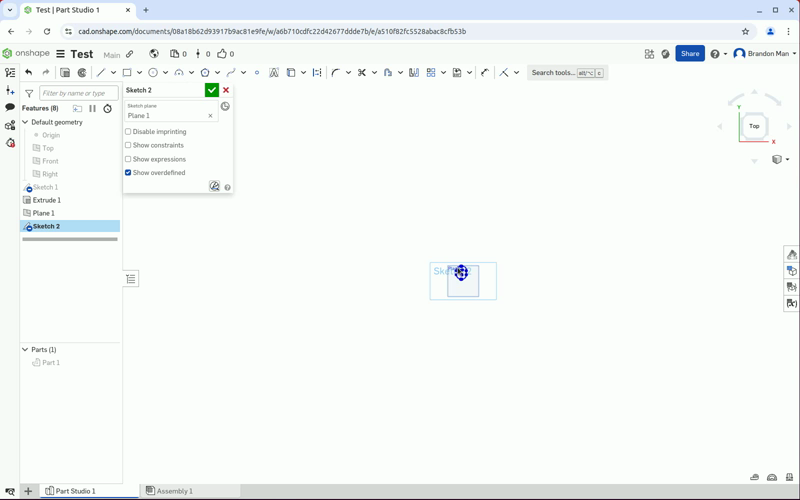
key(l)
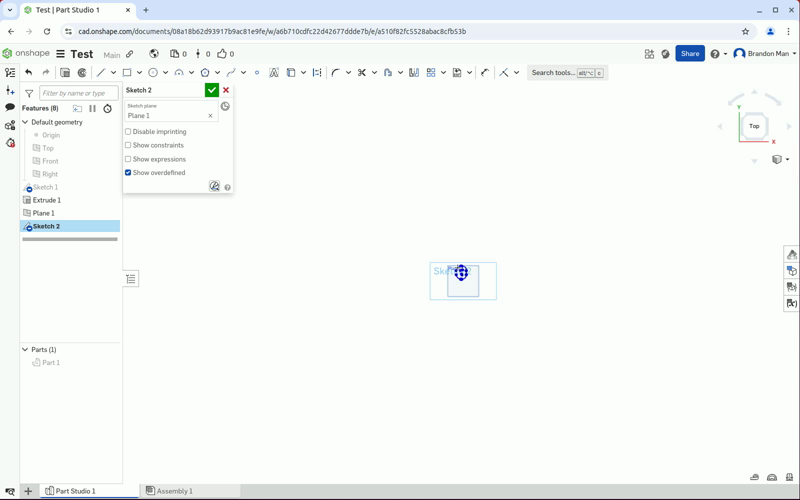
mouse_move(456, 270)
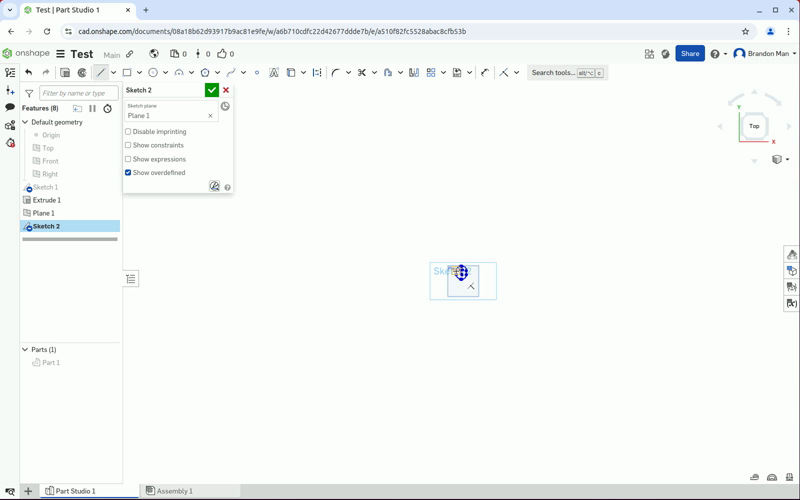
scroll(6)
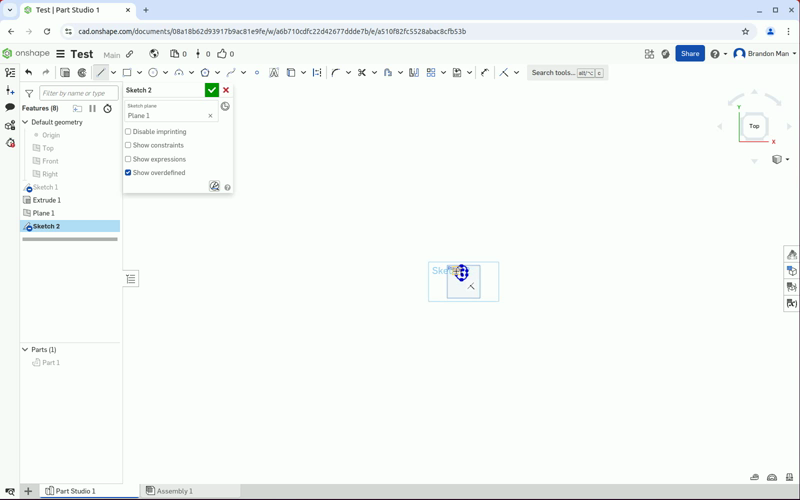
scroll(6)
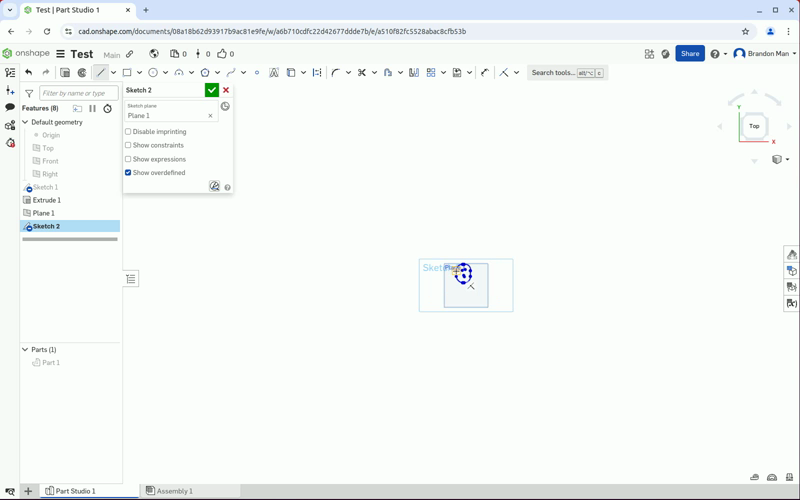
scroll(6)
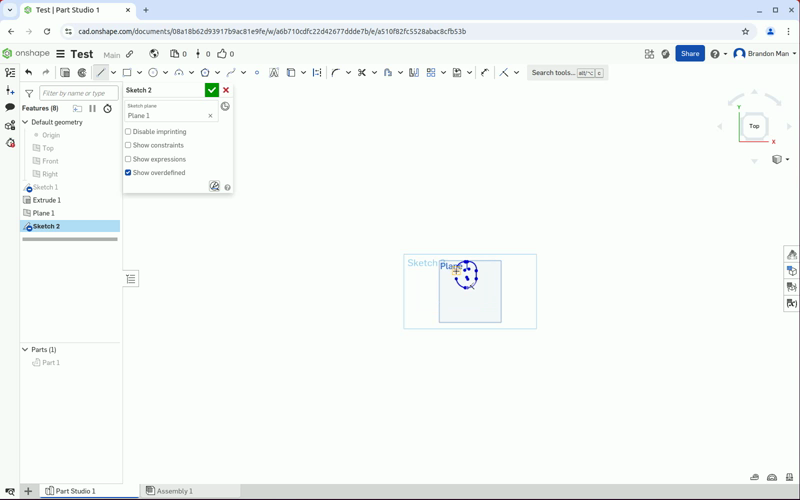
scroll(6)
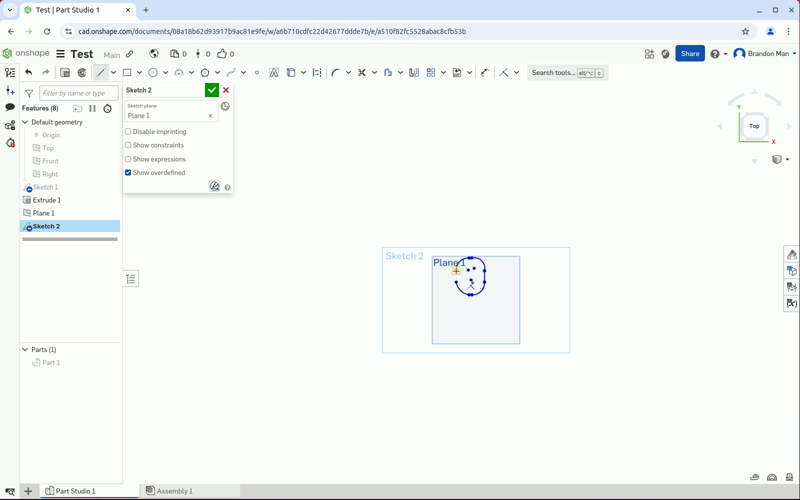
scroll(6)
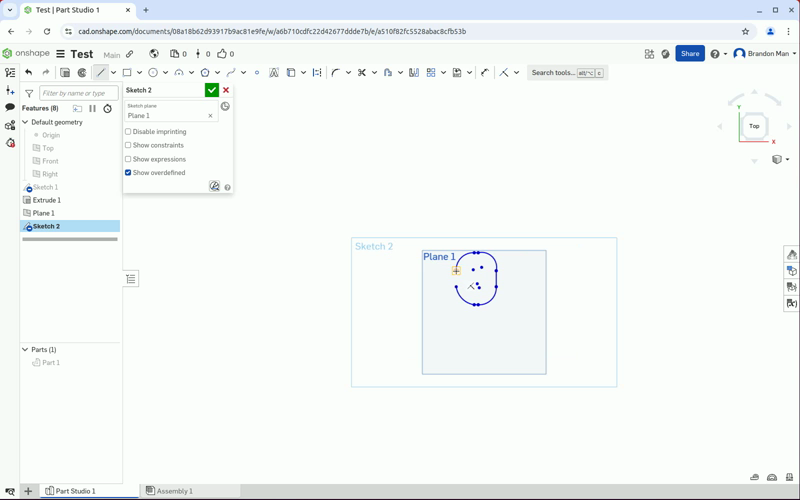
scroll(6)
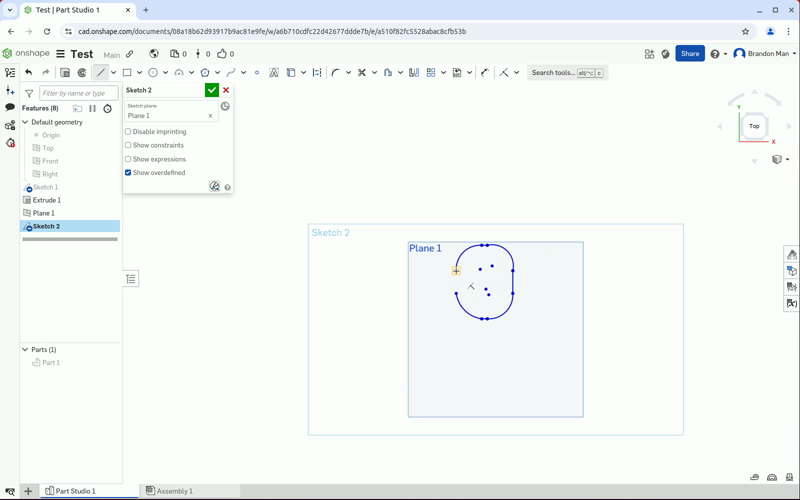
scroll(6)
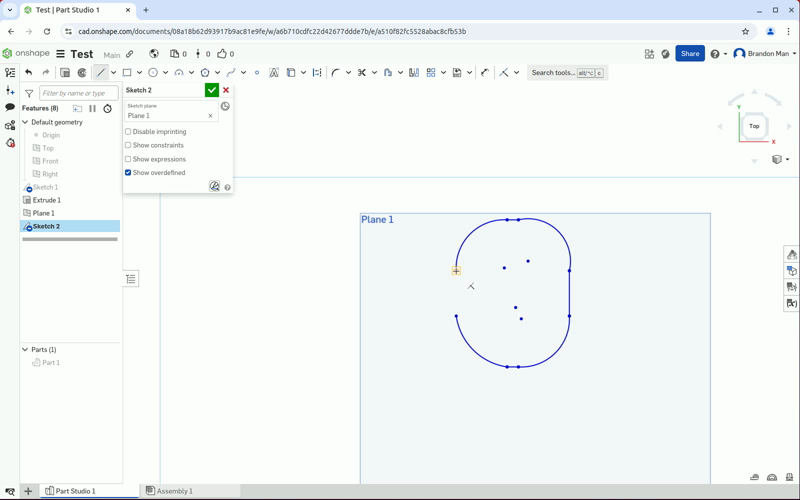
click(456, 270)
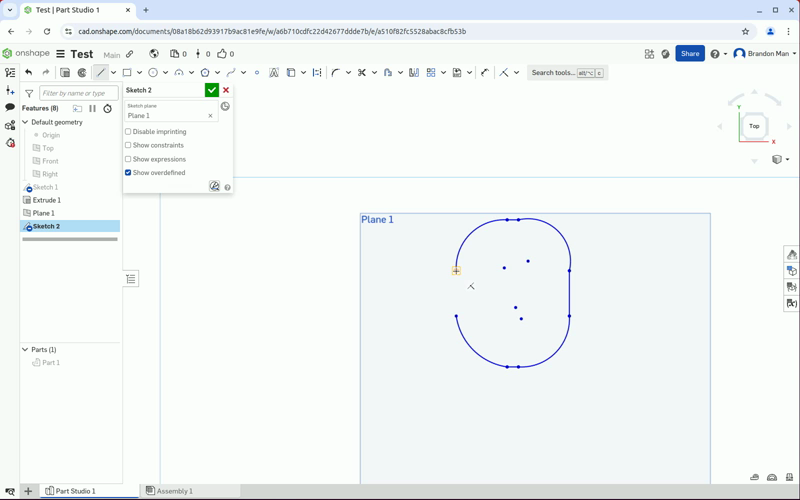
scroll(-6)
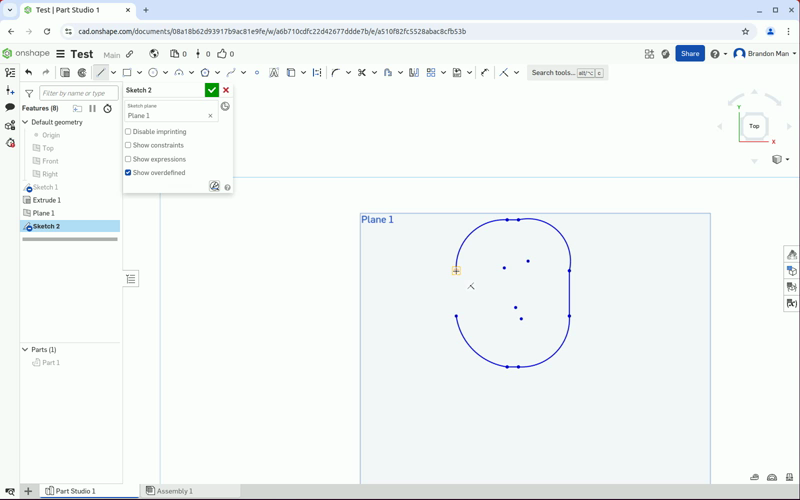
scroll(-6)
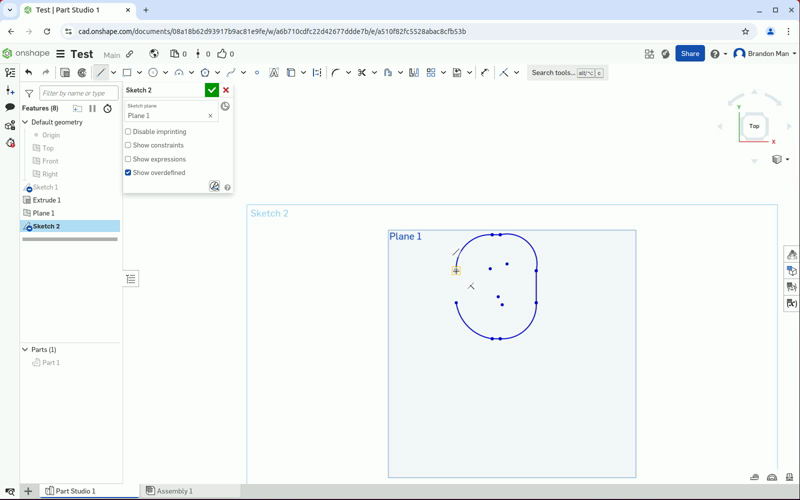
scroll(-6)
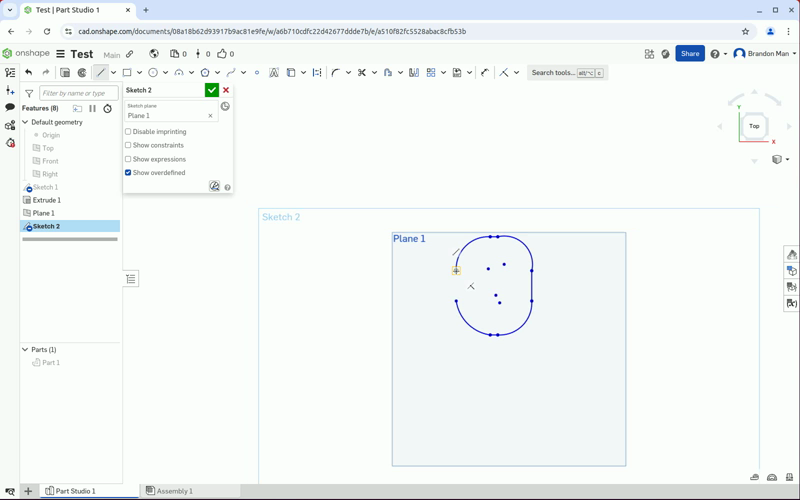
scroll(-6)
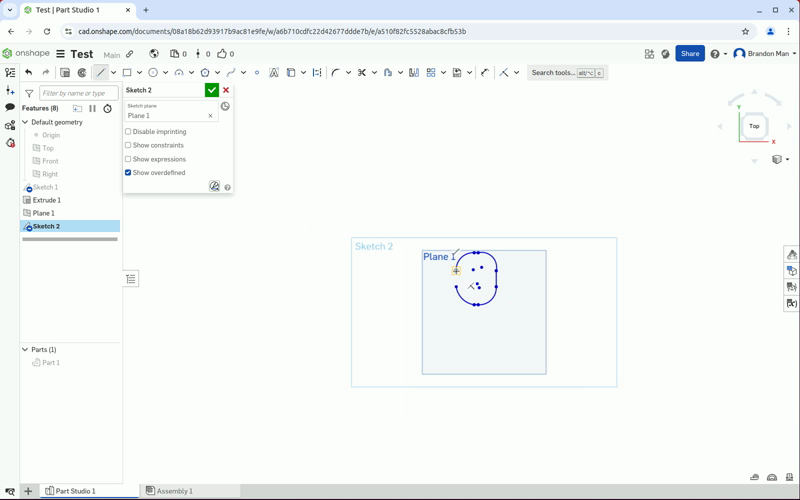
scroll(-6)
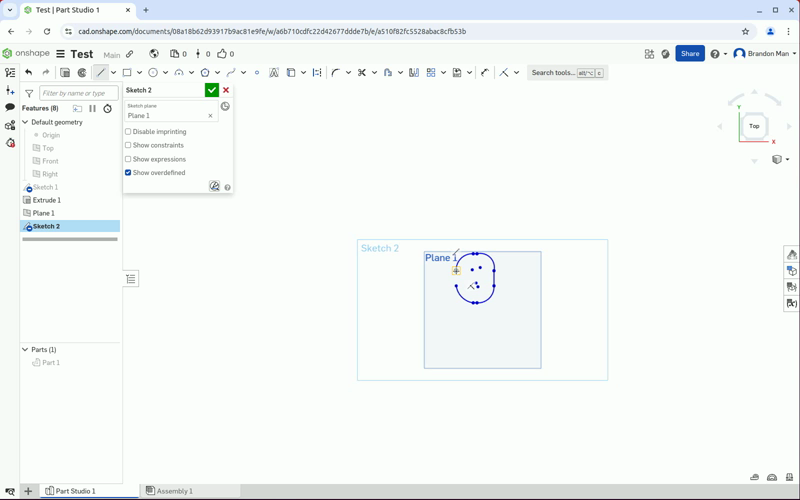
scroll(-6)
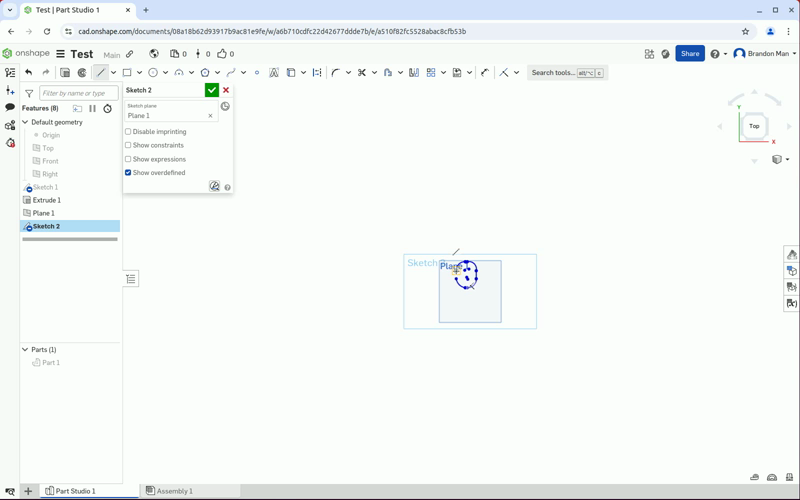
scroll(-6)
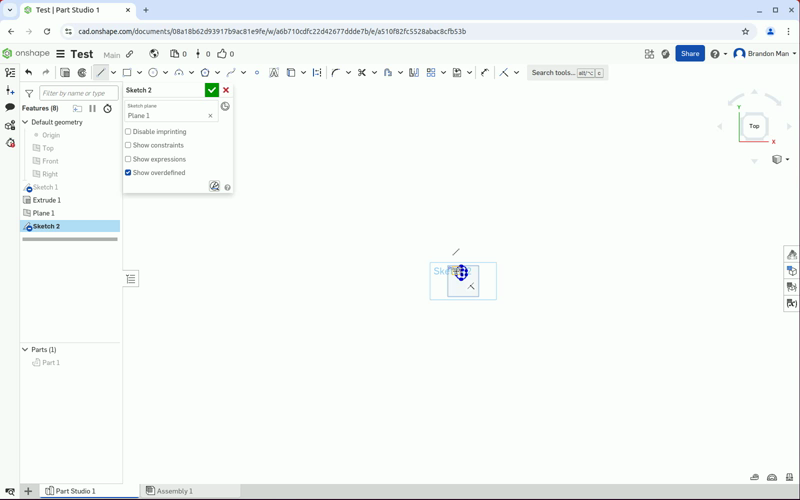
mouse_move(486, 270)
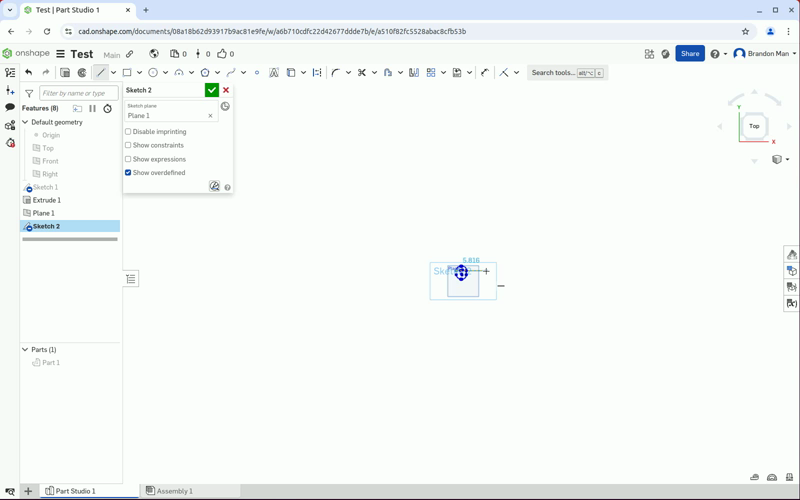
key_down(shift)
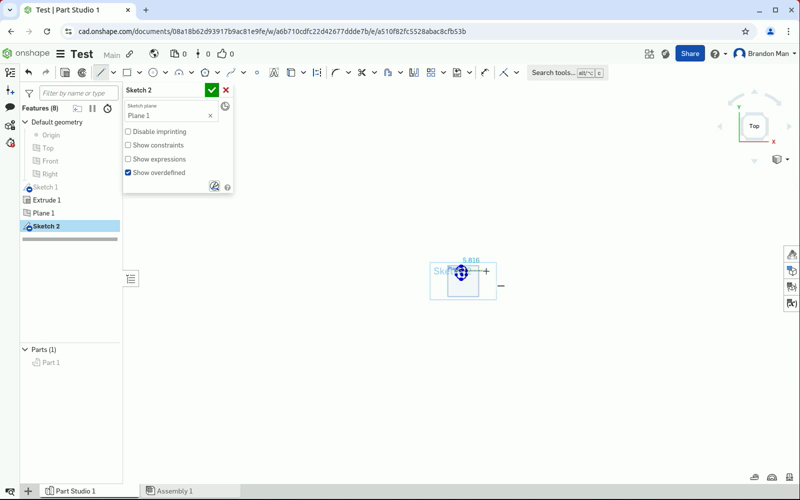
mouse_move(456, 274)
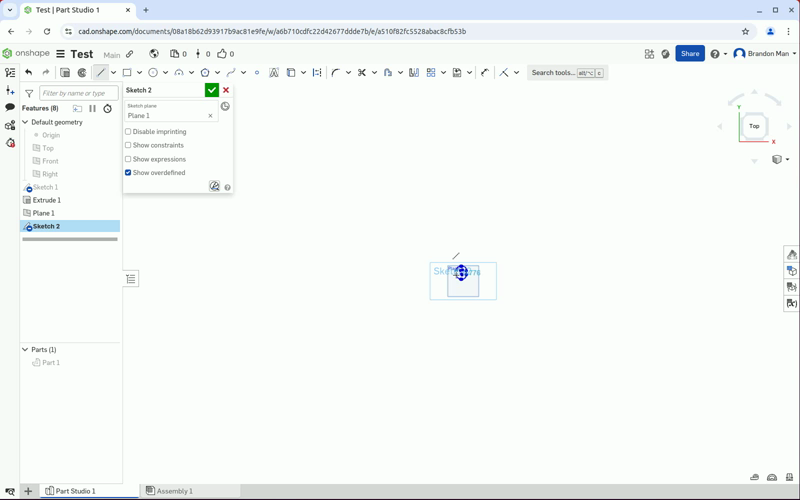
scroll(6)
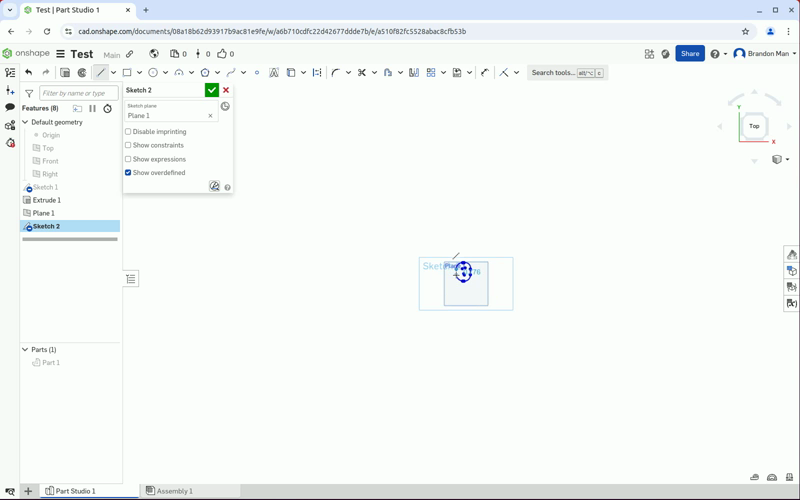
scroll(6)
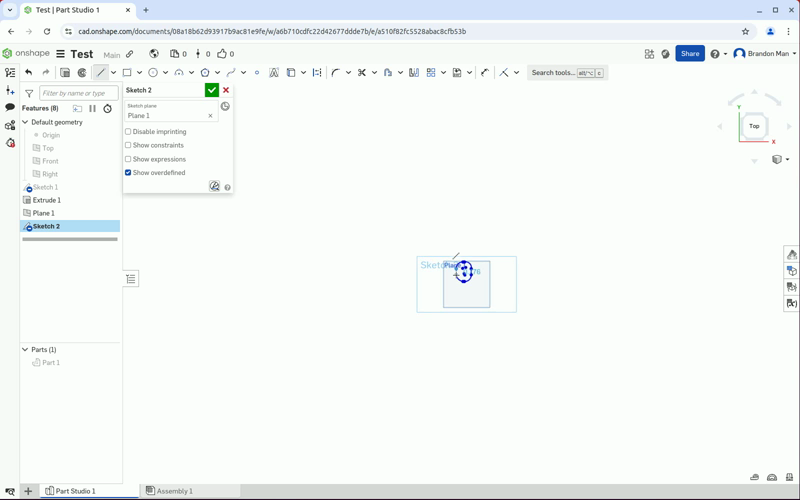
scroll(6)
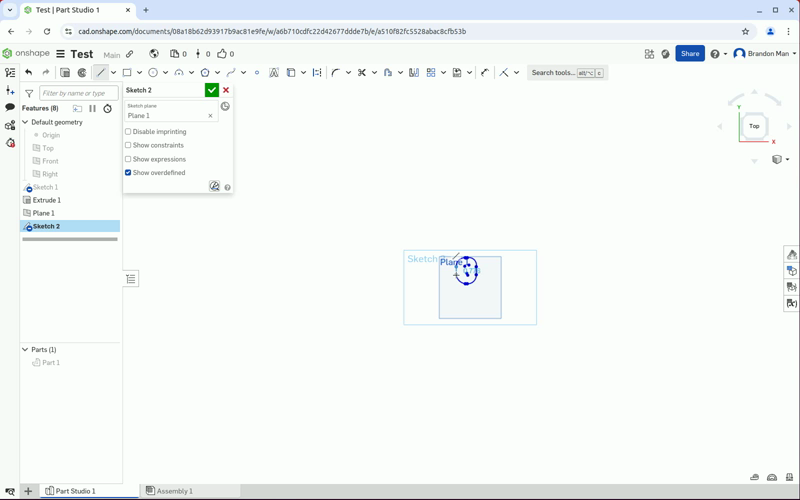
scroll(6)
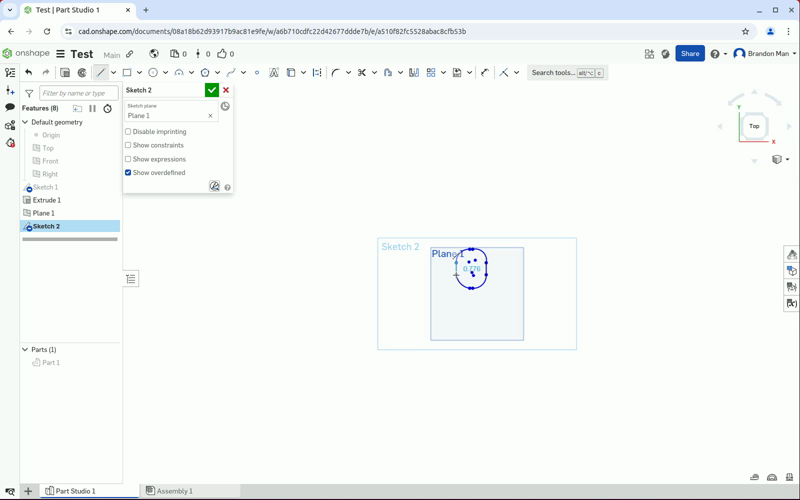
scroll(6)
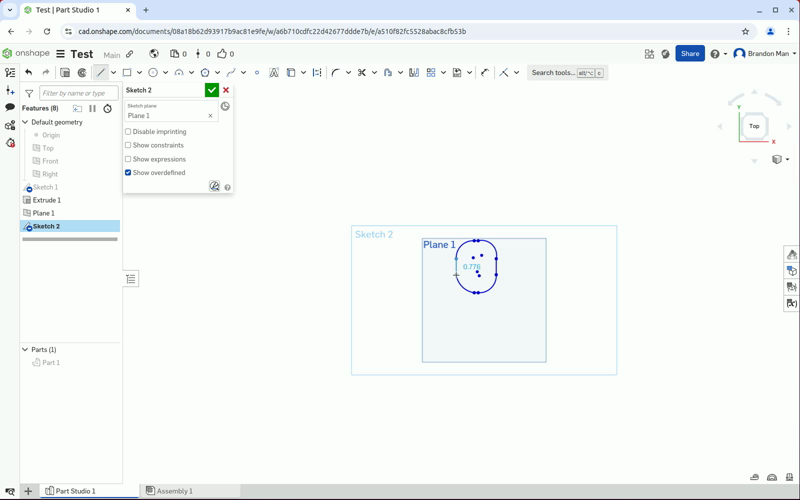
scroll(6)
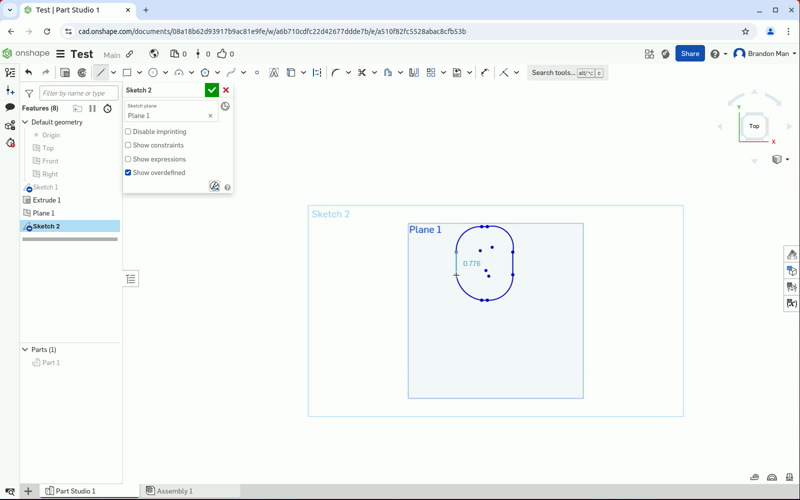
scroll(6)
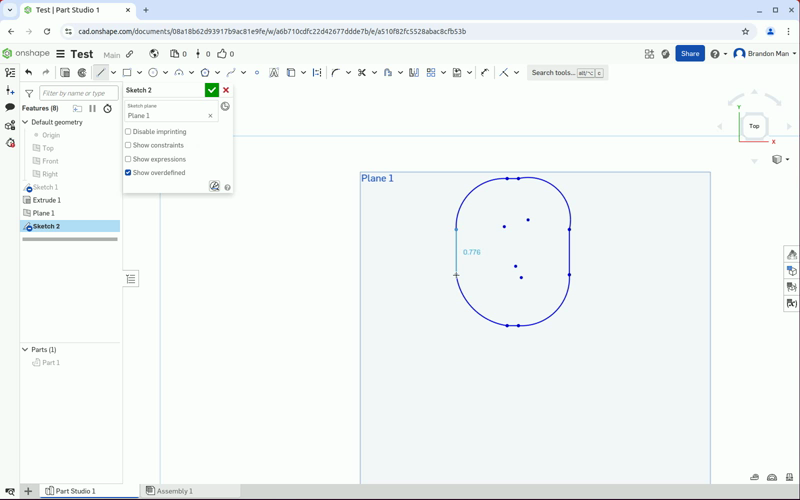
key_up(shift)
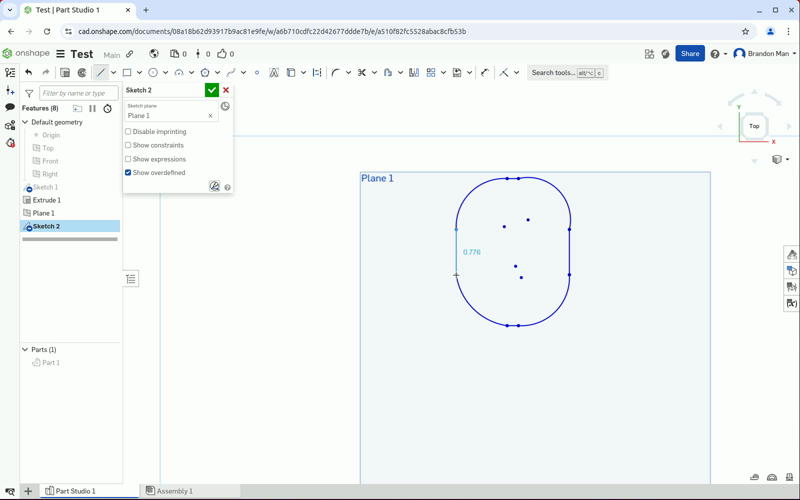
click(456, 274)
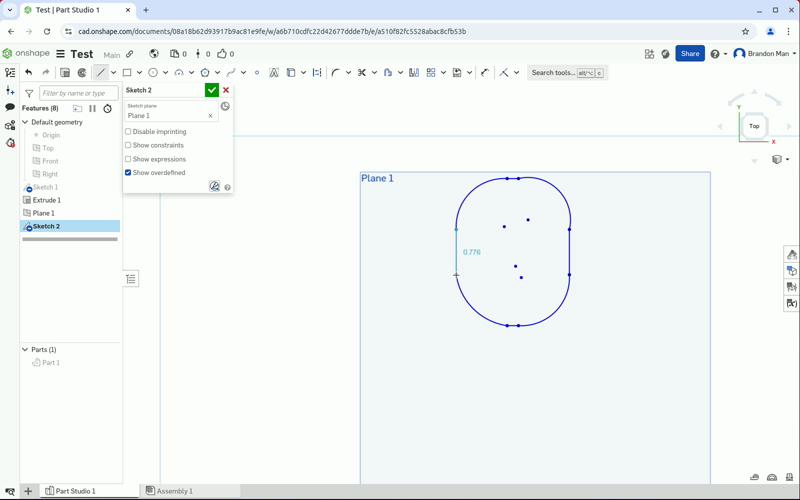
scroll(-6)
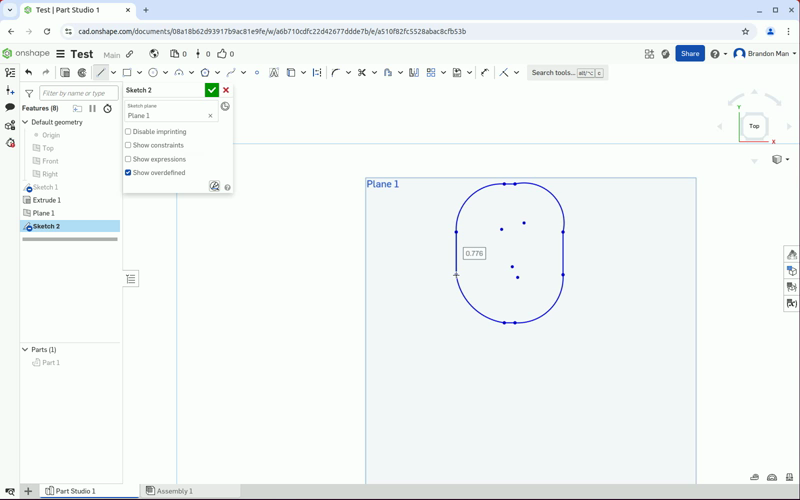
scroll(-6)
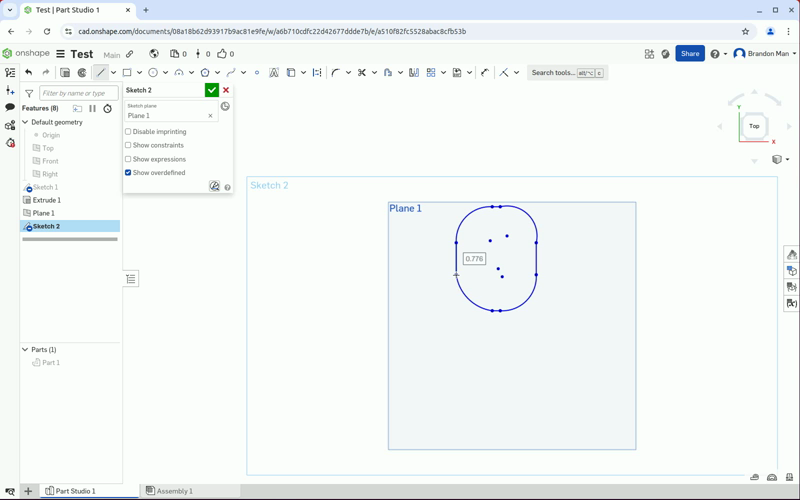
scroll(-6)
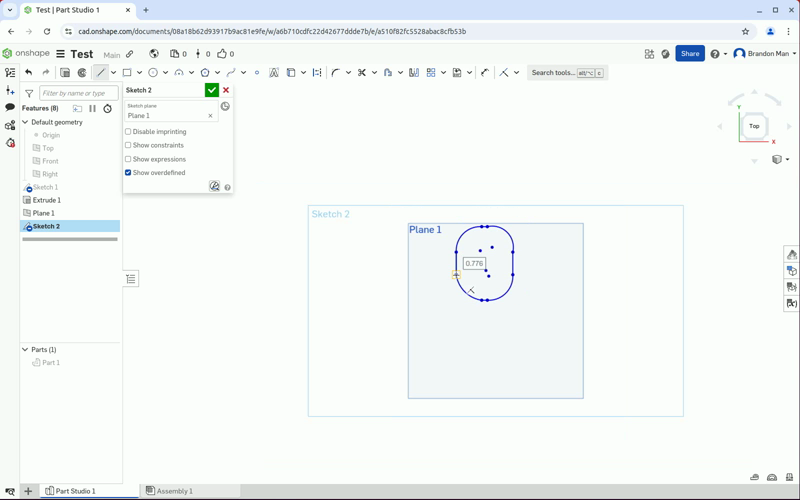
scroll(-6)
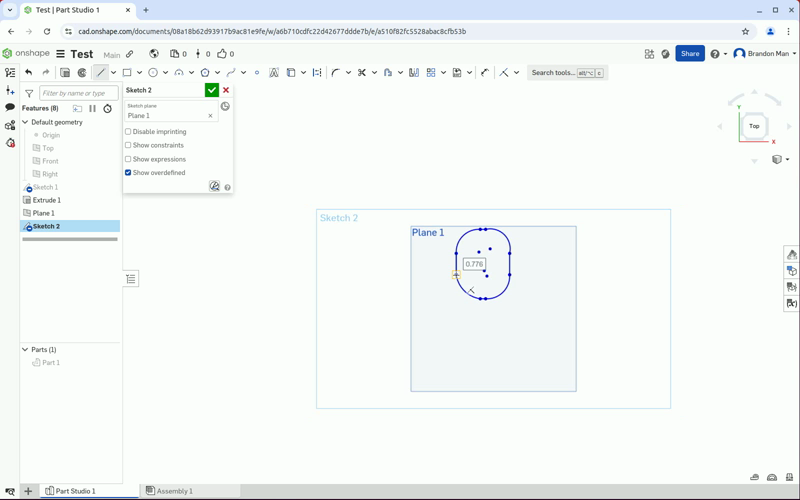
scroll(-6)
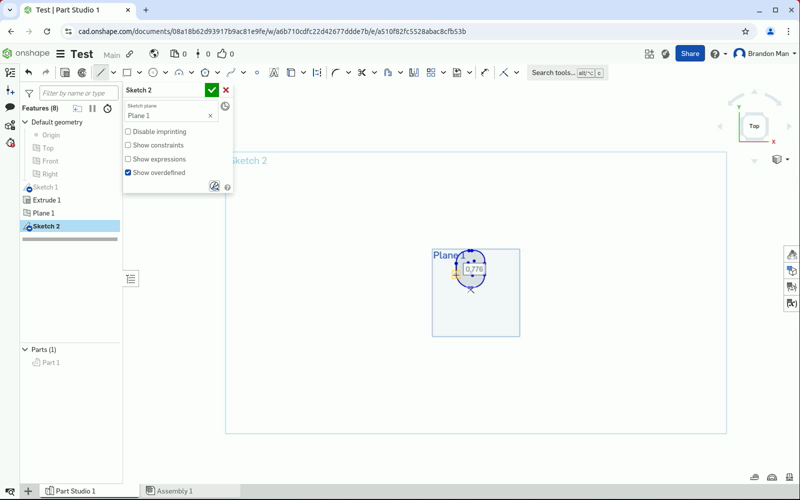
scroll(-6)
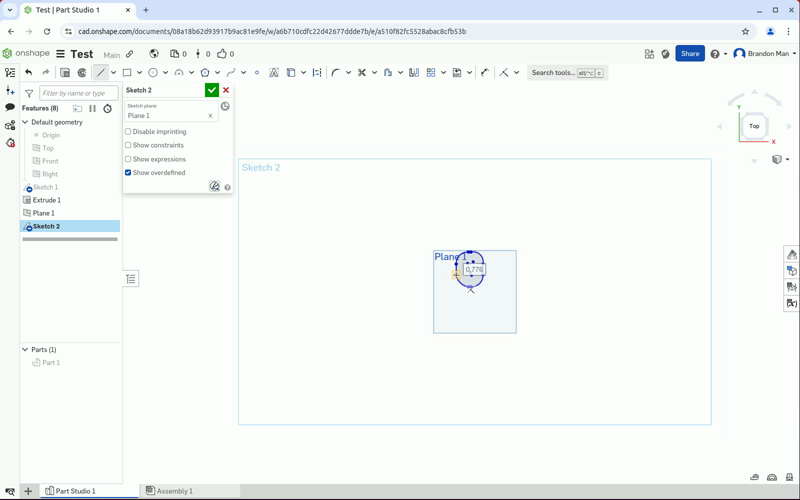
scroll(-6)
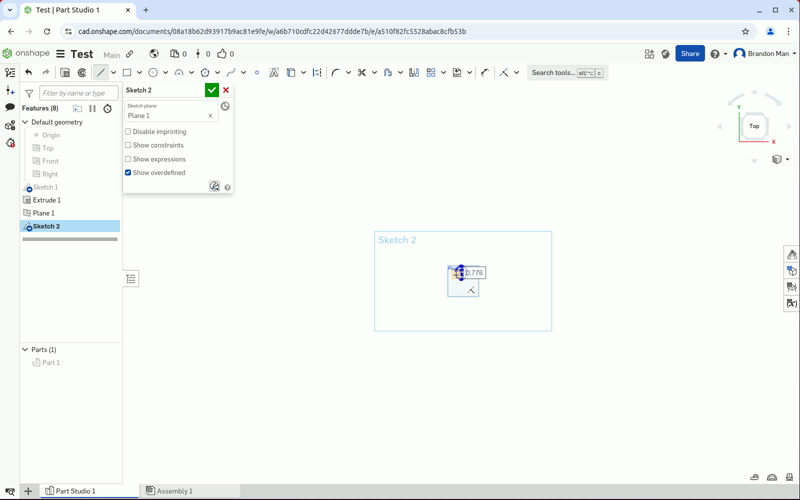
key(esc)
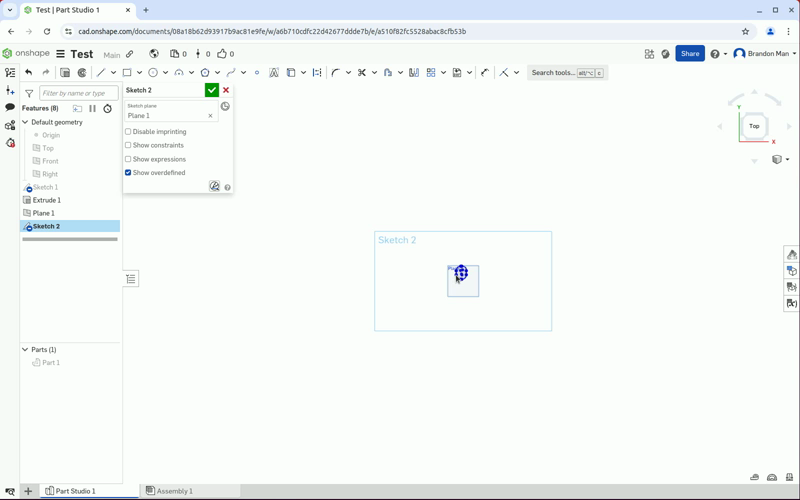
mouse_move(464, 270)
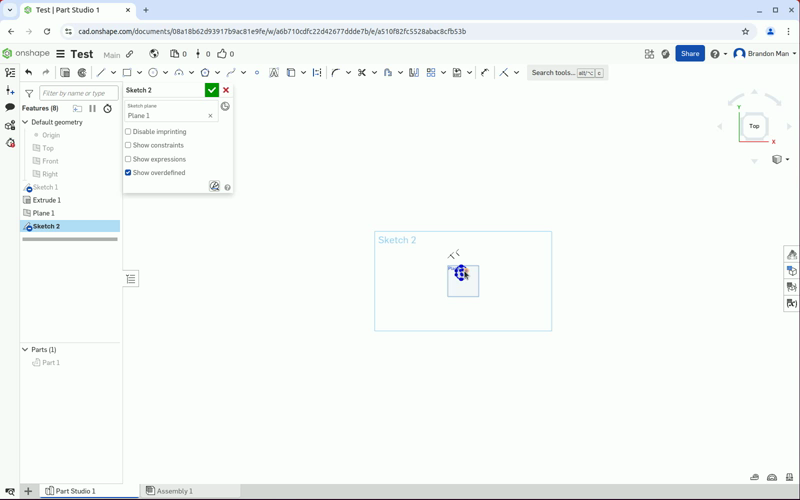
scroll(6)
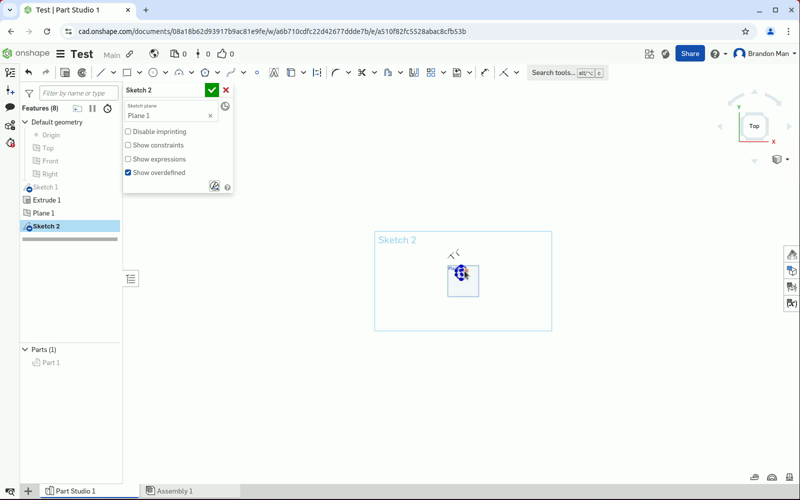
scroll(6)
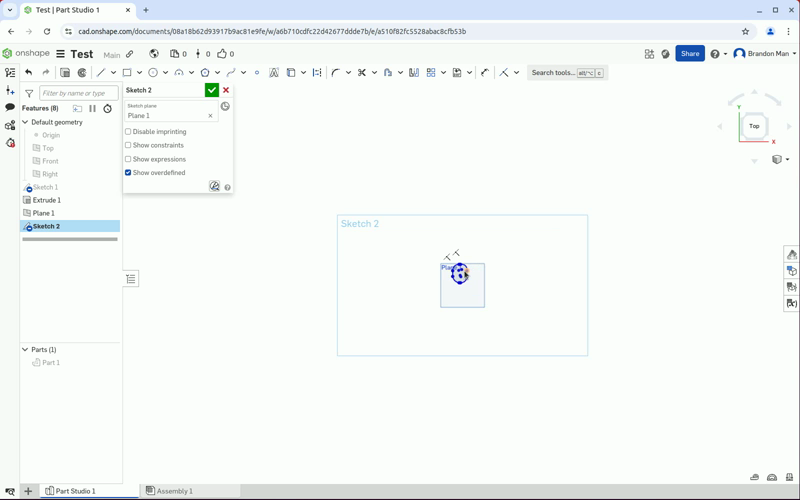
scroll(6)
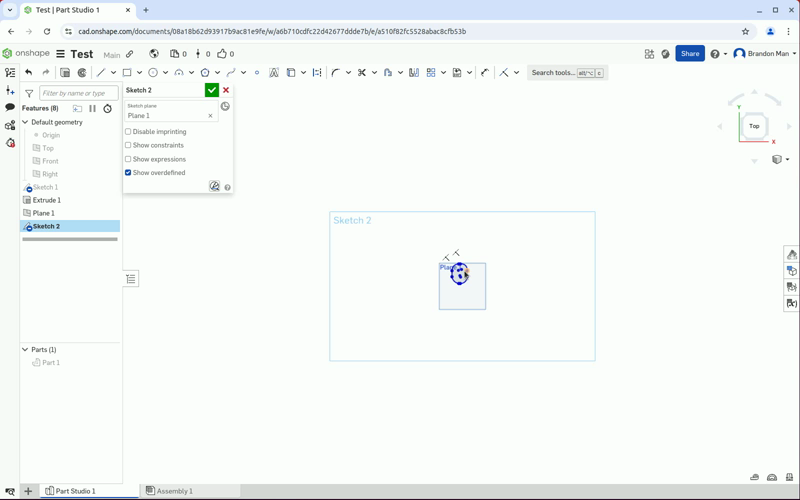
scroll(6)
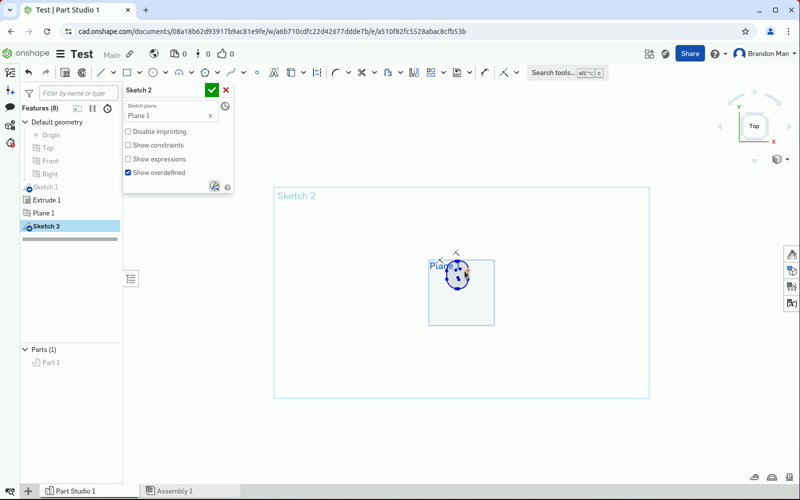
scroll(6)
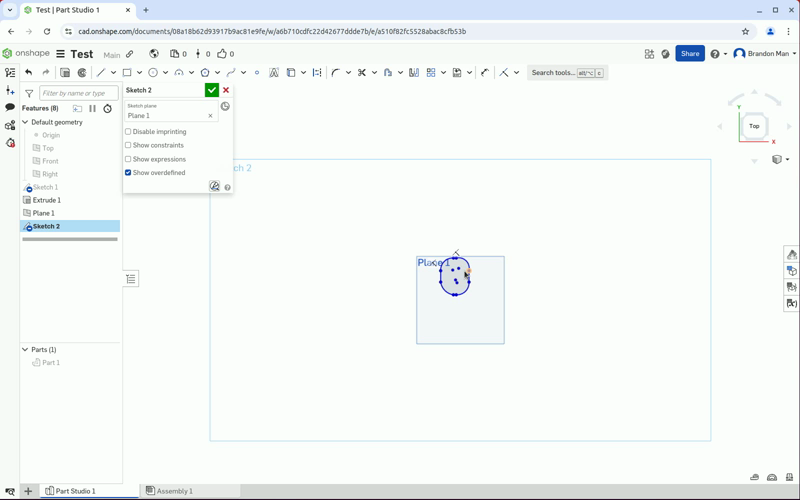
scroll(6)
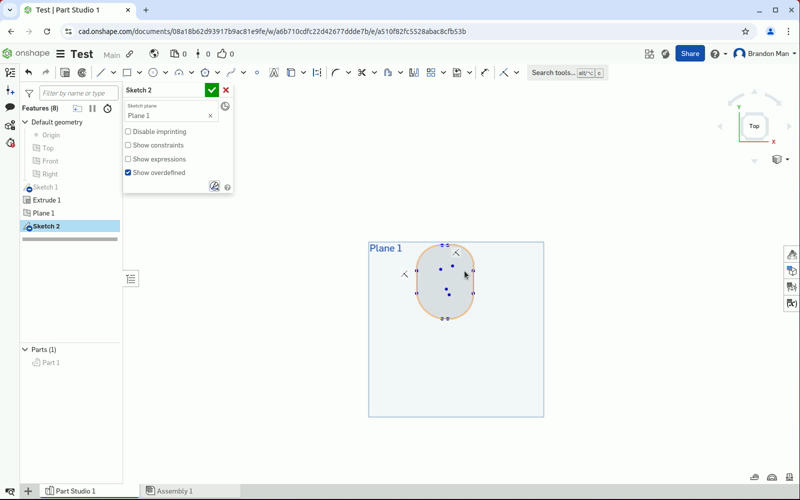
scroll(6)
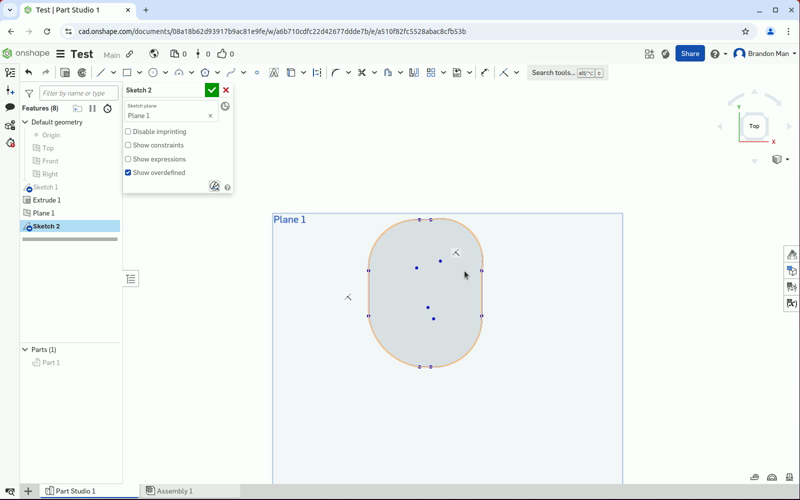
click(464, 270)
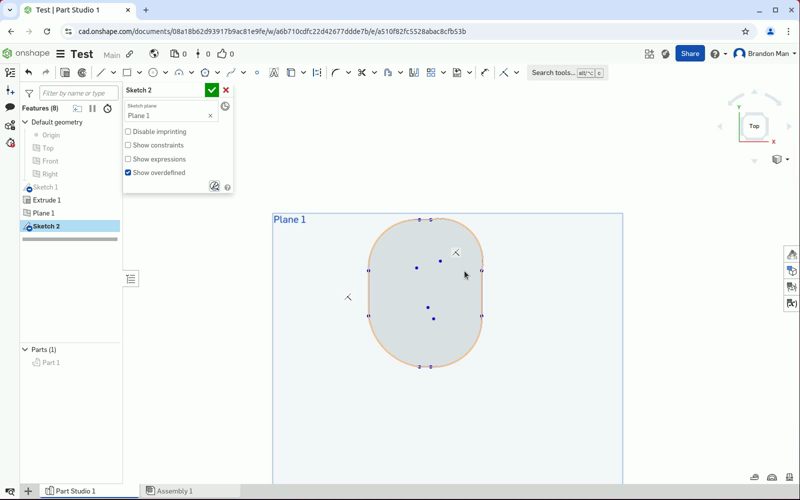
scroll(-6)
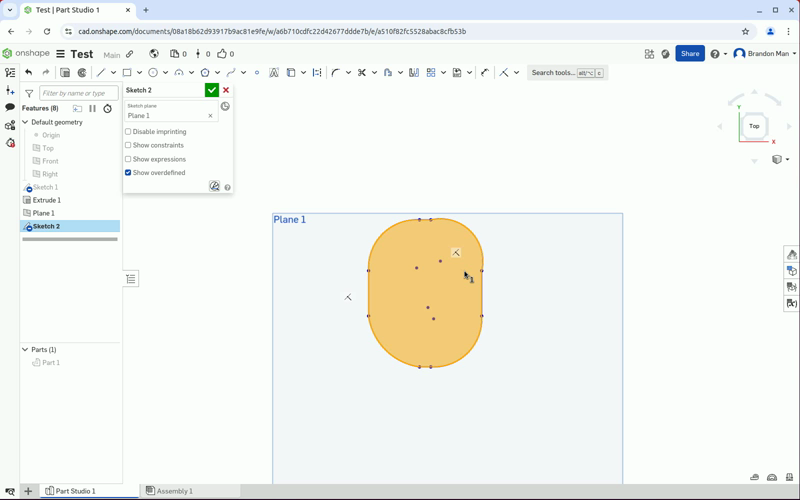
scroll(-6)
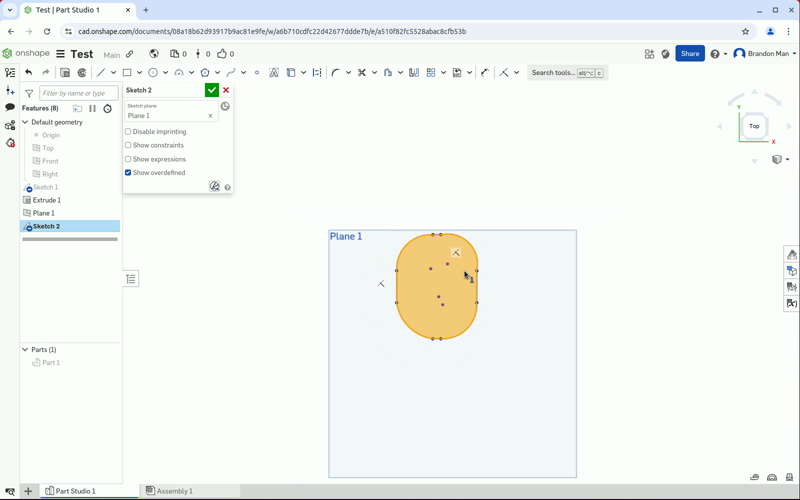
scroll(-6)
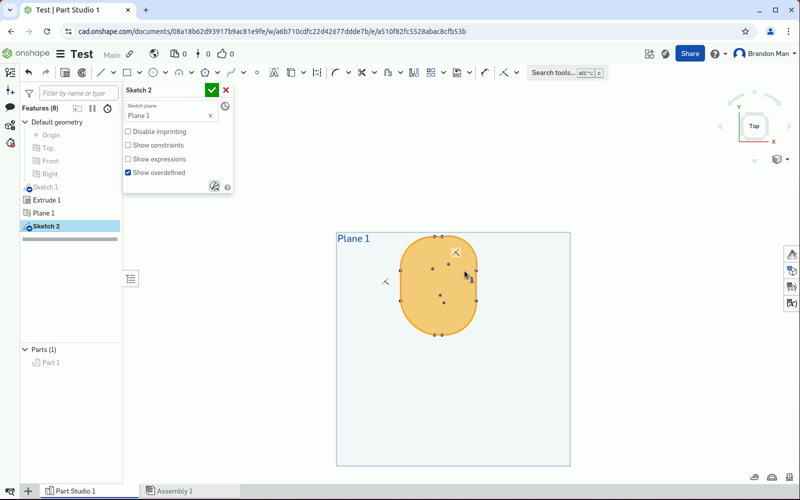
scroll(-6)
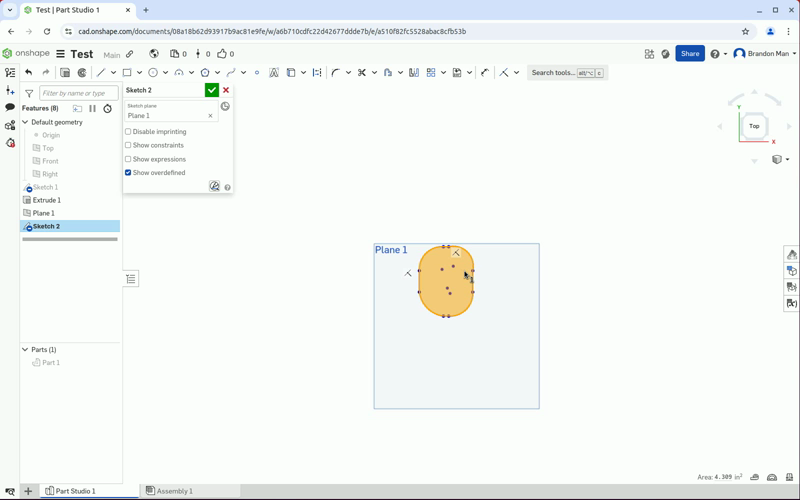
scroll(-6)
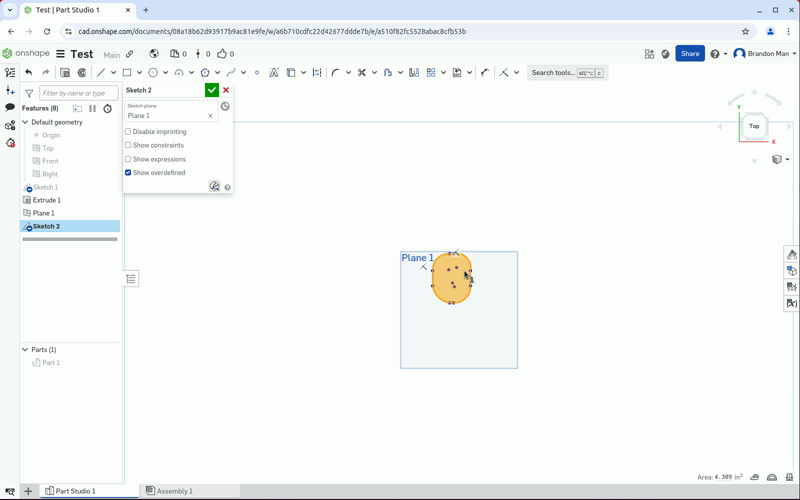
scroll(-6)
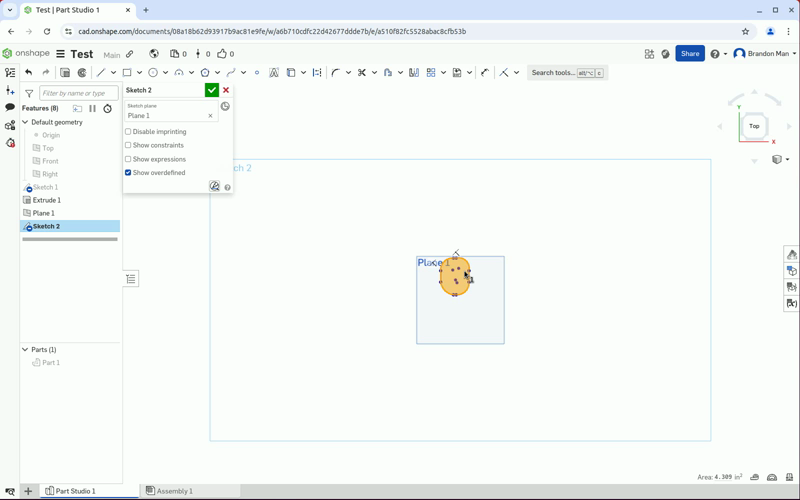
scroll(-6)
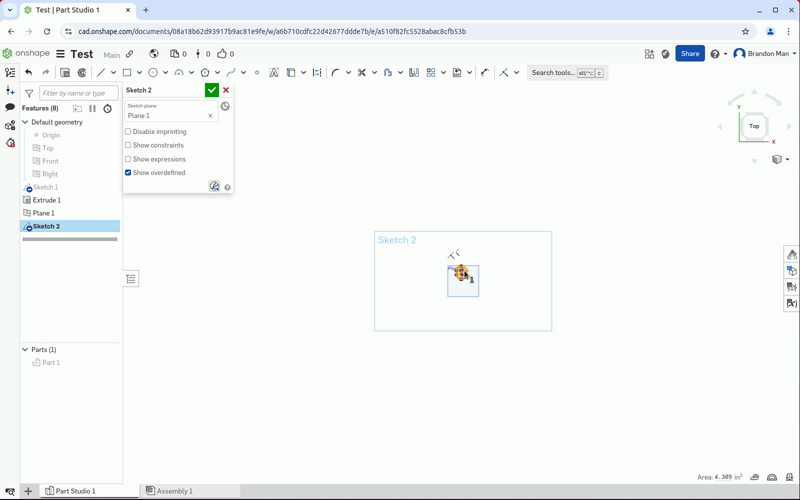
mouse_move(73, 352)
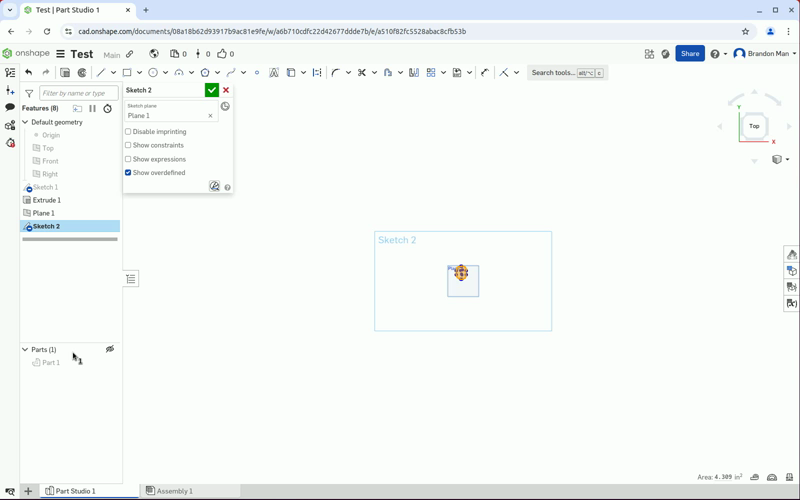
key(shift+y)
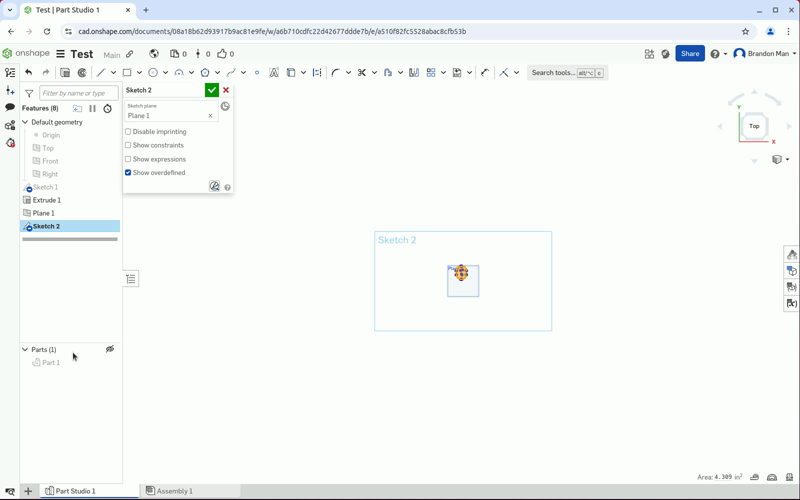
key(shift+e)
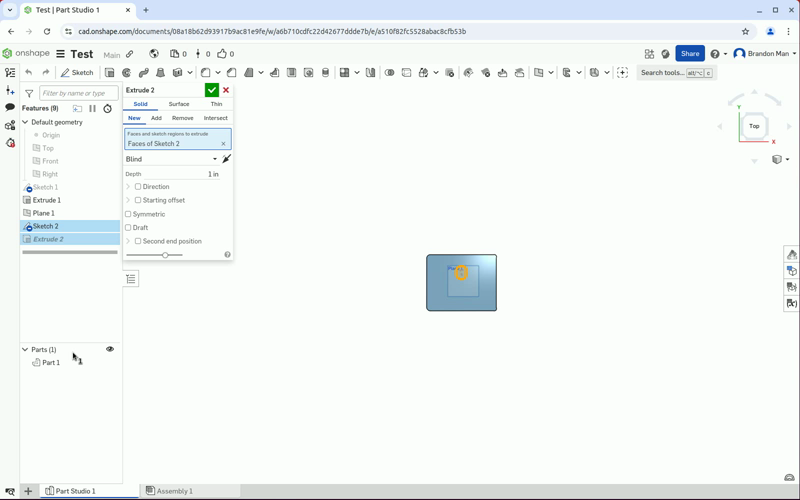
mouse_move(143, 106)
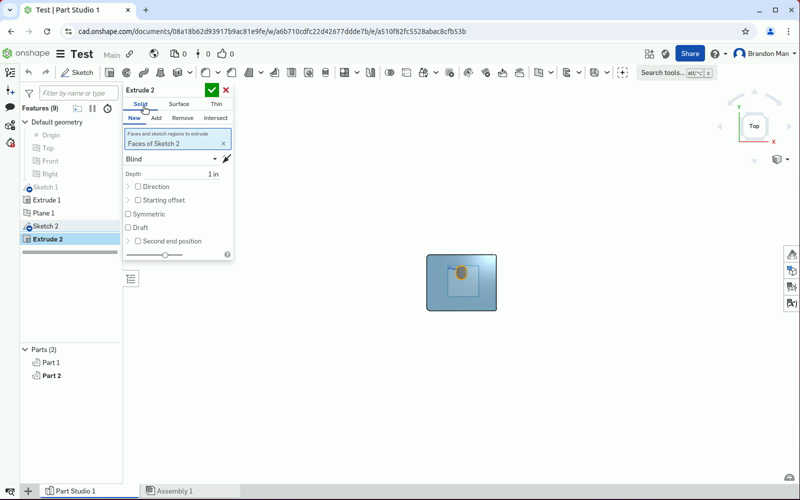
click(143, 106)
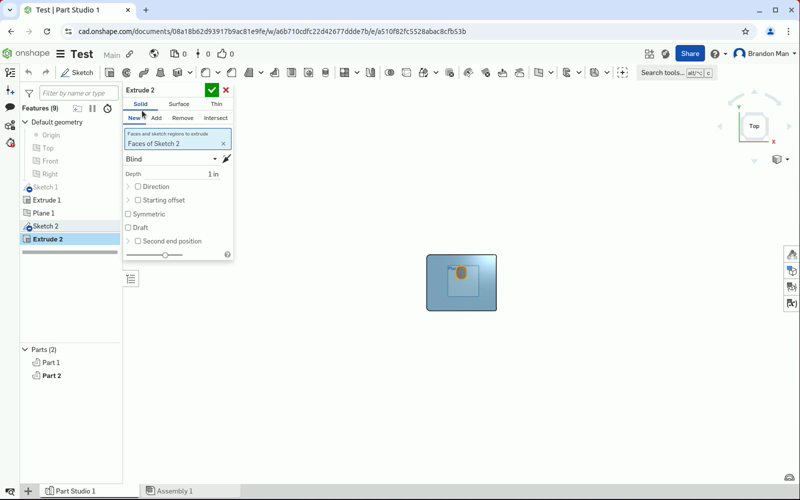
mouse_move(137, 120)
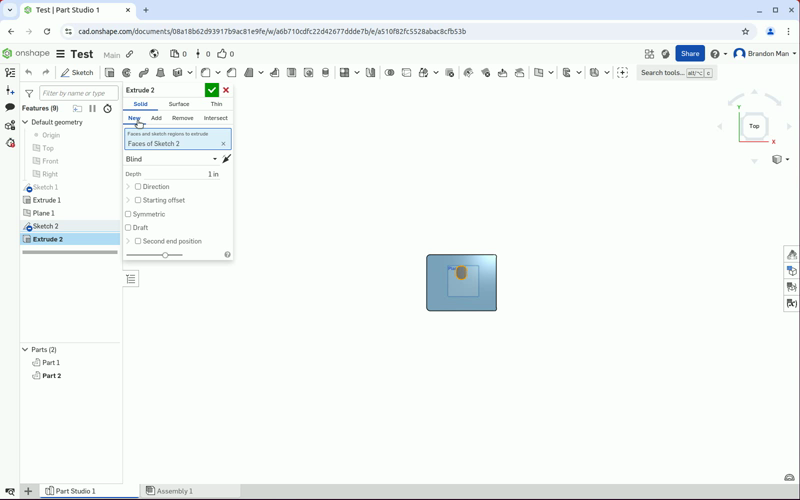
click(137, 120)
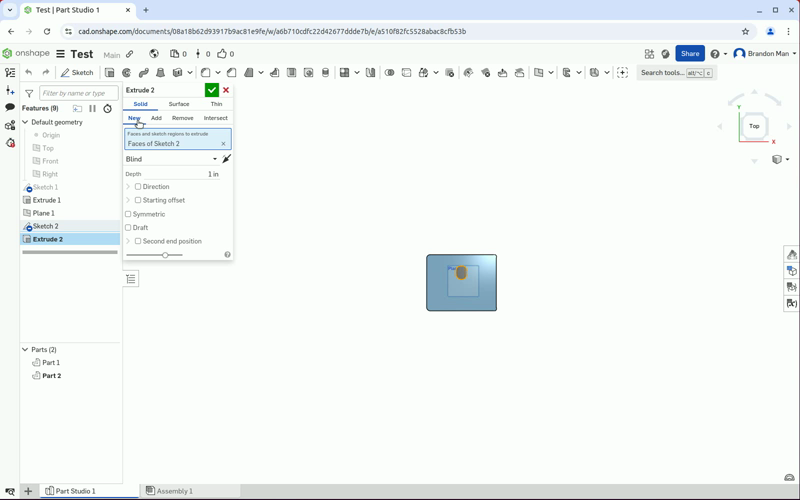
key(tab, 4)
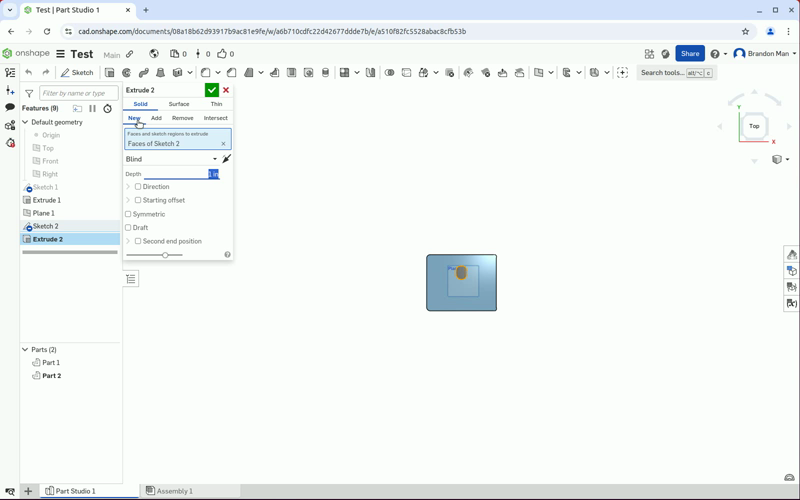
text(6.499)
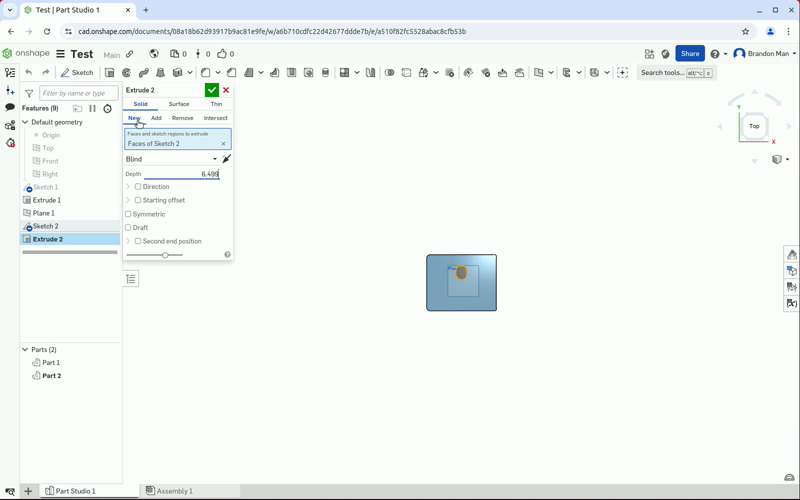
key(enter)
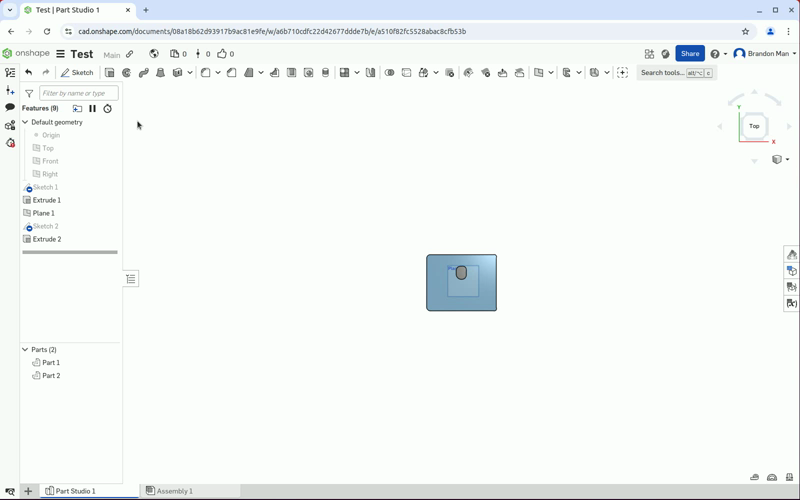
key(shift+h)
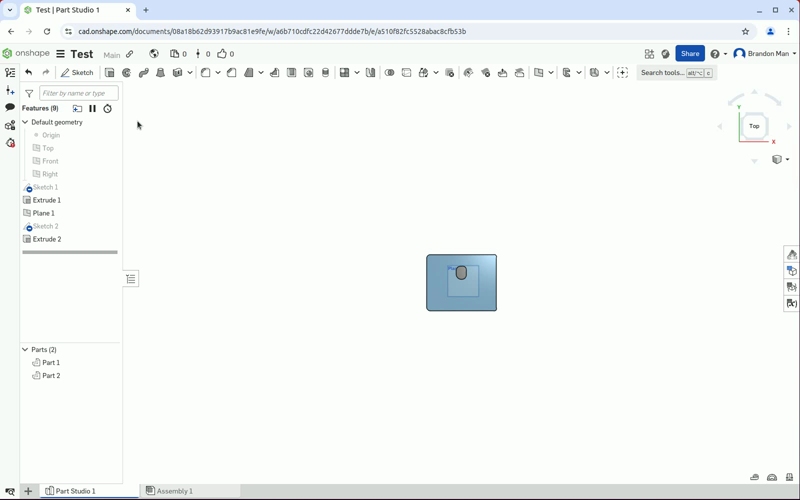
key(shift+h)
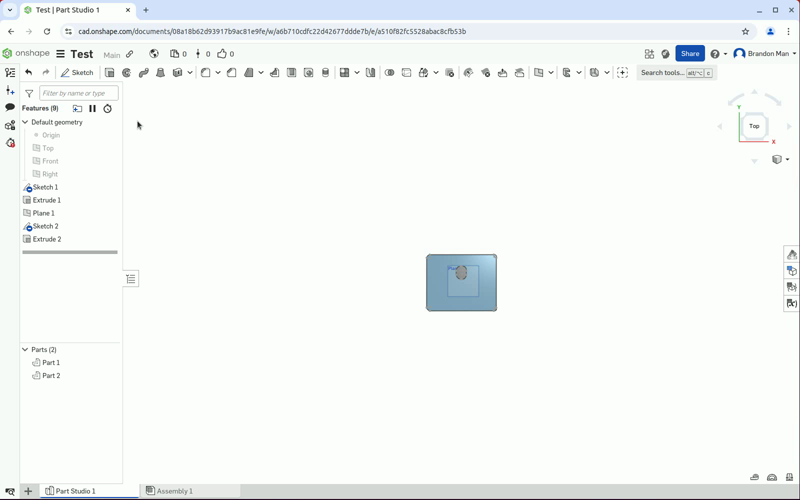
key(shift+7)
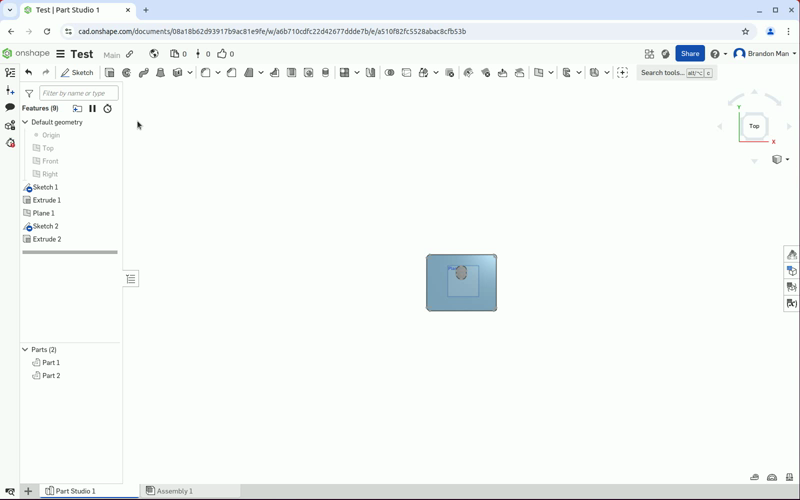
key(up, 3)
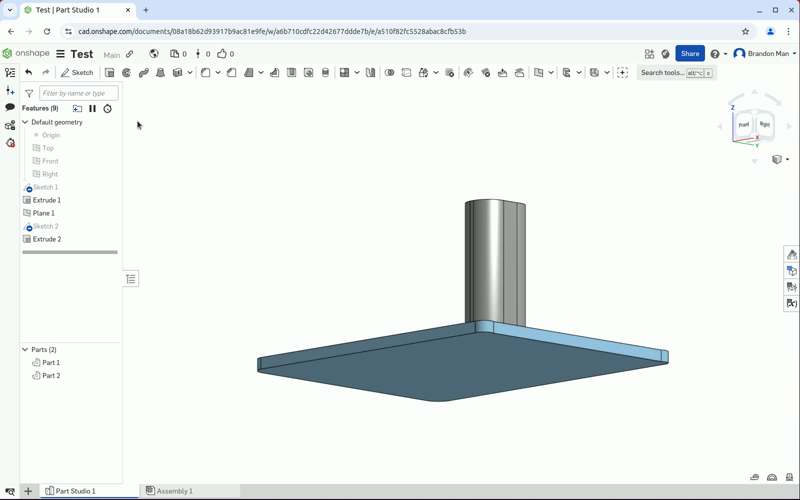
key(left, 3)
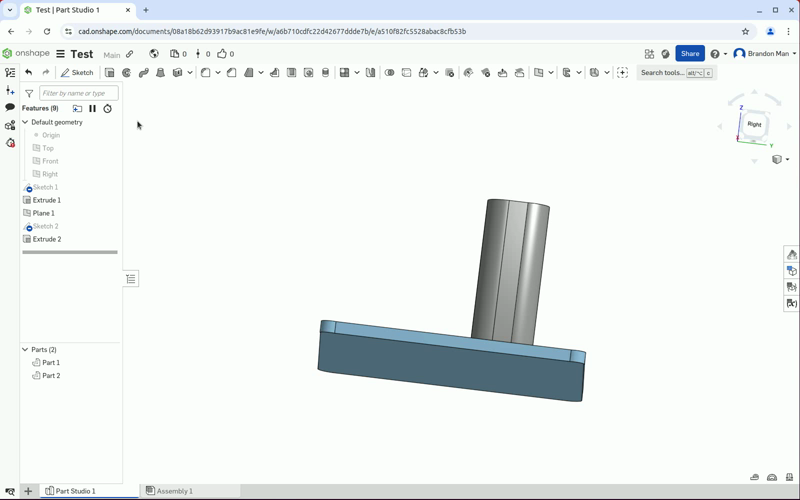
key(right, 3)
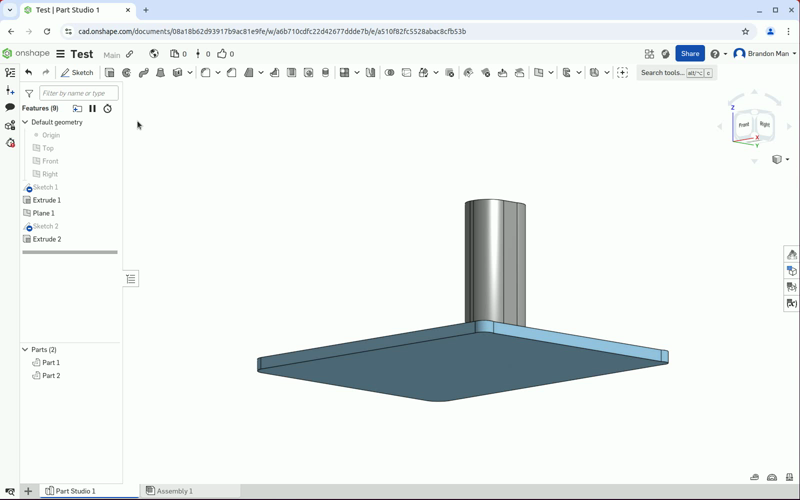
key(down, 3)
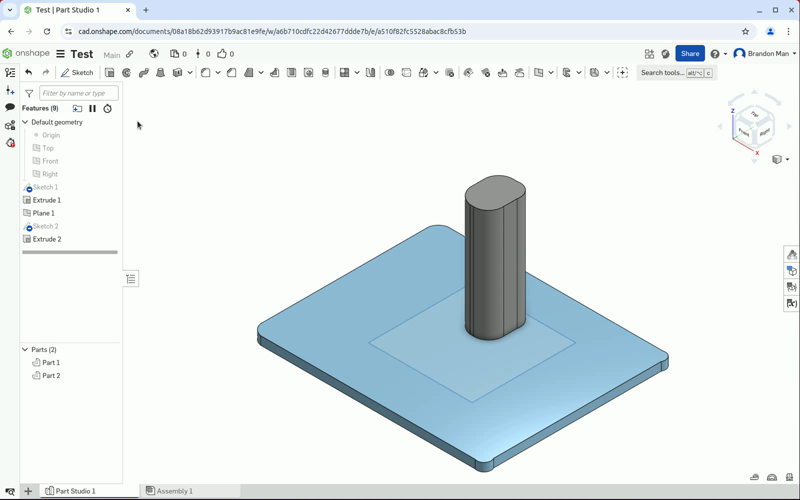
mouse_move(73, 189)
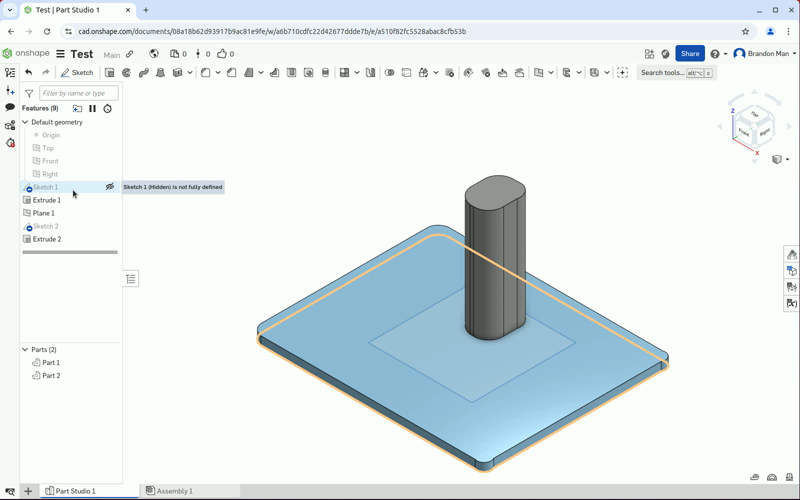
click(73, 189)